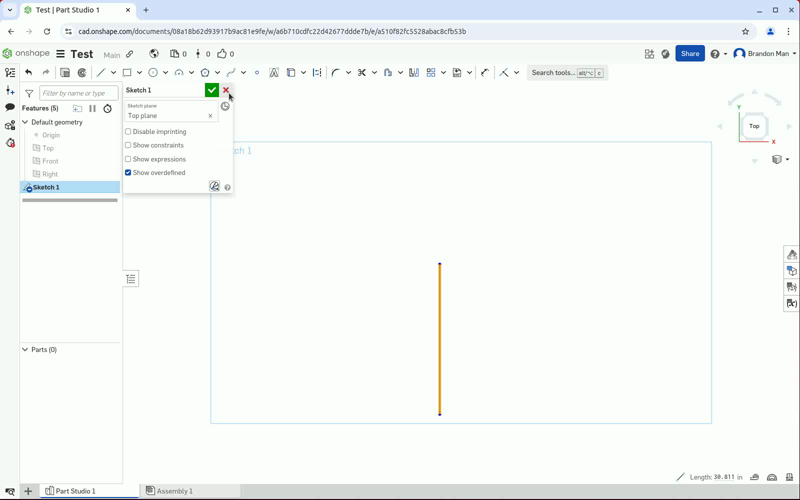
key(shift+h)
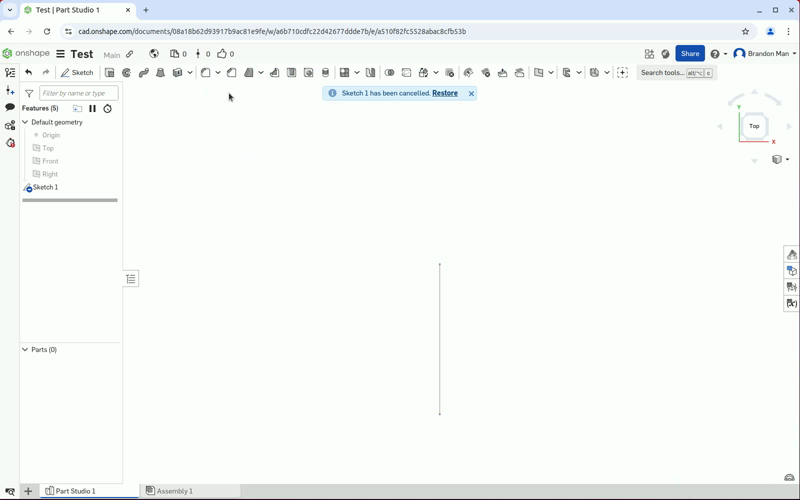
key(shift+s)
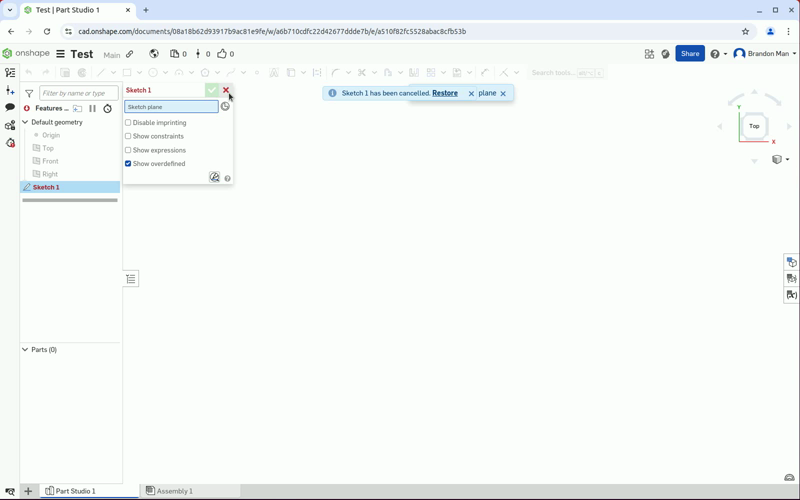
mouse_move(73, 150)
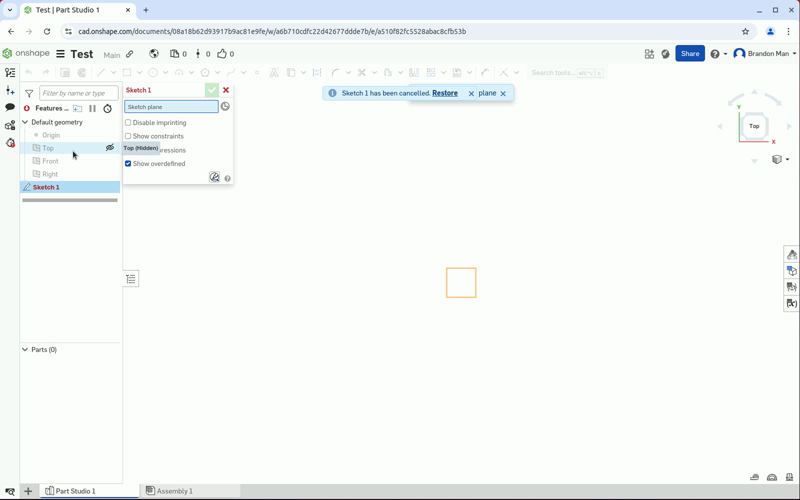
click(73, 150)
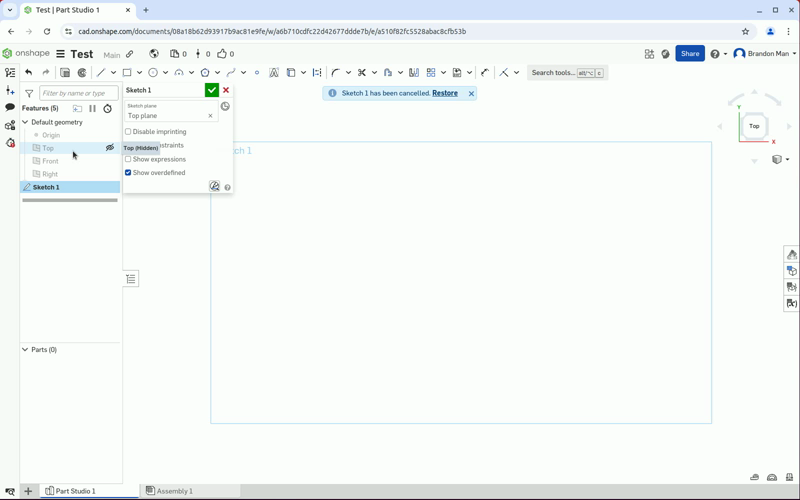
mouse_move(73, 352)
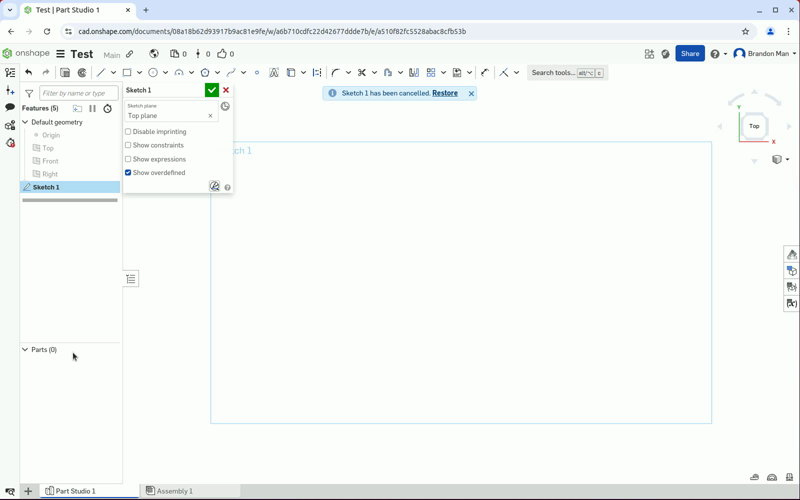
key(y)
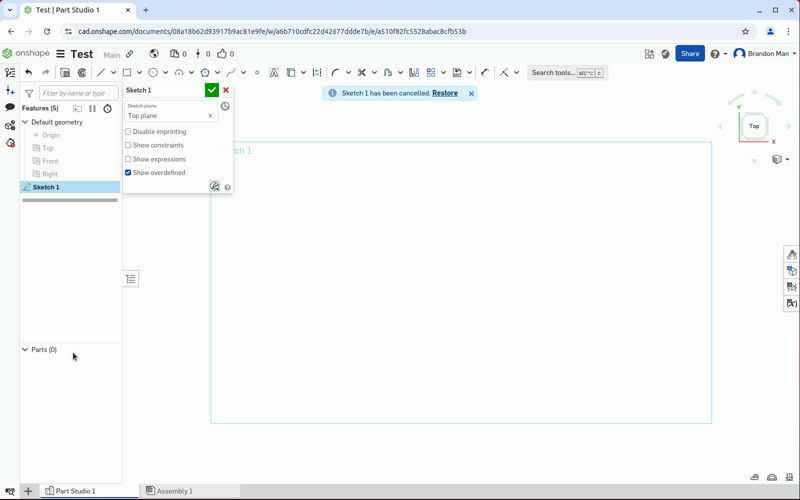
key(l)
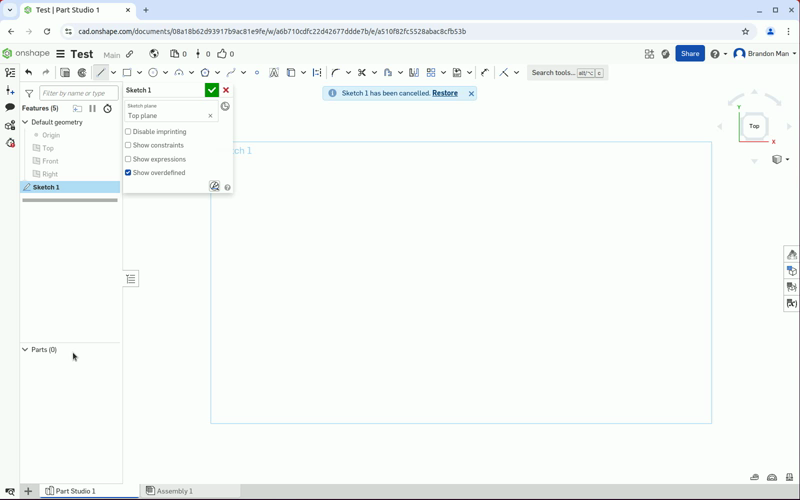
key_down(shift)
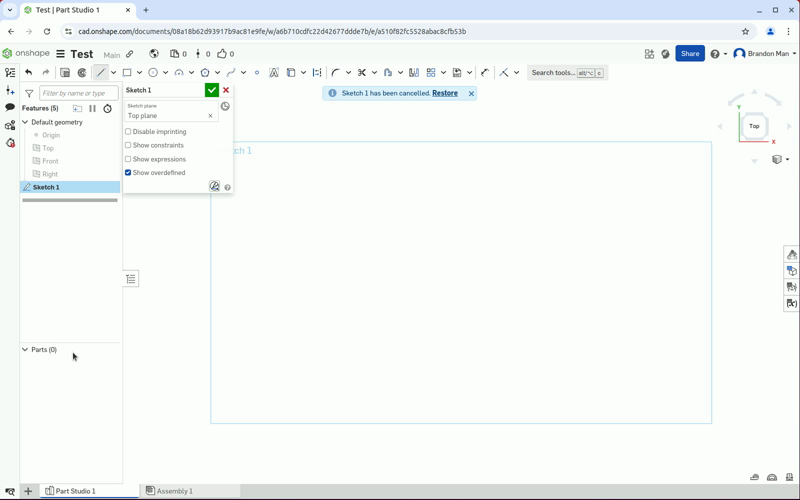
mouse_move(464, 180)
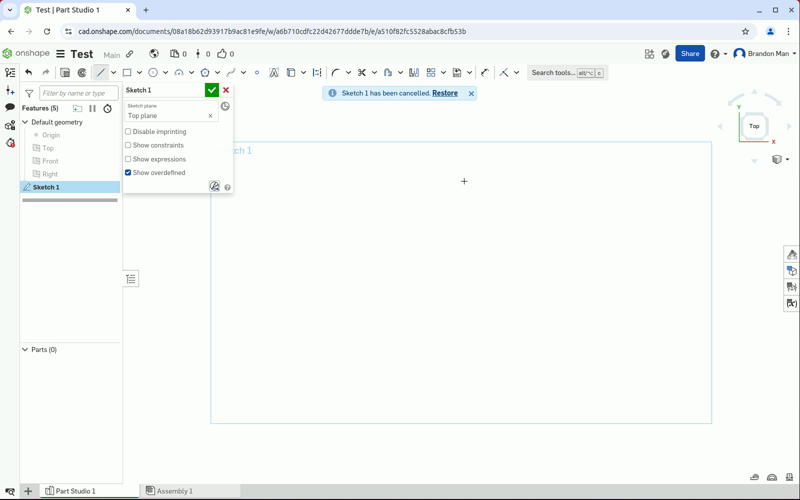
click(464, 180)
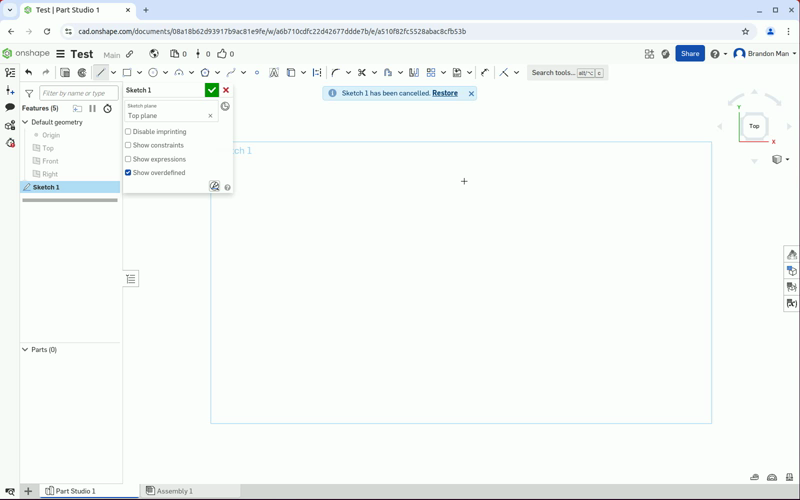
key_up(shift)
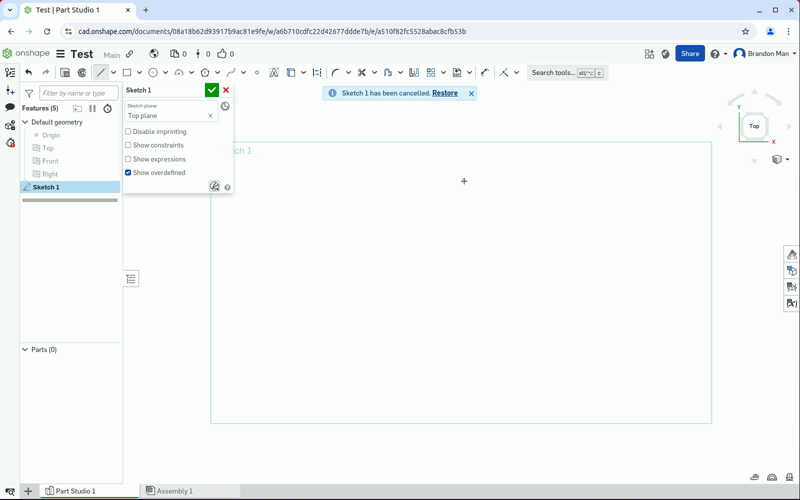
key_down(shift)
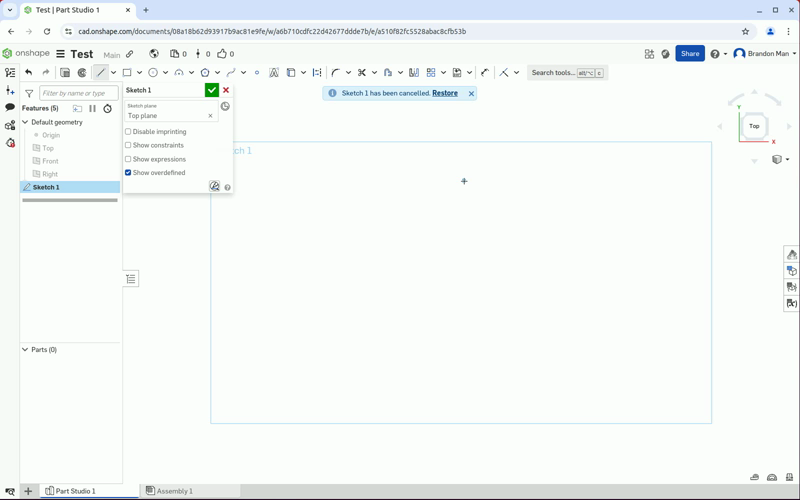
mouse_move(494, 180)
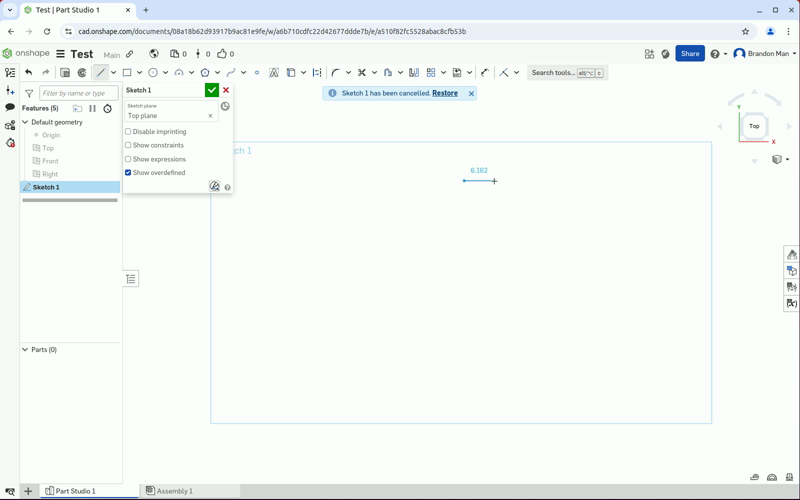
mouse_move(504, 180)
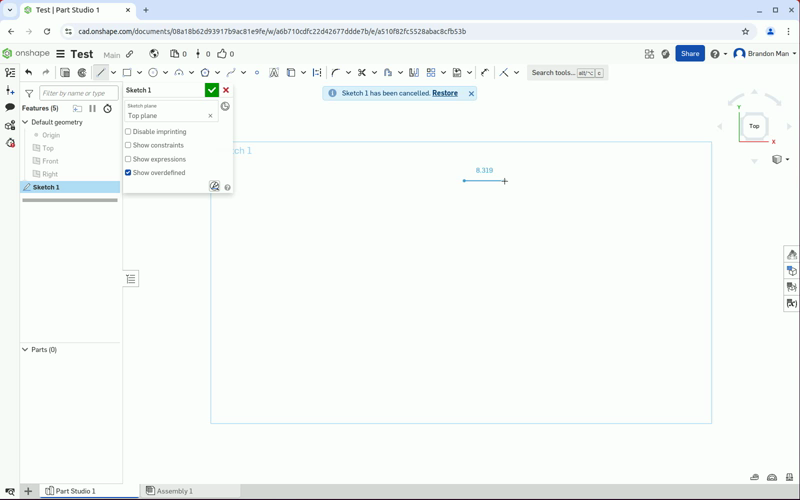
click(504, 180)
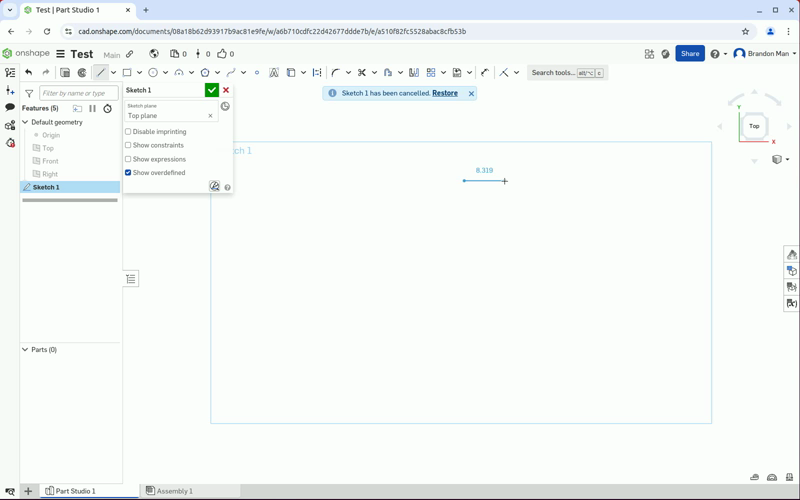
key_up(shift)
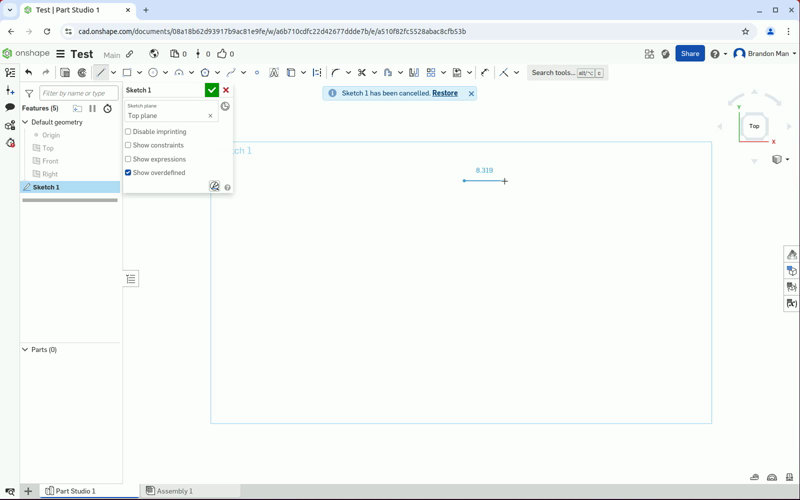
key_down(shift)
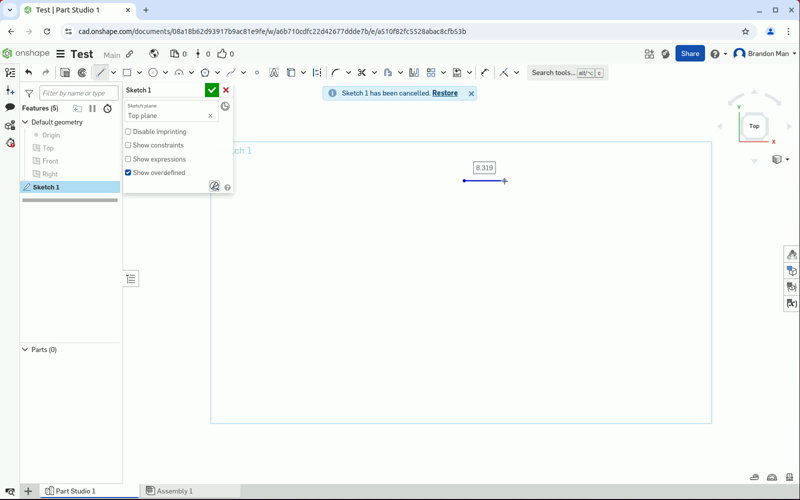
mouse_move(534, 180)
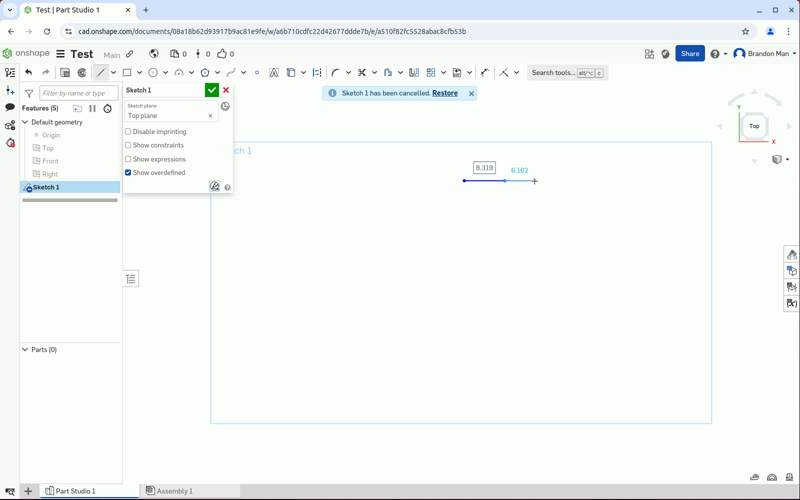
mouse_move(504, 170)
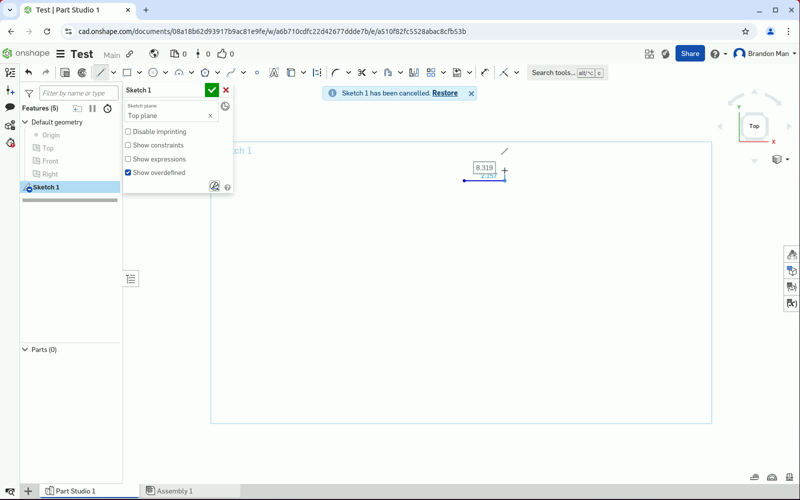
click(504, 170)
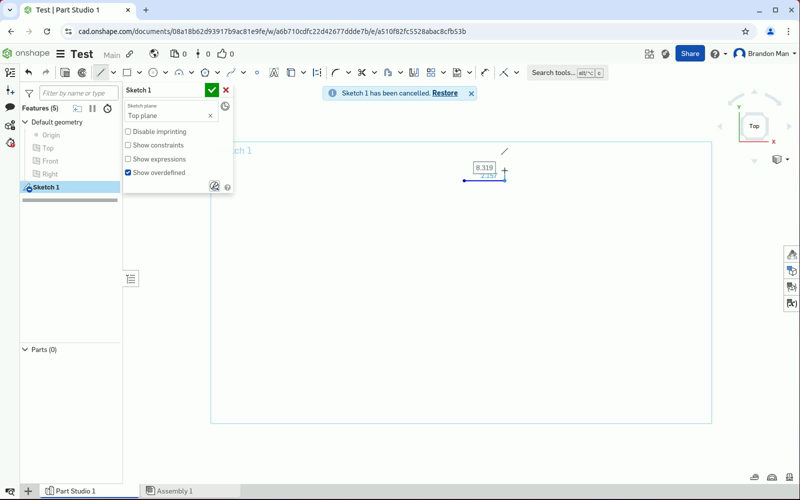
key_up(shift)
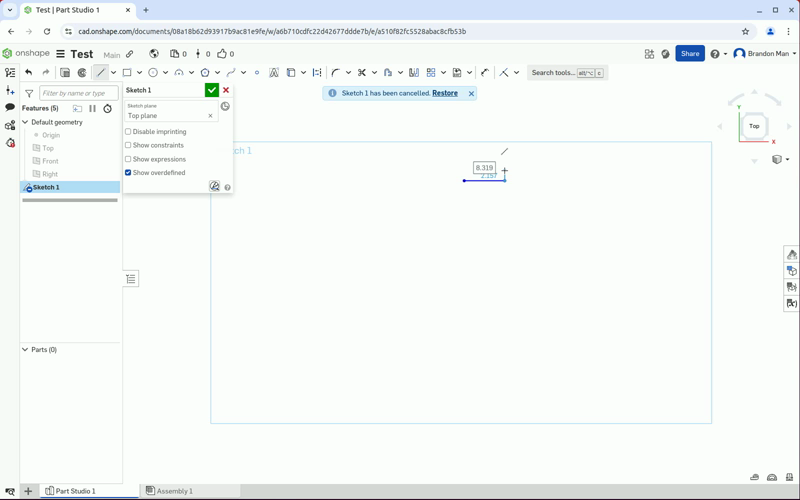
key_down(shift)
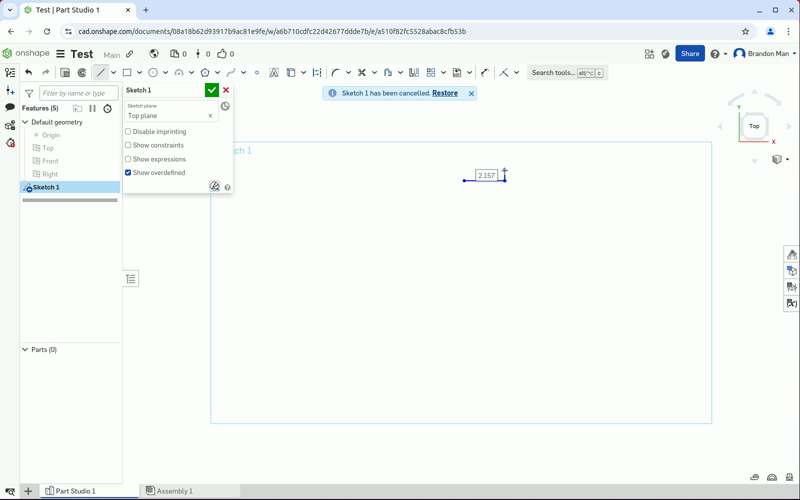
mouse_move(534, 170)
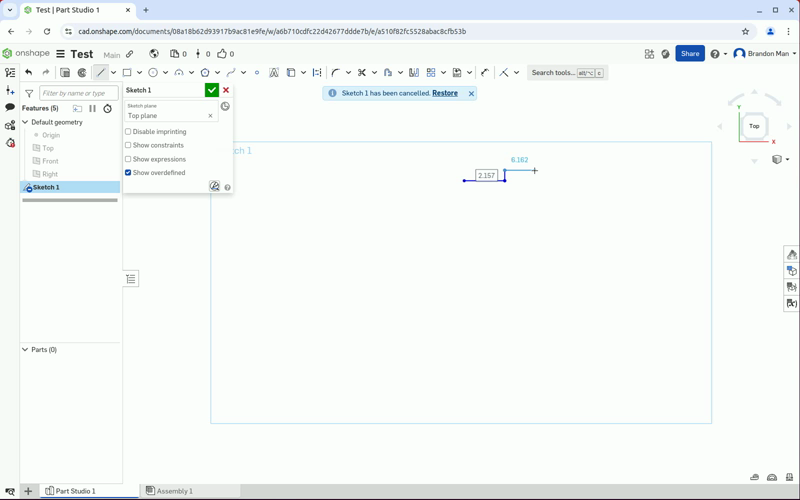
mouse_move(464, 170)
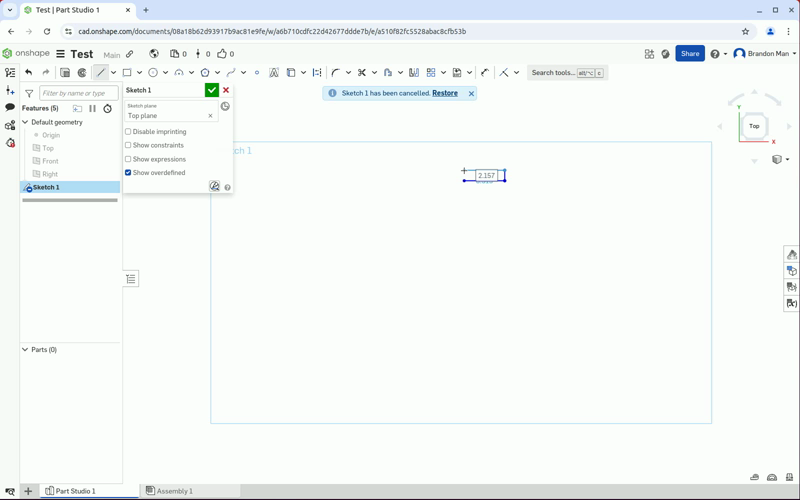
click(464, 170)
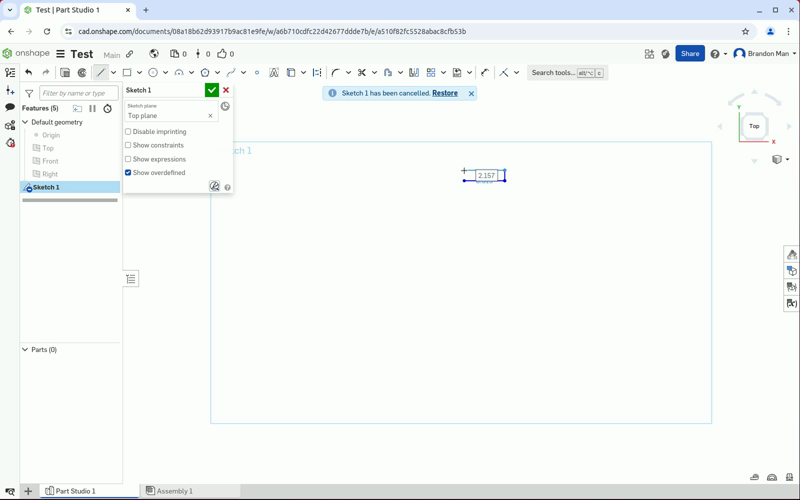
key_up(shift)
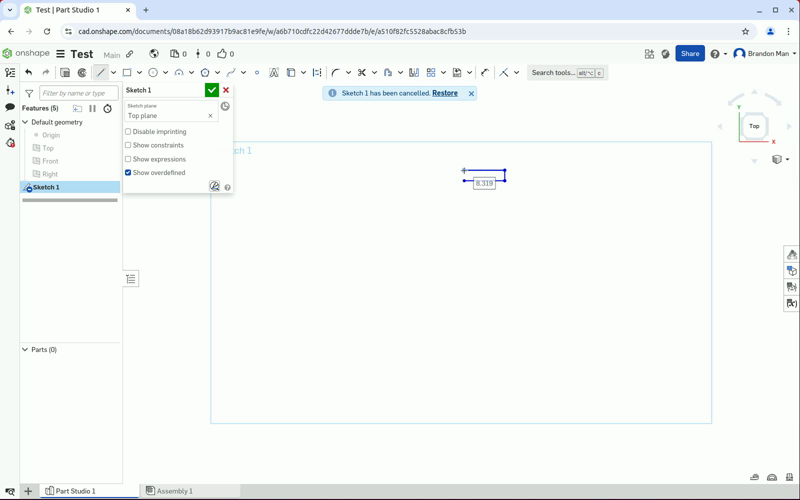
mouse_move(494, 170)
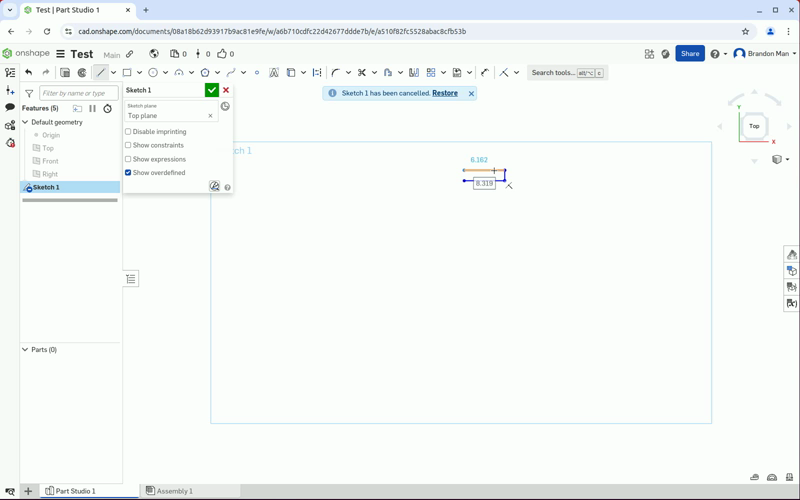
key_down(shift)
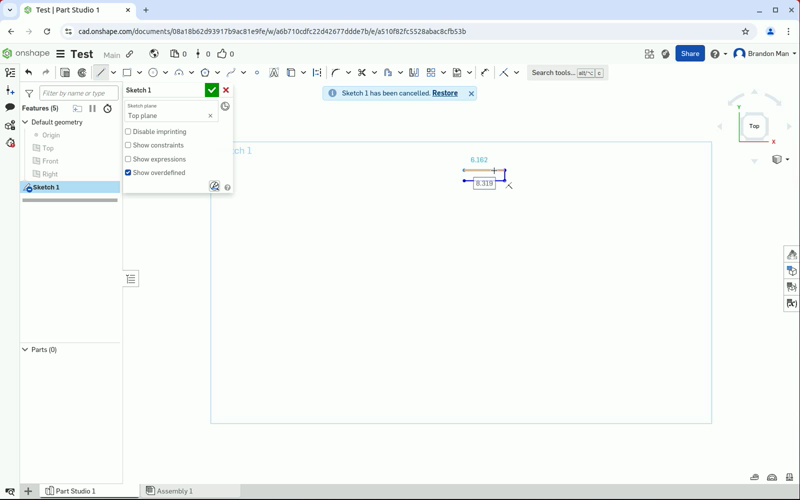
mouse_move(464, 180)
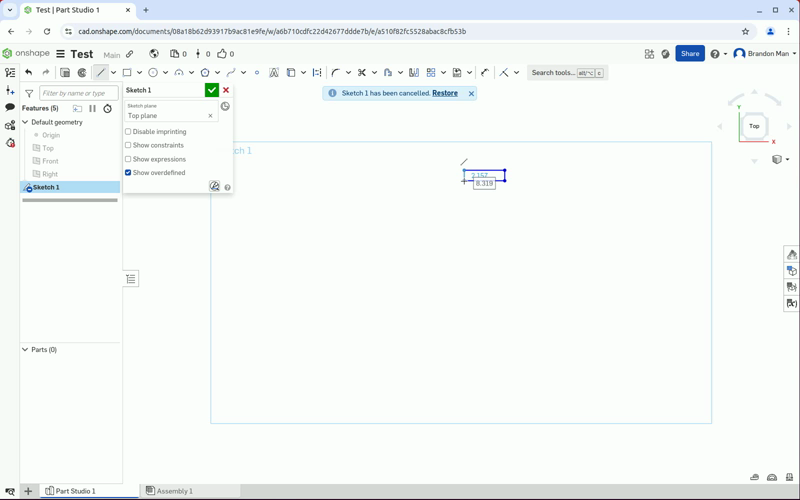
key_up(shift)
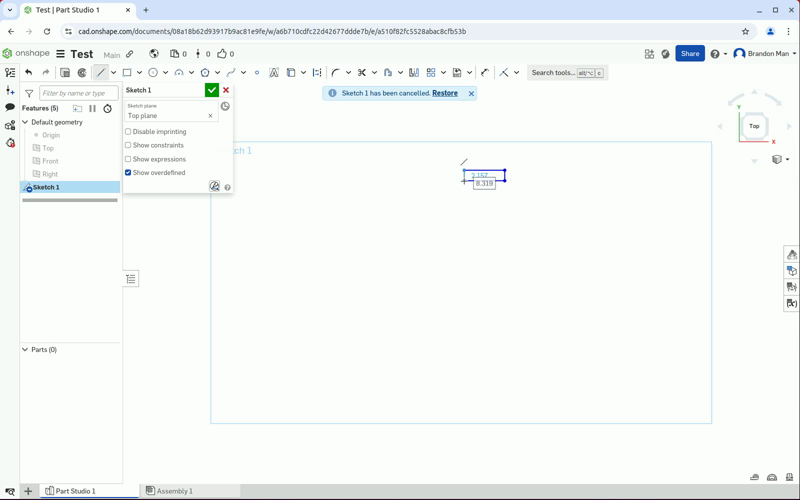
click(464, 180)
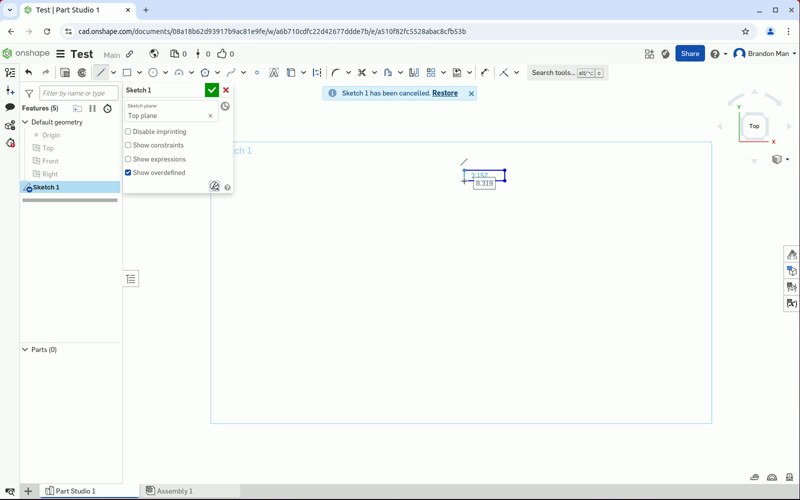
key(esc)
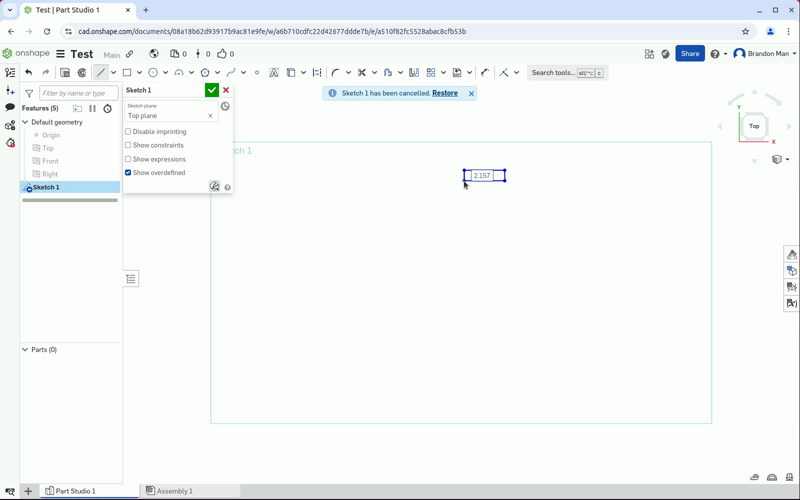
mouse_move(503, 171)
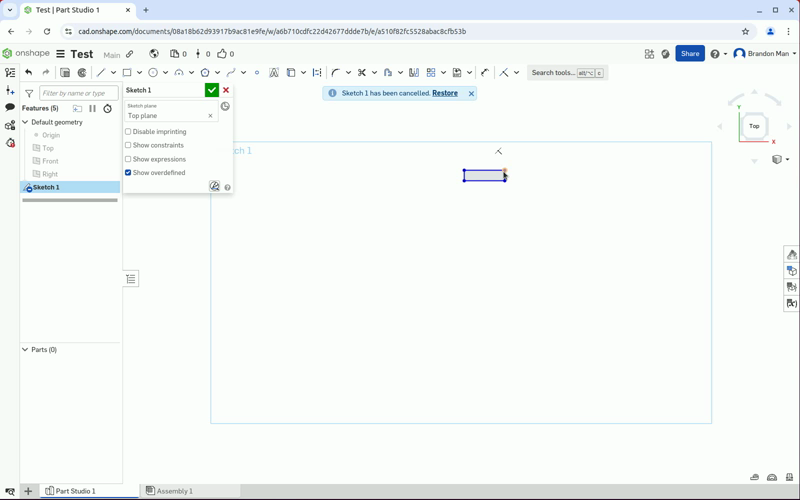
scroll(6)
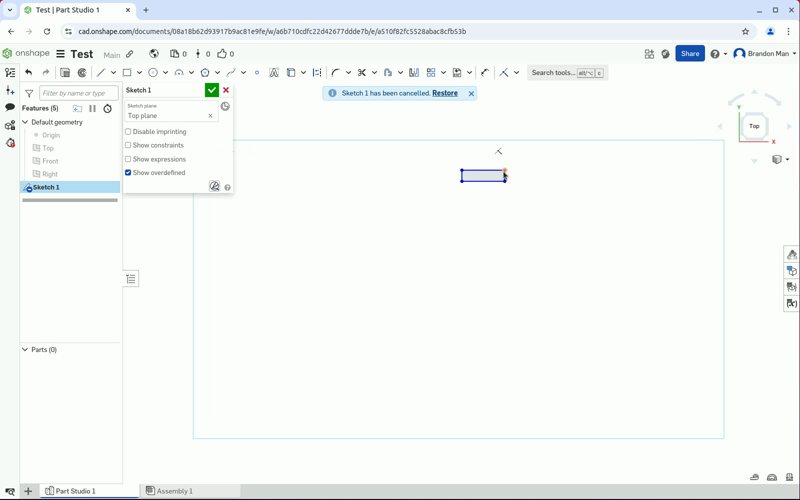
scroll(6)
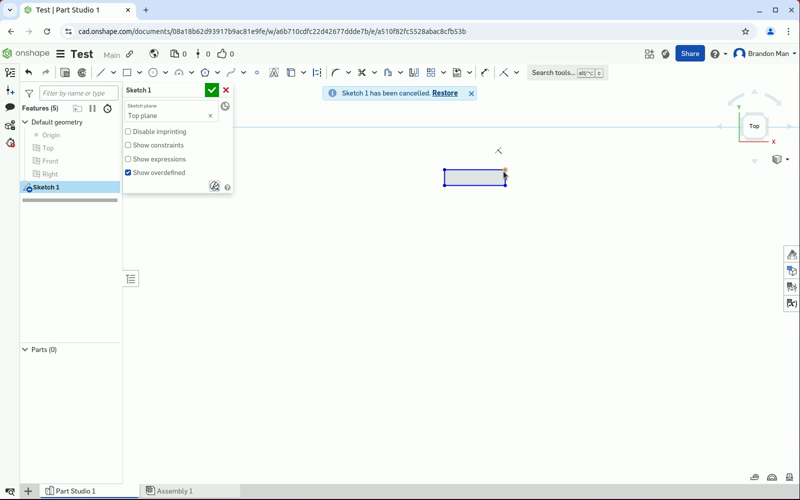
scroll(6)
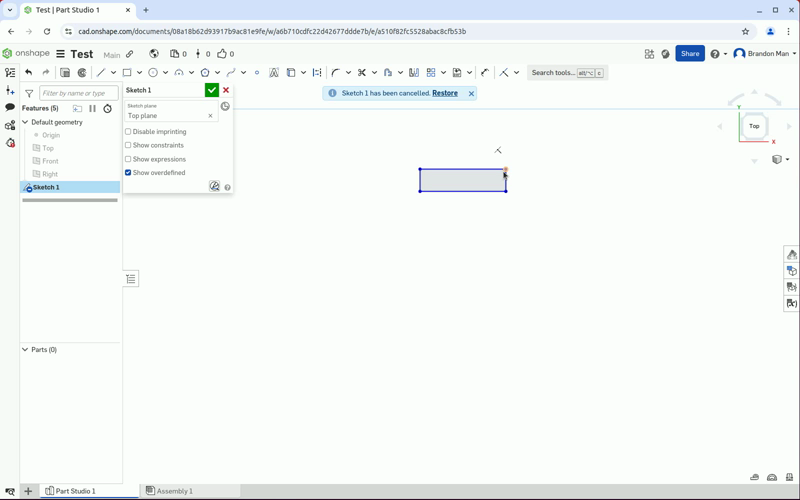
scroll(6)
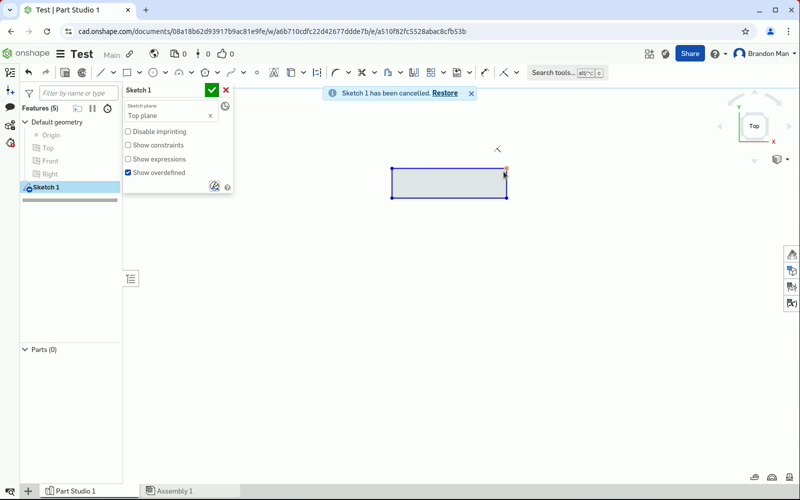
scroll(6)
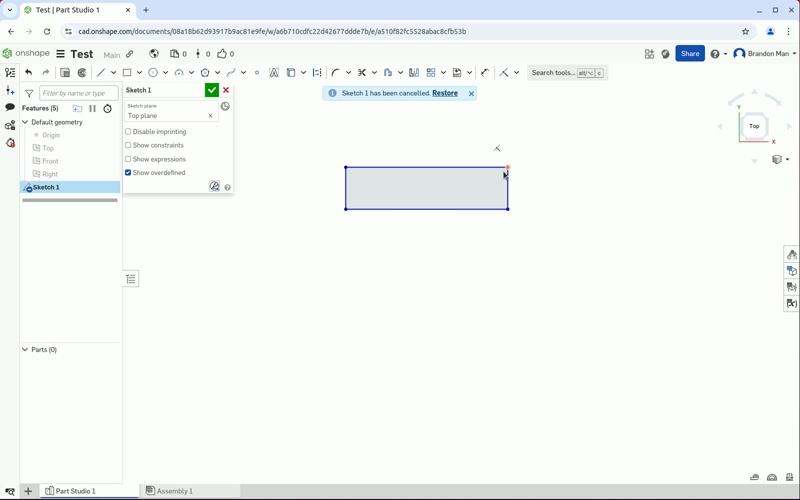
scroll(6)
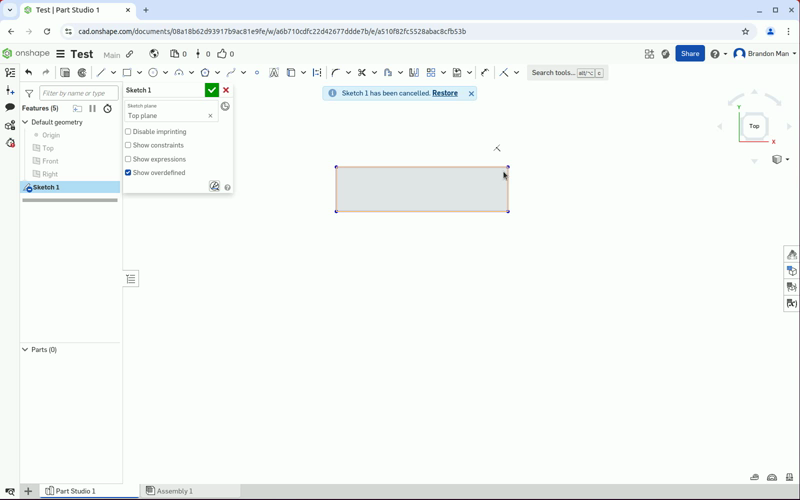
scroll(6)
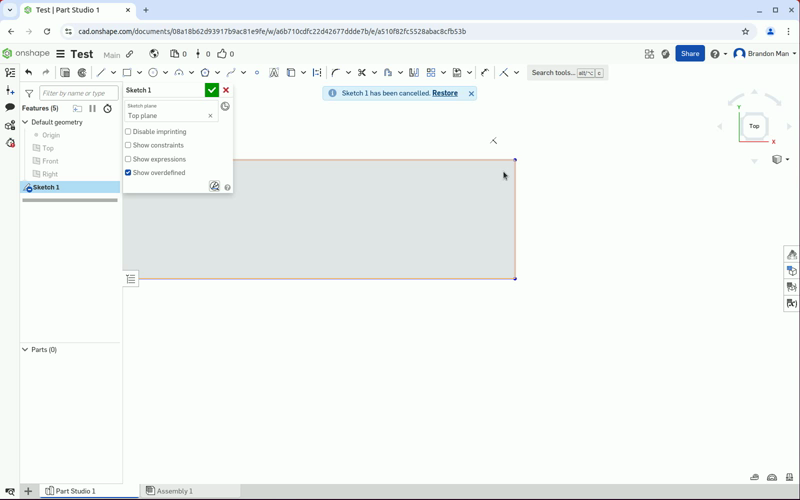
click(503, 171)
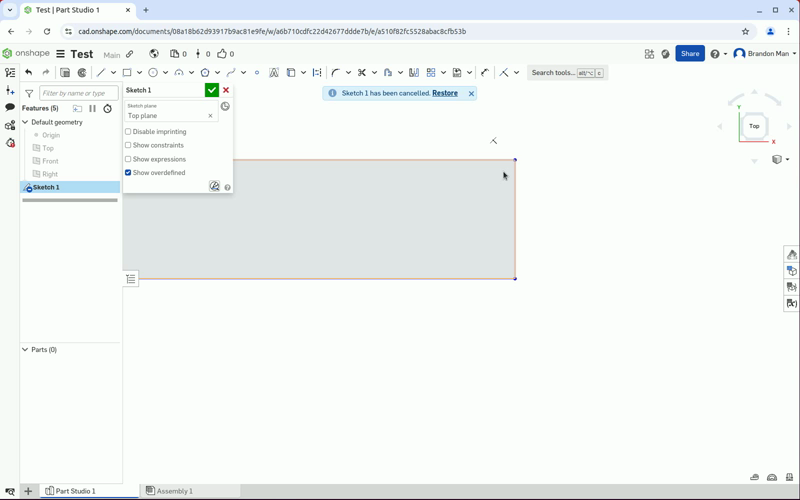
scroll(-6)
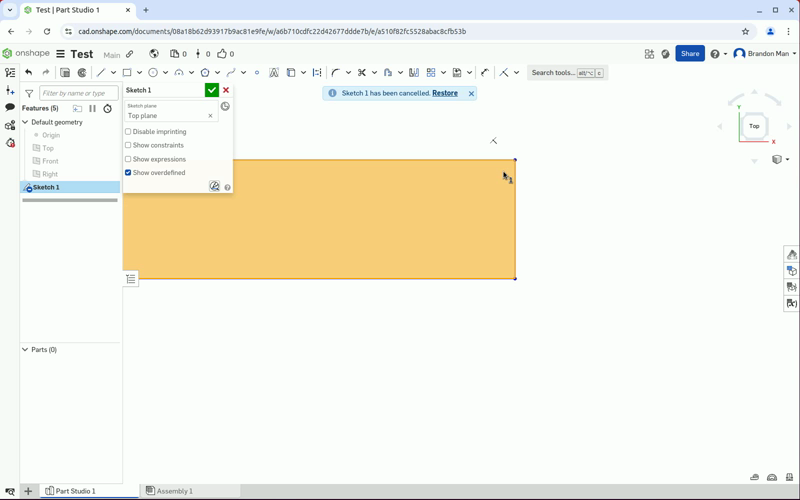
scroll(-6)
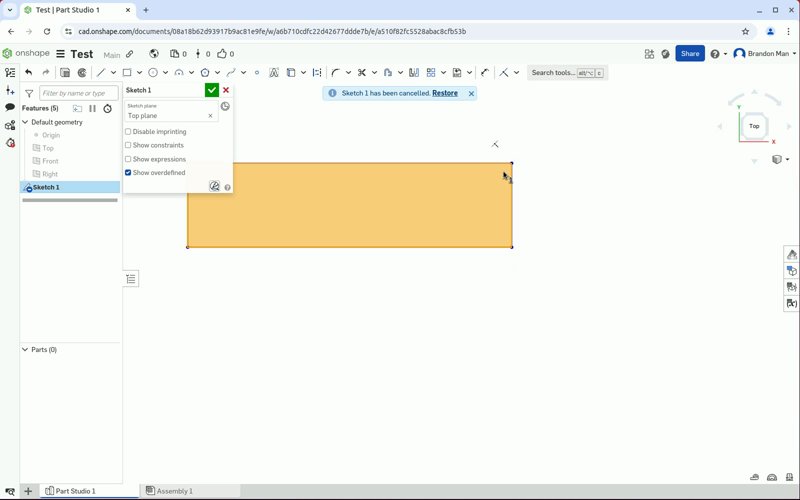
scroll(-6)
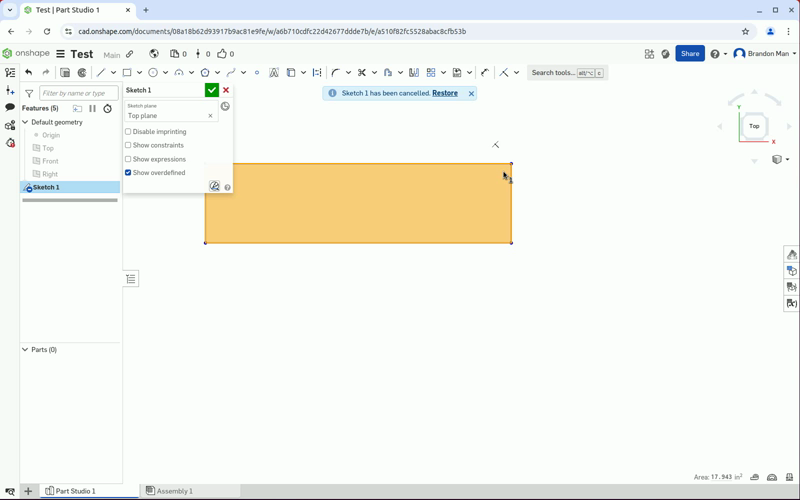
scroll(-6)
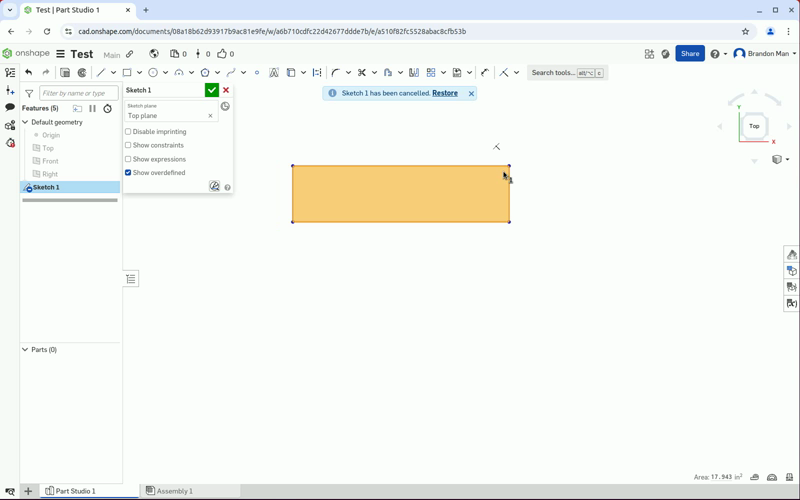
scroll(-6)
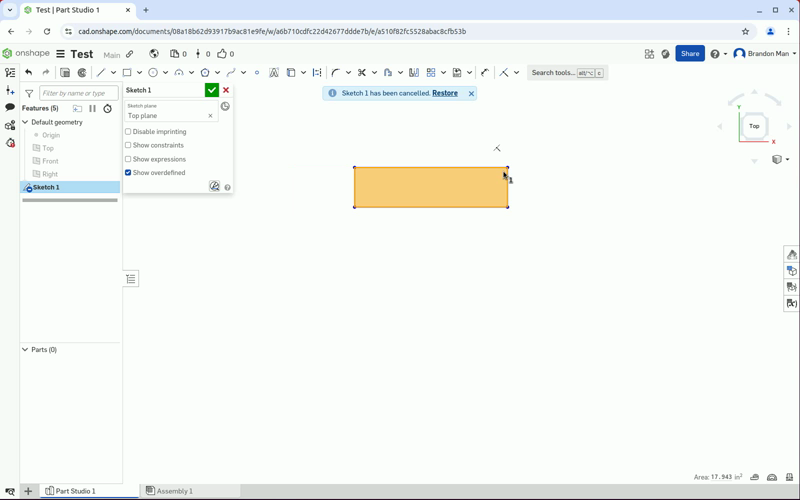
scroll(-6)
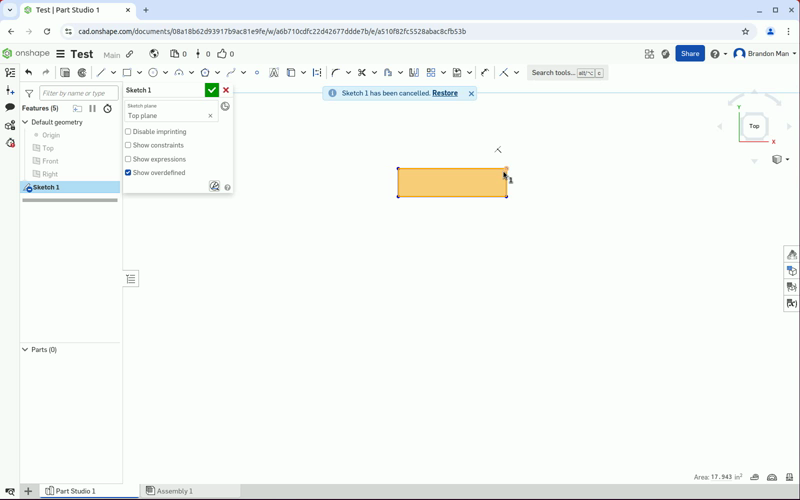
scroll(-6)
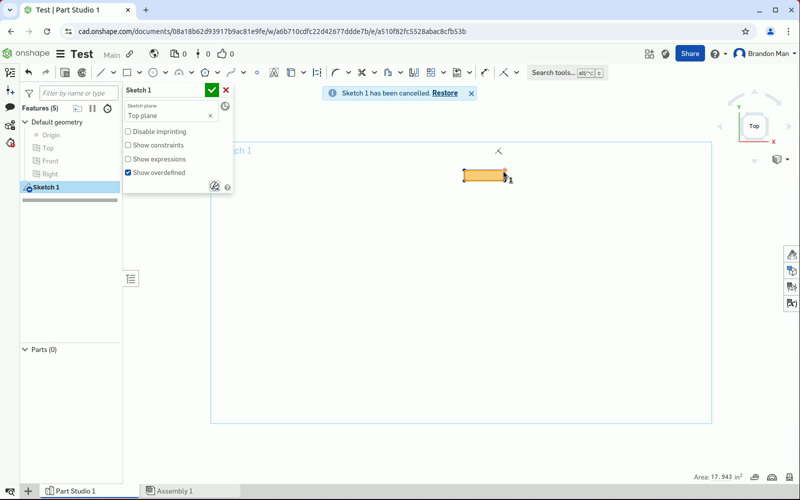
mouse_move(73, 352)
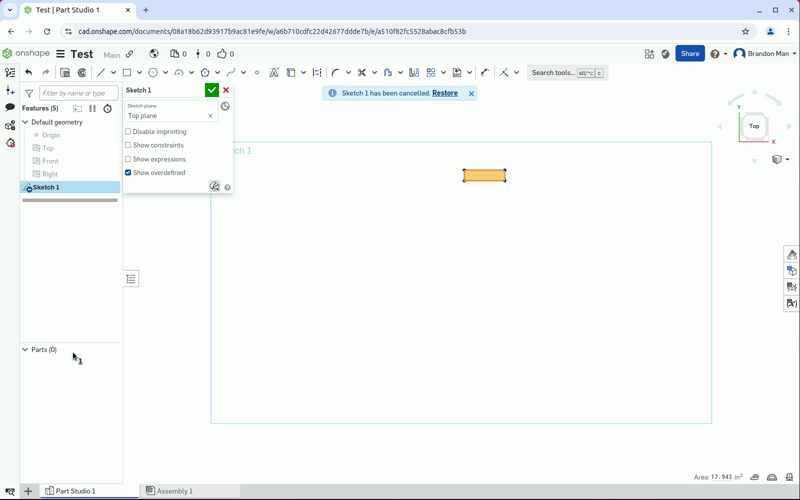
key(shift+y)
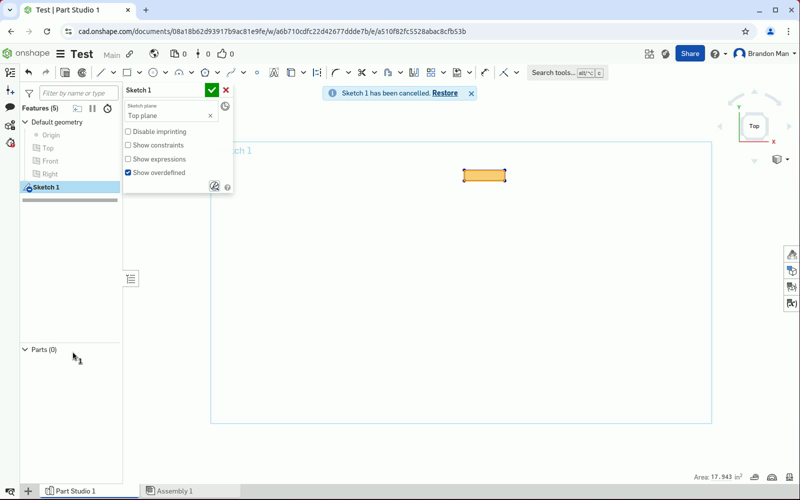
key(shift+e)
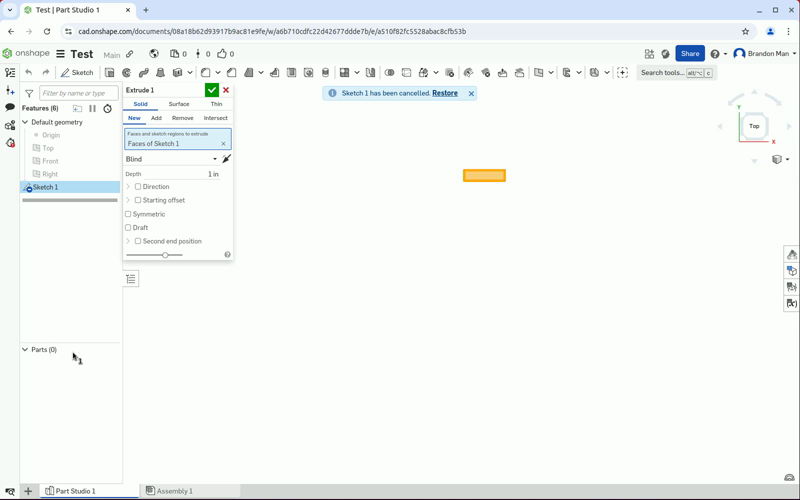
mouse_move(143, 106)
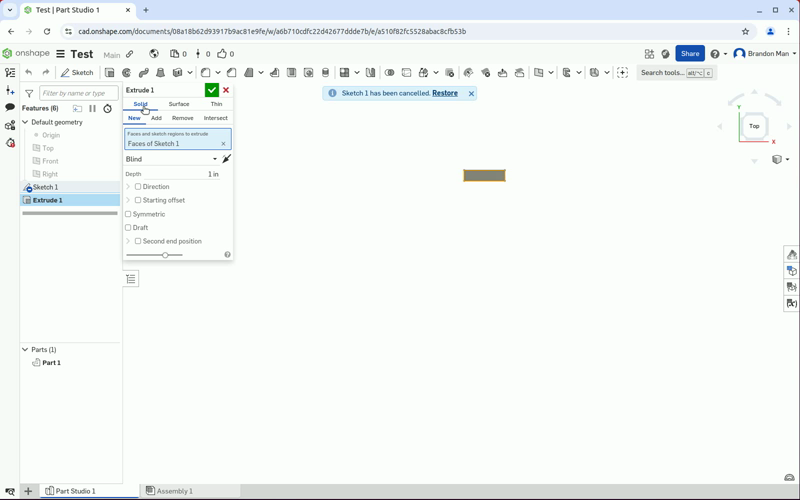
click(143, 106)
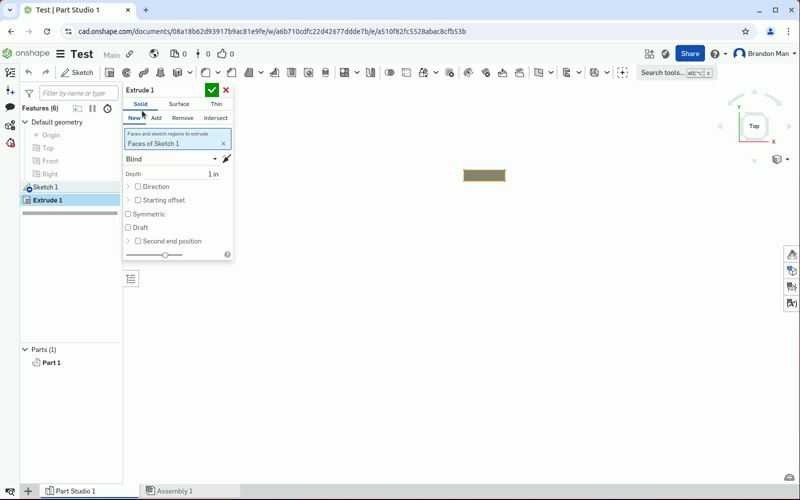
mouse_move(137, 120)
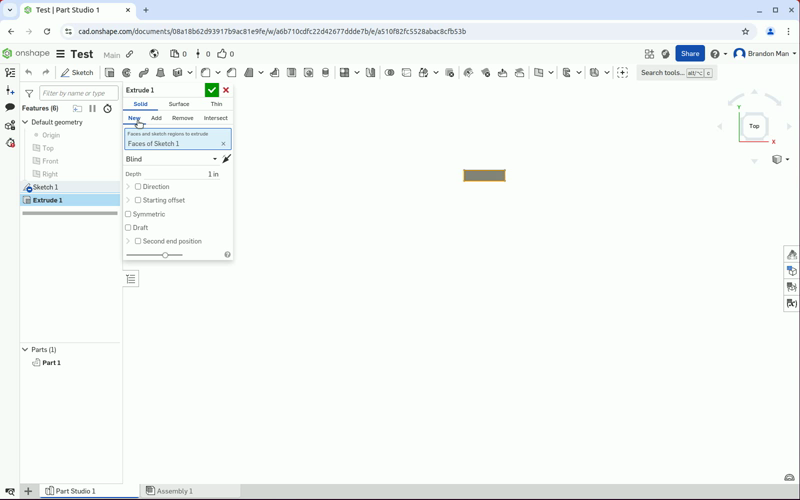
click(137, 120)
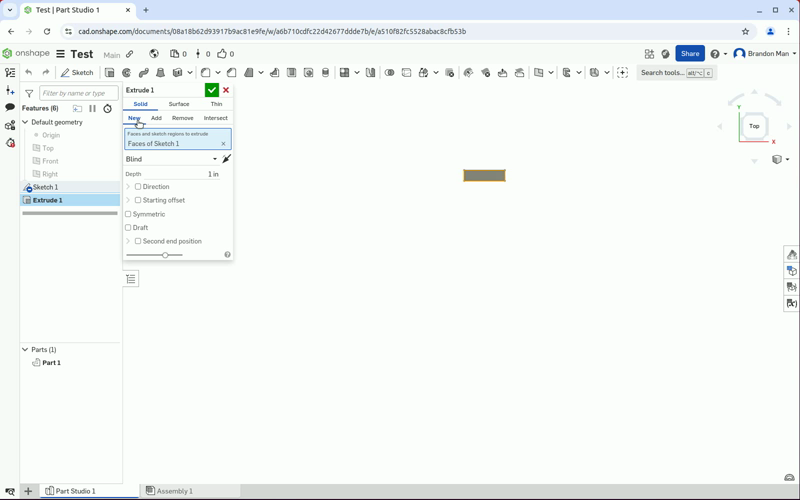
key(tab, 4)
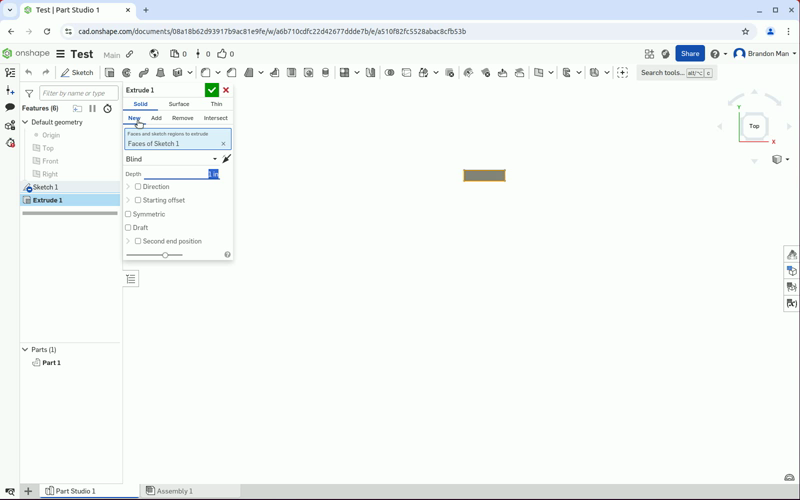
text(0.963)
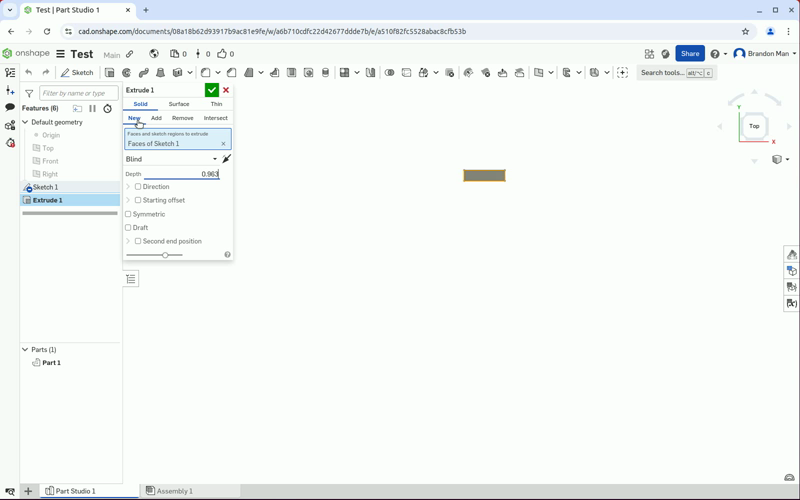
key(enter)
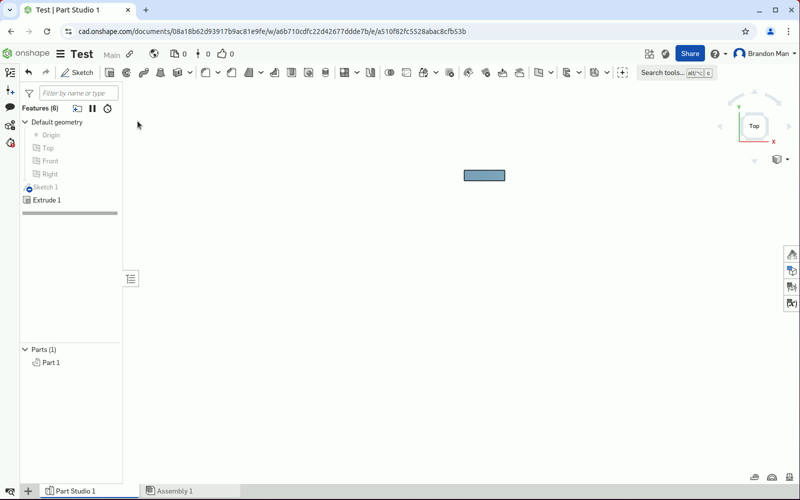
key(shift+h)
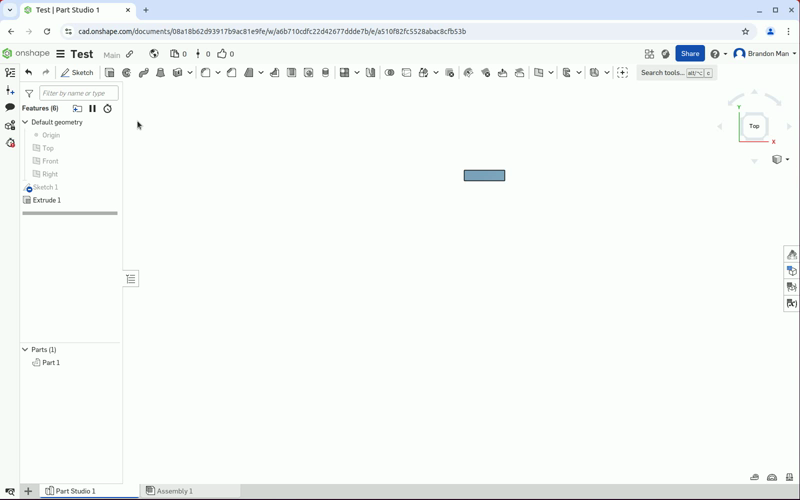
key(shift+h)
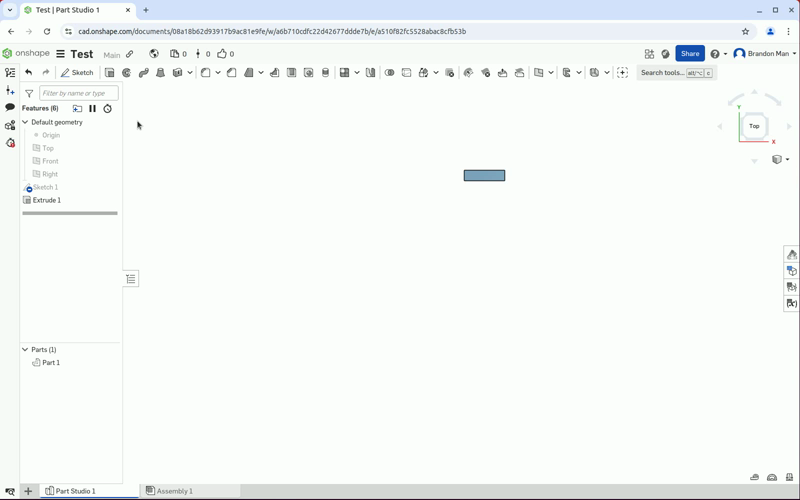
mouse_move(73, 189)
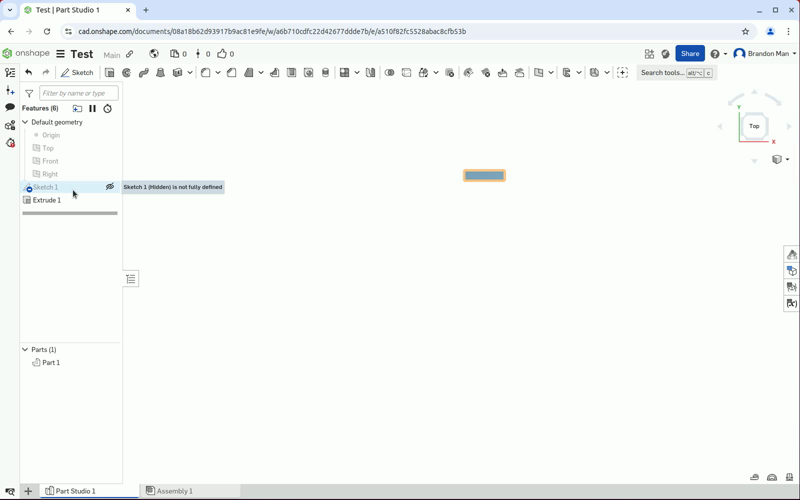
click(73, 189)
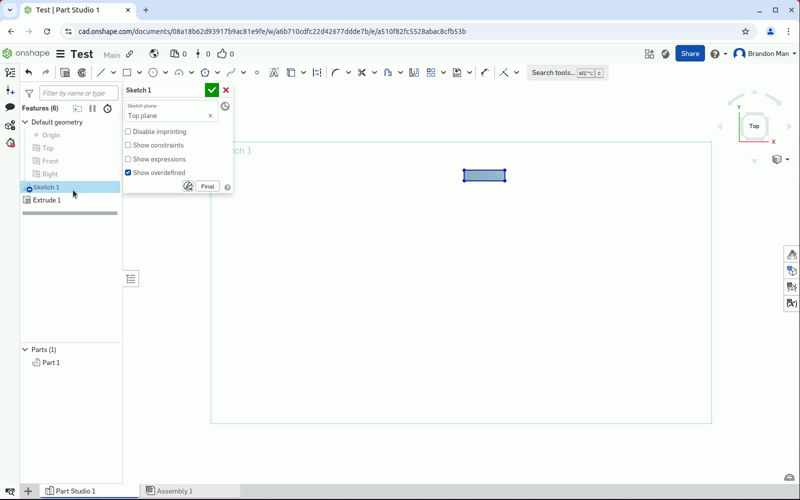
mouse_move(229, 92)
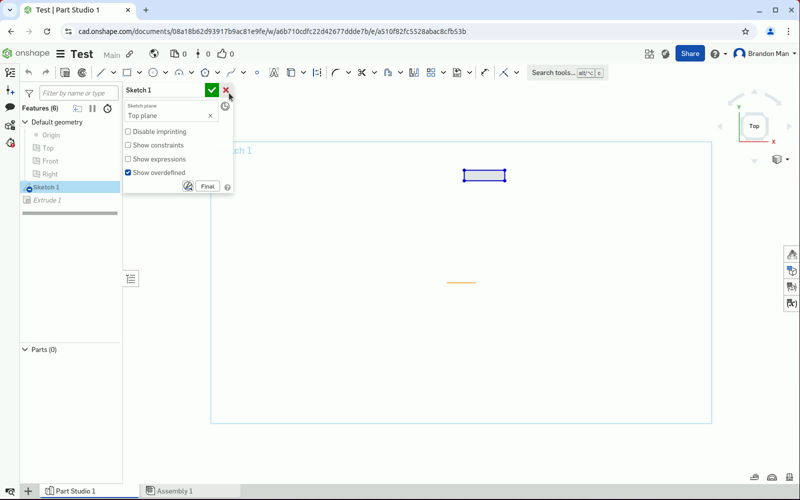
click(229, 92)
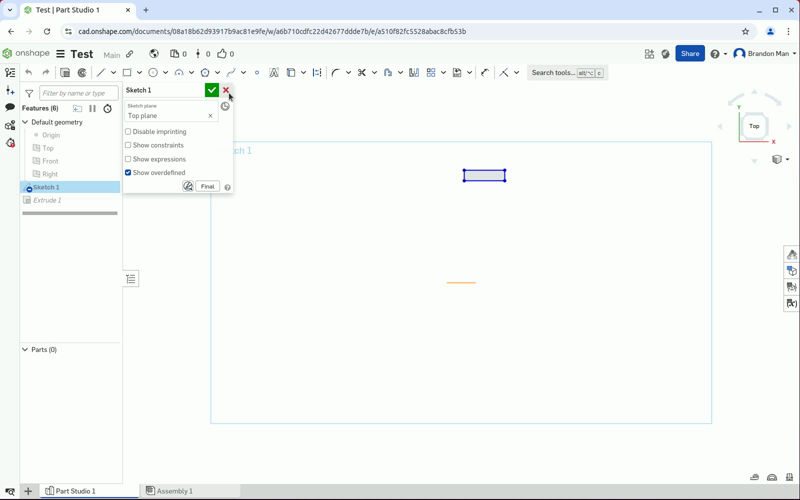
key(shift+s)
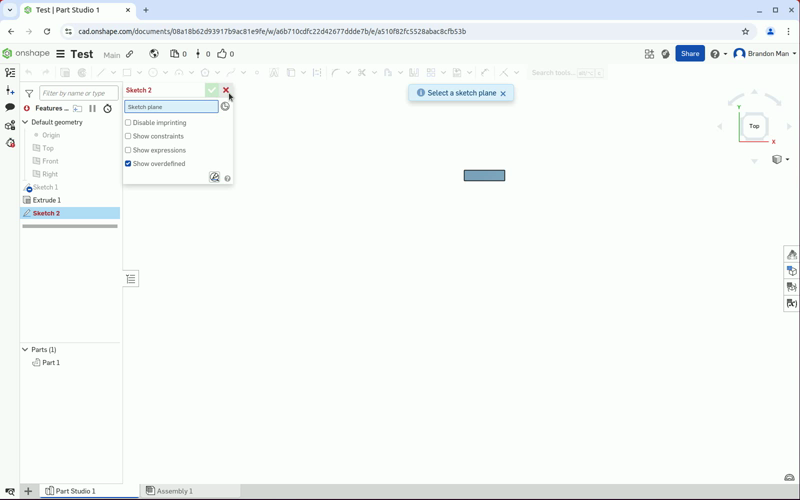
mouse_move(73, 150)
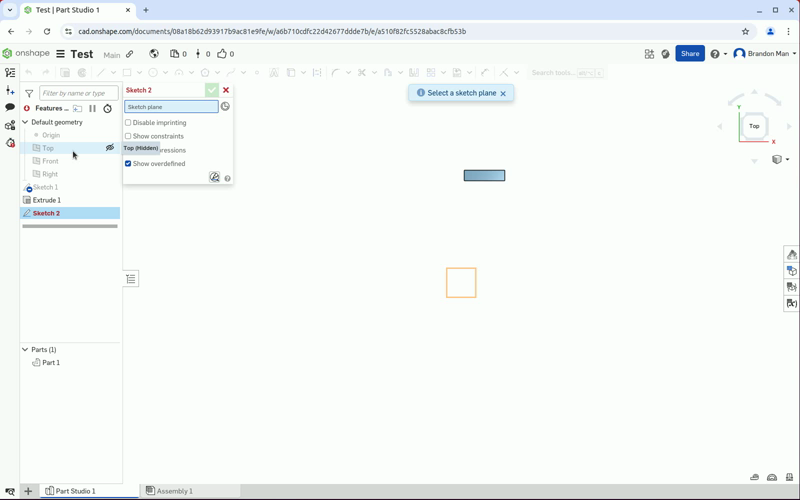
click(73, 150)
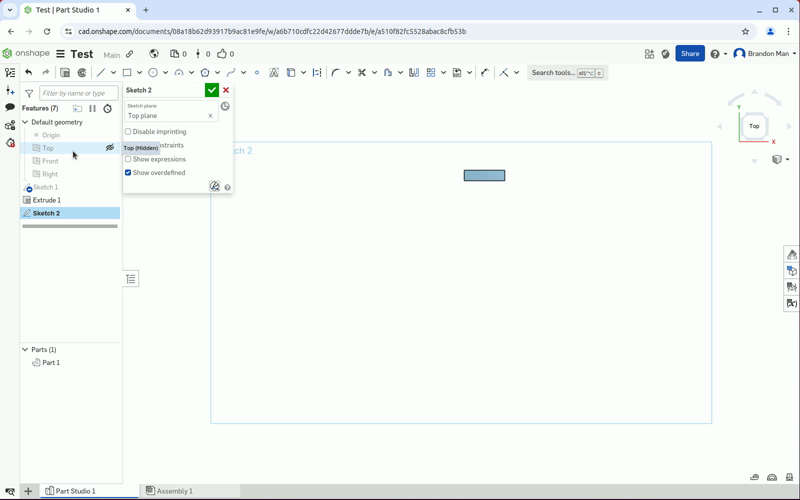
mouse_move(73, 352)
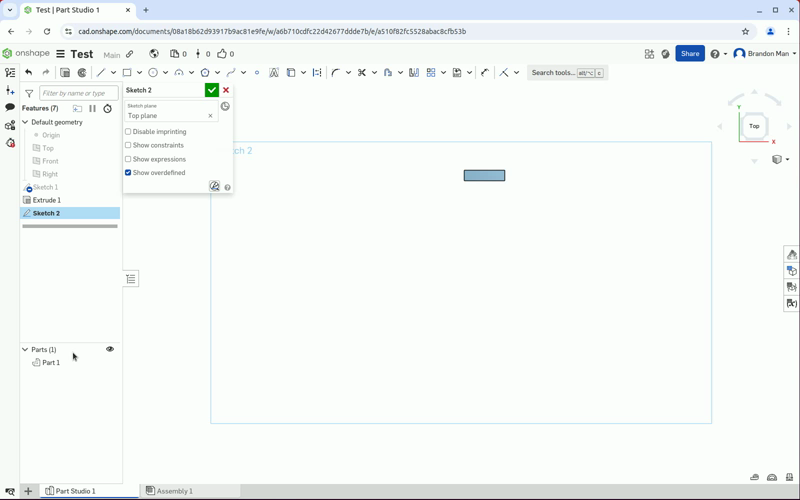
key(y)
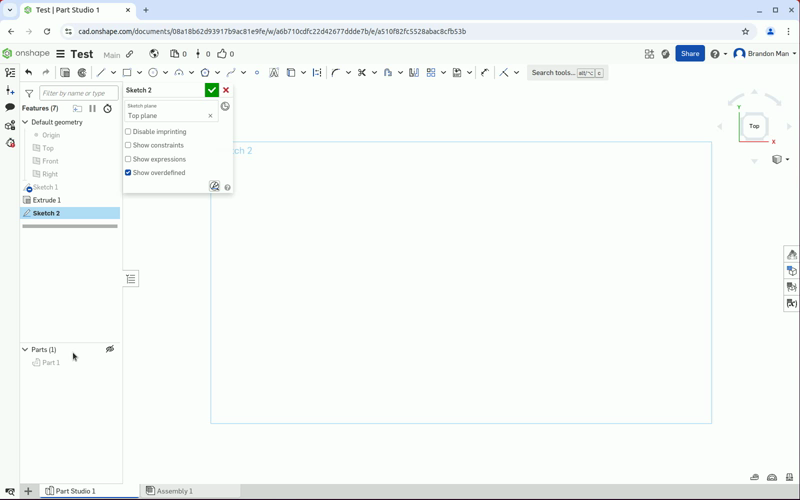
key(l)
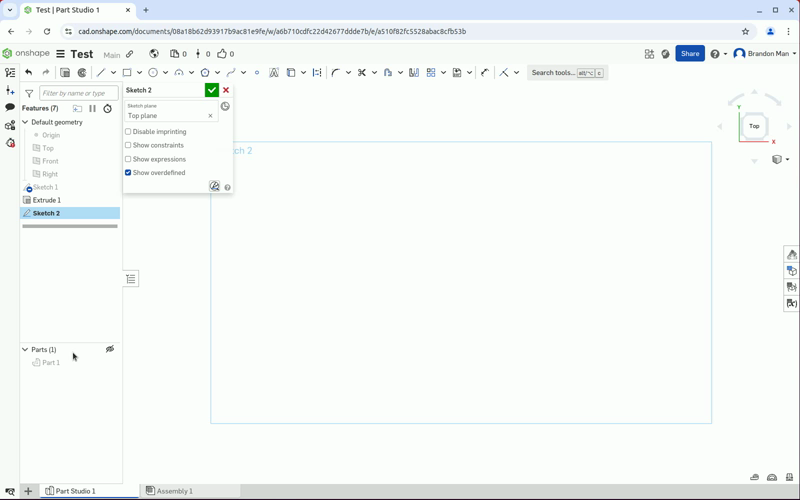
key_down(shift)
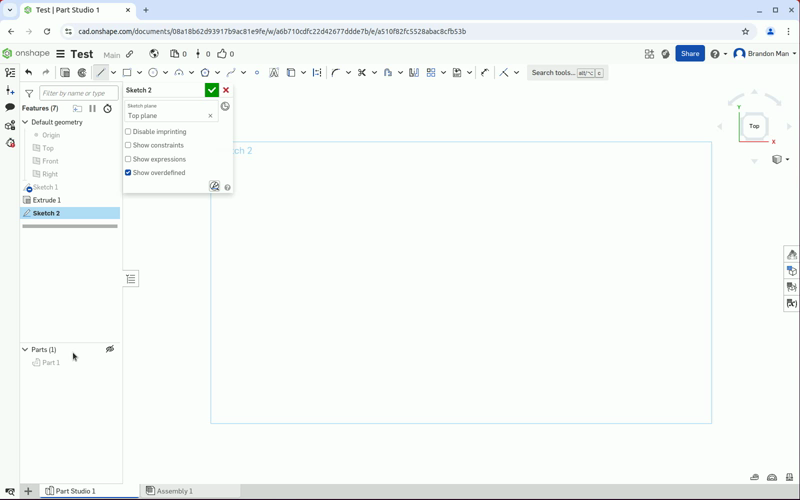
mouse_move(464, 395)
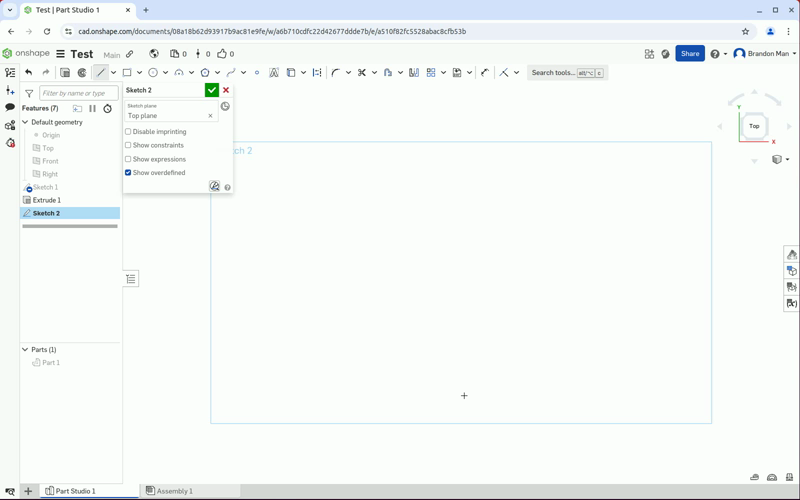
click(464, 395)
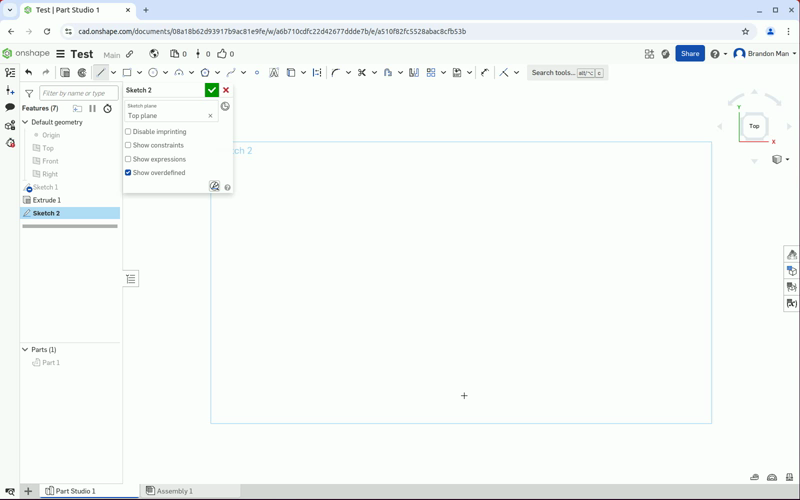
key_up(shift)
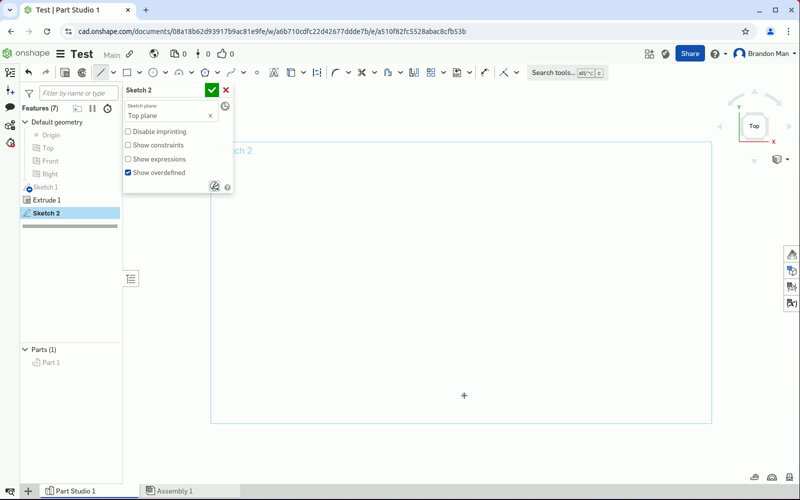
key_down(shift)
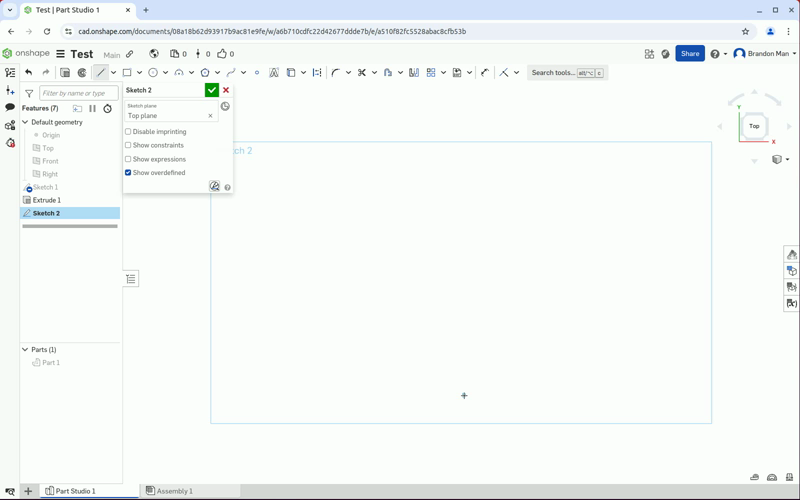
mouse_move(494, 395)
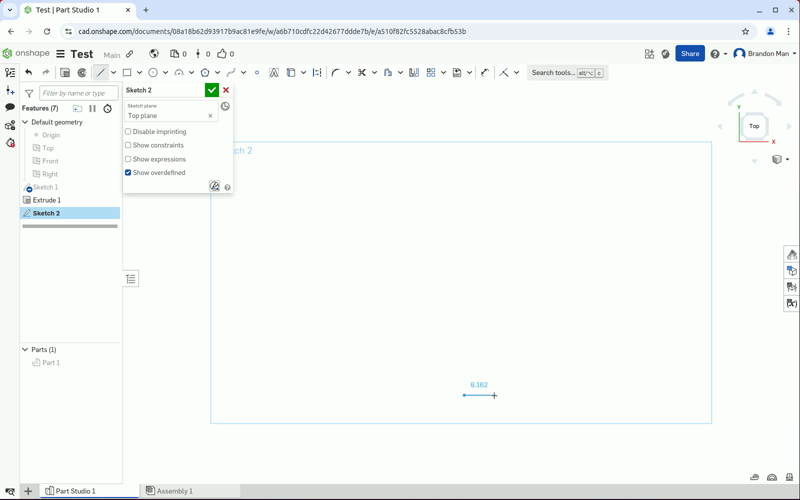
mouse_move(504, 395)
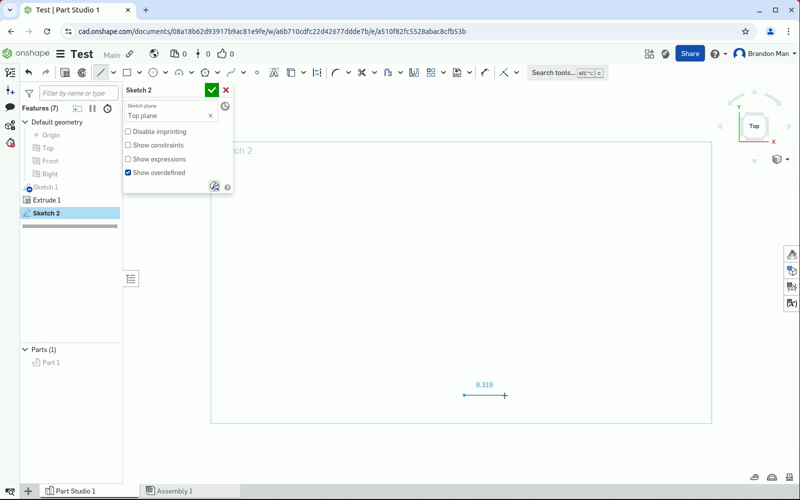
click(504, 395)
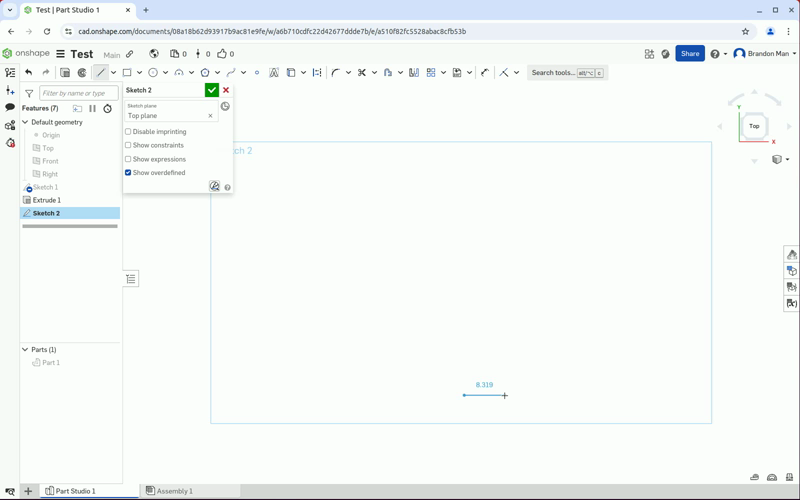
key_up(shift)
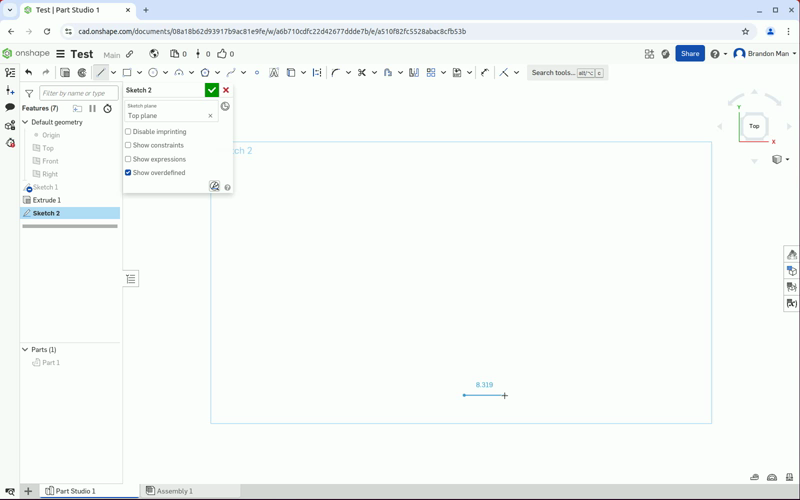
key_down(shift)
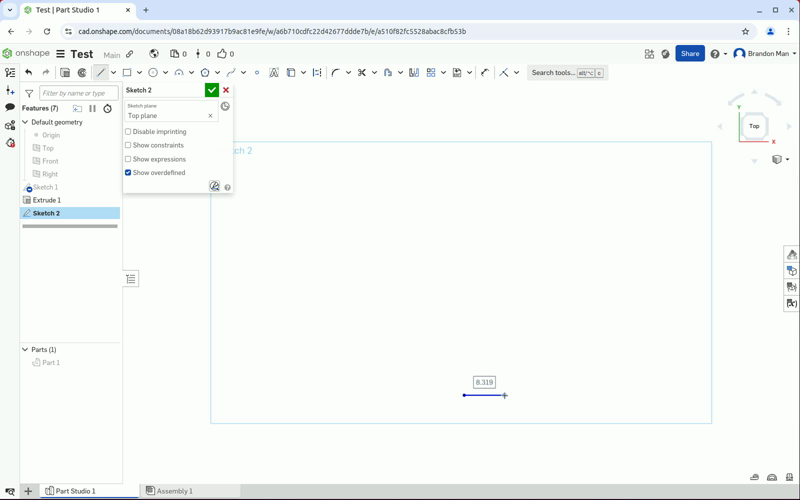
mouse_move(534, 395)
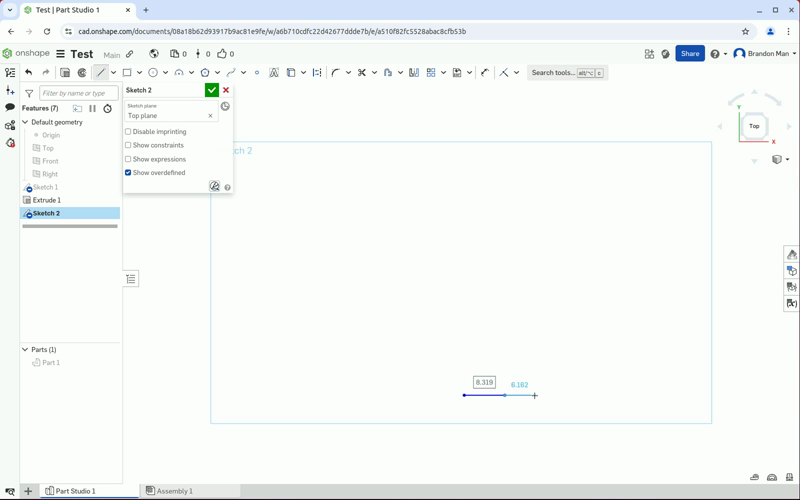
mouse_move(504, 384)
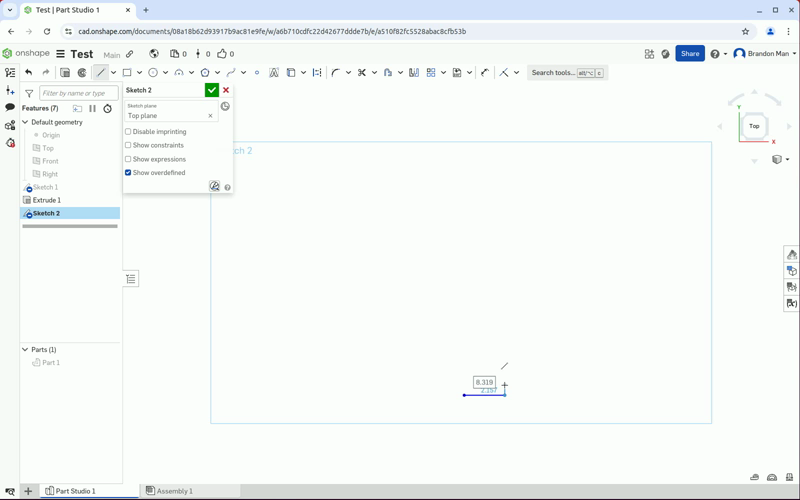
click(504, 384)
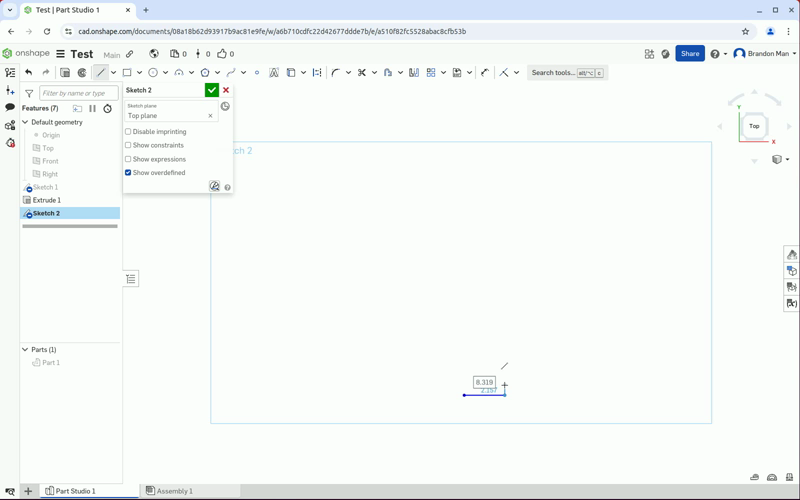
key_up(shift)
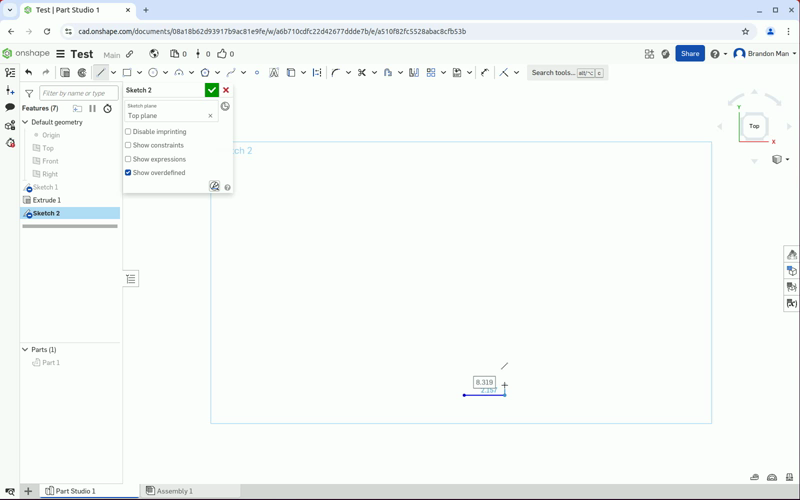
key_down(shift)
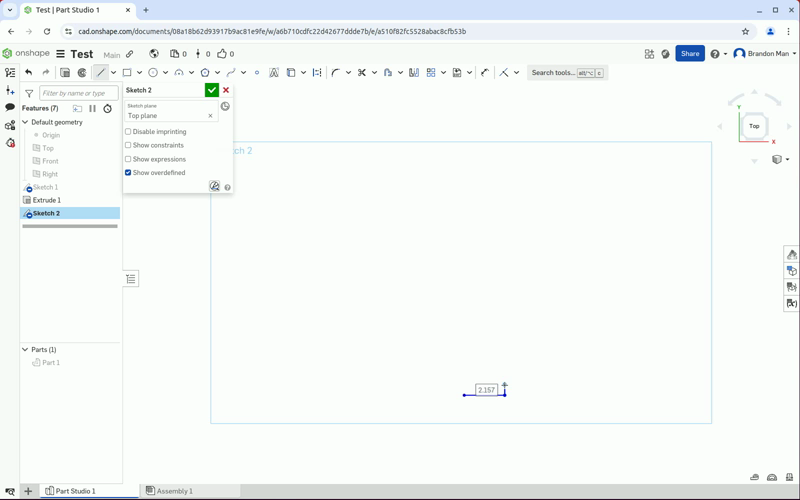
mouse_move(534, 384)
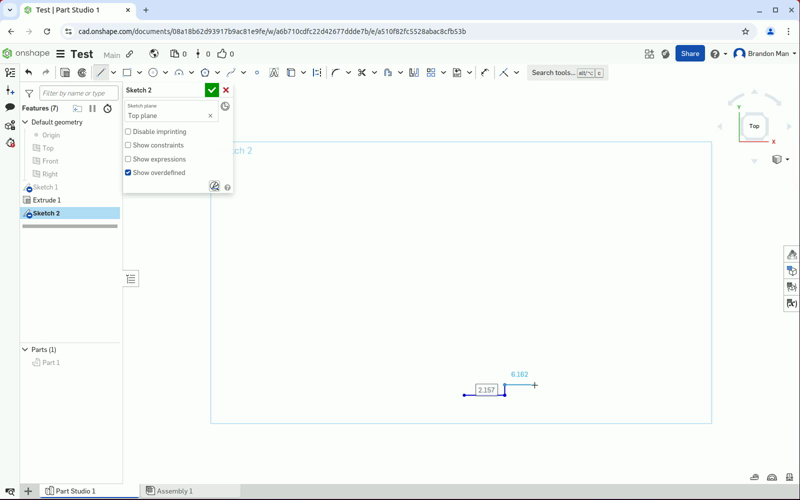
mouse_move(464, 384)
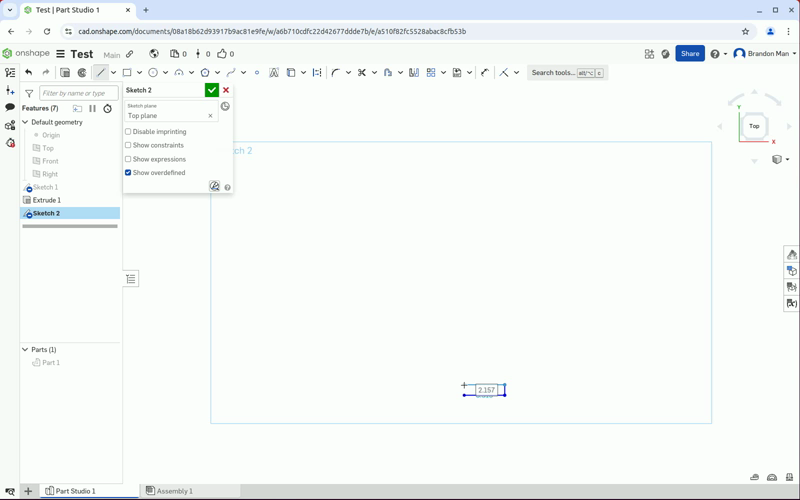
click(464, 384)
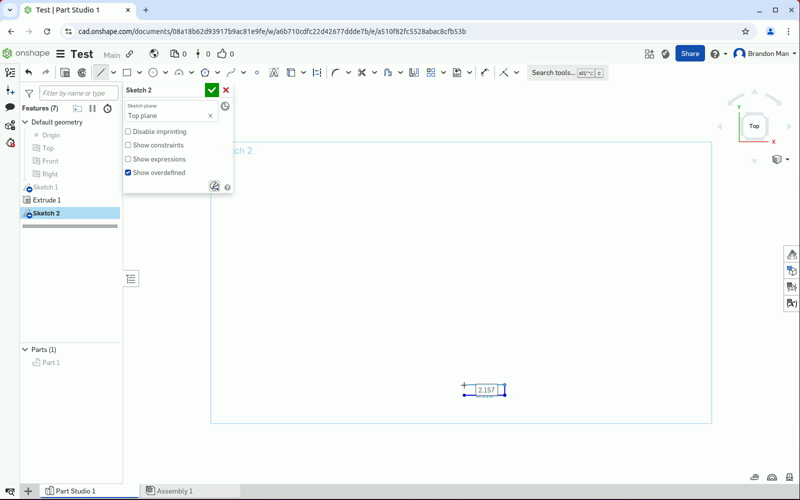
key_up(shift)
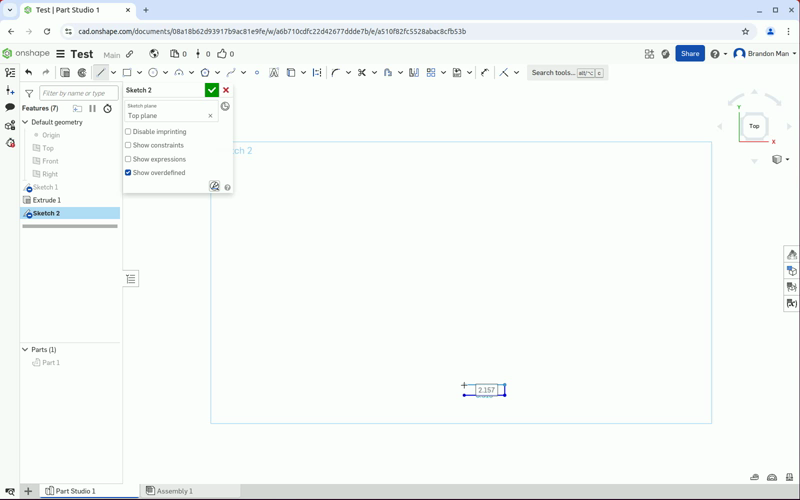
mouse_move(494, 384)
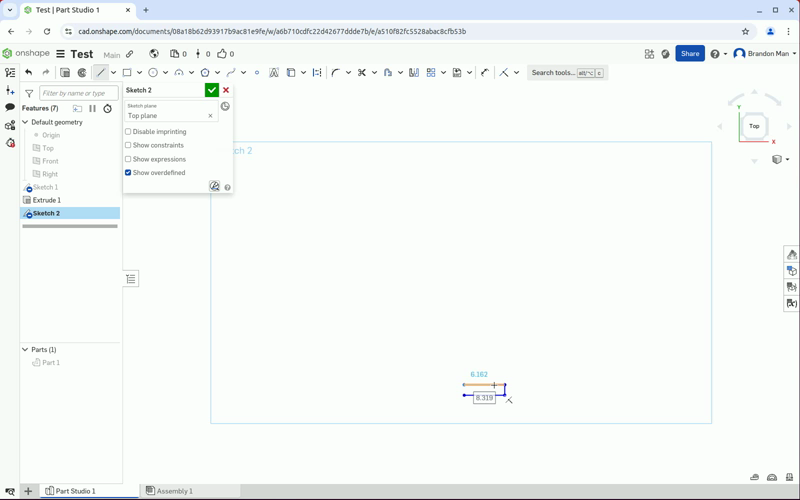
key_down(shift)
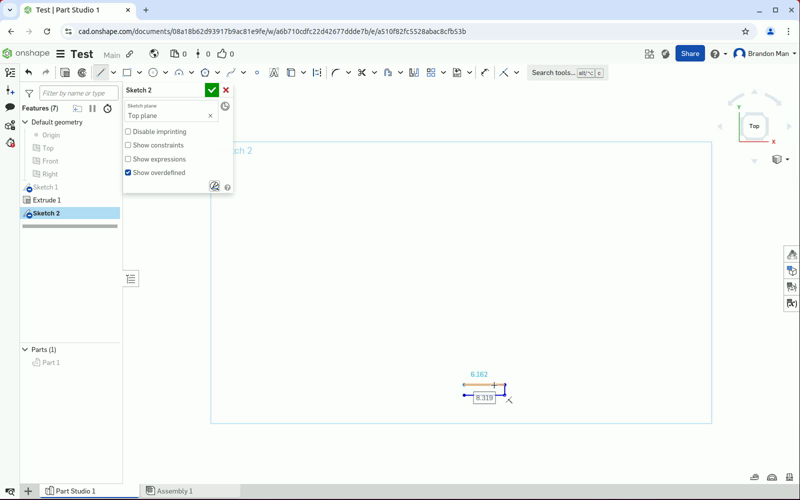
mouse_move(464, 395)
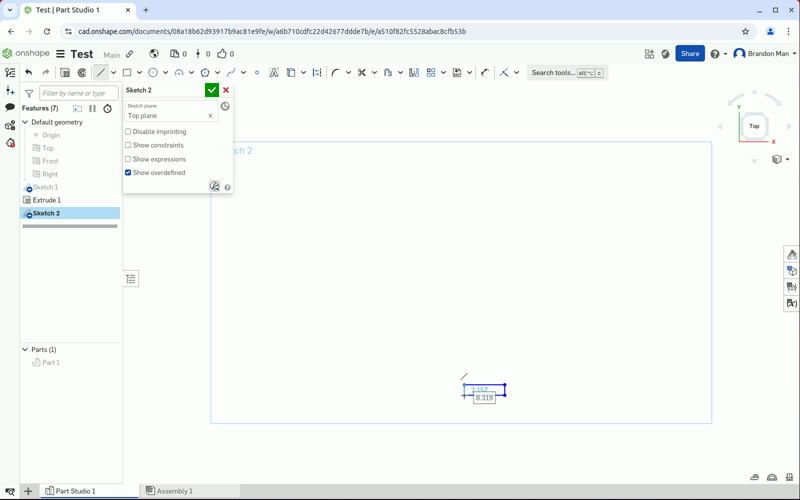
key_up(shift)
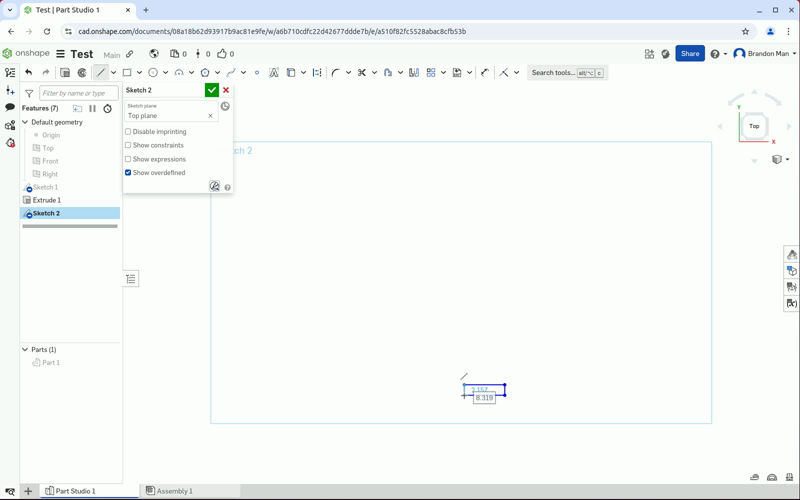
click(464, 395)
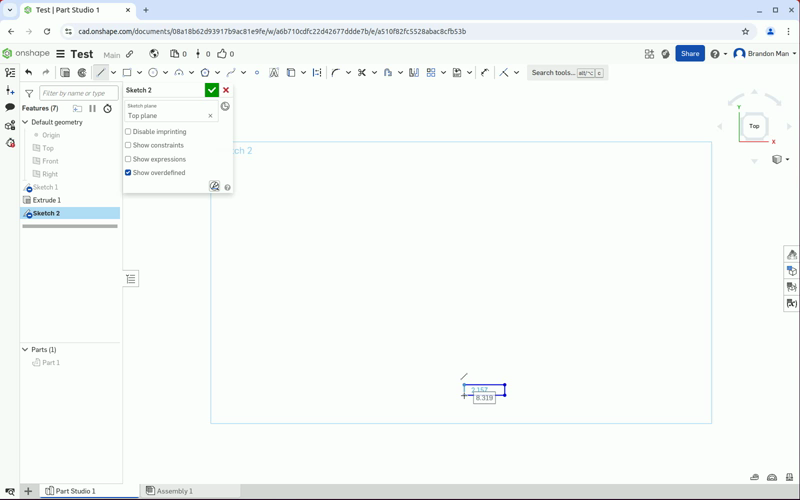
key(esc)
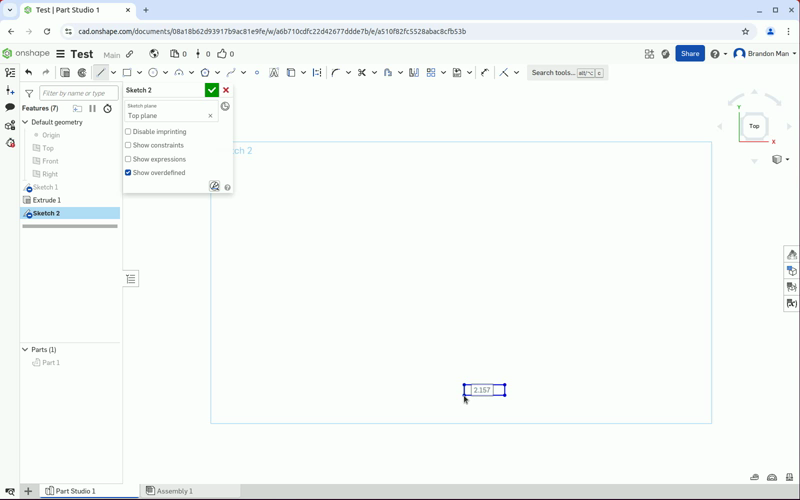
mouse_move(502, 386)
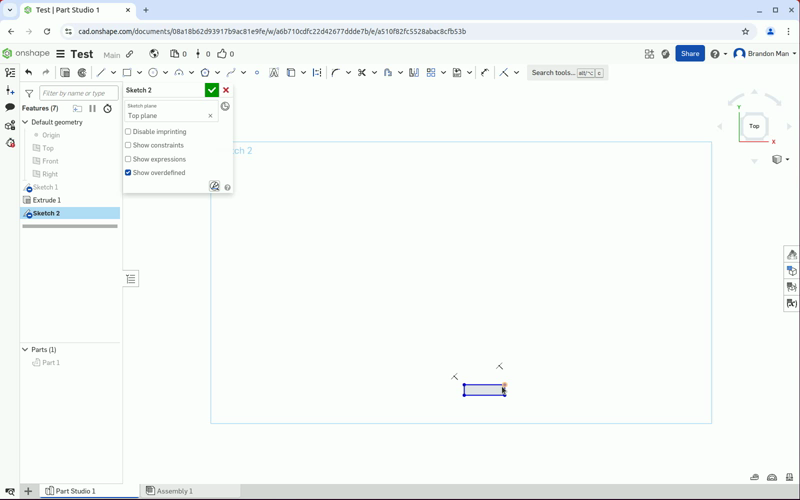
scroll(6)
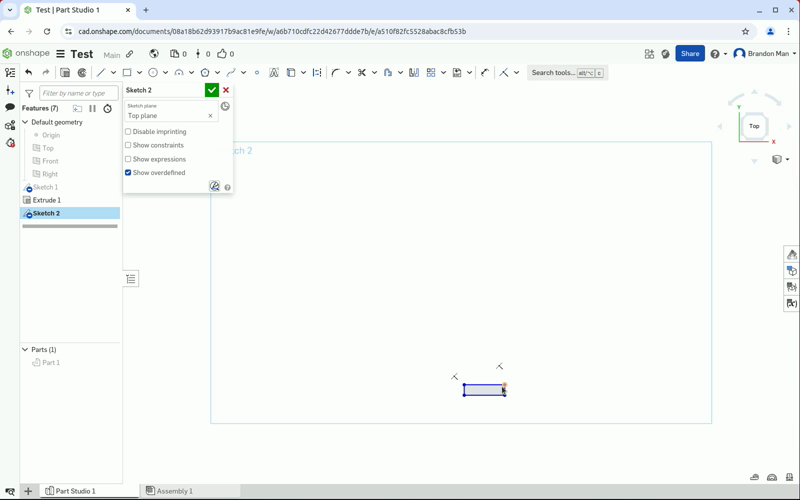
scroll(6)
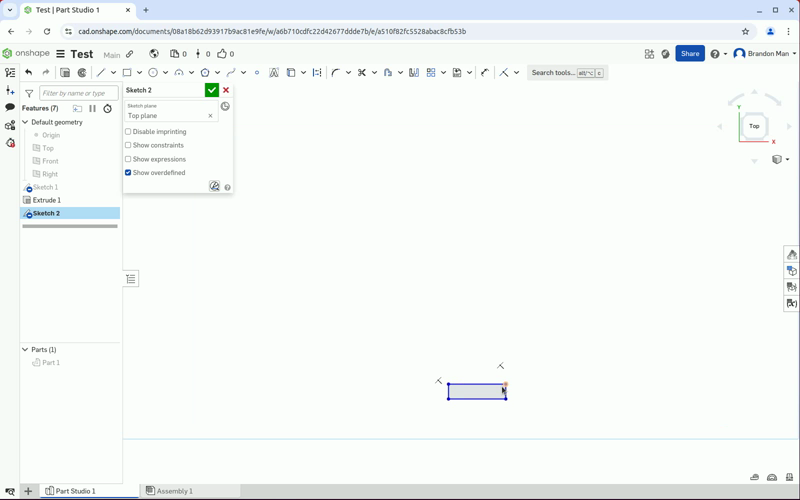
scroll(6)
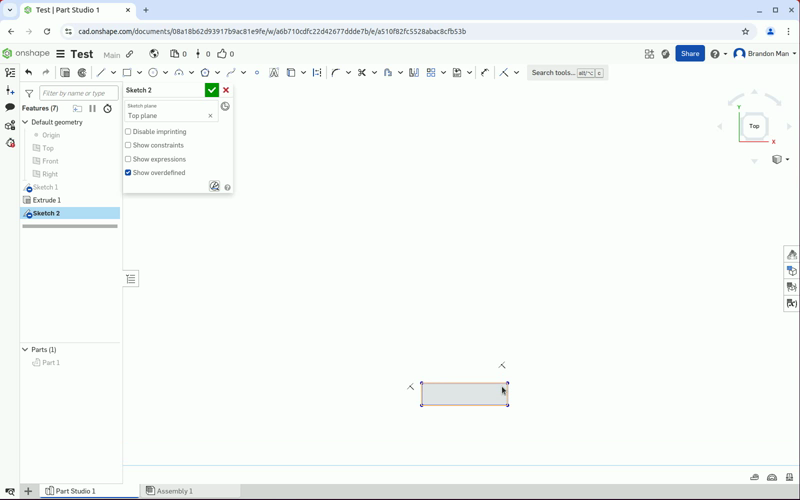
scroll(6)
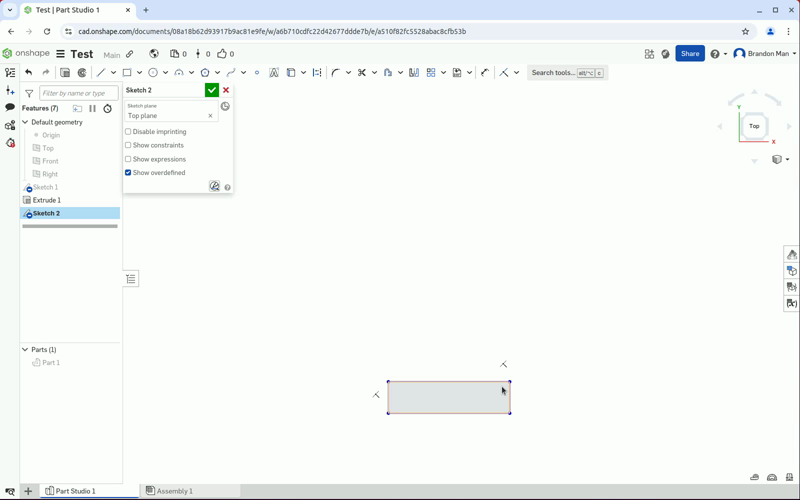
scroll(6)
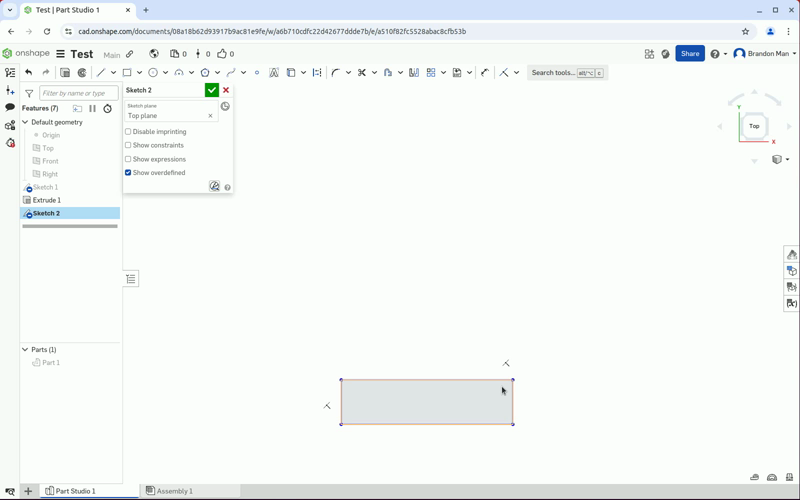
scroll(6)
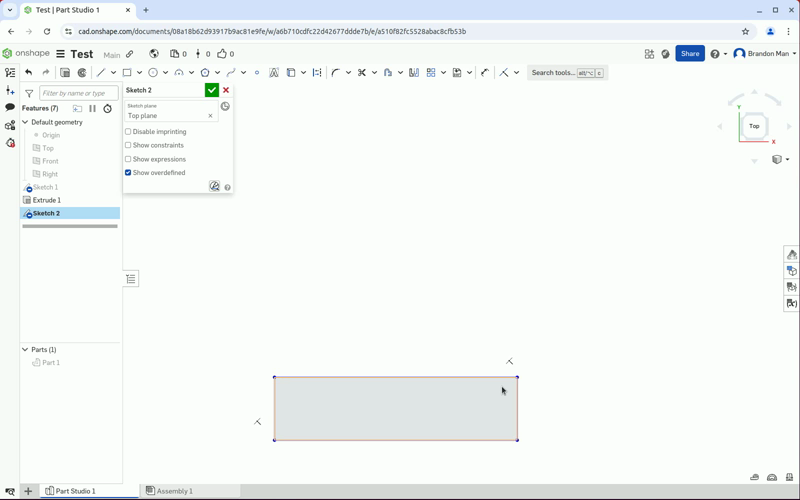
scroll(6)
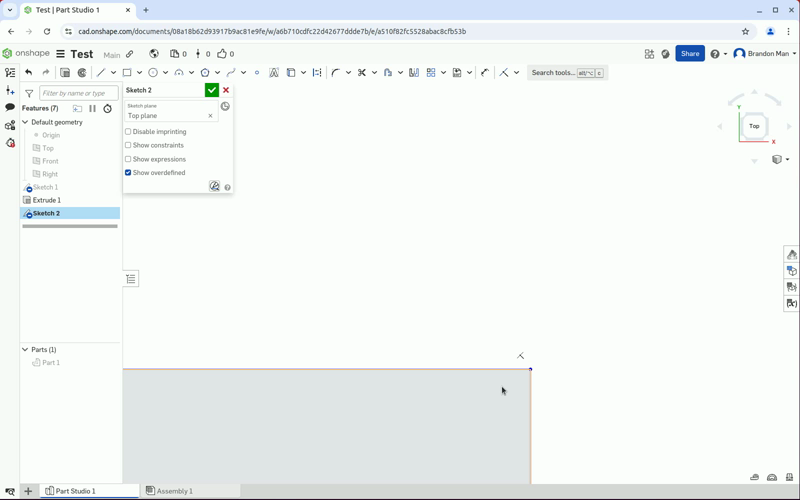
click(502, 386)
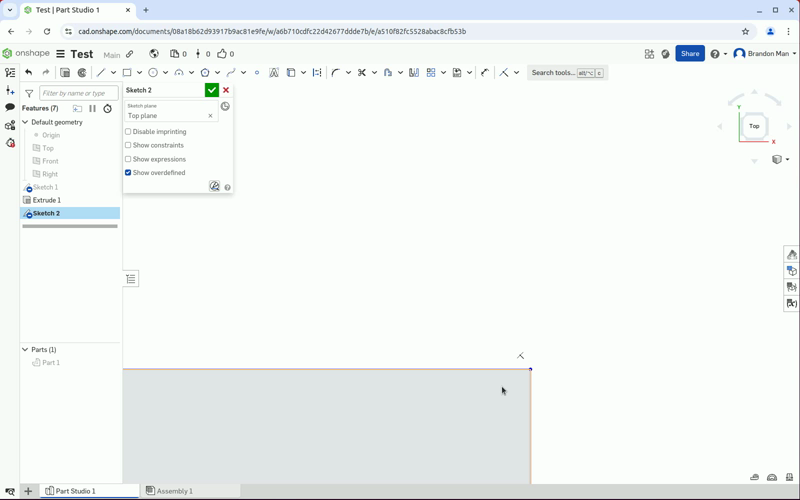
scroll(-6)
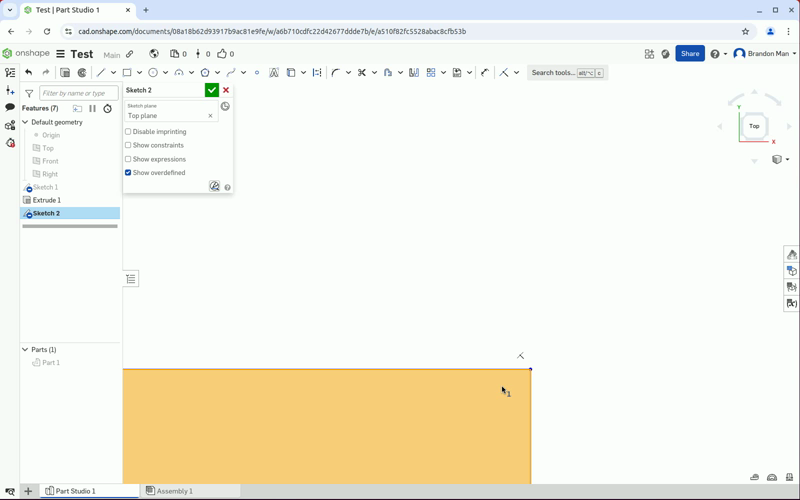
scroll(-6)
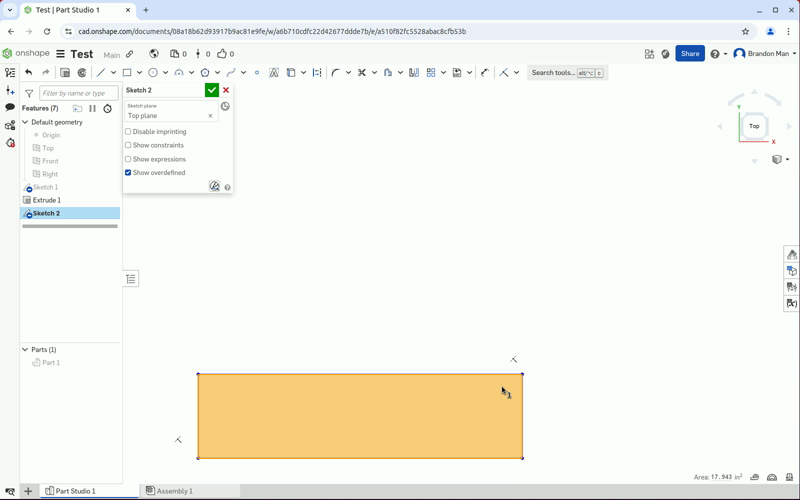
scroll(-6)
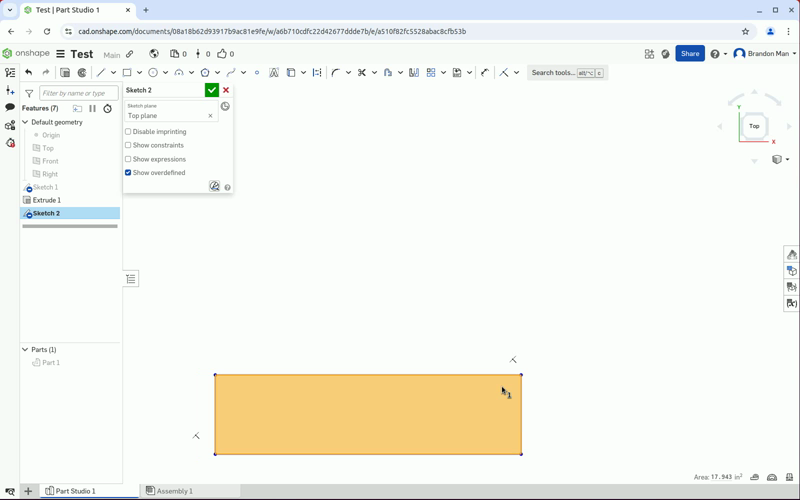
scroll(-6)
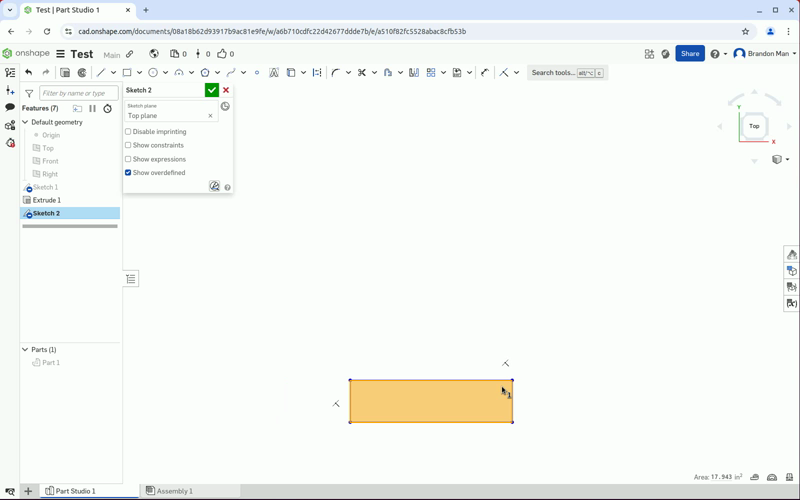
scroll(-6)
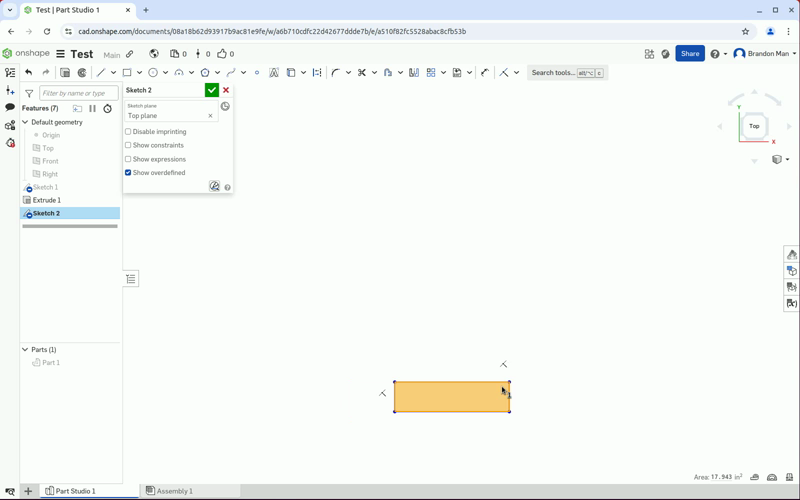
scroll(-6)
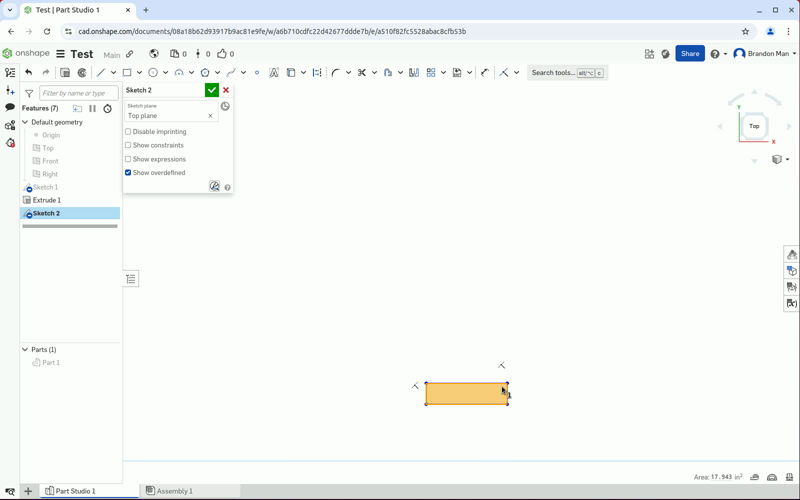
scroll(-6)
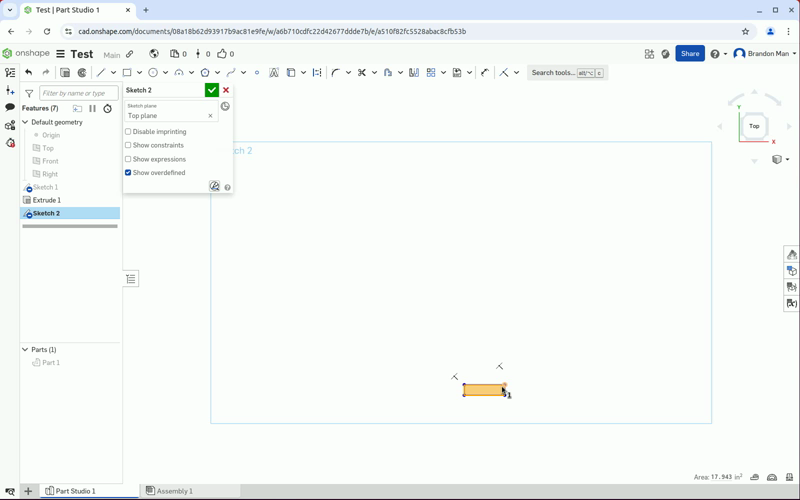
mouse_move(73, 352)
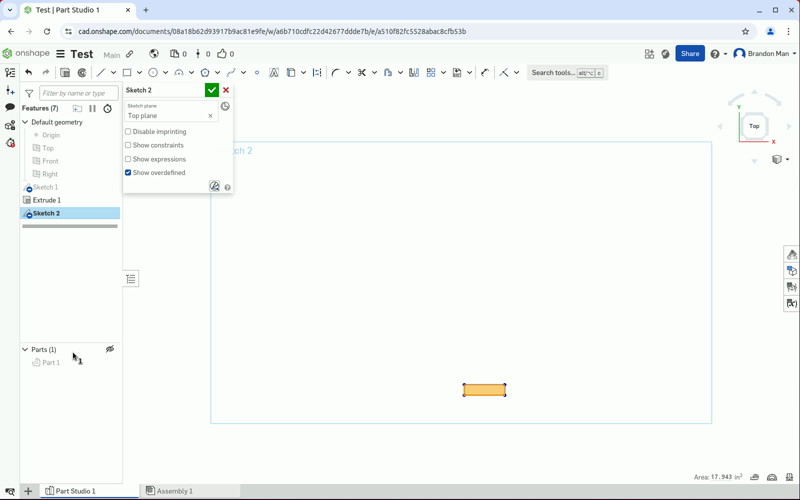
key(shift+y)
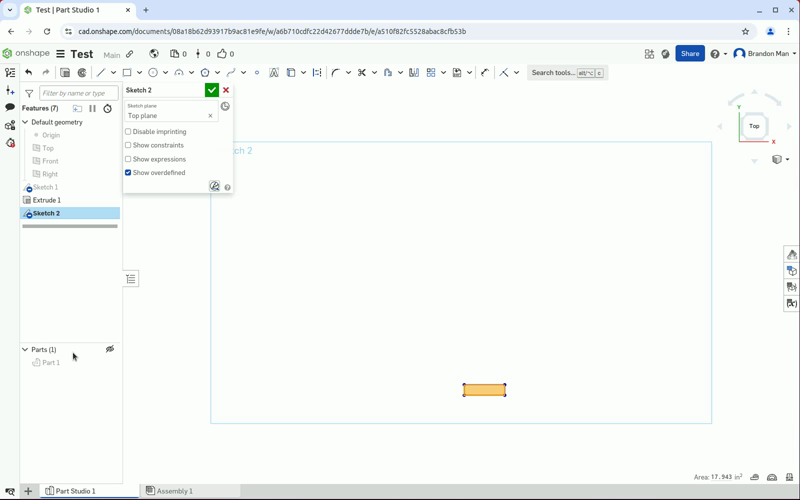
key(shift+e)
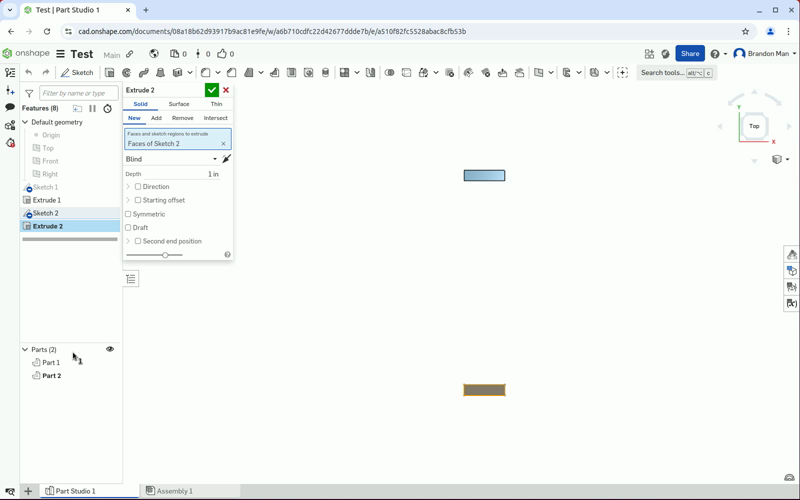
mouse_move(143, 106)
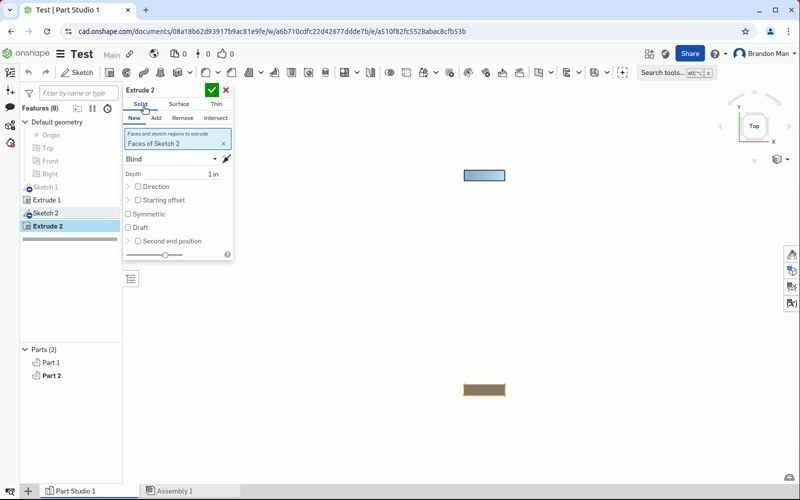
click(143, 106)
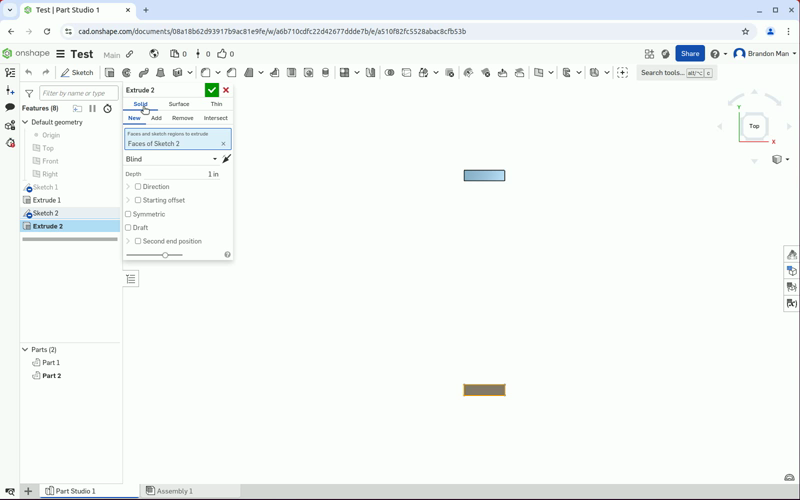
mouse_move(137, 120)
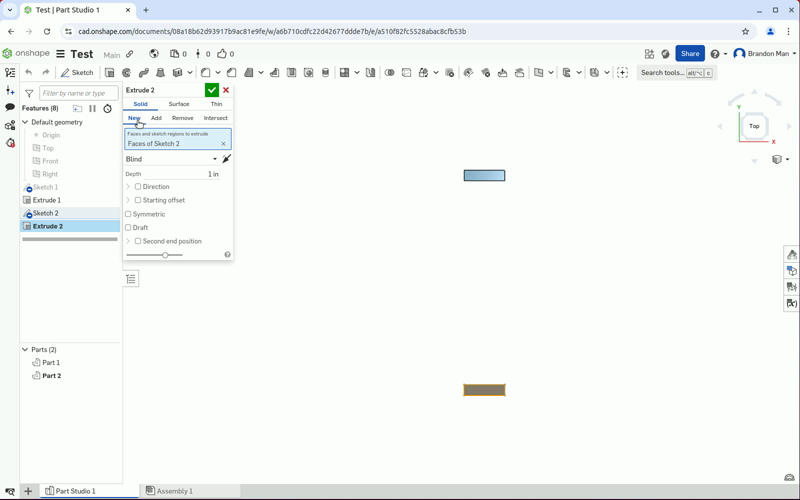
click(137, 120)
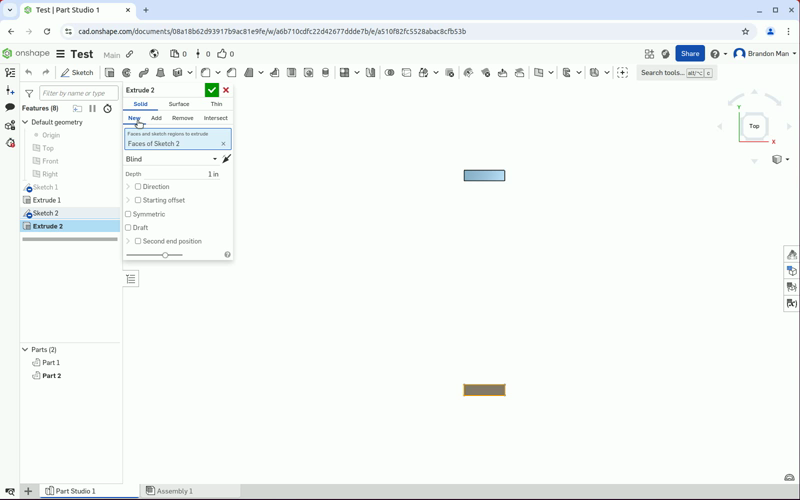
key(tab, 4)
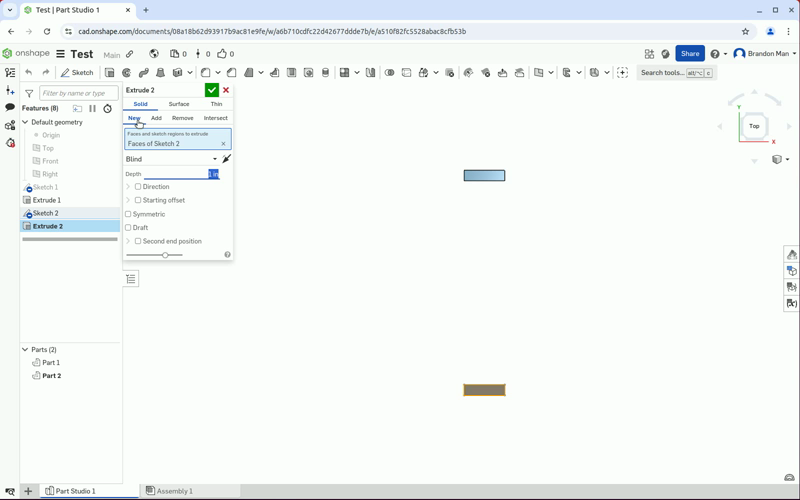
text(0.963)
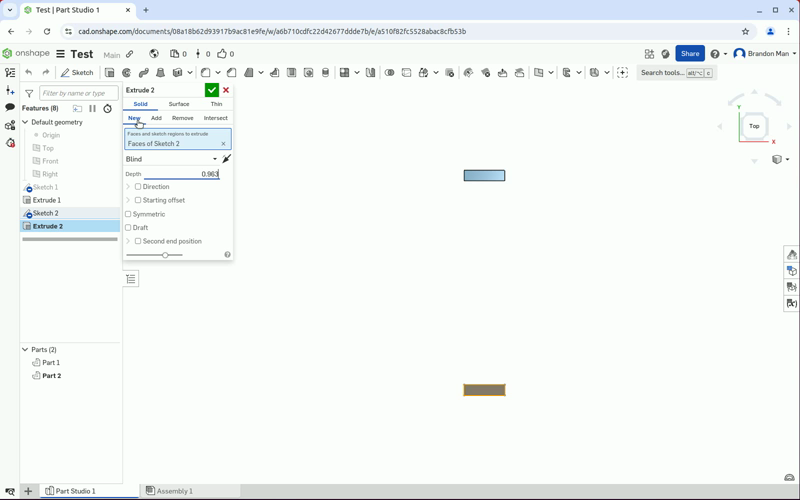
key(enter)
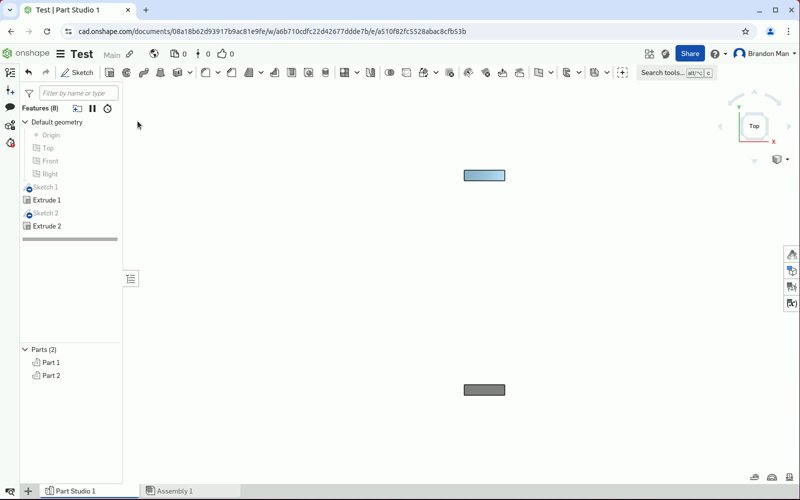
key(shift+h)
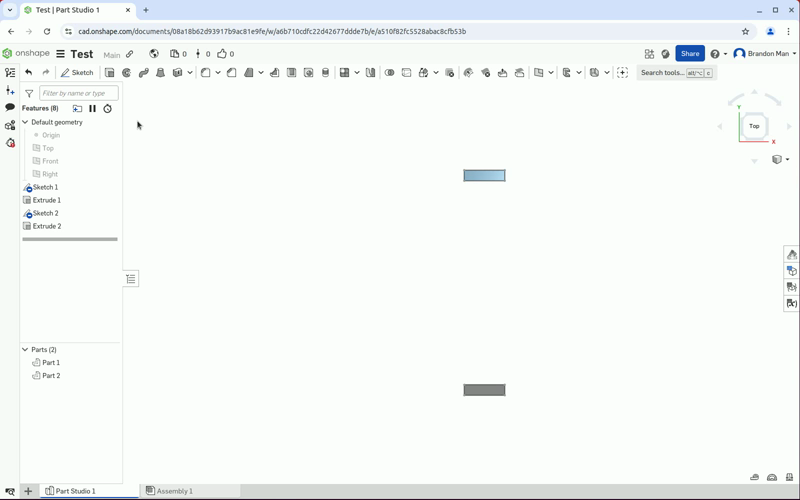
key(shift+h)
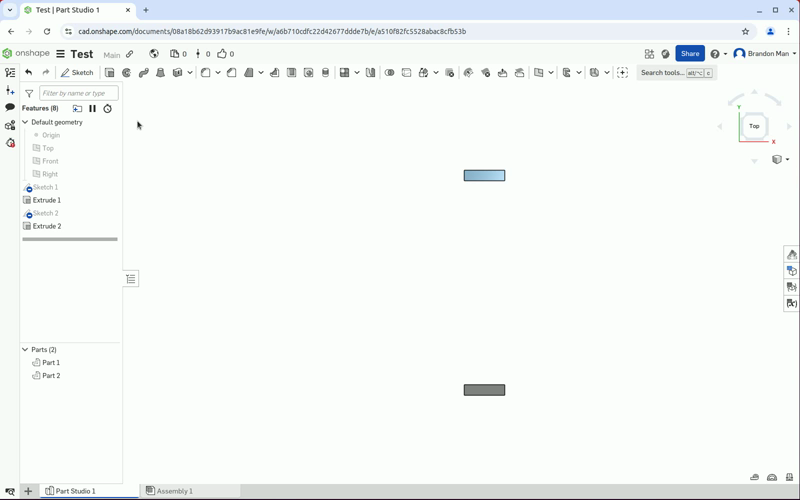
mouse_move(73, 189)
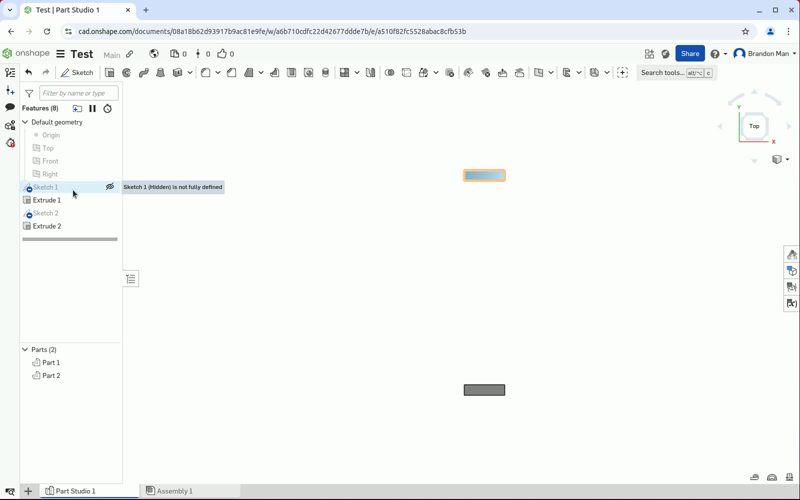
click(73, 189)
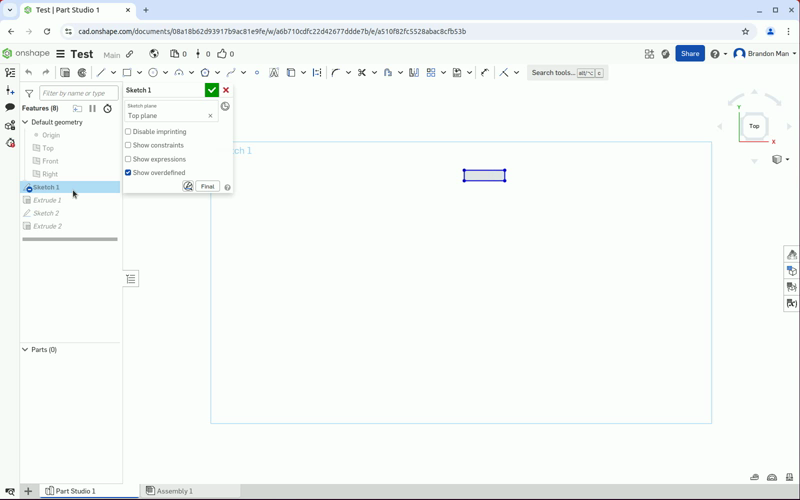
mouse_move(229, 92)
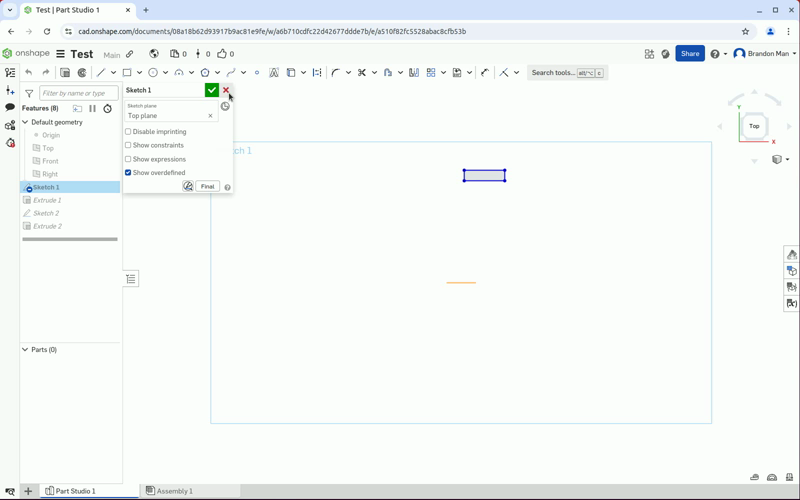
click(229, 92)
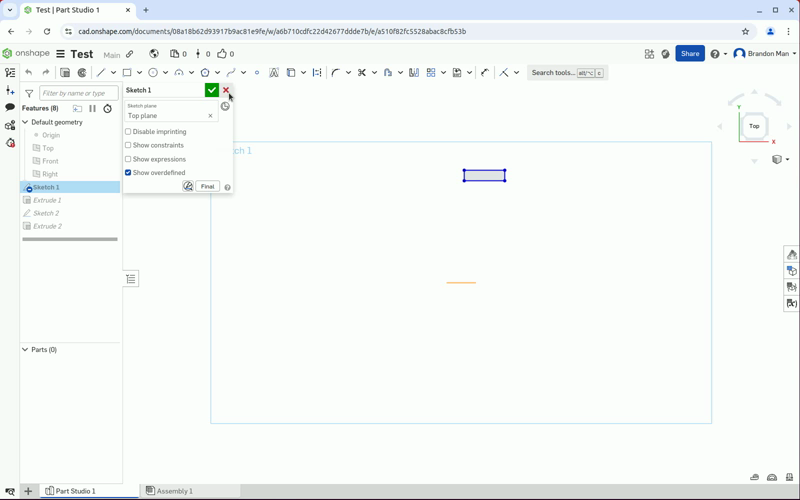
key(shift+s)
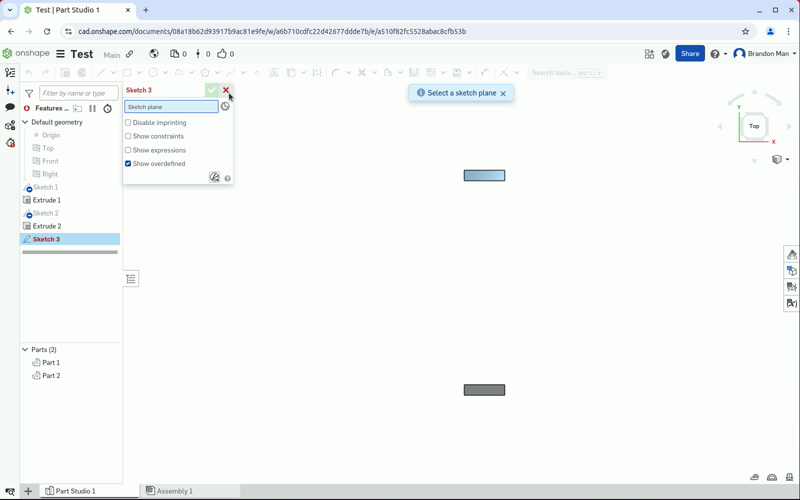
mouse_move(73, 150)
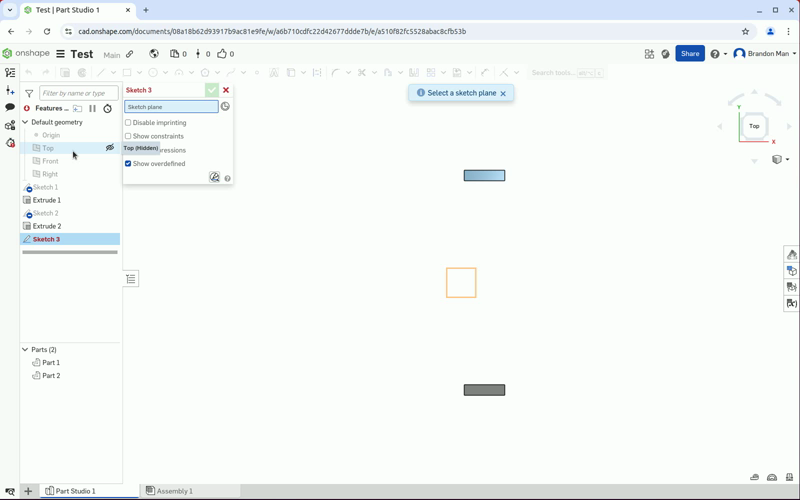
click(73, 150)
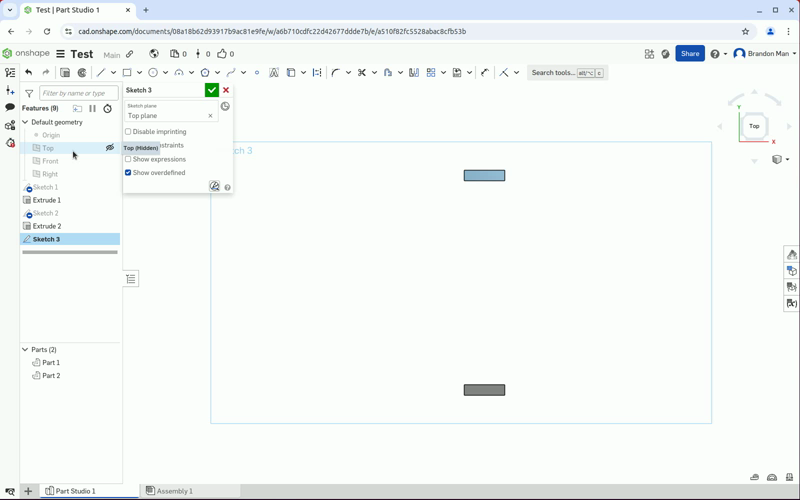
mouse_move(73, 352)
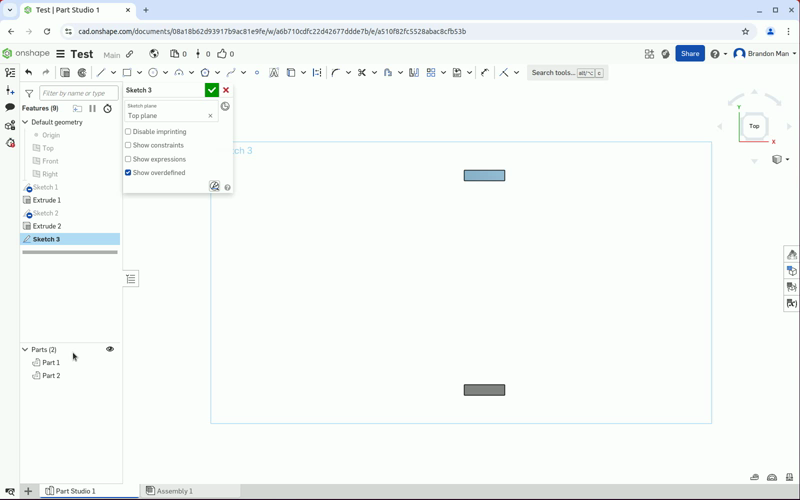
key(y)
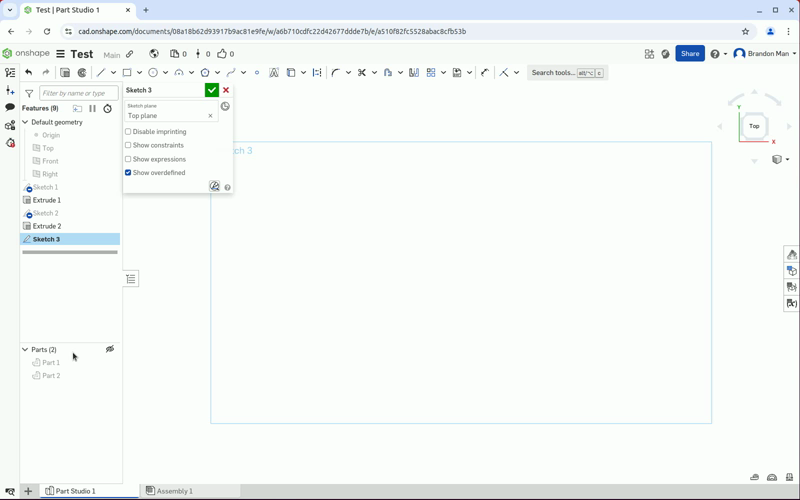
key(l)
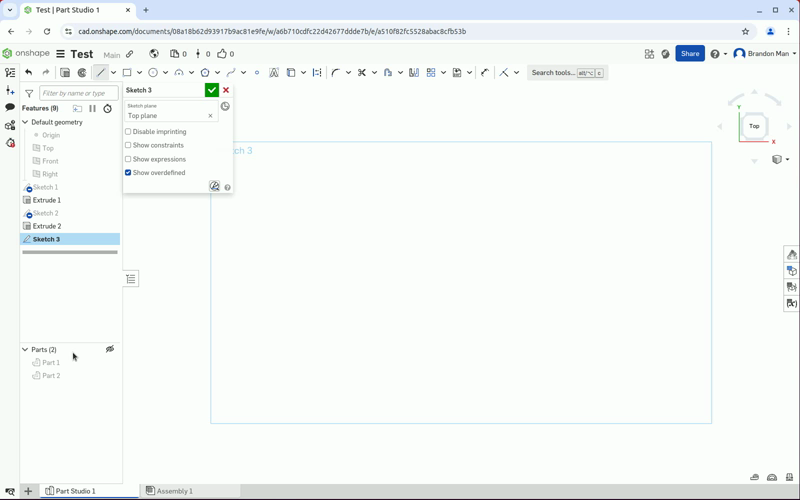
key_down(shift)
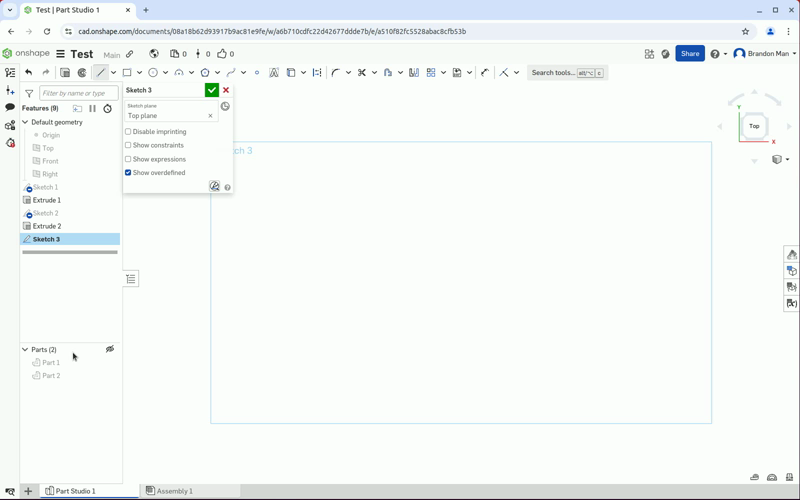
mouse_move(504, 282)
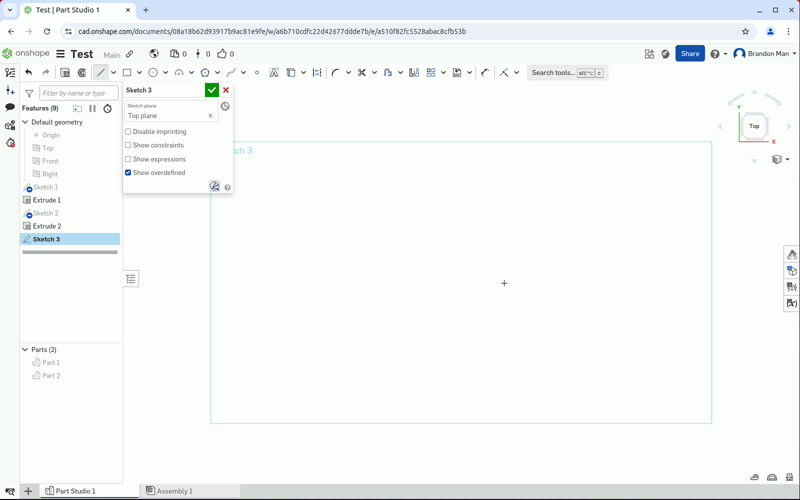
click(504, 282)
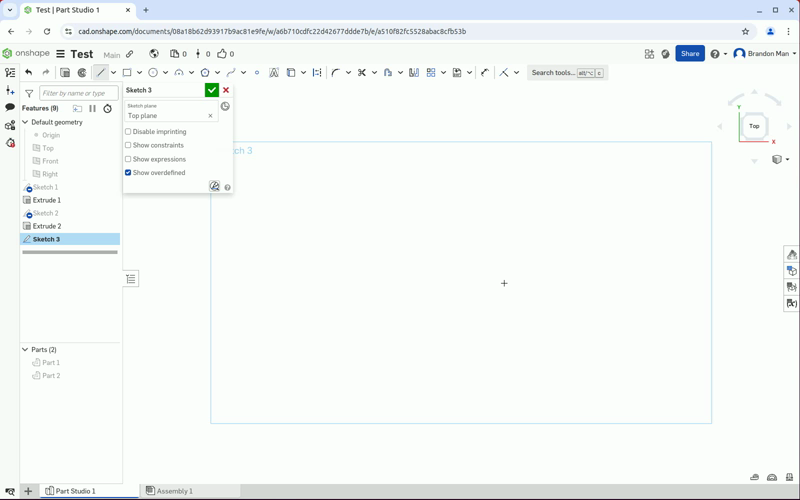
key_up(shift)
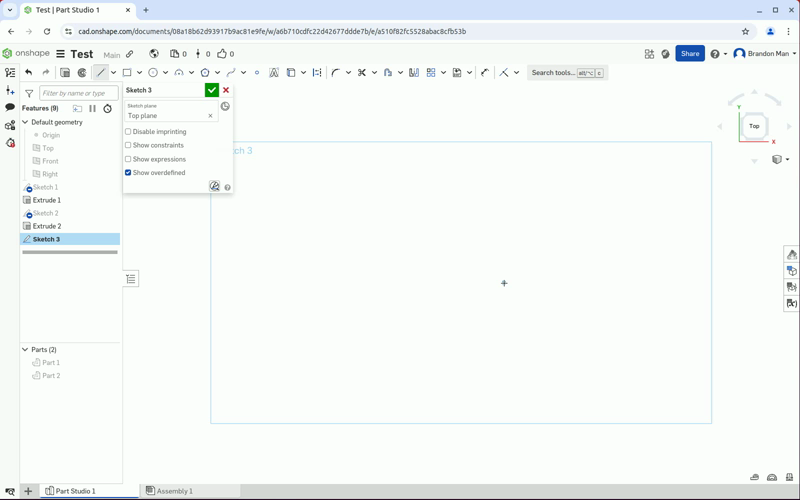
key_down(shift)
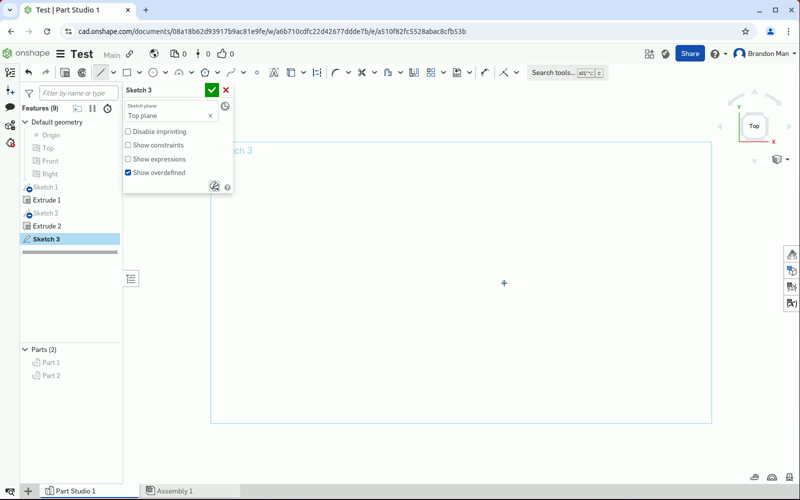
mouse_move(534, 282)
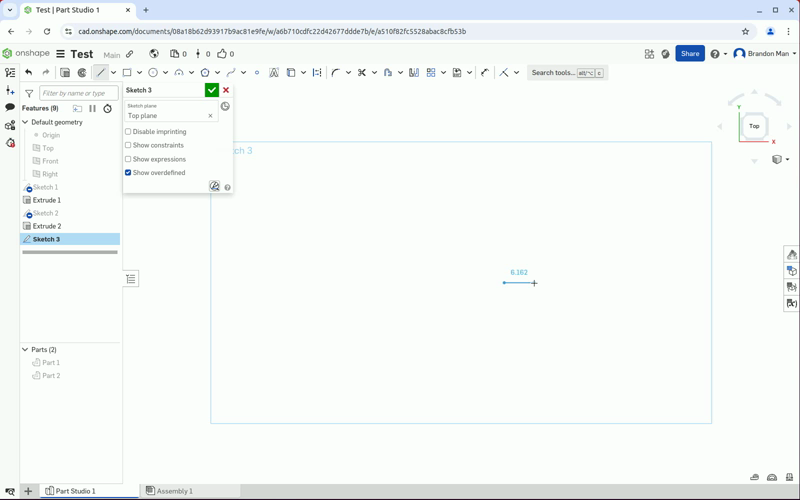
mouse_move(514, 282)
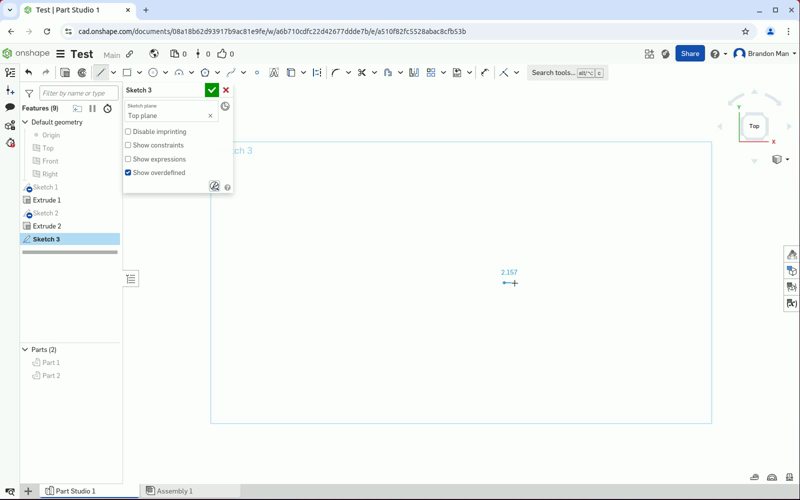
click(514, 282)
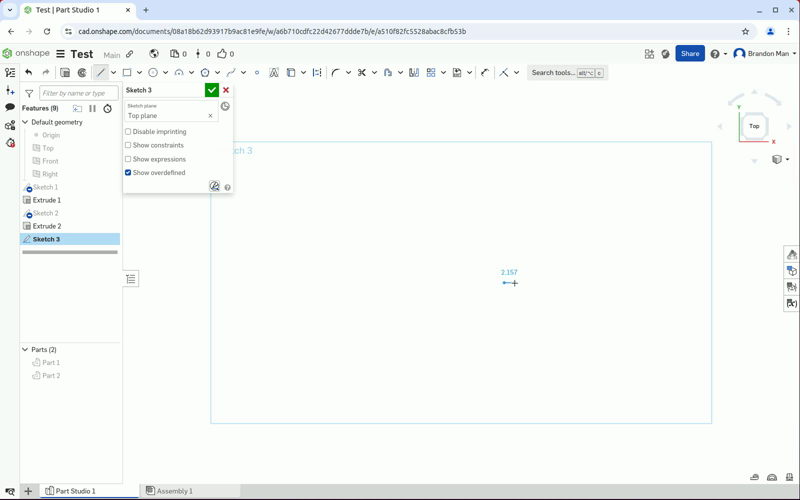
key_up(shift)
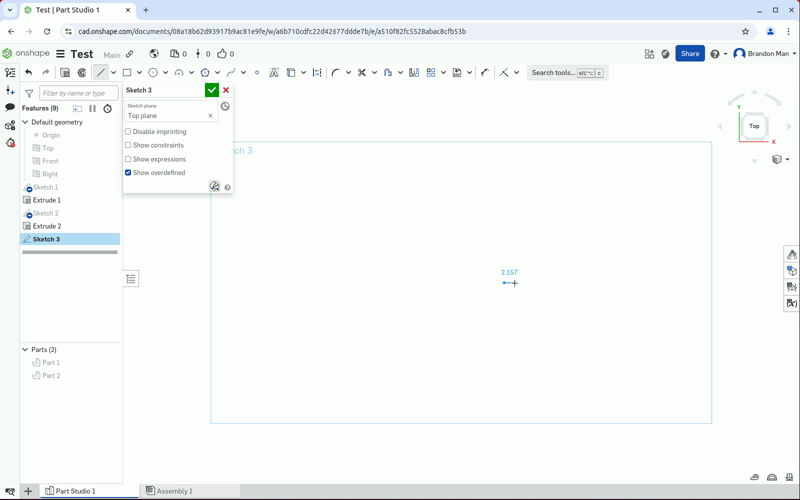
key_down(shift)
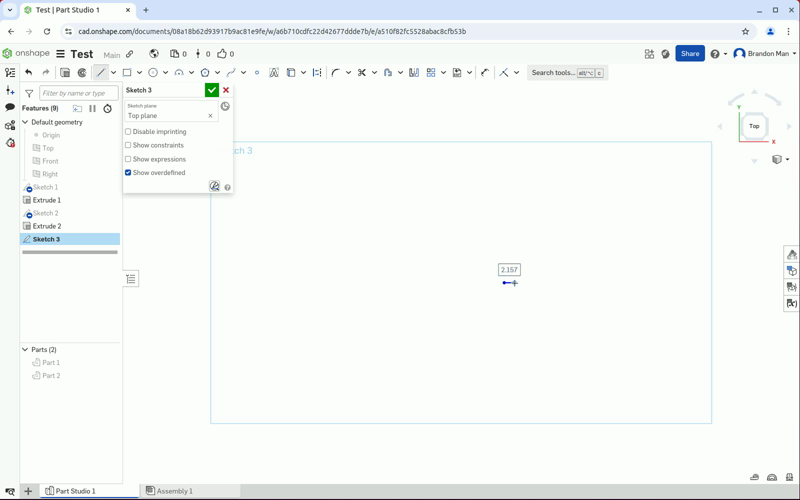
mouse_move(514, 170)
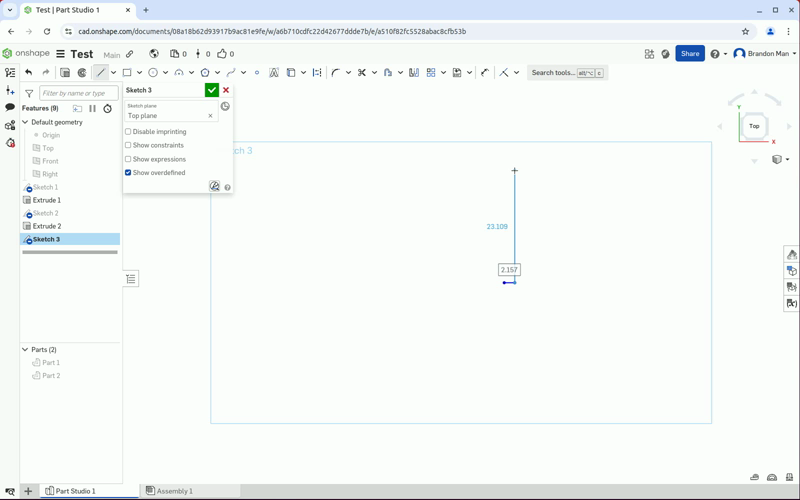
click(514, 170)
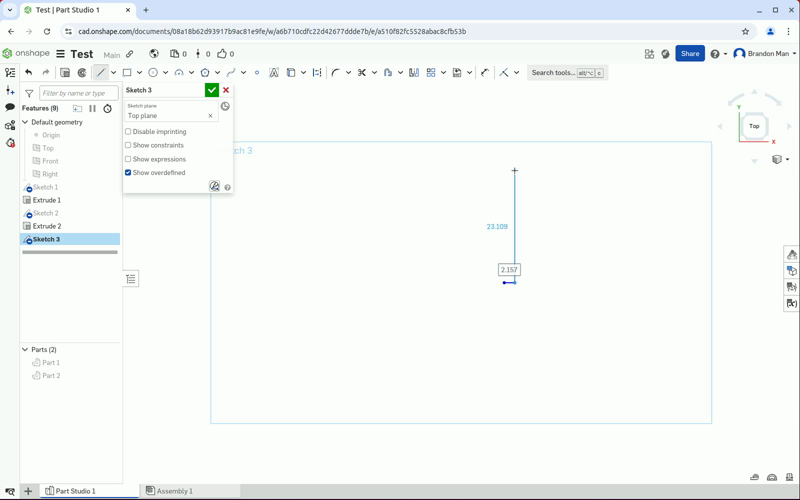
key_up(shift)
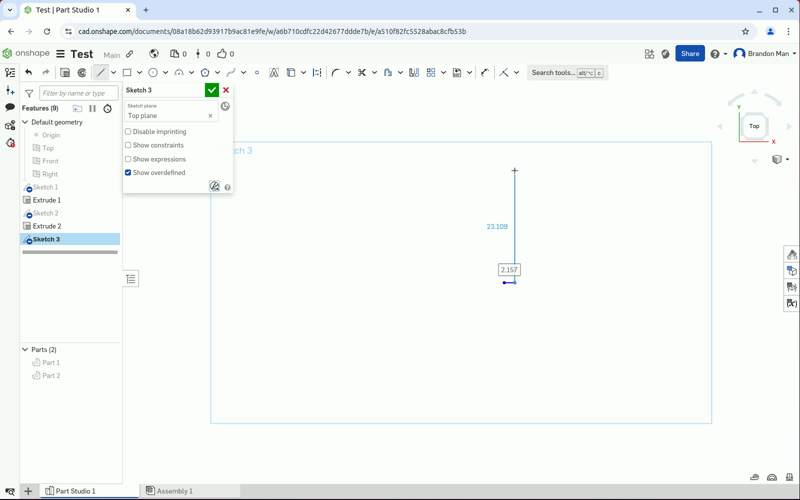
key_down(shift)
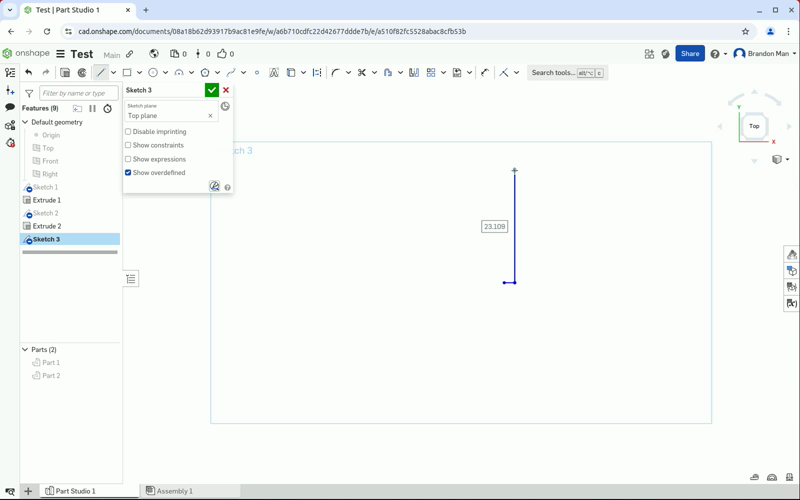
mouse_move(544, 170)
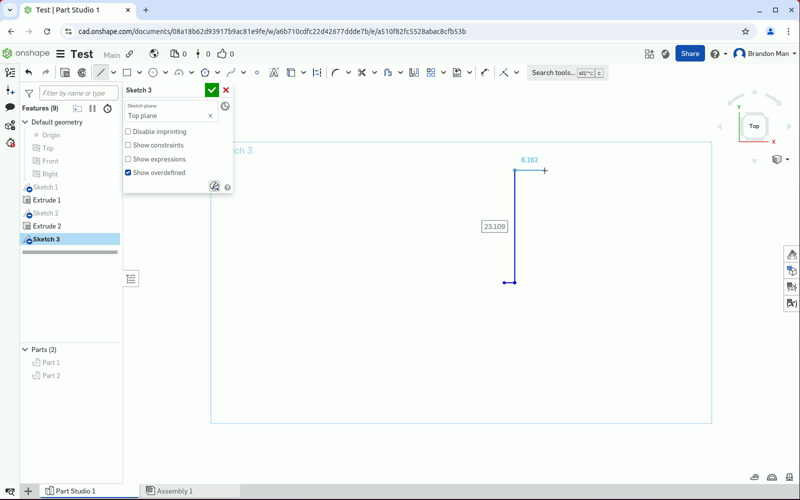
mouse_move(504, 170)
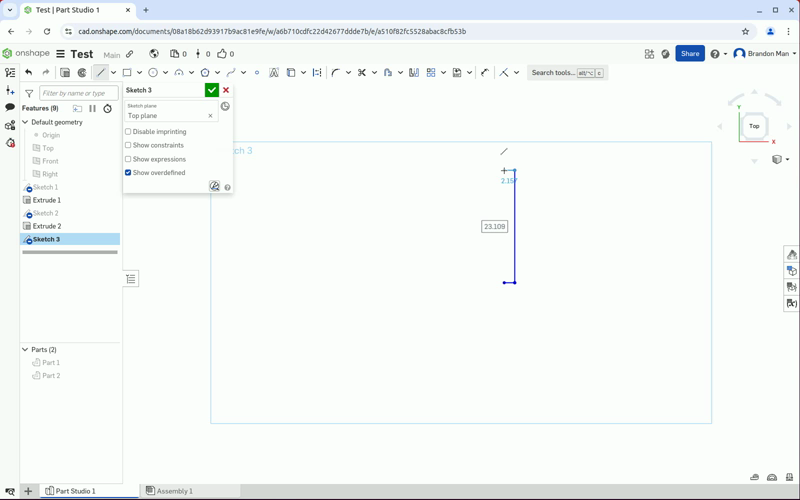
click(504, 170)
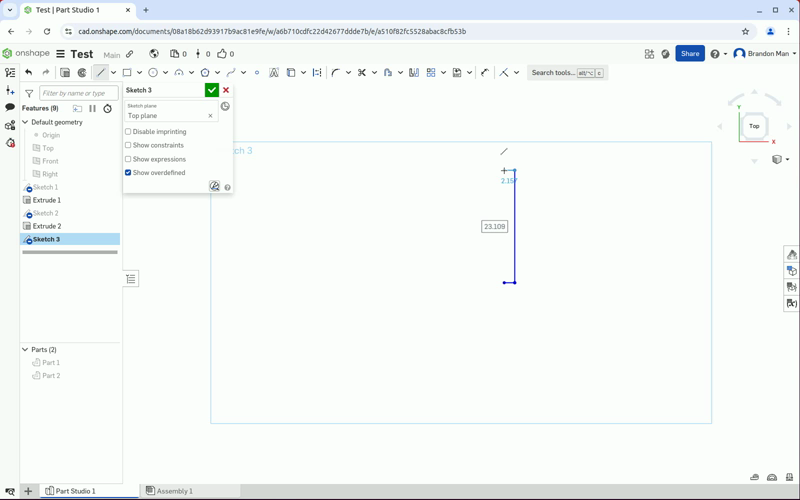
key_up(shift)
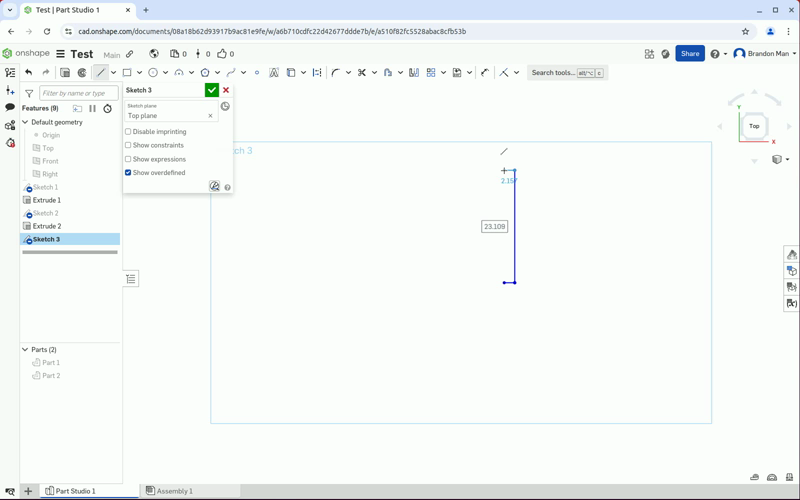
key_down(shift)
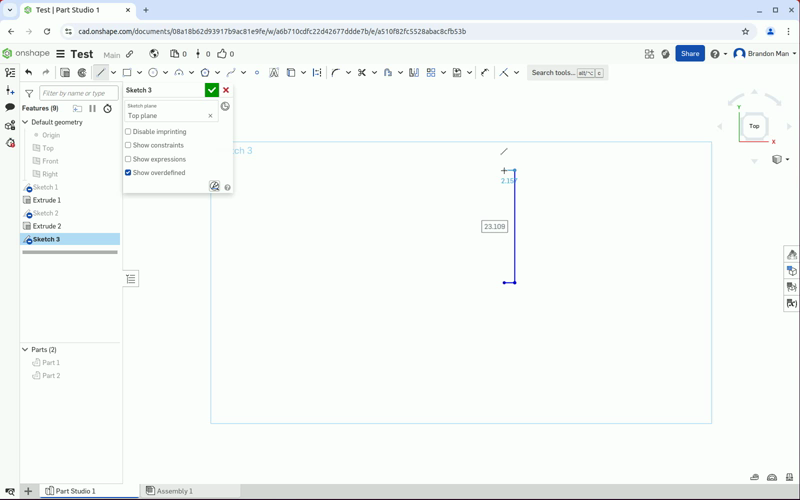
mouse_move(534, 170)
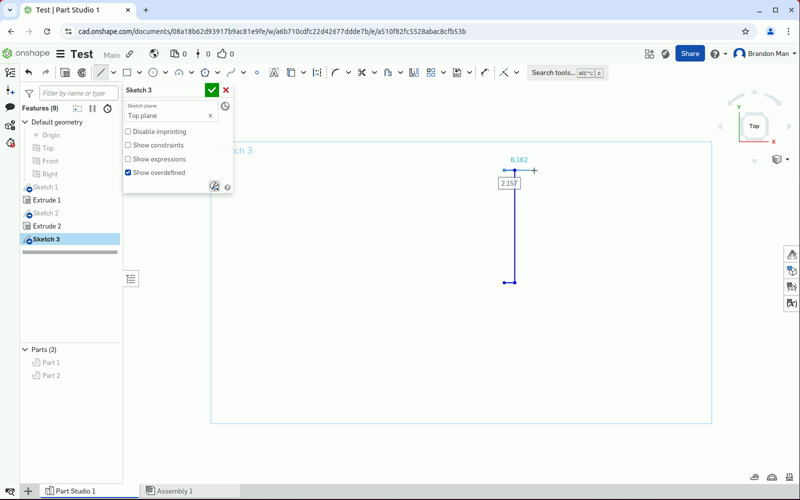
mouse_move(504, 181)
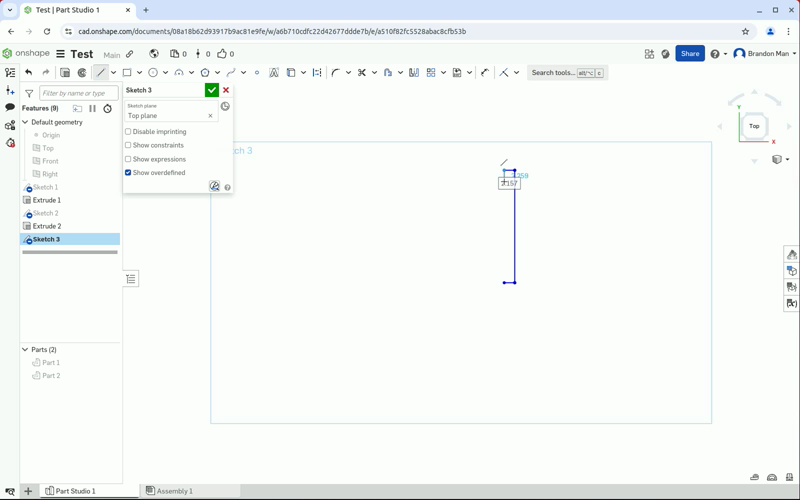
click(504, 181)
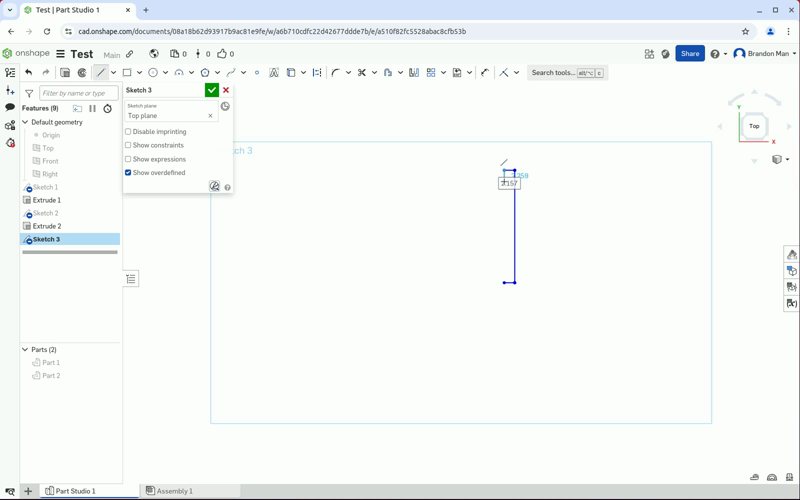
key_up(shift)
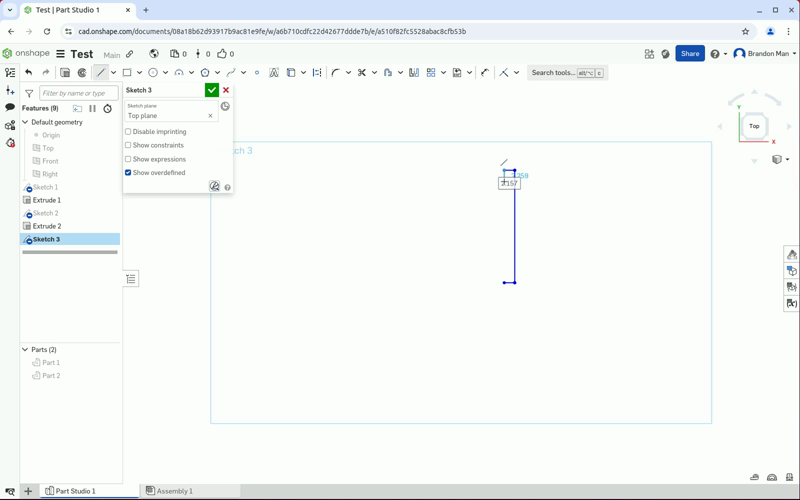
key_down(shift)
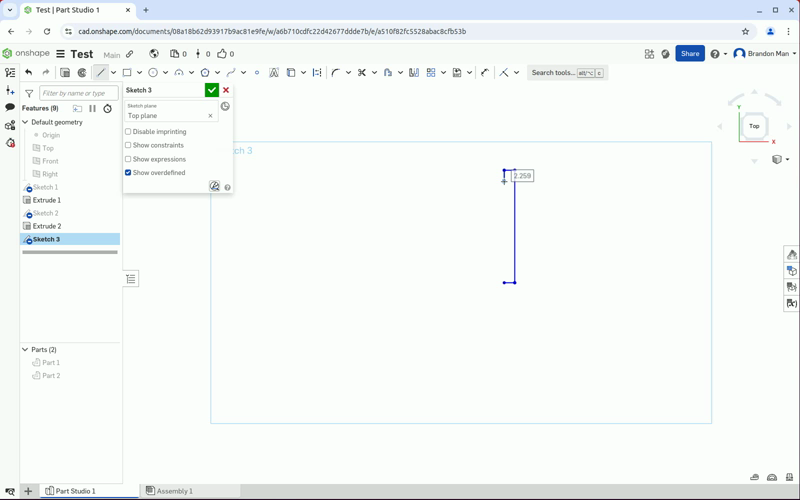
mouse_move(504, 278)
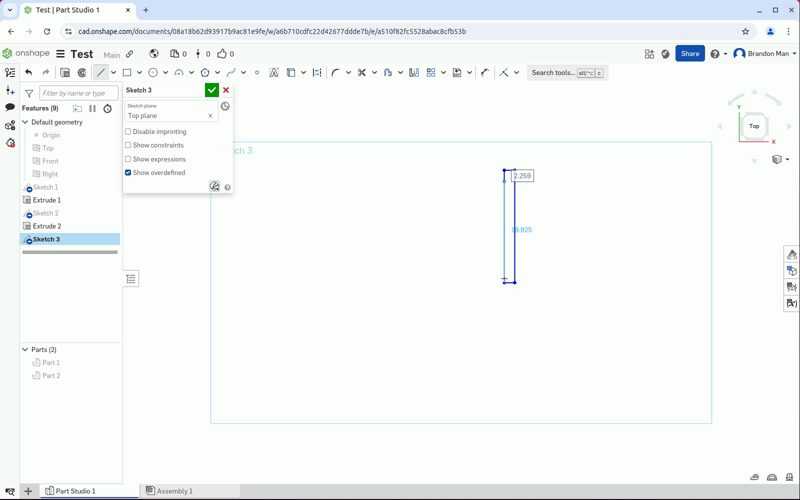
click(504, 278)
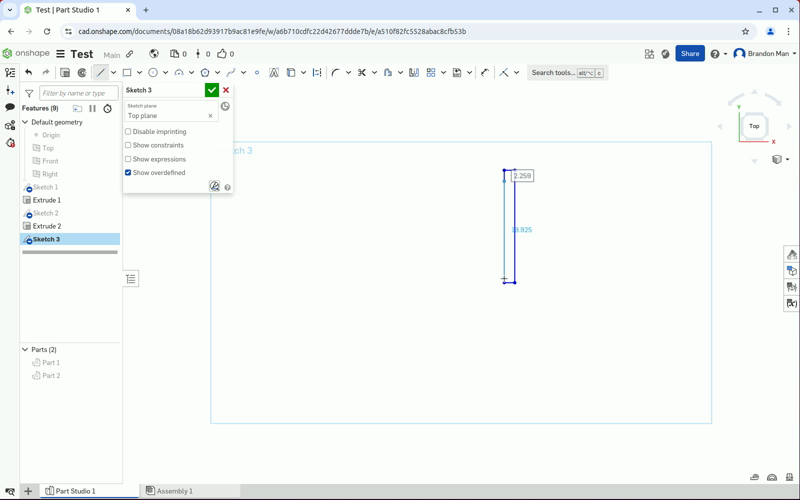
key_up(shift)
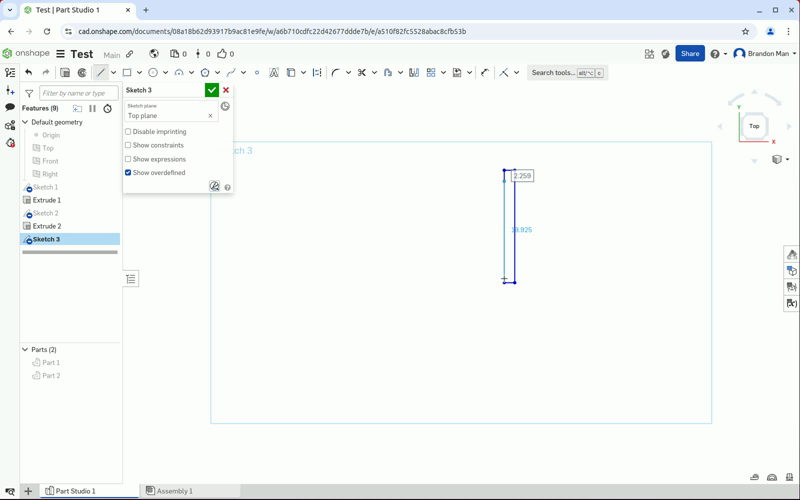
mouse_move(534, 278)
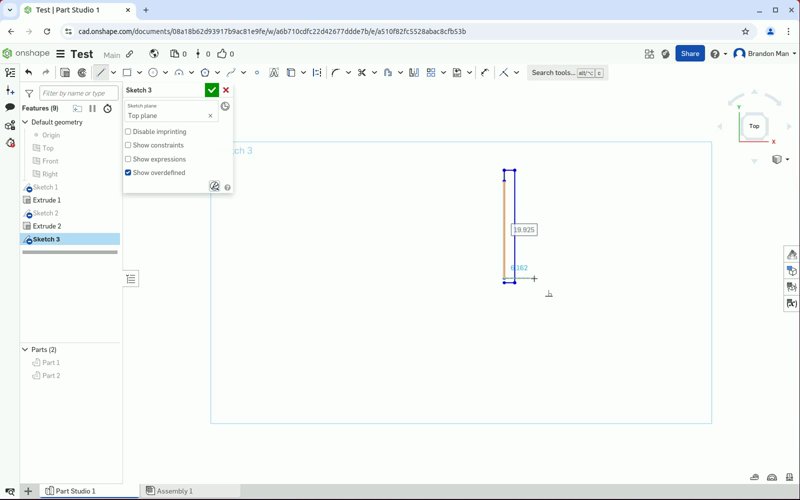
key_down(shift)
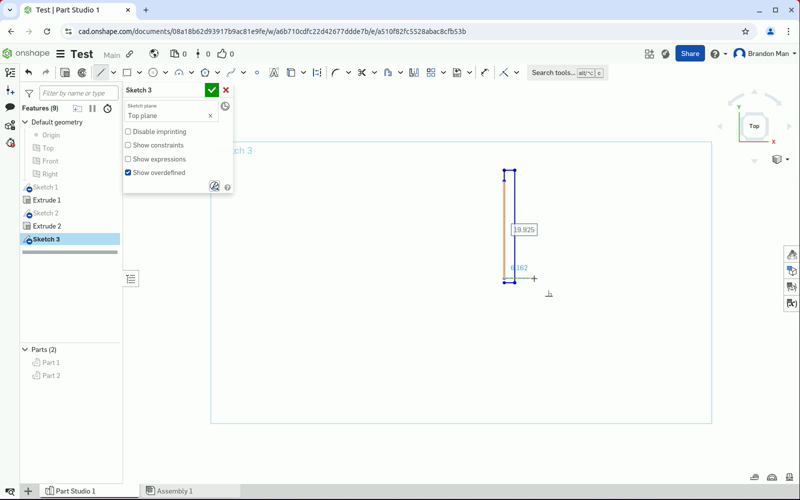
mouse_move(504, 282)
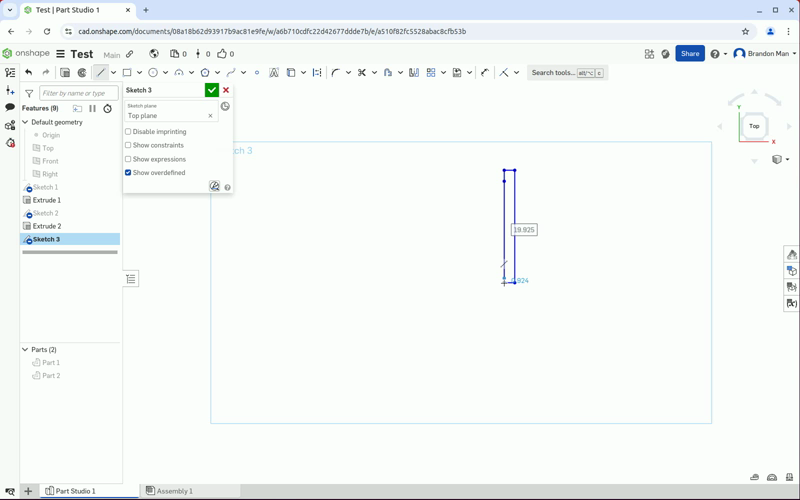
scroll(6)
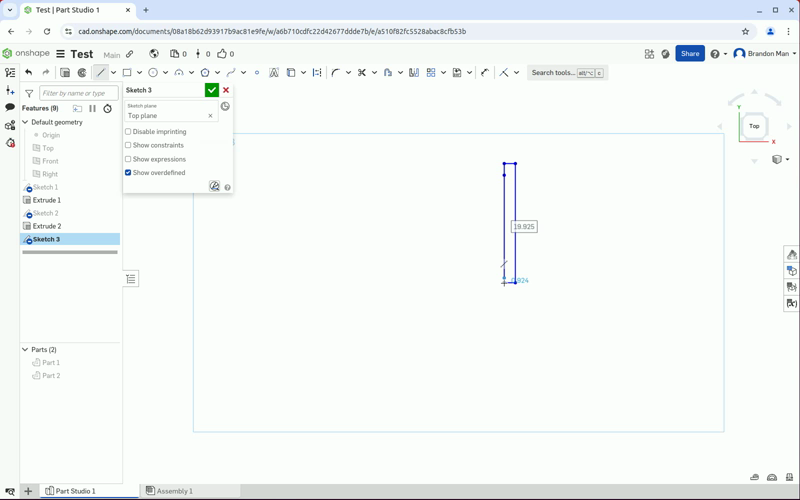
scroll(6)
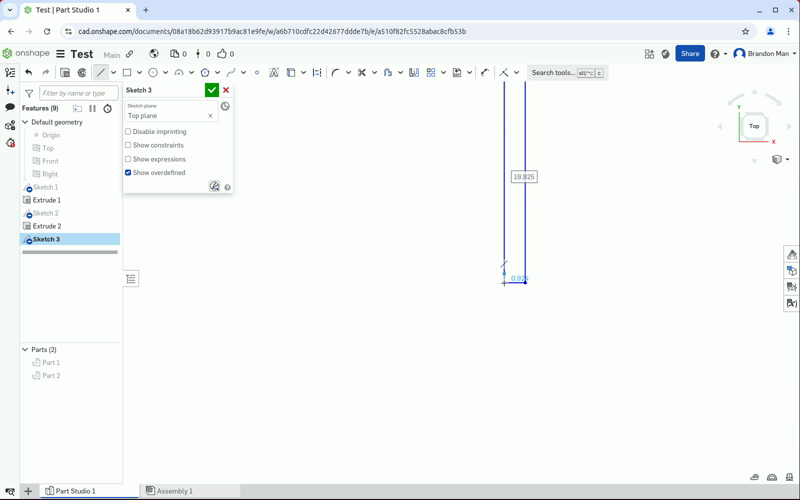
scroll(6)
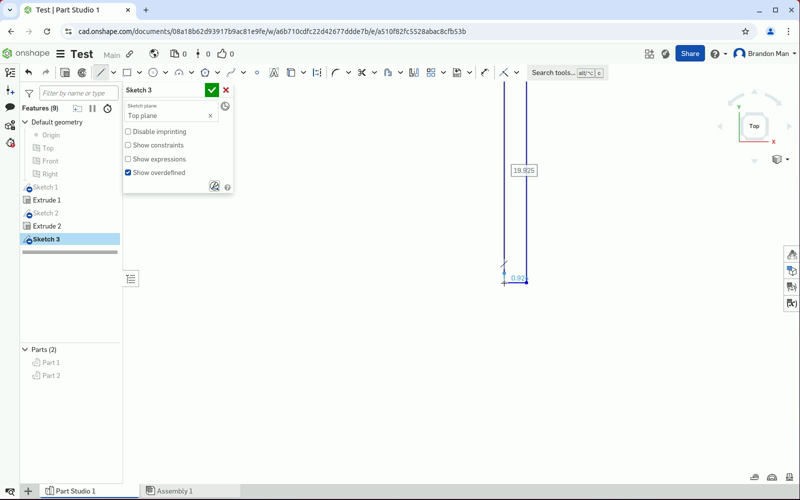
scroll(6)
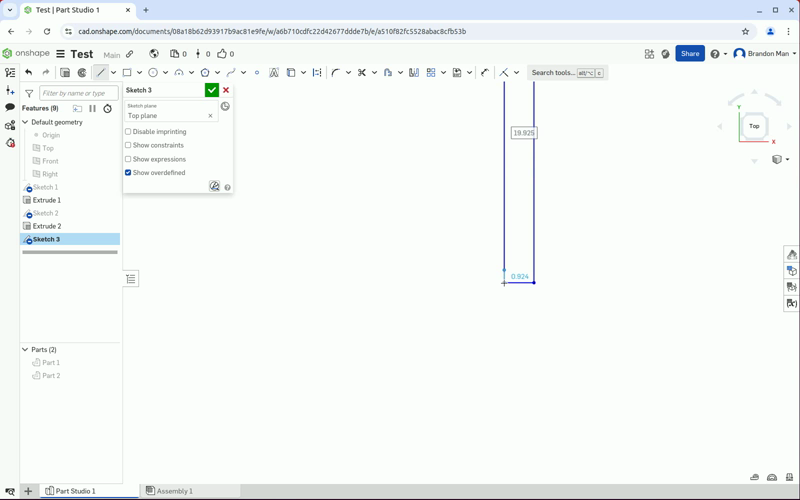
scroll(6)
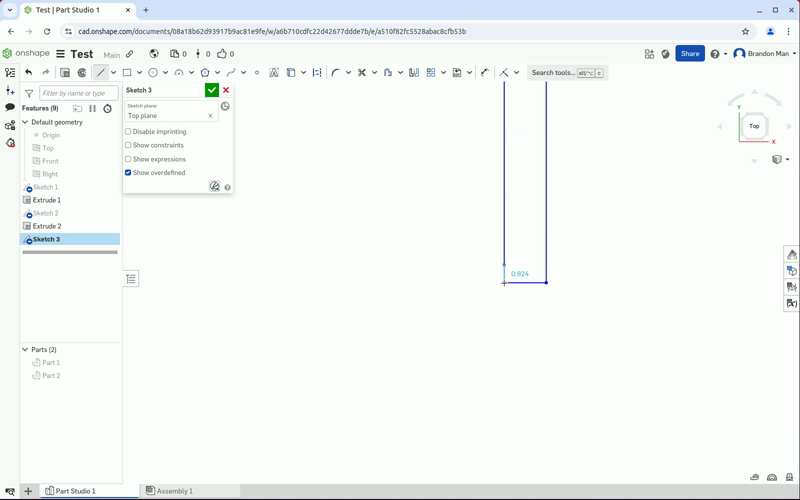
scroll(6)
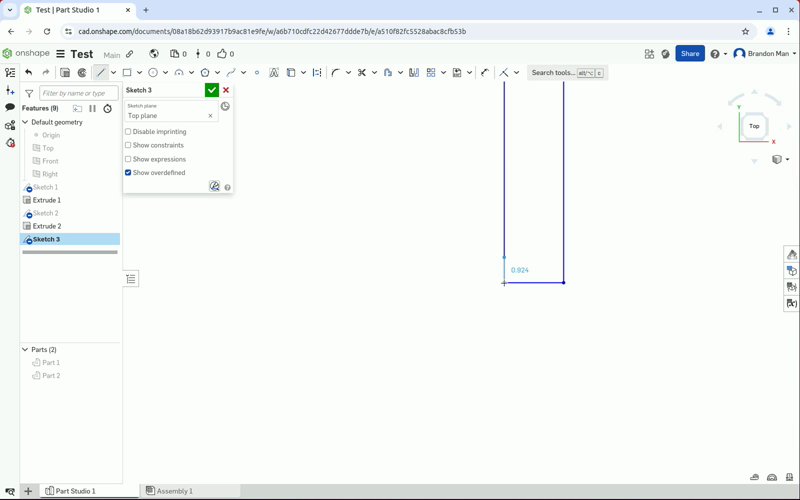
scroll(6)
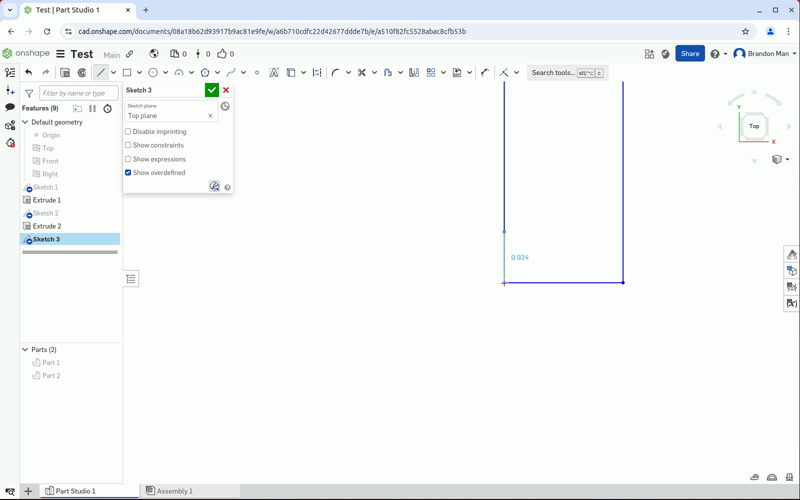
key_up(shift)
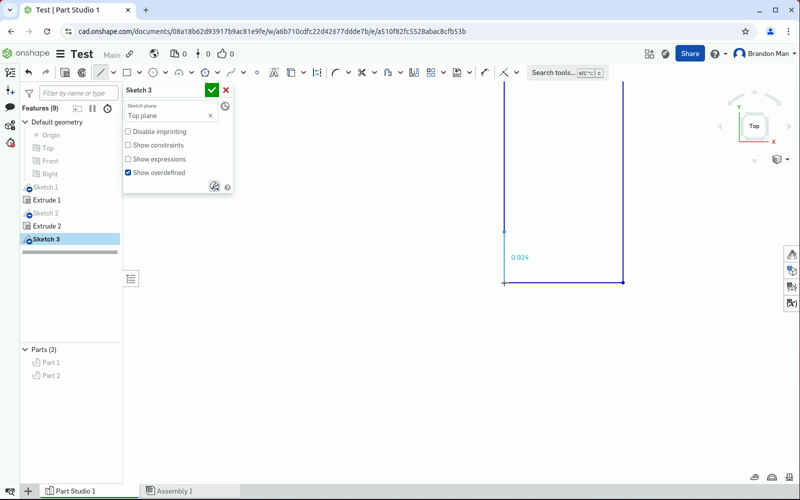
click(504, 282)
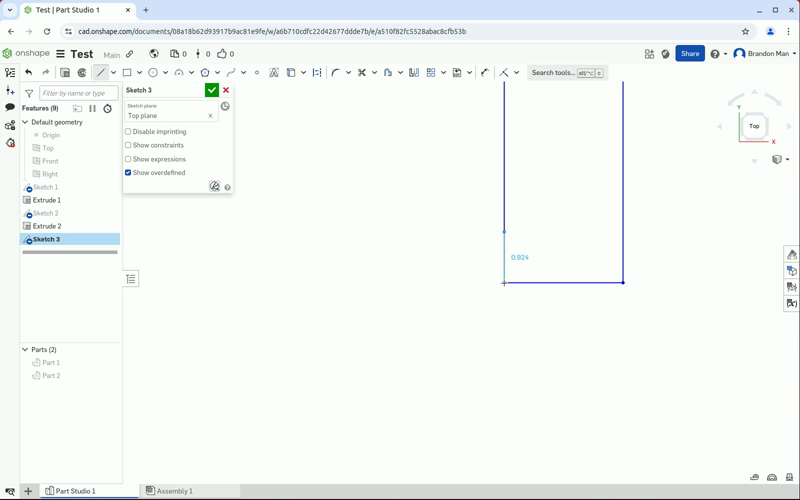
scroll(-6)
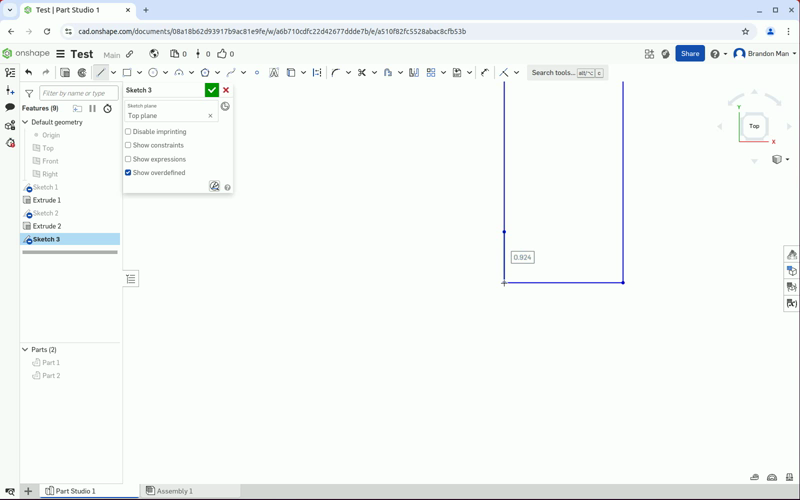
scroll(-6)
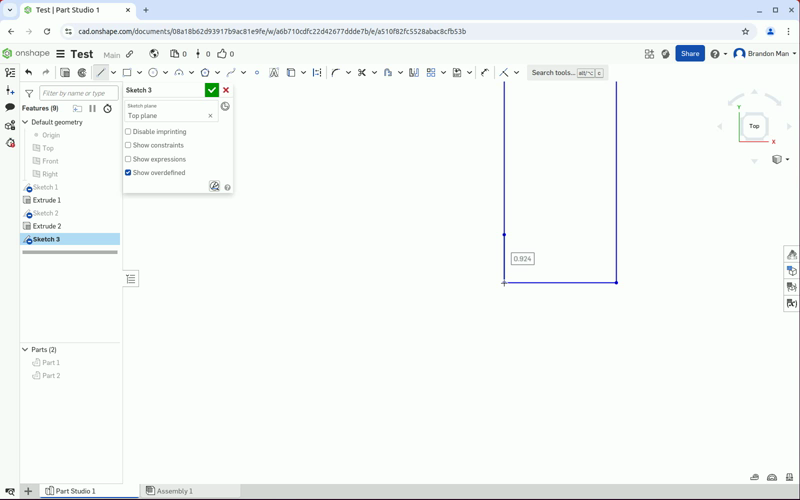
scroll(-6)
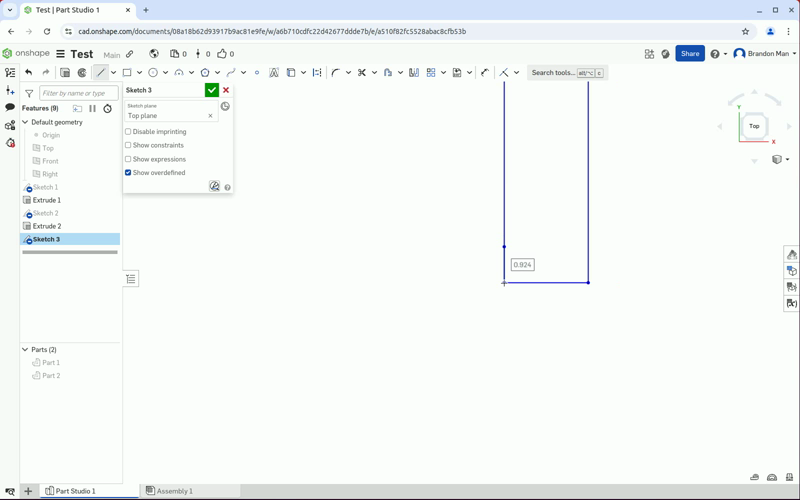
scroll(-6)
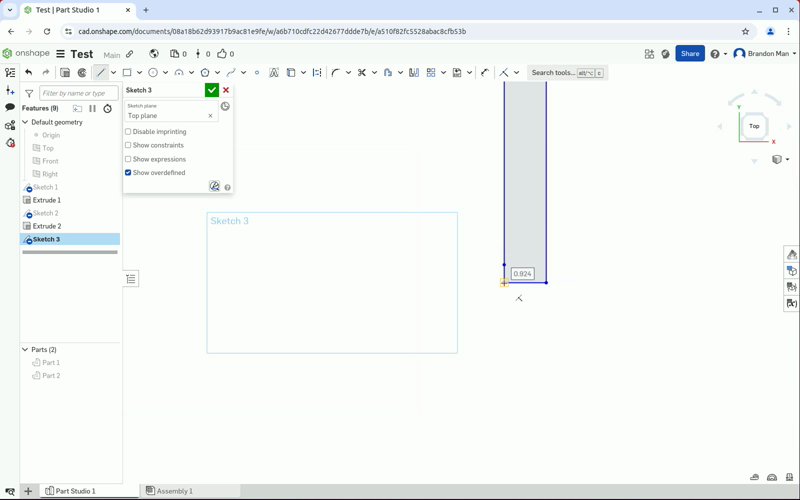
scroll(-6)
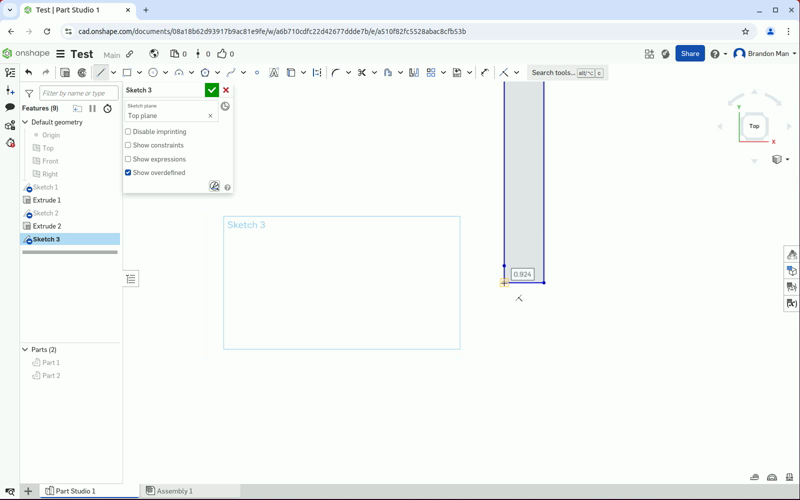
scroll(-6)
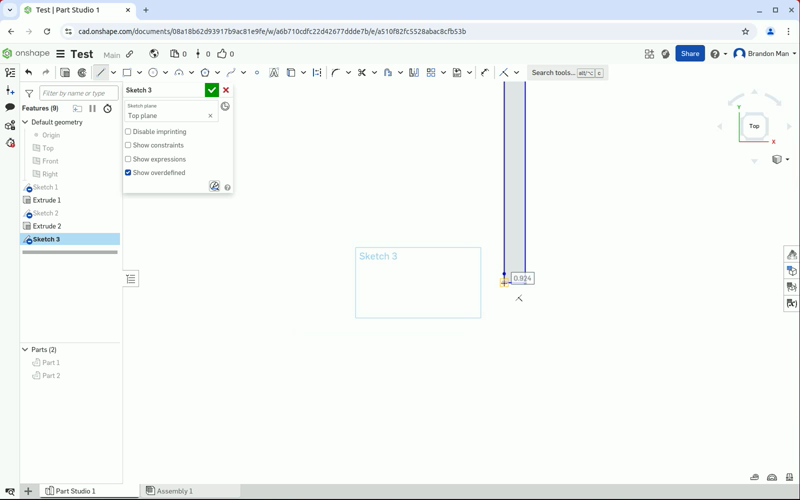
scroll(-6)
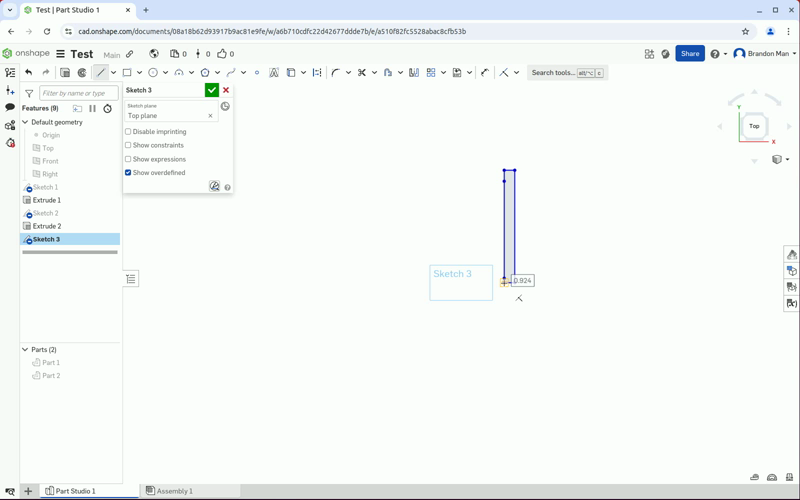
key(esc)
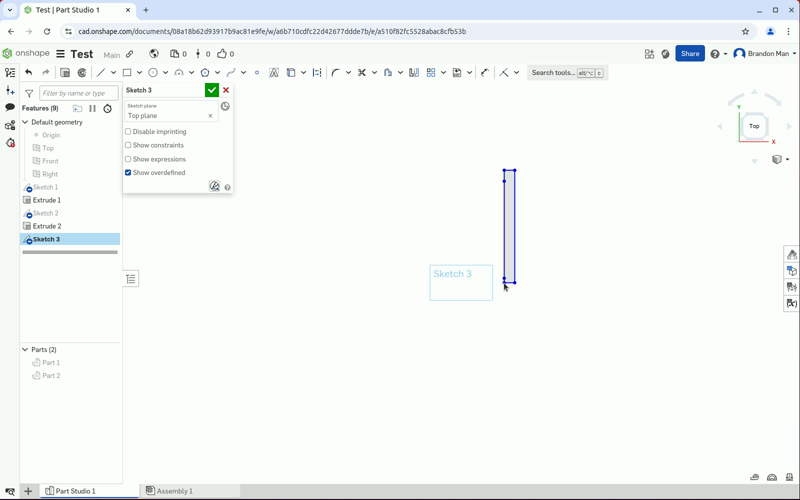
mouse_move(512, 172)
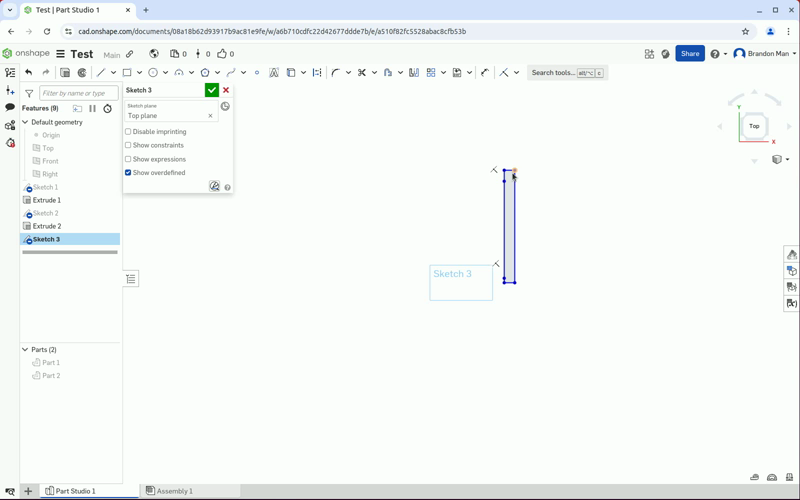
scroll(6)
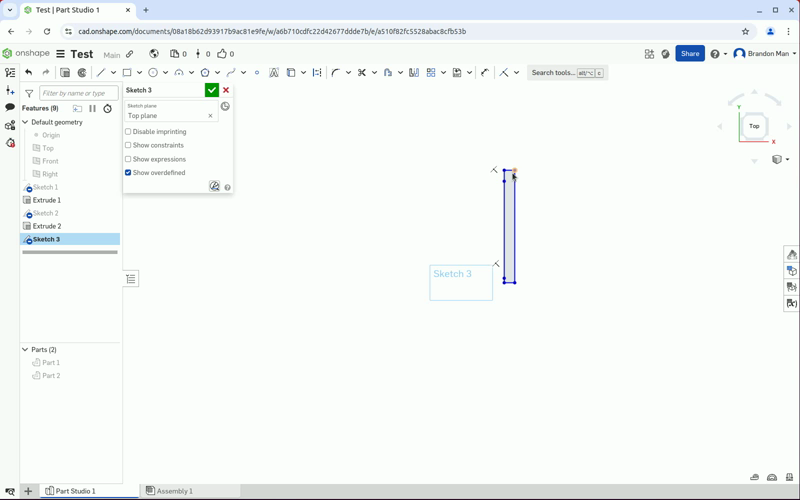
scroll(6)
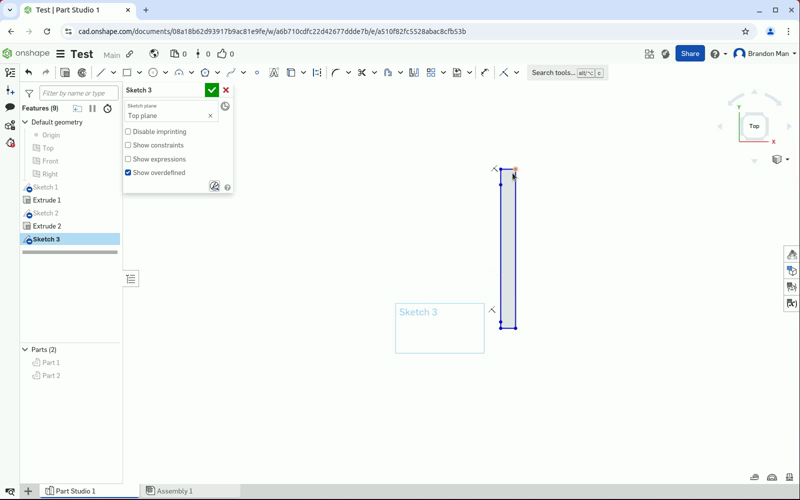
scroll(6)
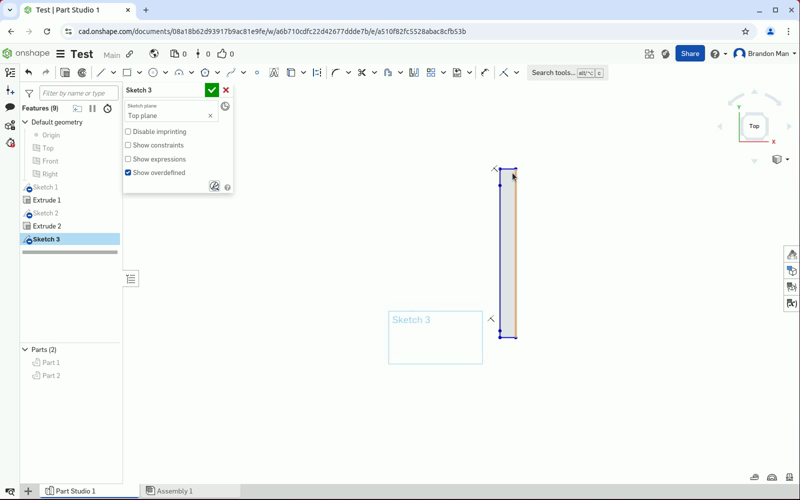
scroll(6)
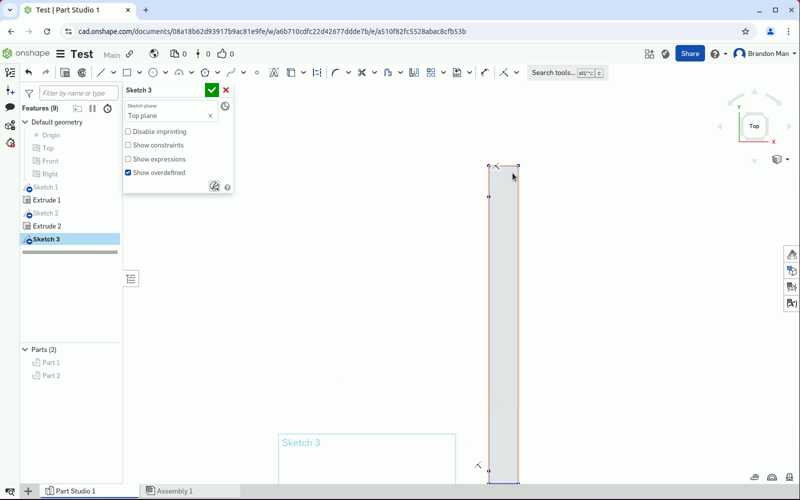
scroll(6)
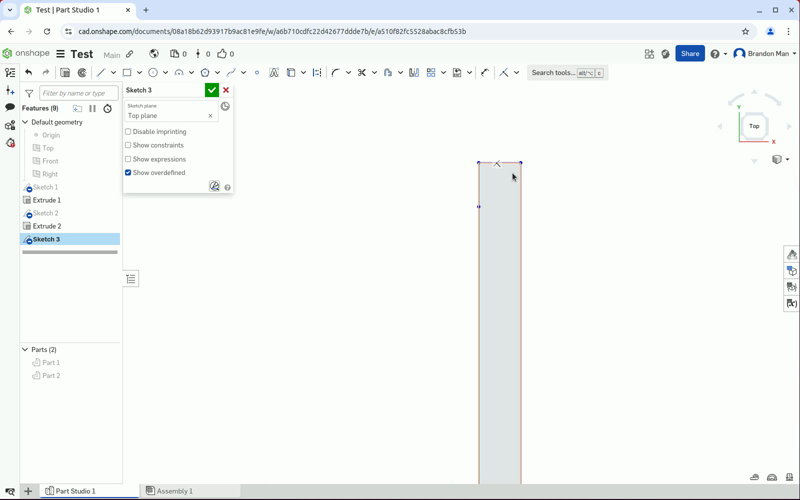
scroll(6)
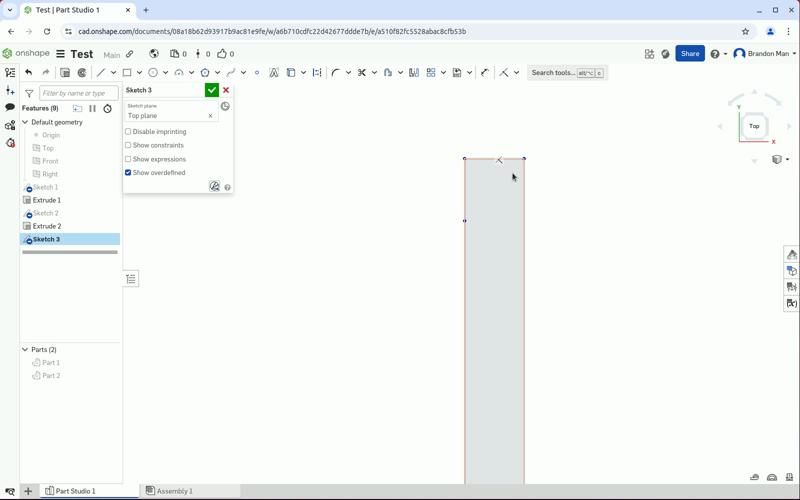
scroll(6)
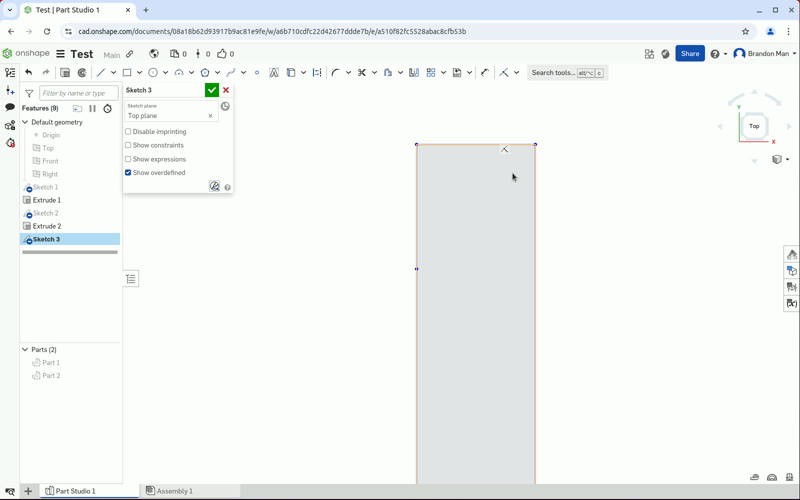
click(512, 172)
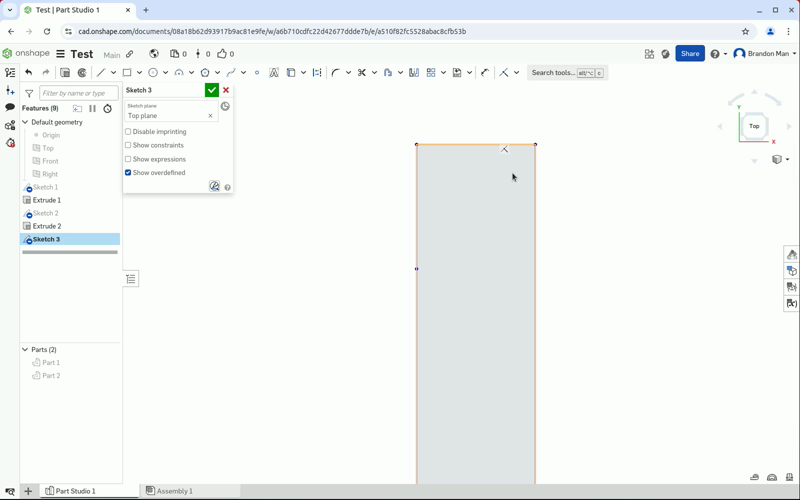
scroll(-6)
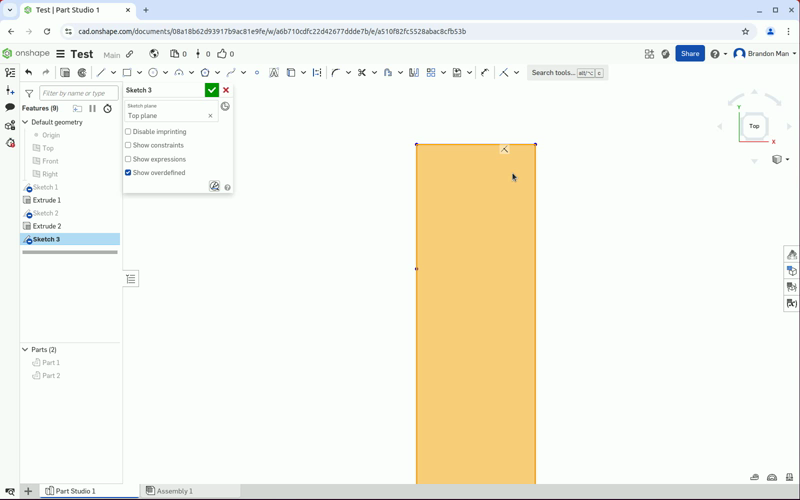
scroll(-6)
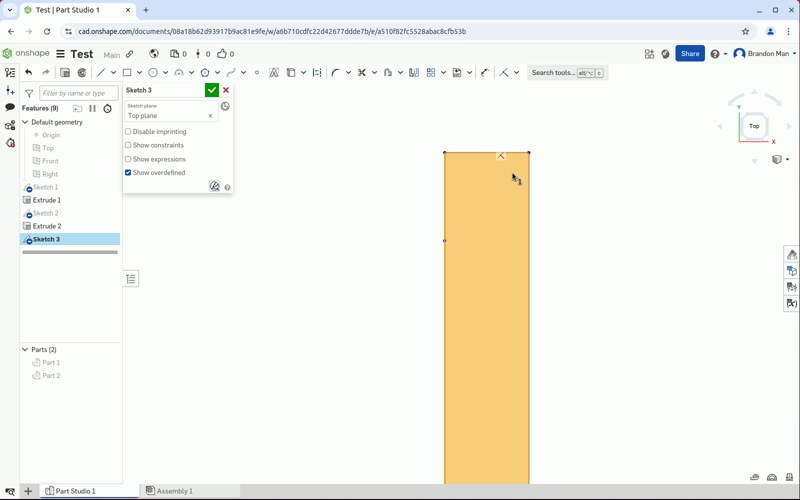
scroll(-6)
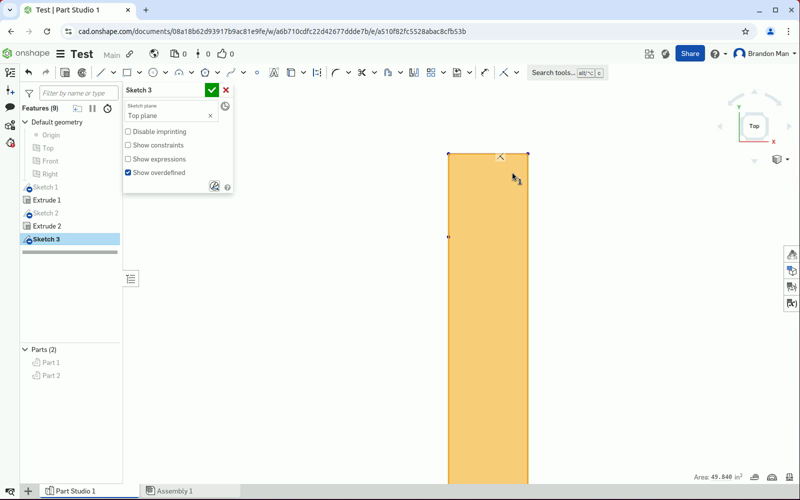
scroll(-6)
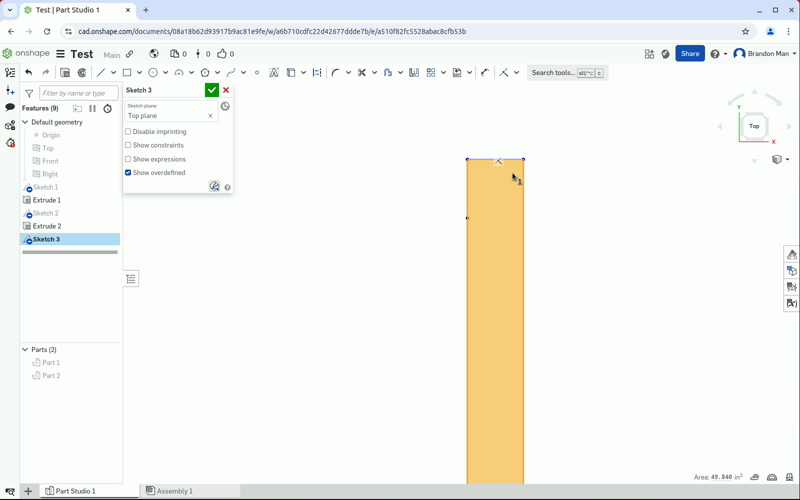
scroll(-6)
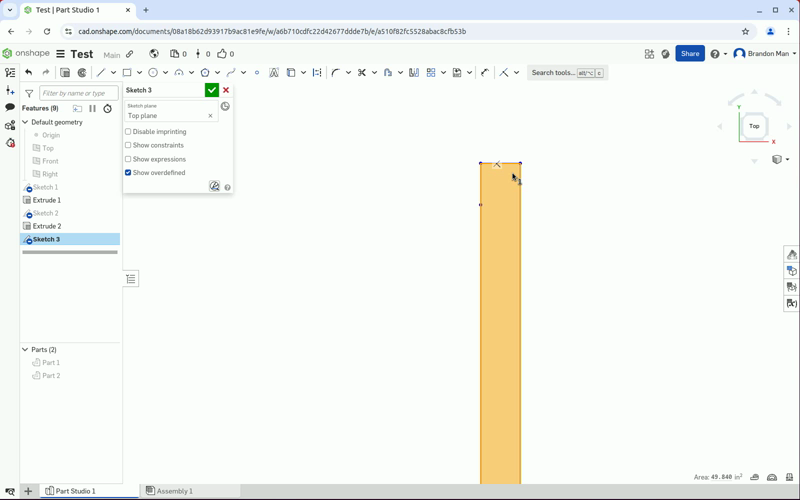
scroll(-6)
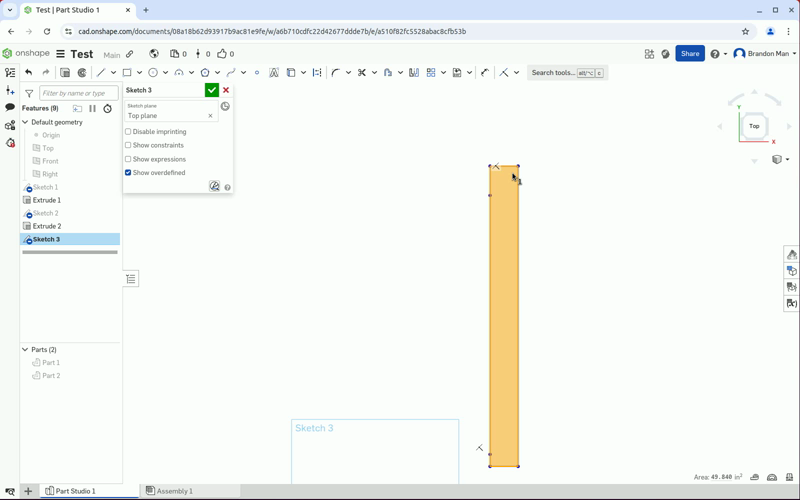
scroll(-6)
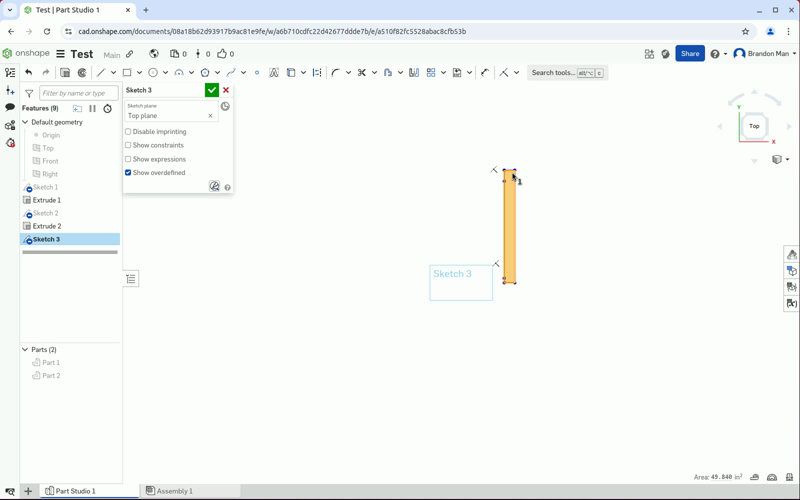
mouse_move(73, 352)
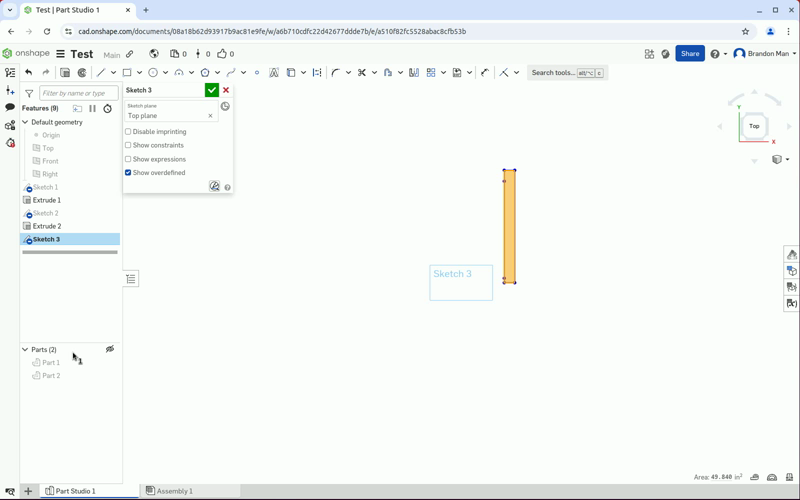
key(shift+y)
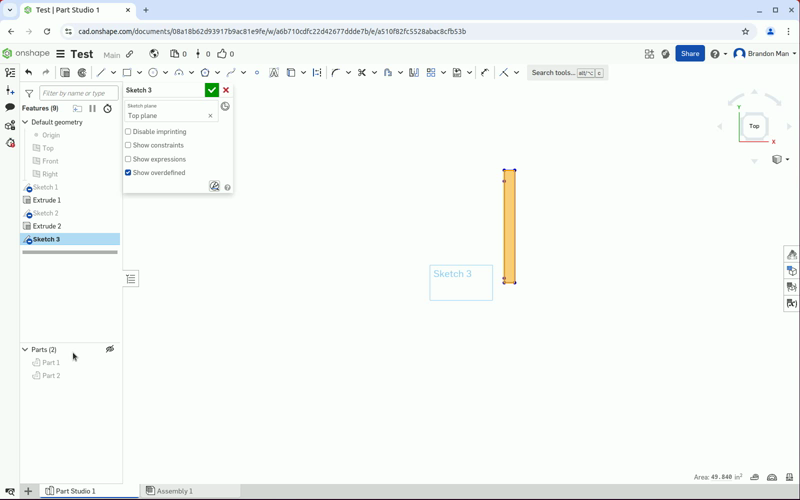
key(shift+e)
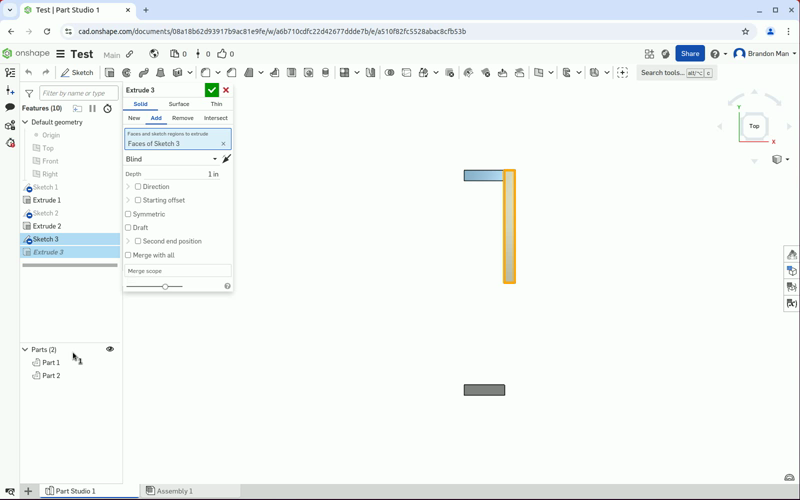
mouse_move(143, 106)
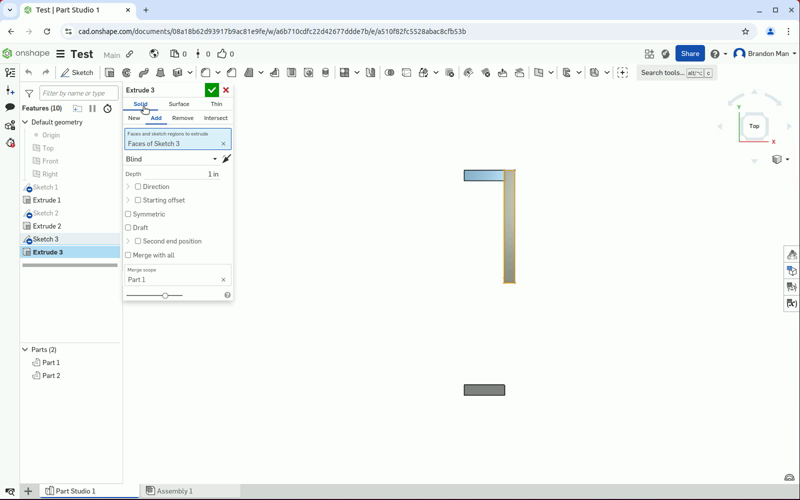
click(143, 106)
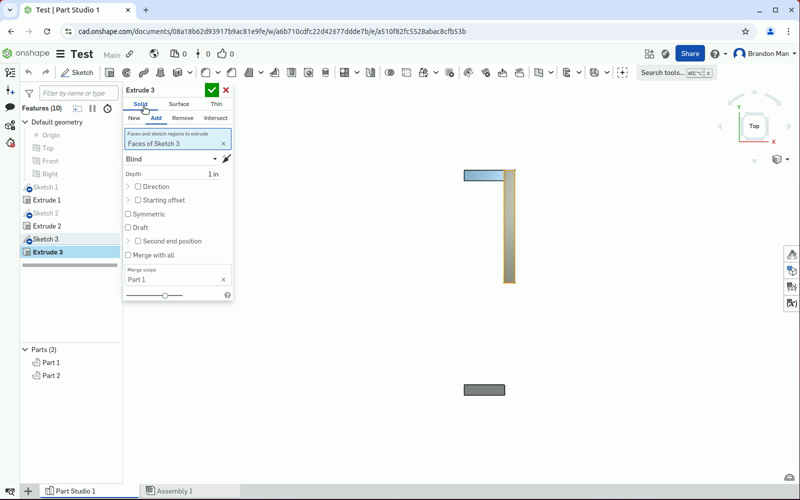
mouse_move(137, 120)
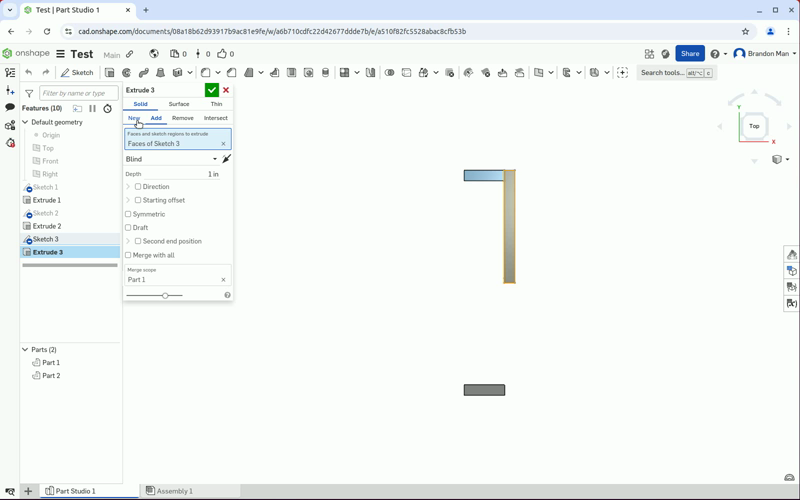
click(137, 120)
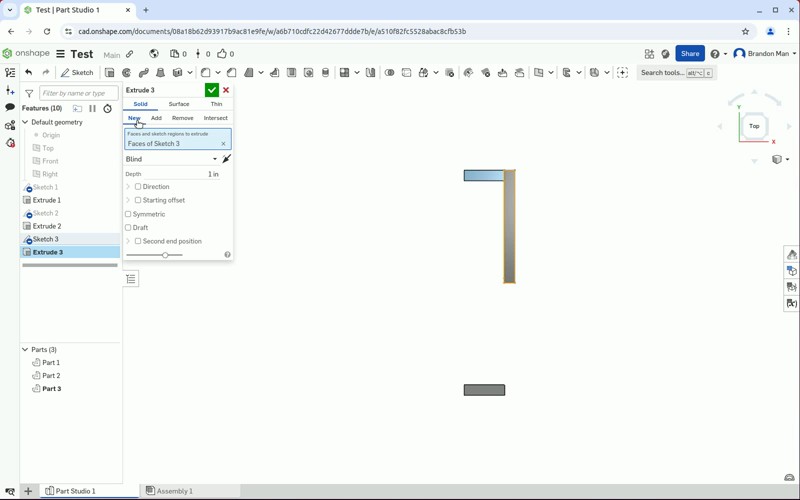
key(tab, 4)
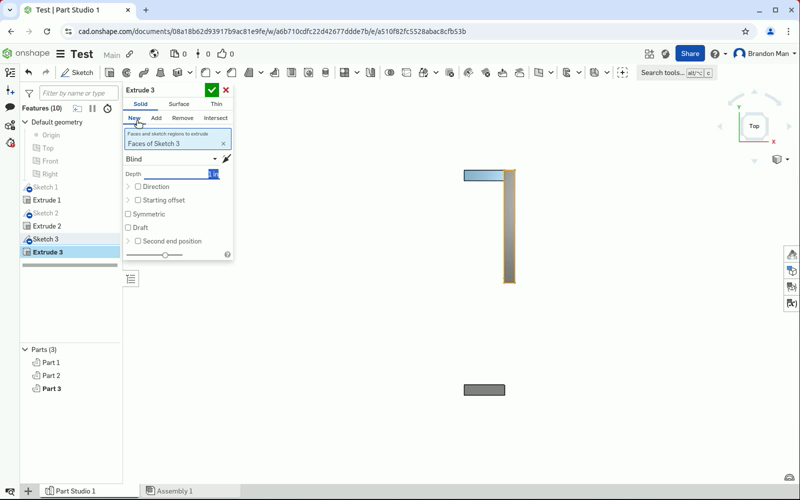
text(0.963)
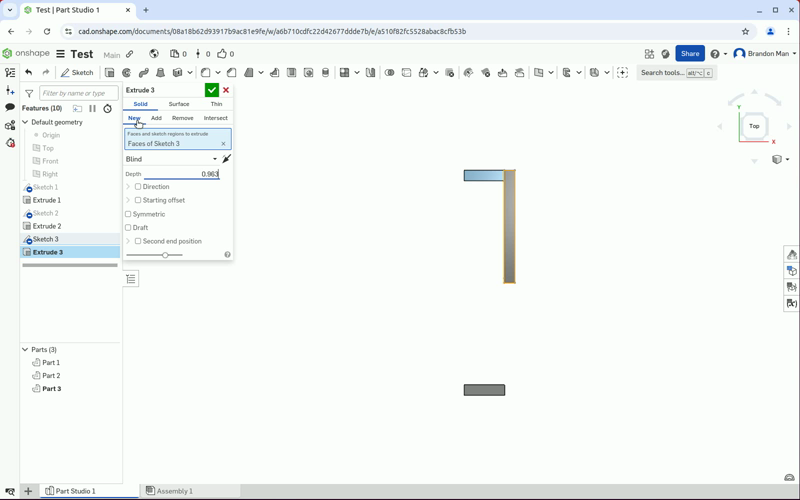
key(enter)
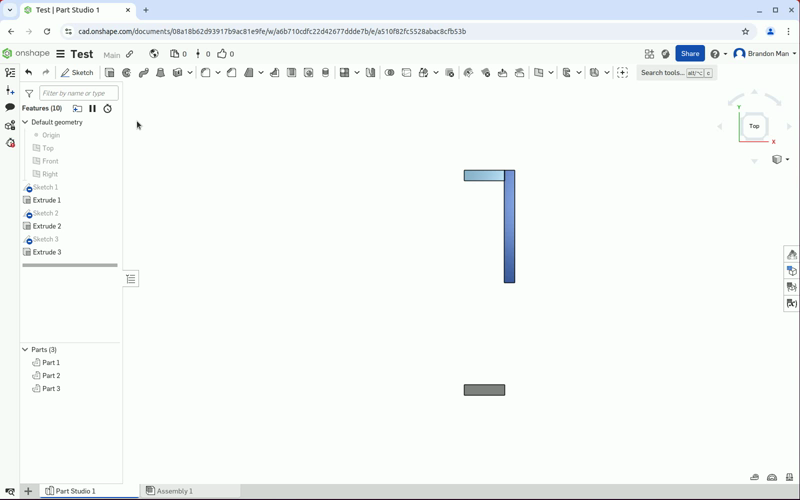
key(shift+h)
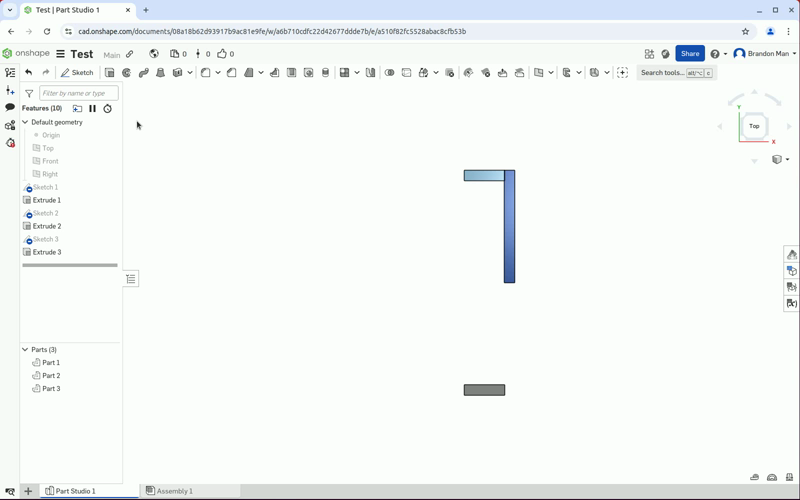
key(shift+h)
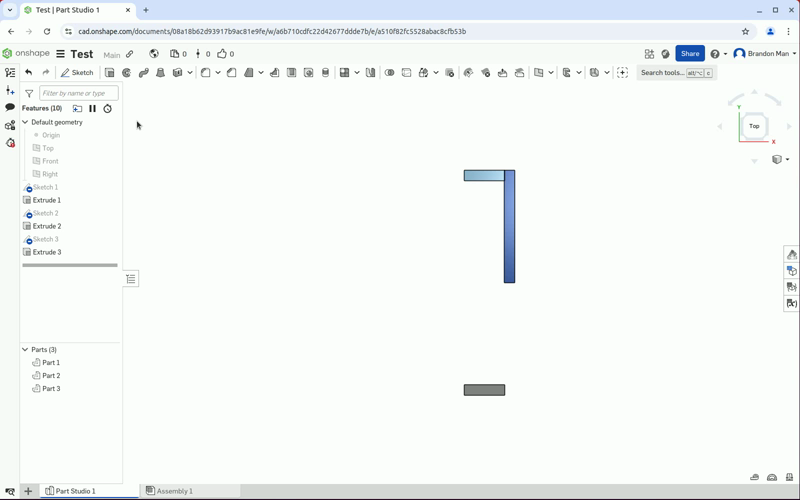
mouse_move(73, 189)
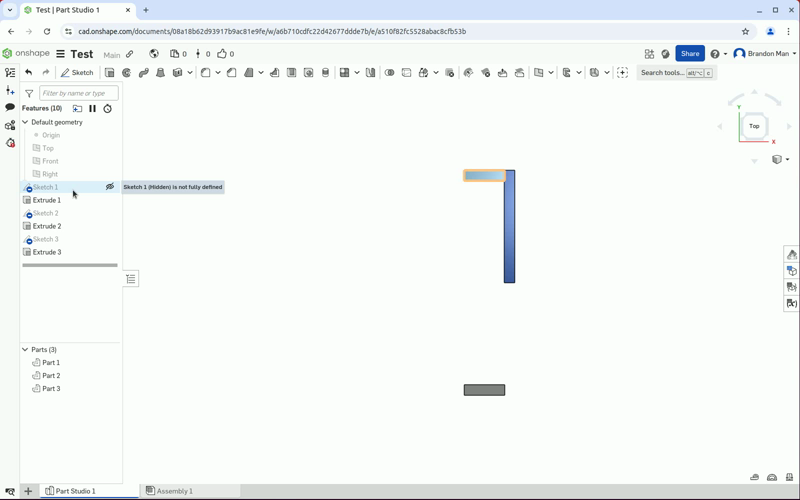
click(73, 189)
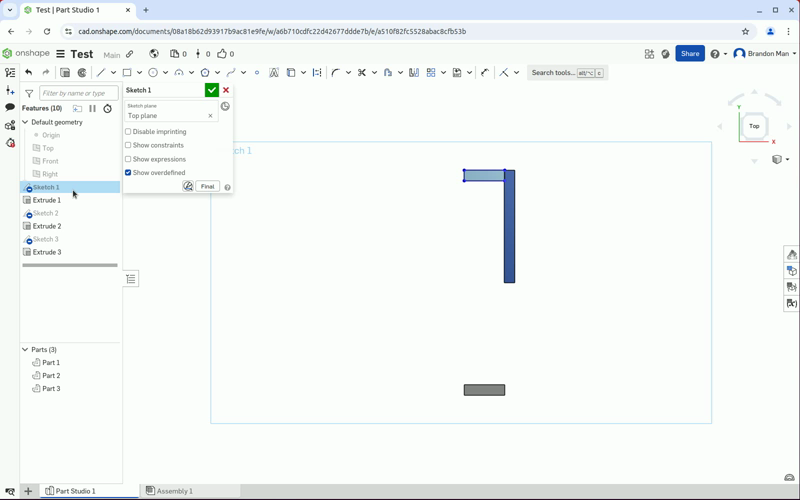
mouse_move(229, 92)
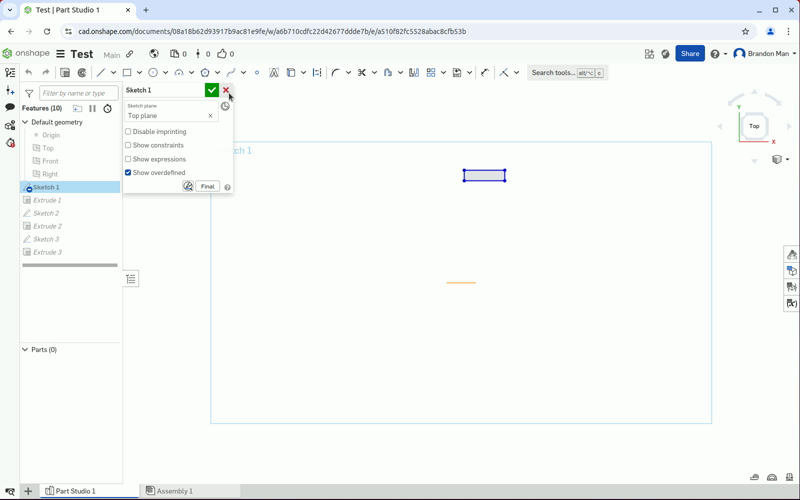
click(229, 92)
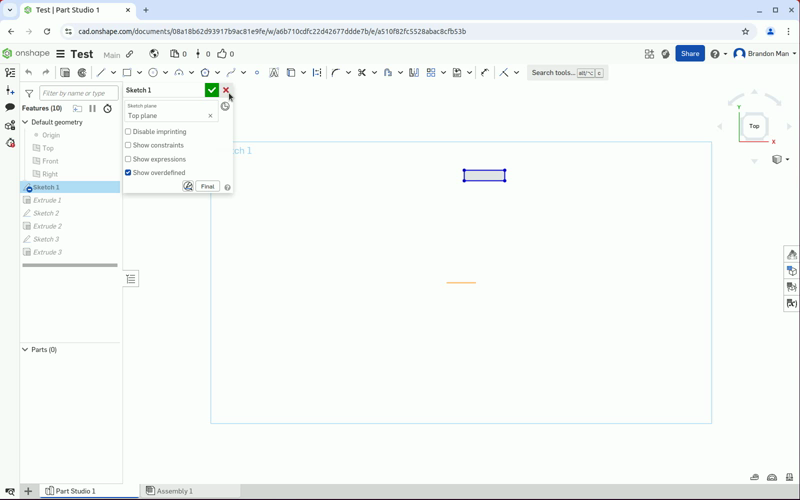
key(shift+s)
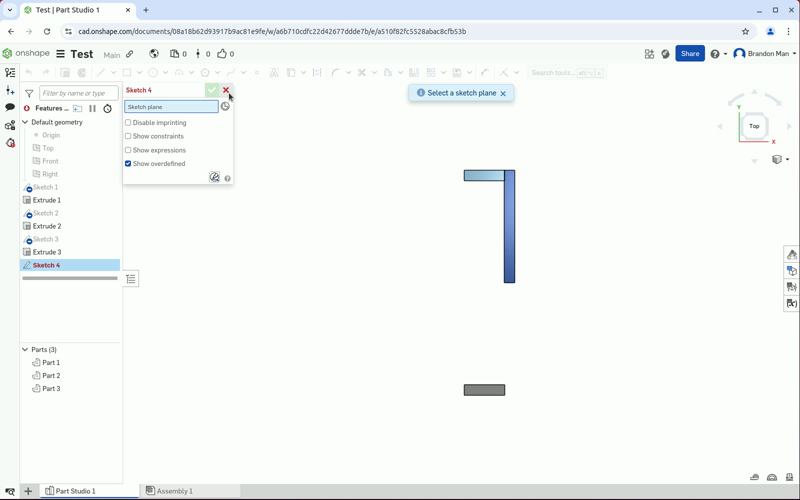
mouse_move(73, 150)
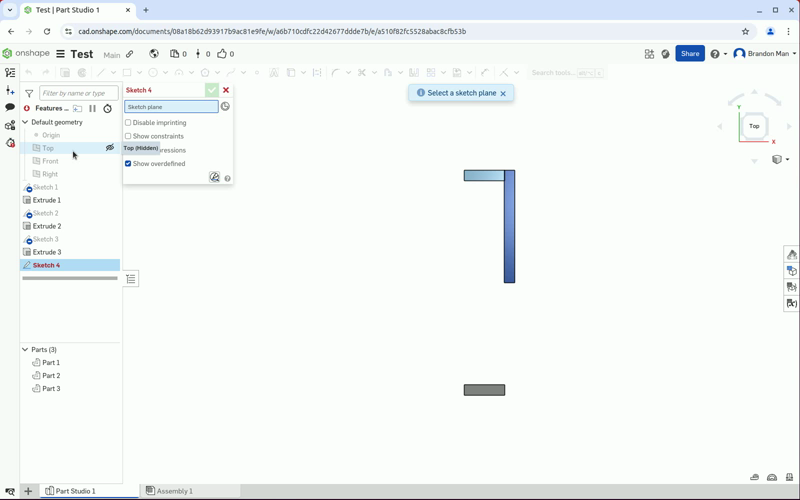
click(73, 150)
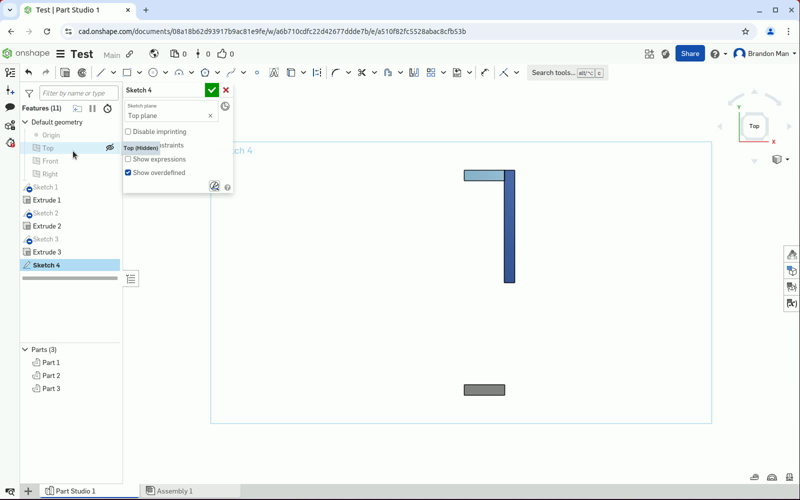
mouse_move(73, 352)
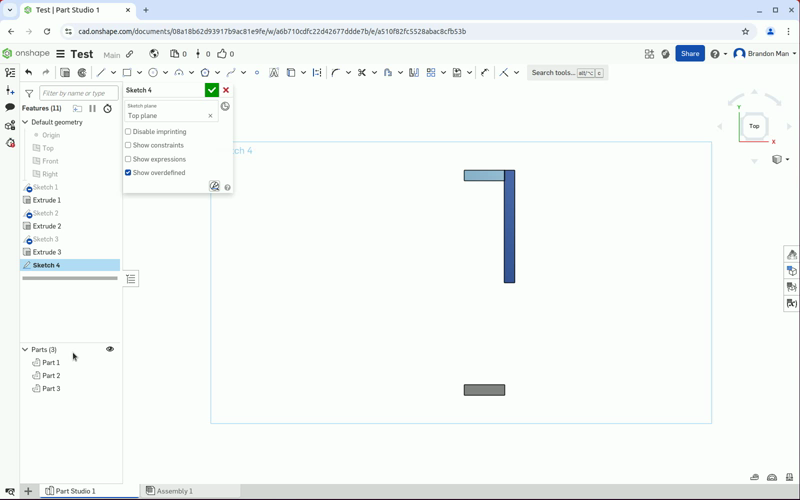
key(y)
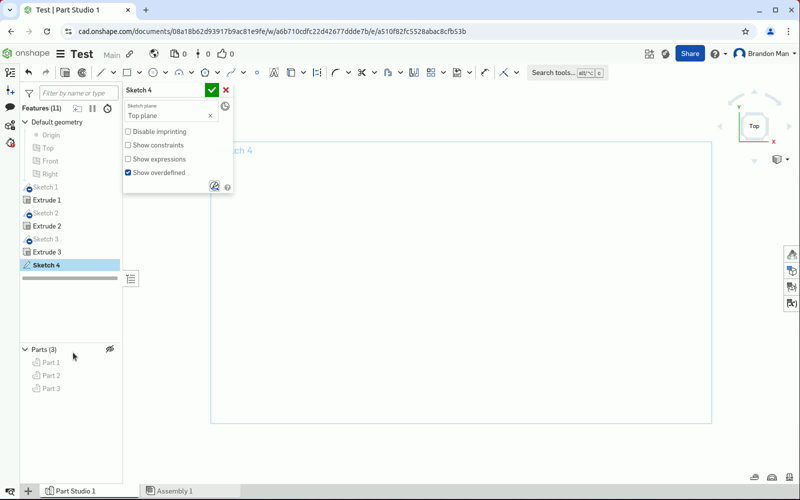
key(l)
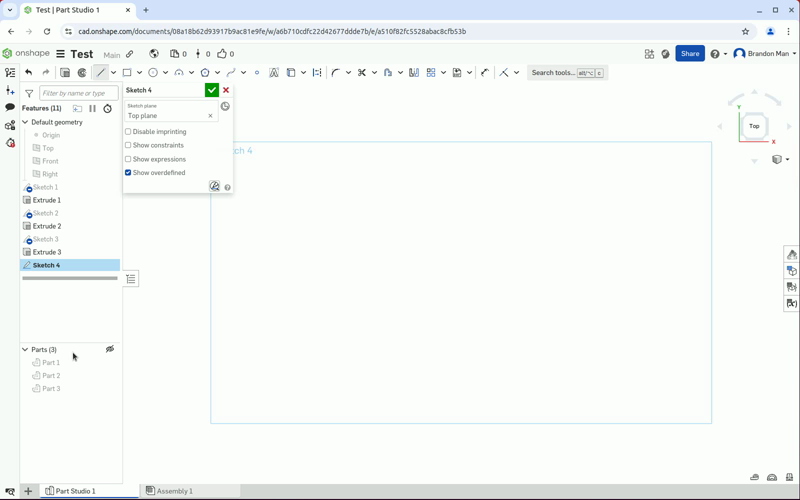
key_down(shift)
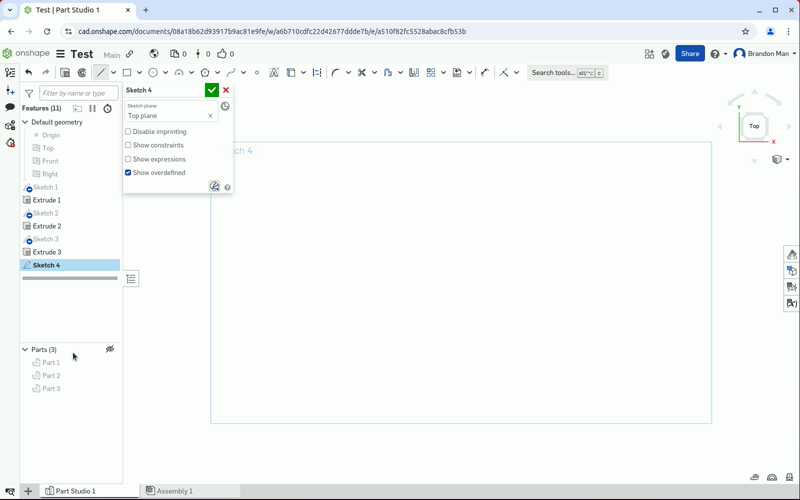
mouse_move(504, 395)
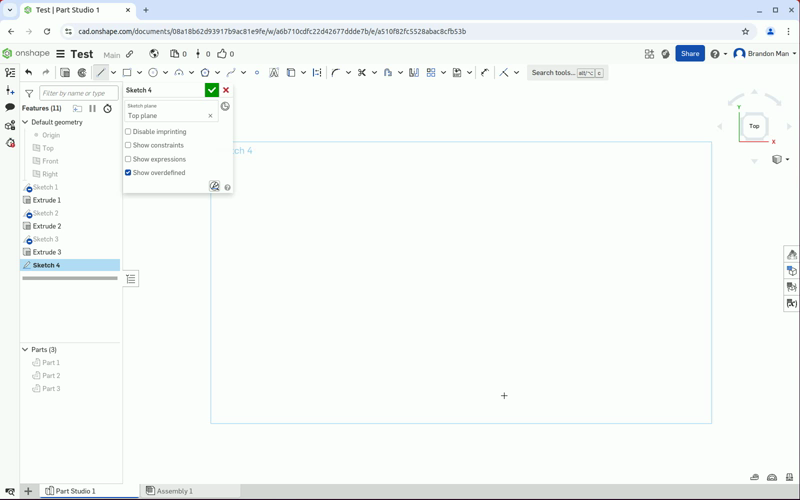
click(504, 395)
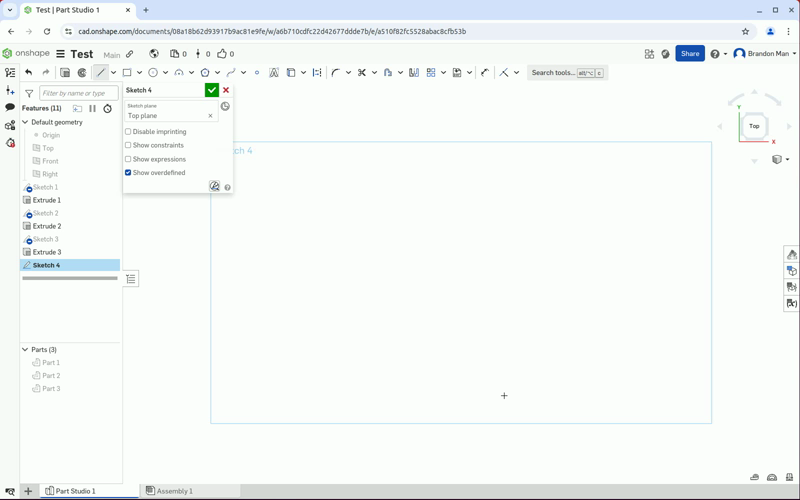
key_up(shift)
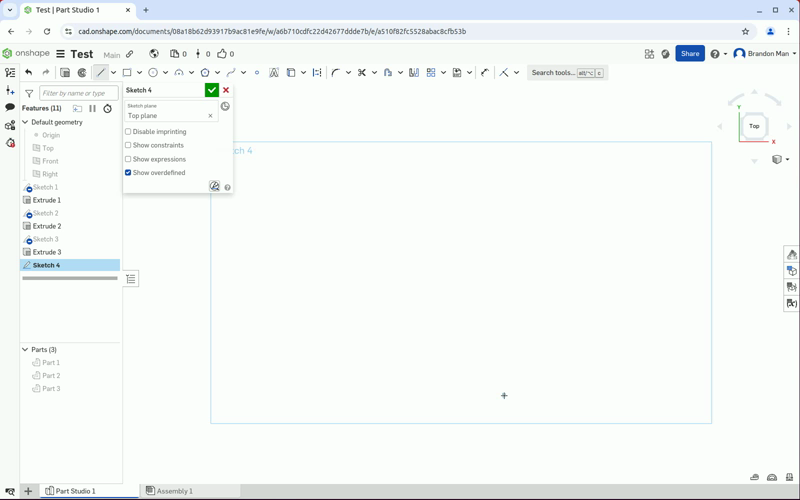
key_down(shift)
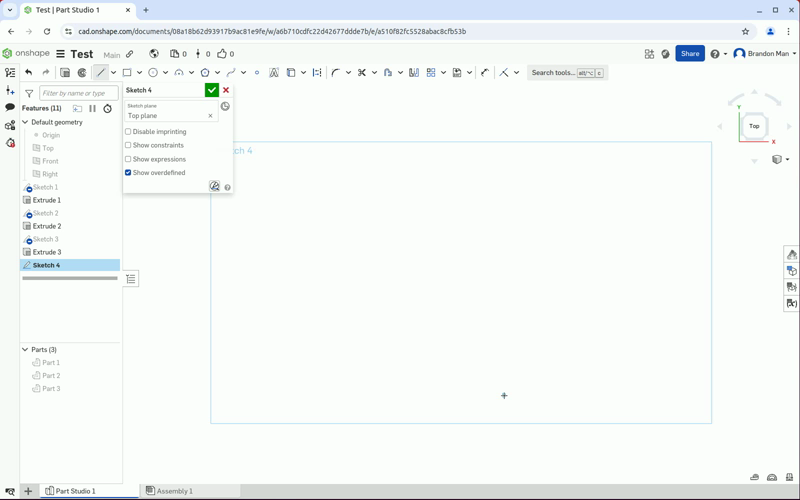
mouse_move(534, 395)
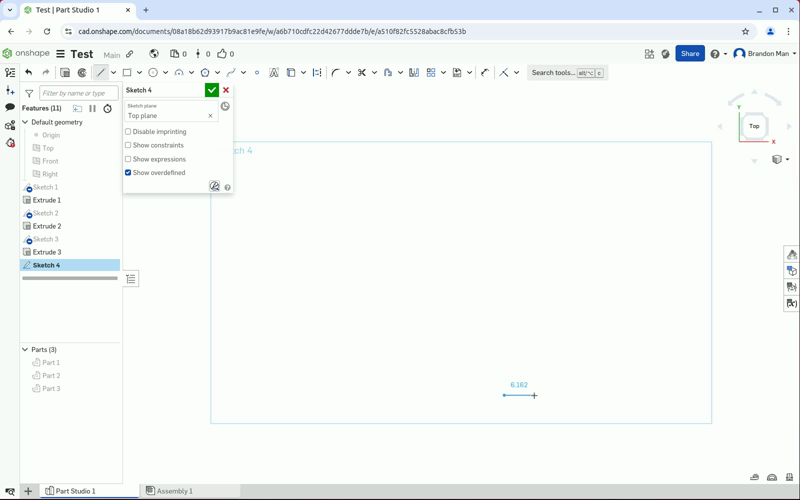
mouse_move(514, 395)
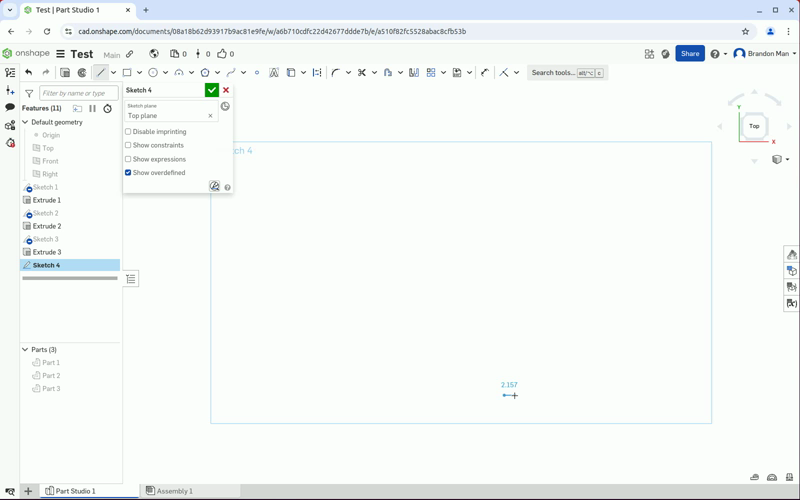
click(514, 395)
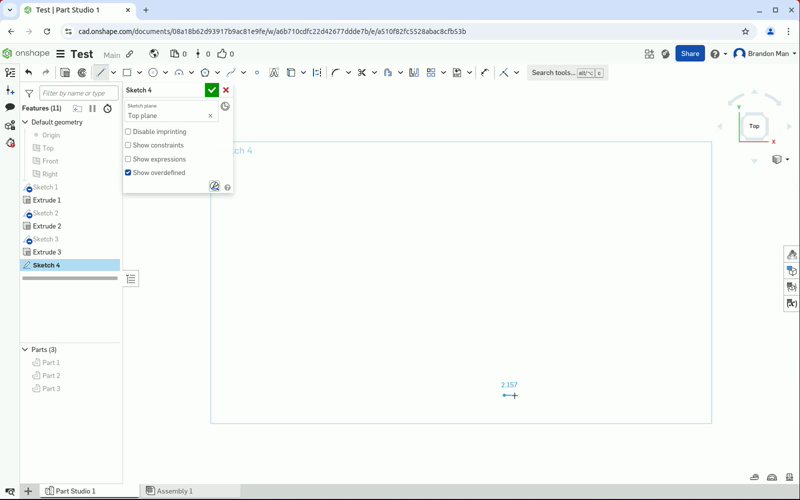
key_up(shift)
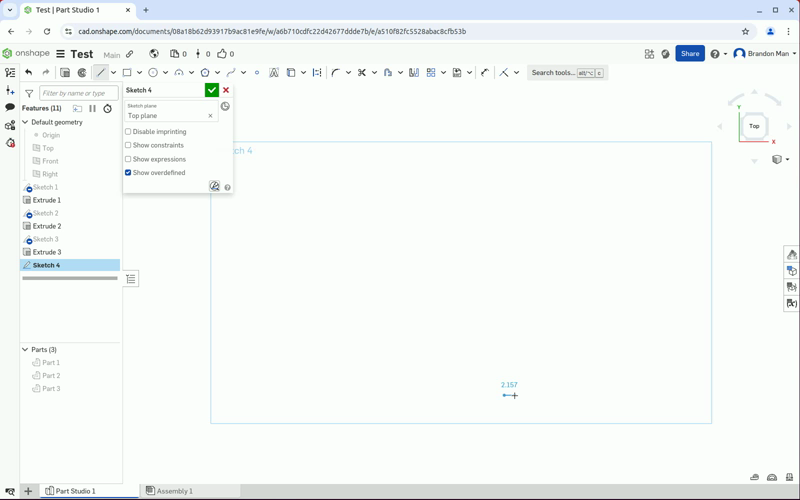
key_down(shift)
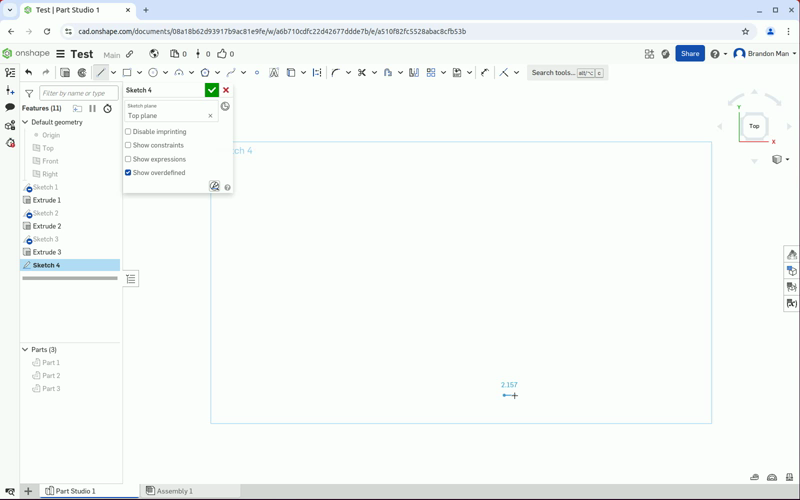
mouse_move(514, 282)
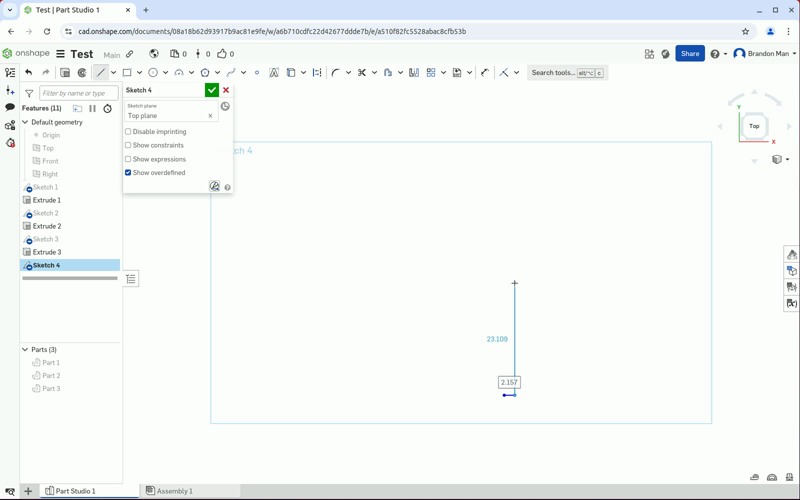
click(514, 282)
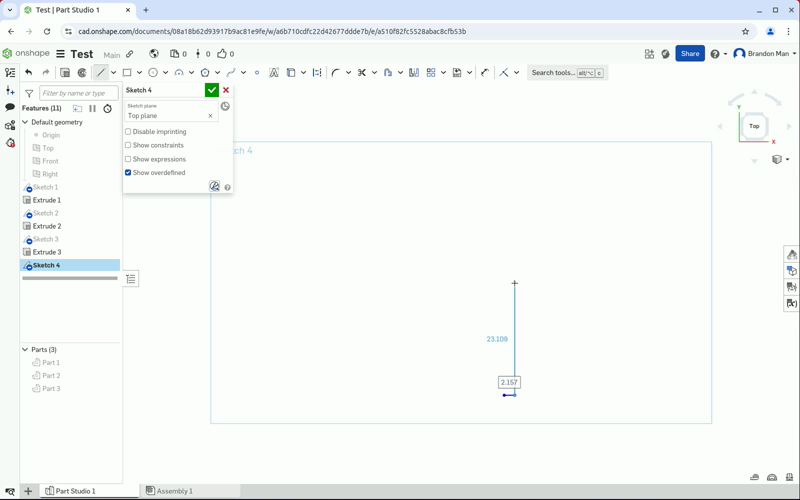
key_up(shift)
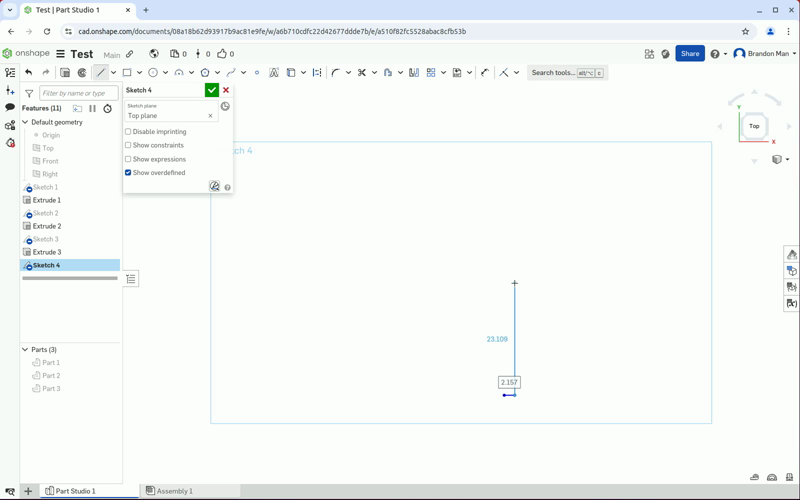
key_down(shift)
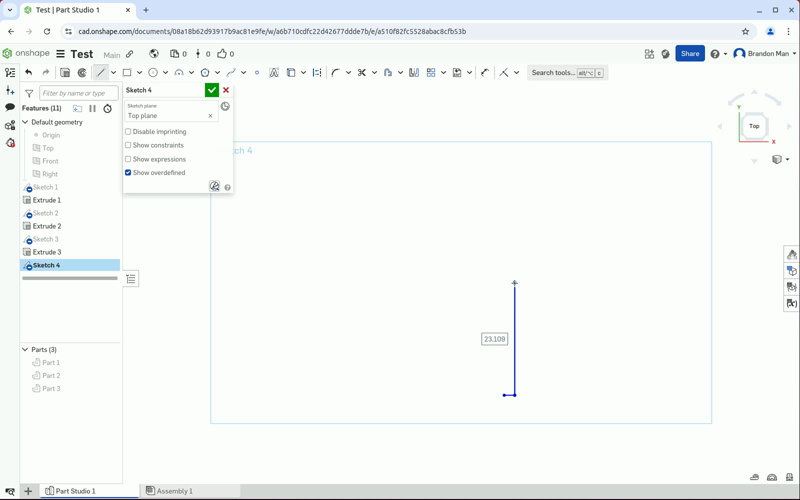
mouse_move(544, 282)
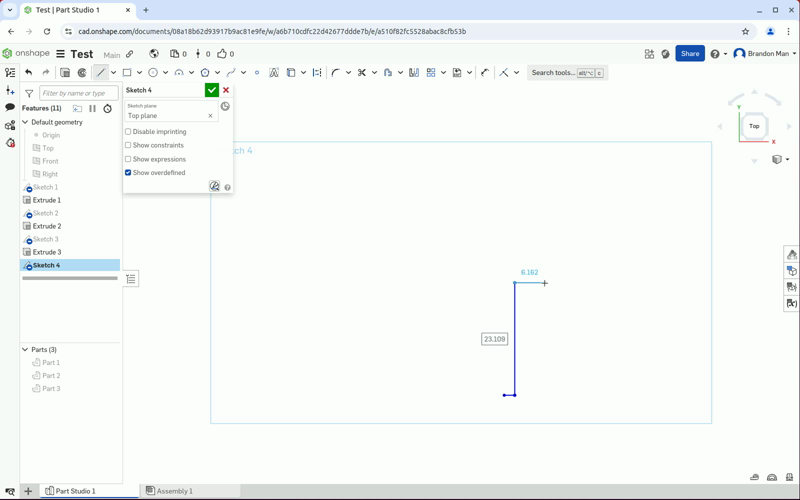
mouse_move(504, 282)
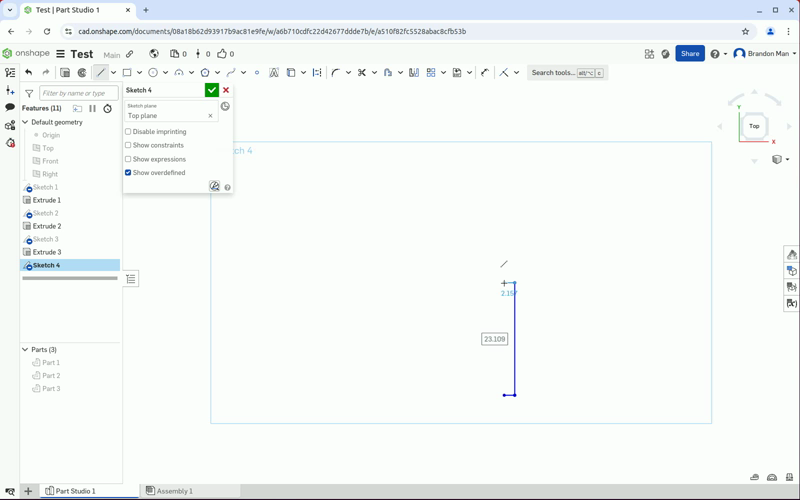
click(504, 282)
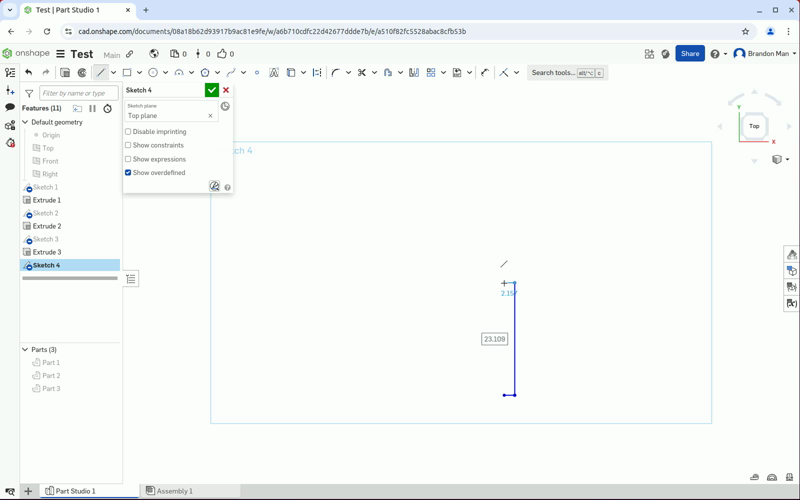
key_up(shift)
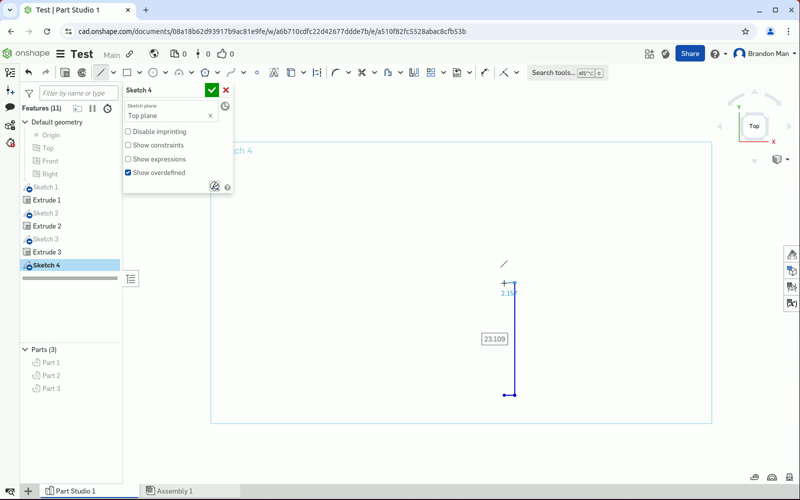
key_down(shift)
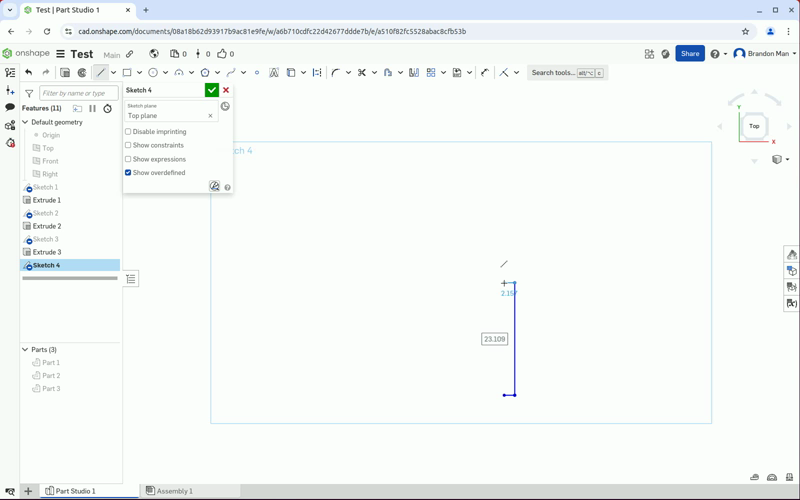
mouse_move(534, 282)
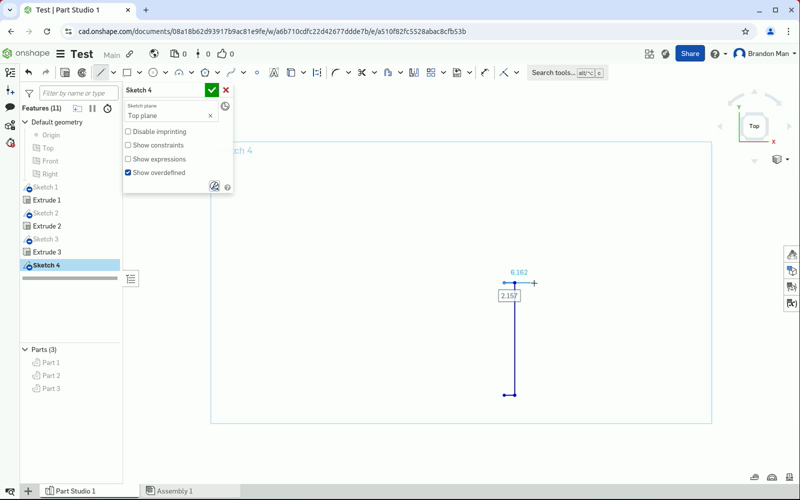
mouse_move(504, 287)
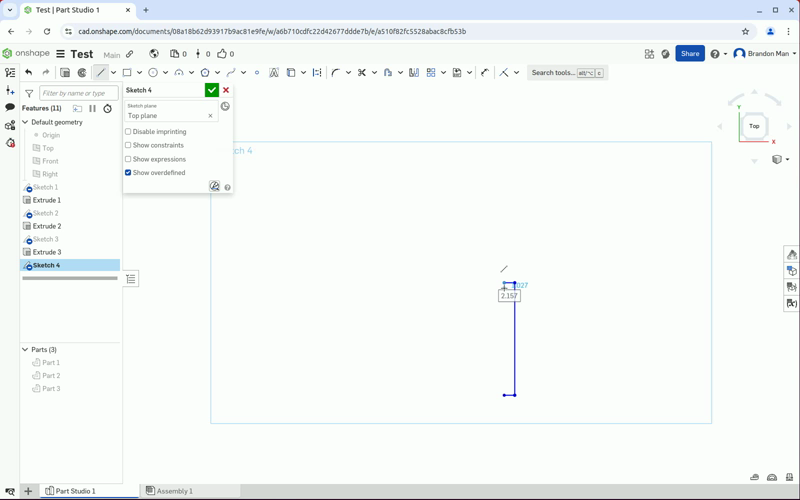
scroll(6)
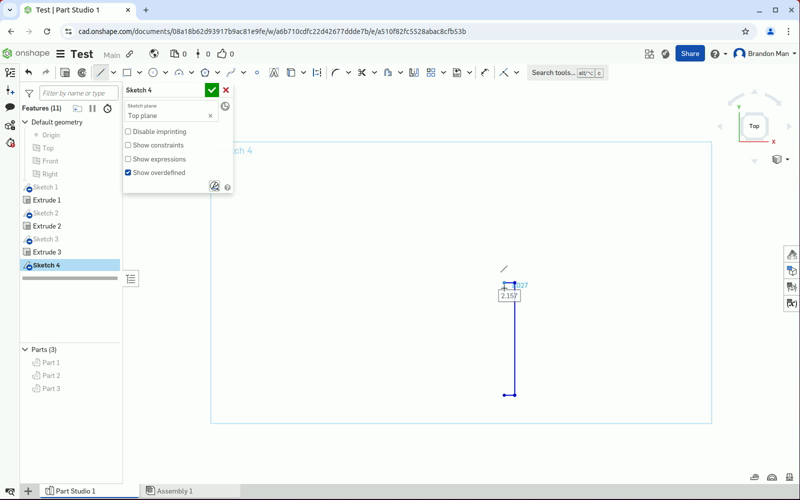
scroll(6)
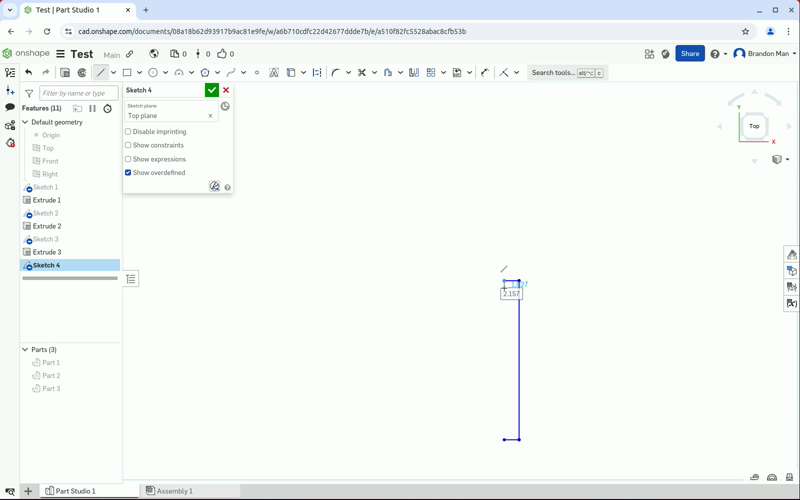
scroll(6)
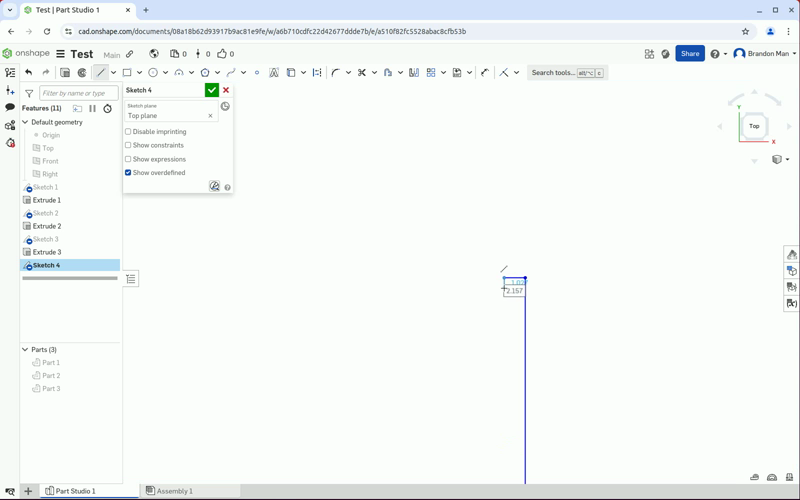
scroll(6)
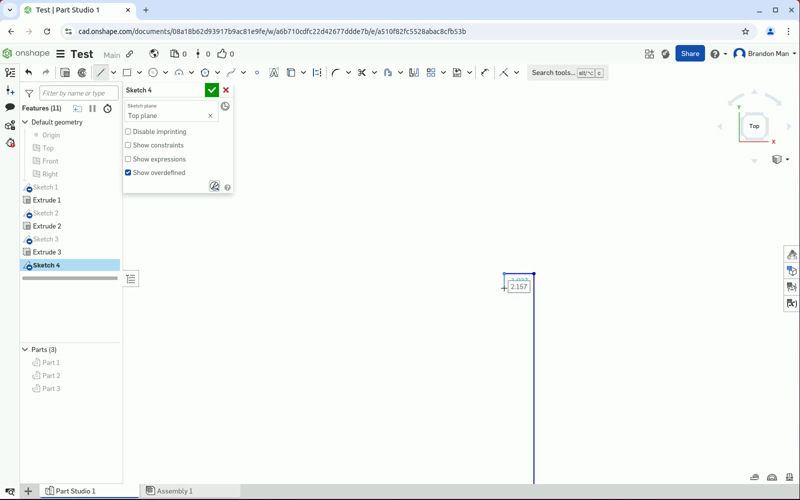
scroll(6)
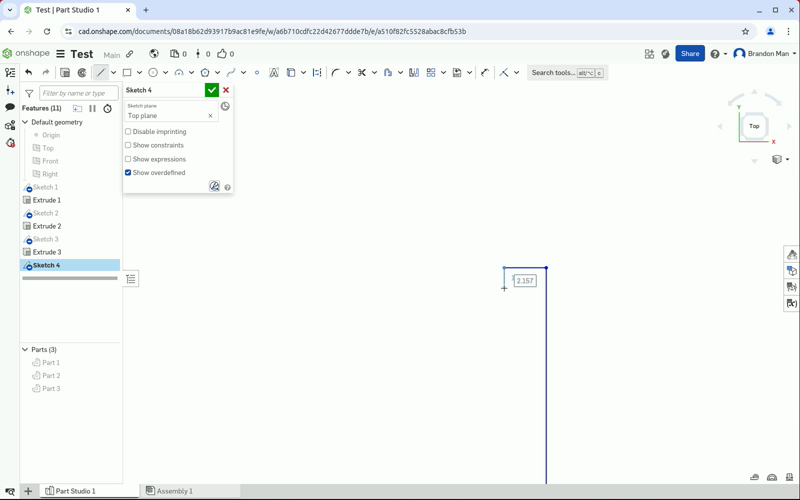
scroll(6)
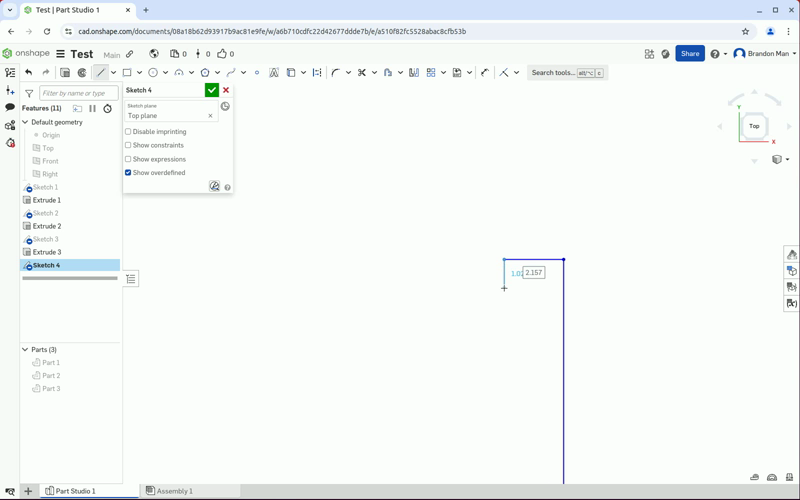
scroll(6)
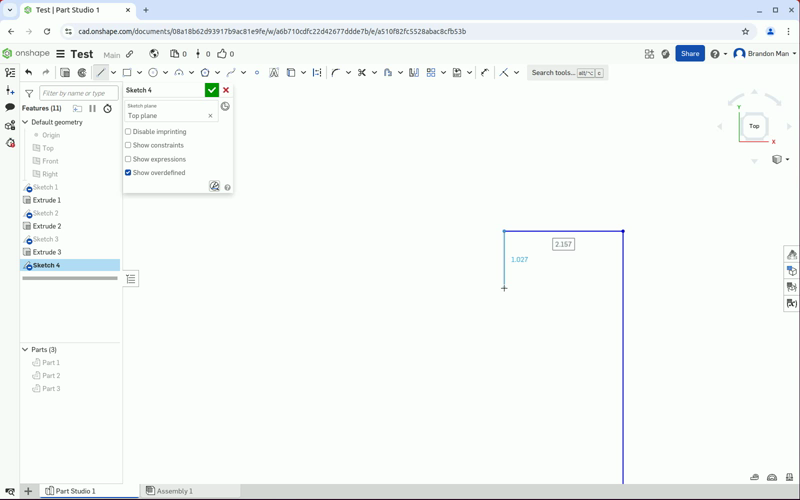
click(504, 287)
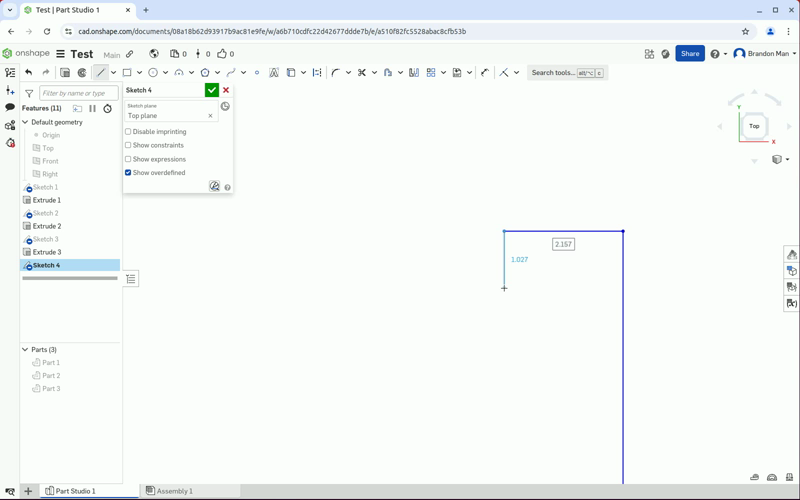
scroll(-6)
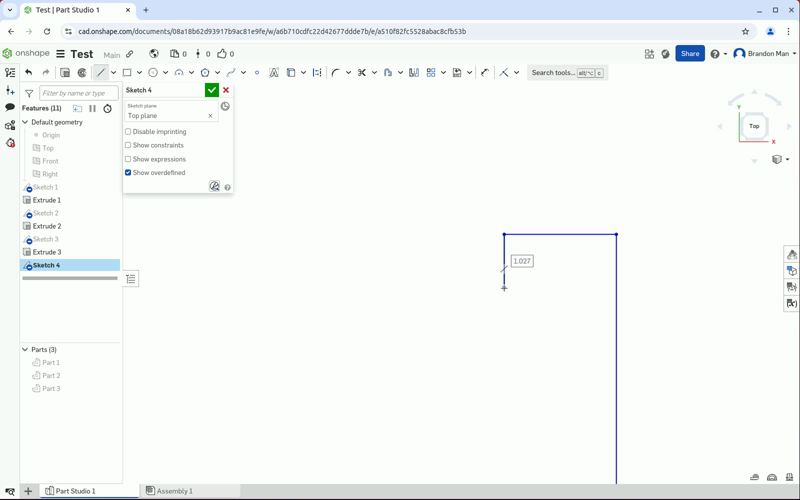
scroll(-6)
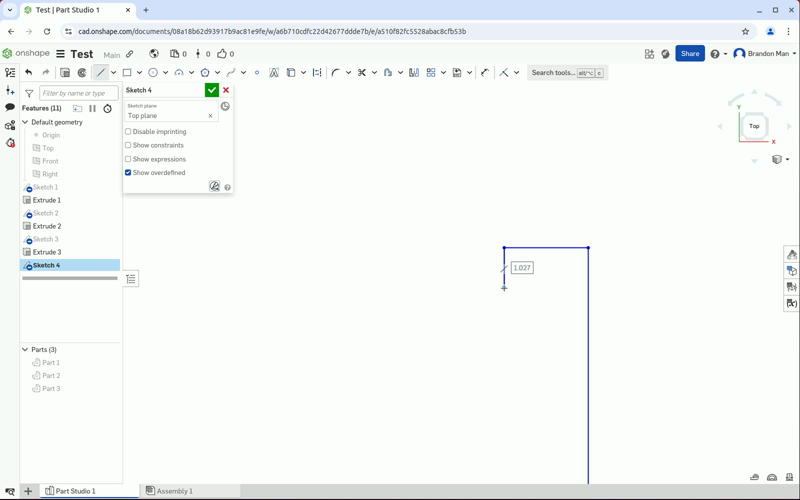
scroll(-6)
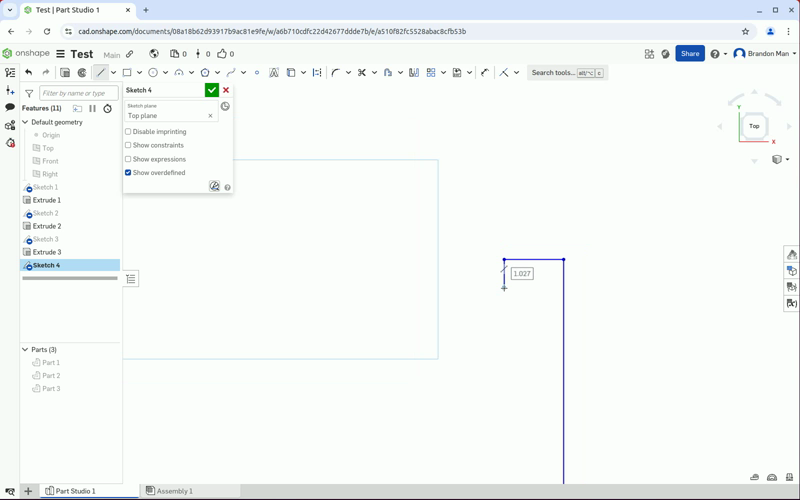
scroll(-6)
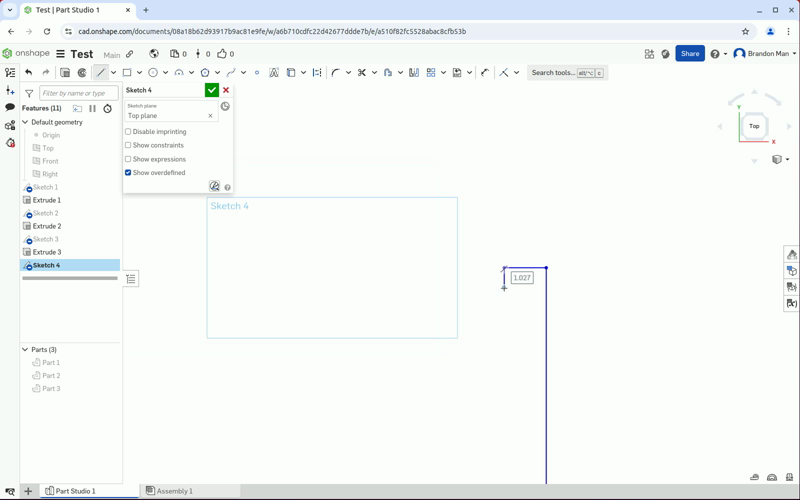
scroll(-6)
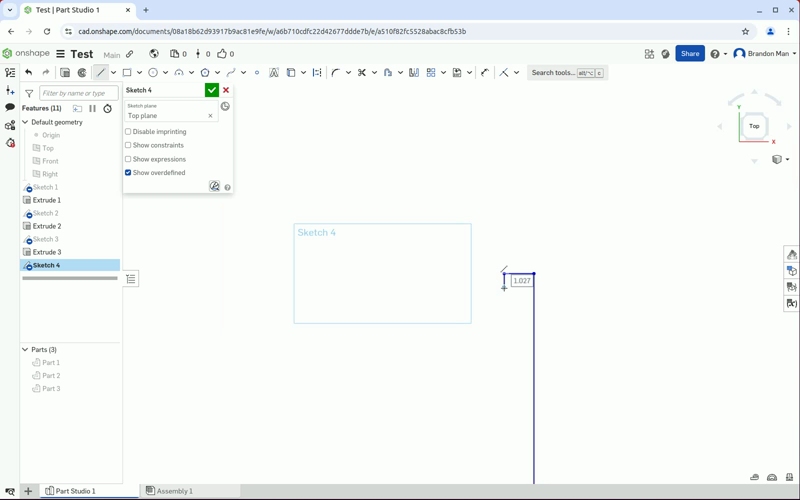
scroll(-6)
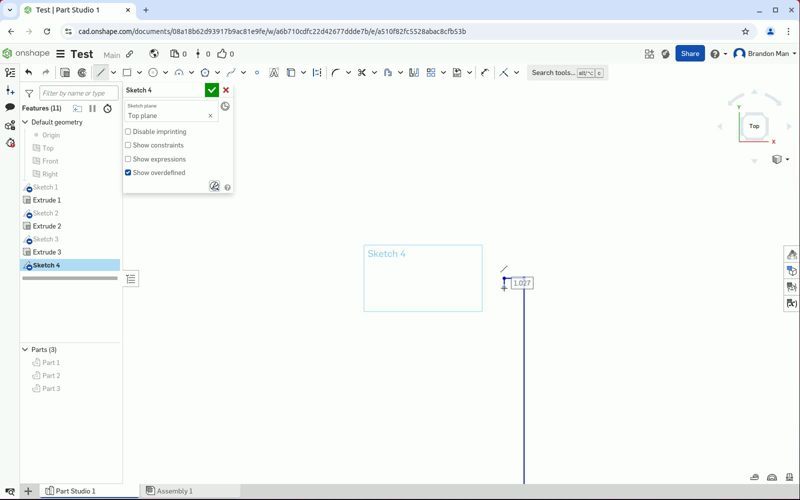
scroll(-6)
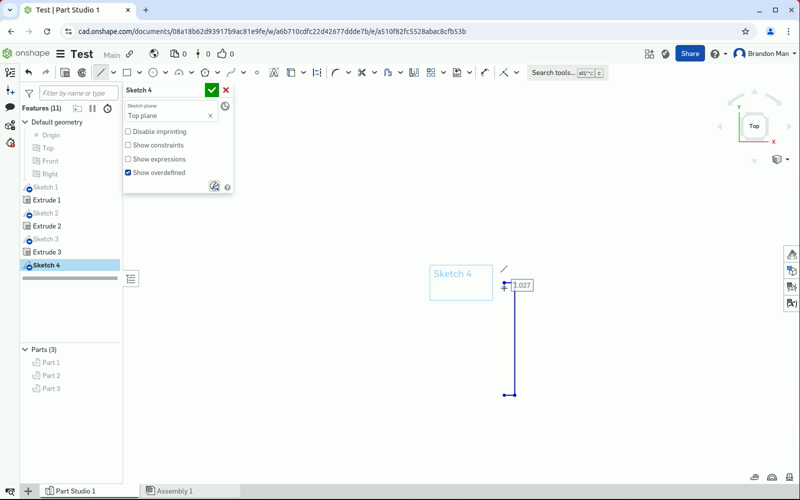
key_up(shift)
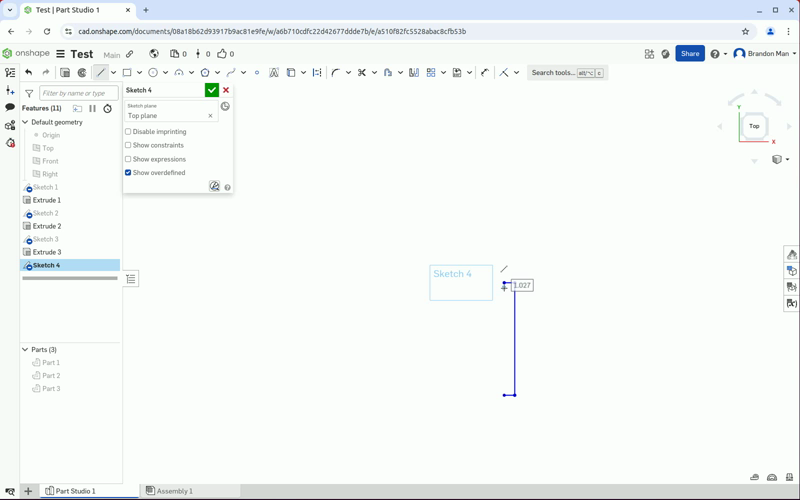
key_down(shift)
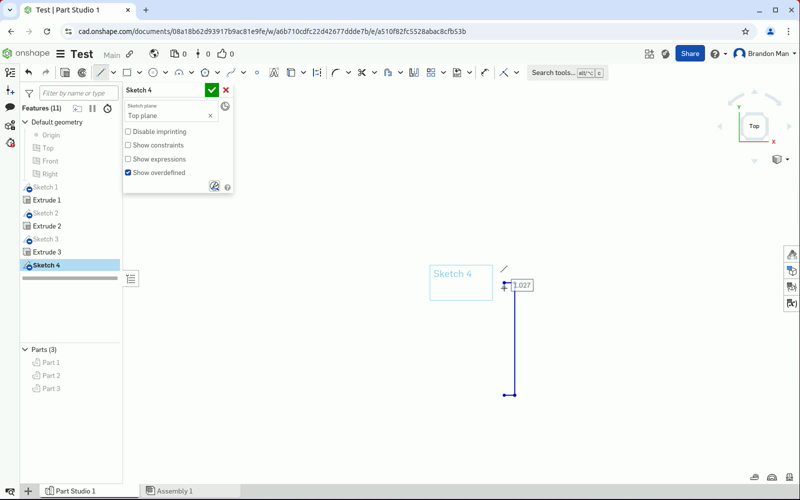
mouse_move(504, 384)
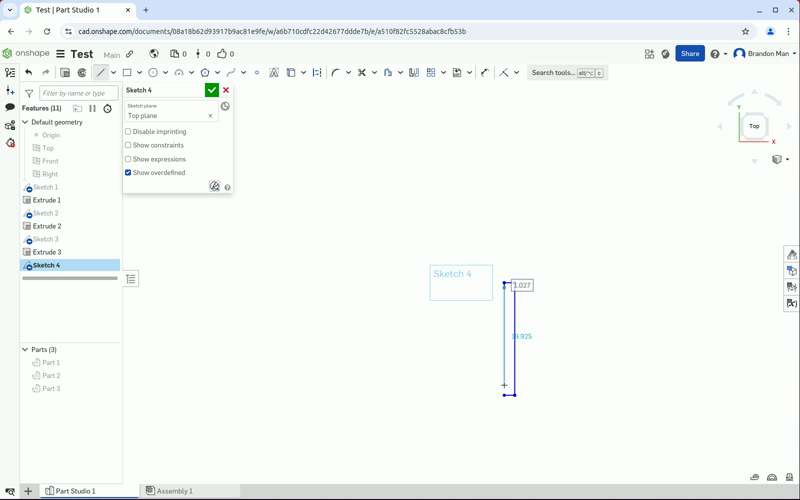
click(504, 384)
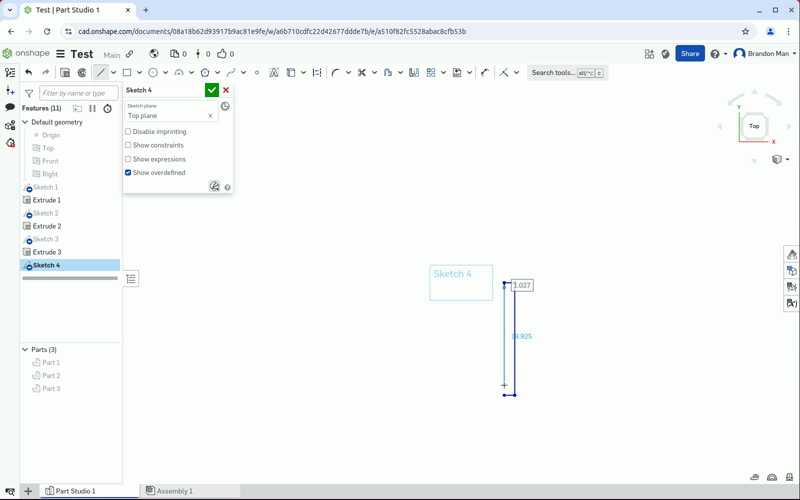
key_up(shift)
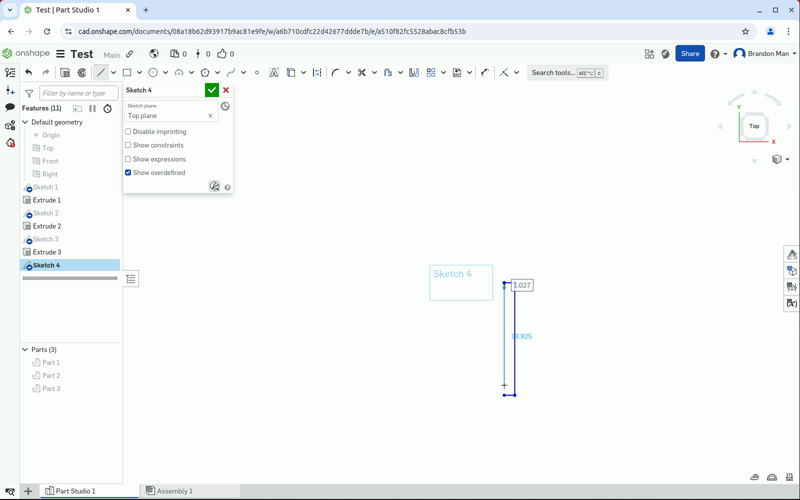
mouse_move(534, 384)
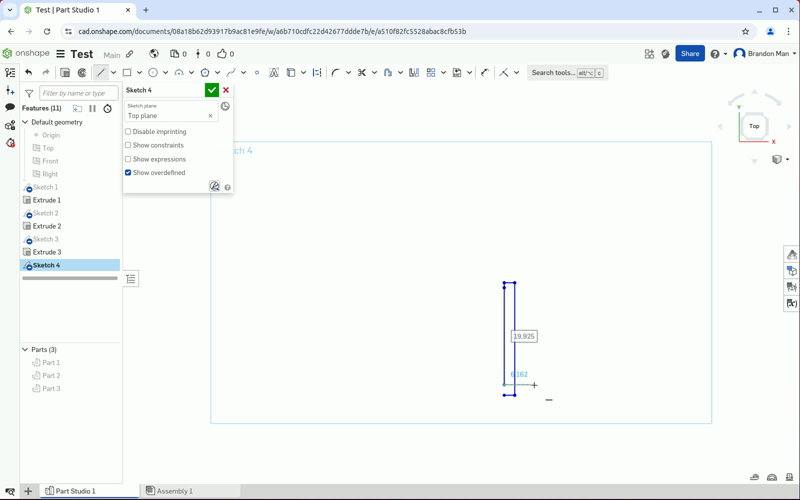
key_down(shift)
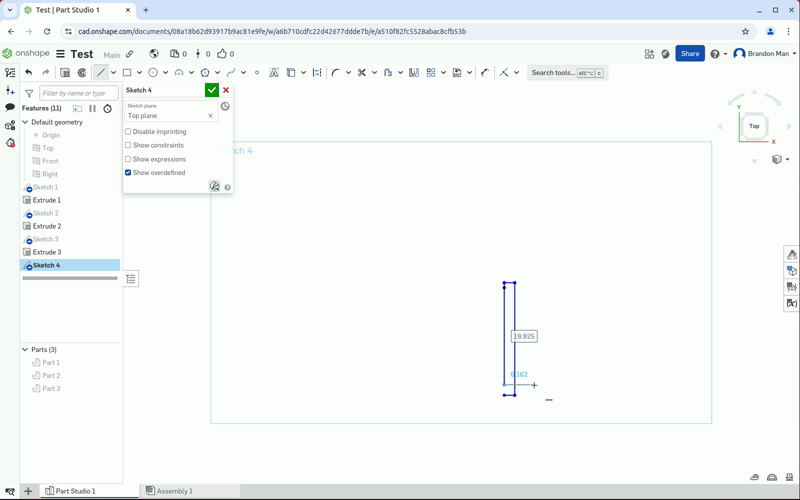
mouse_move(504, 395)
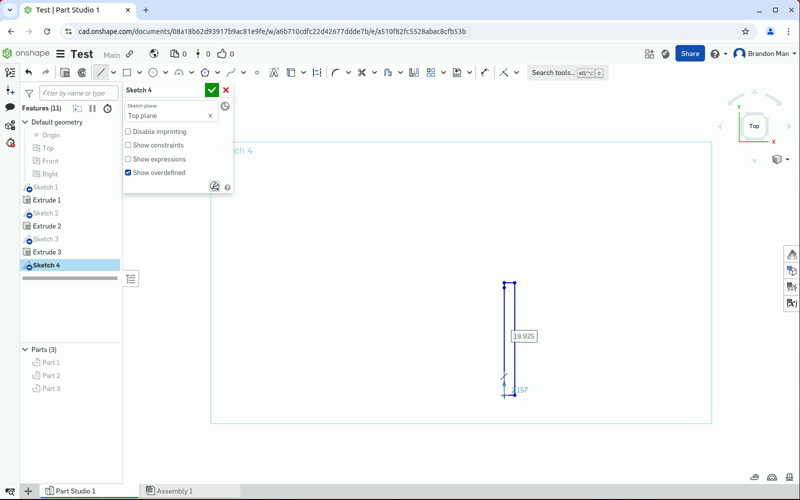
key_up(shift)
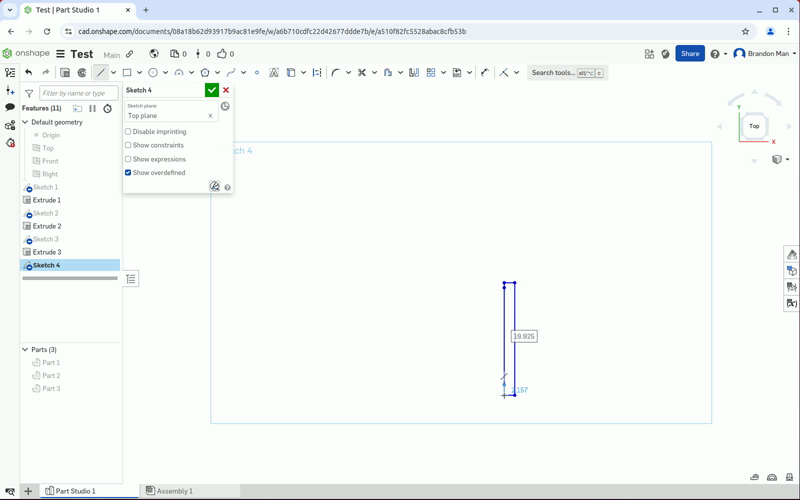
click(504, 395)
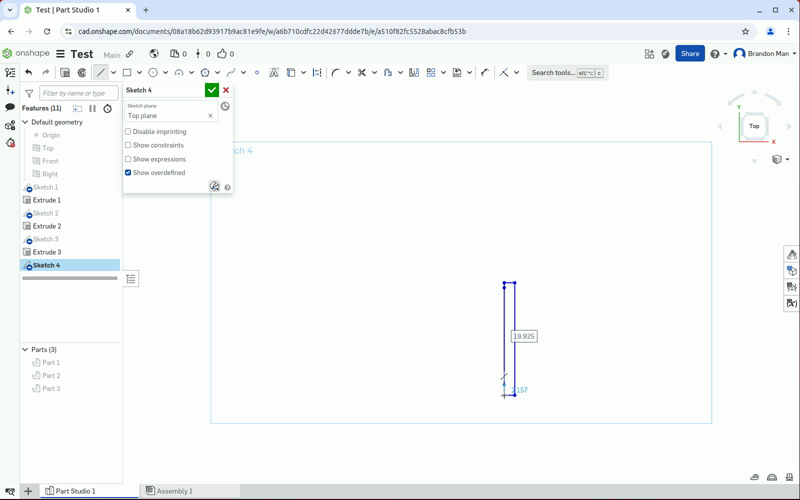
key(esc)
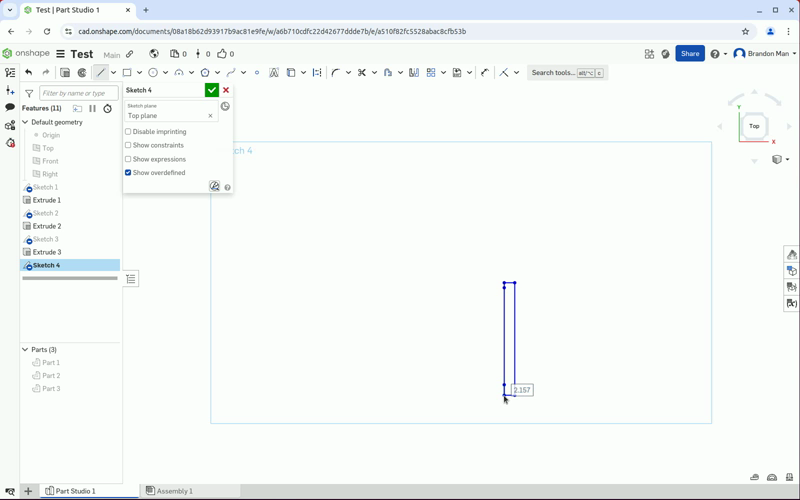
mouse_move(510, 309)
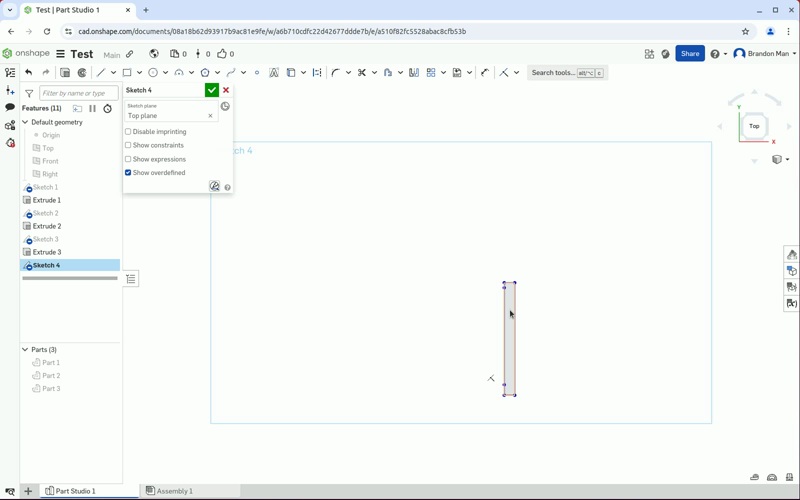
scroll(6)
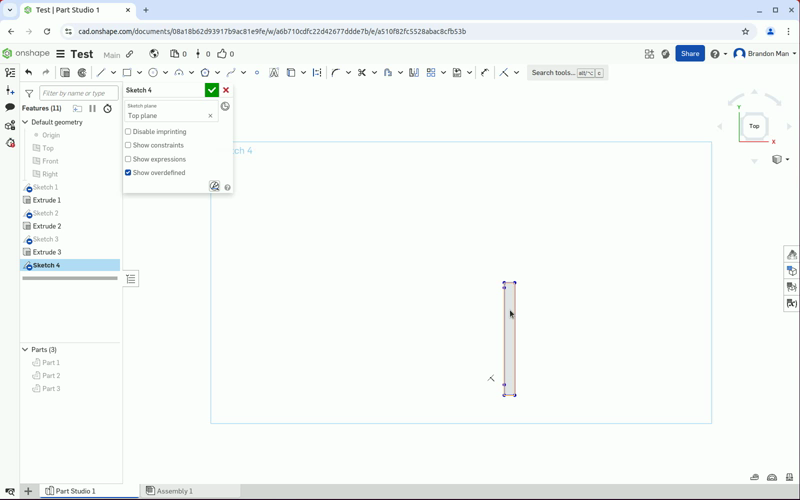
scroll(6)
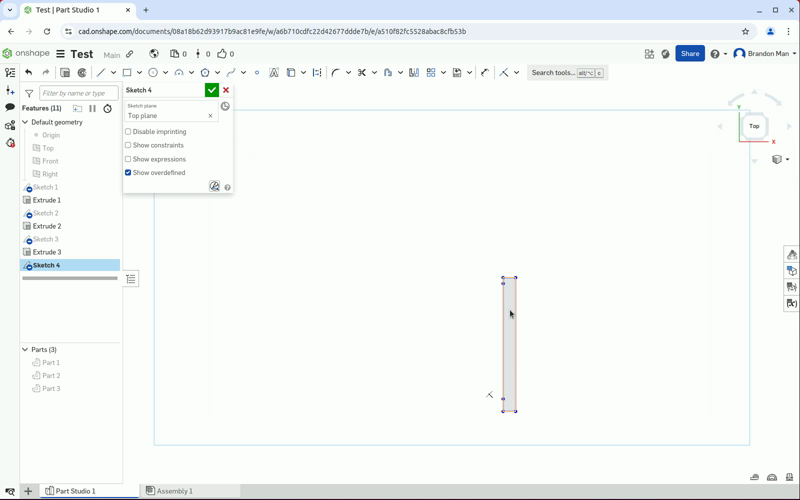
scroll(6)
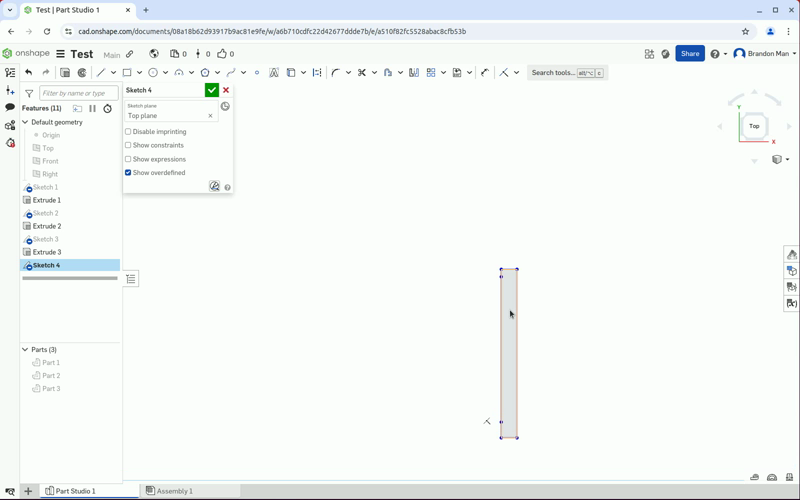
scroll(6)
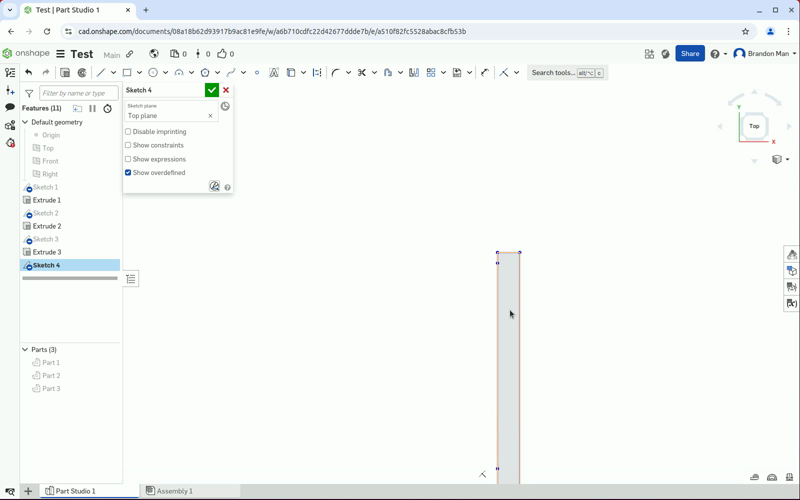
scroll(6)
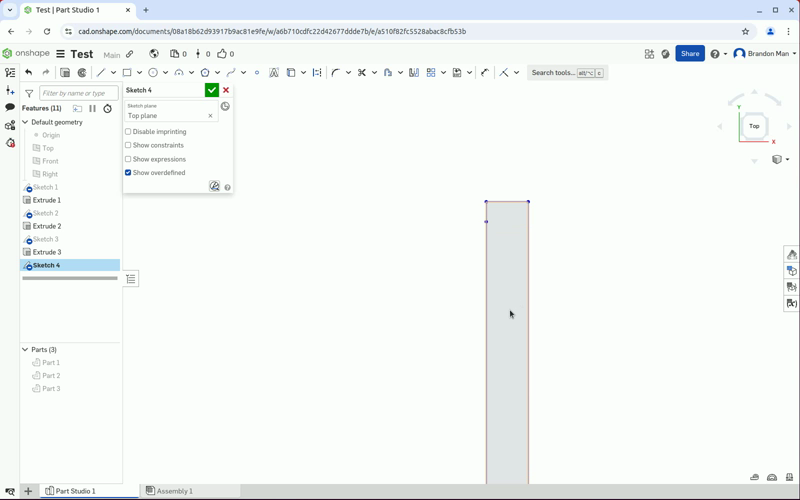
scroll(6)
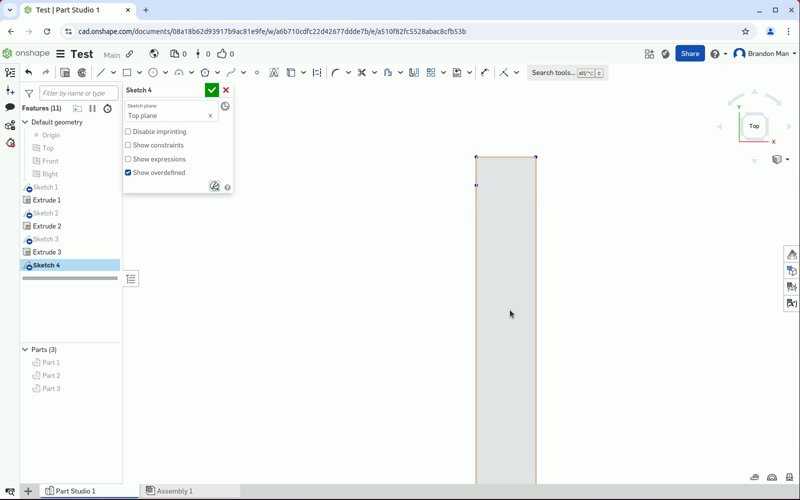
scroll(6)
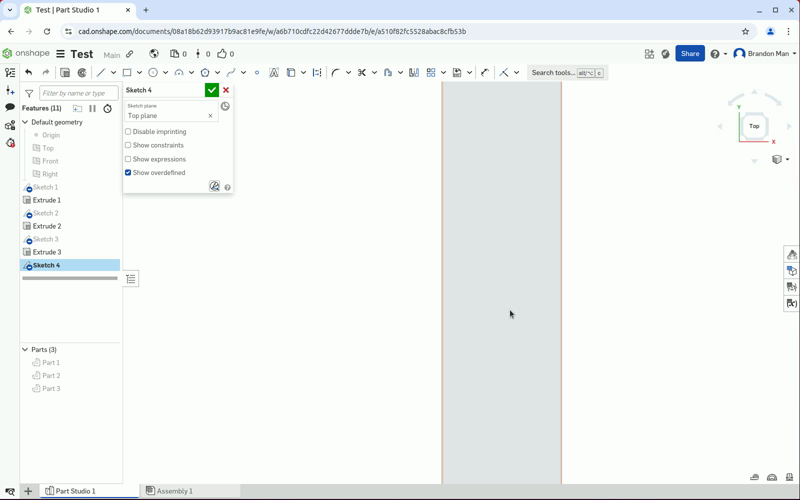
click(510, 309)
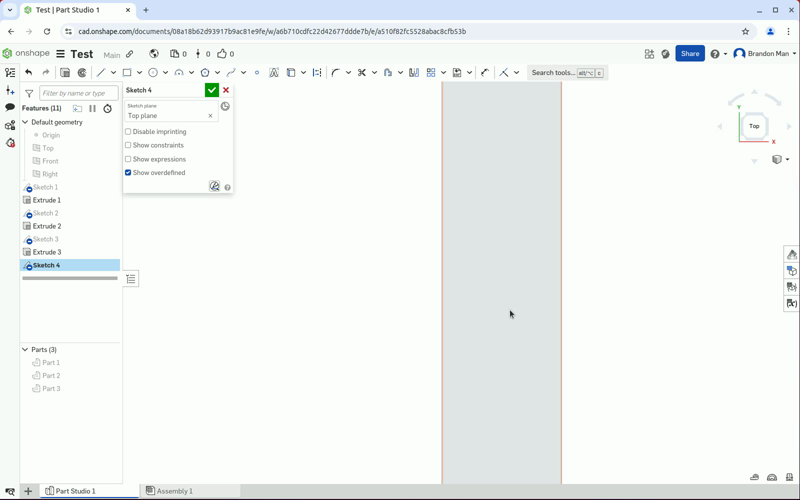
scroll(-6)
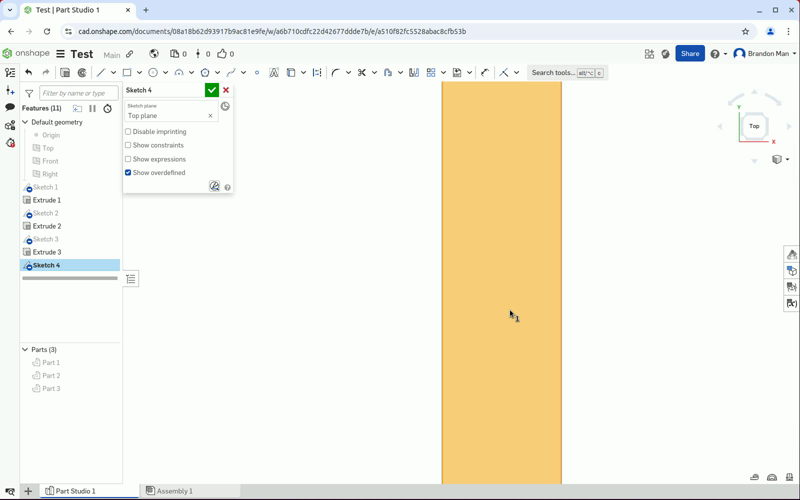
scroll(-6)
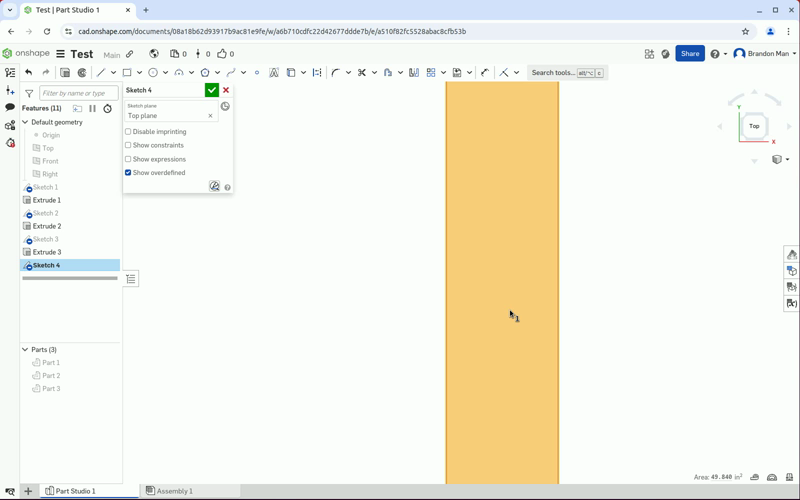
scroll(-6)
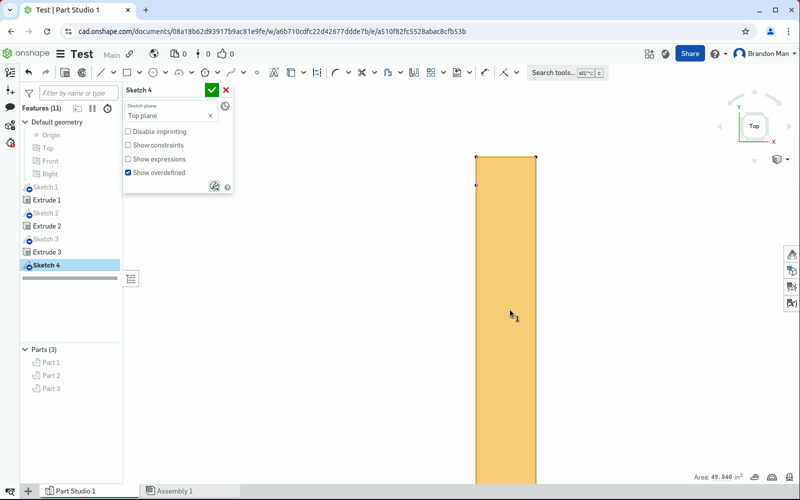
scroll(-6)
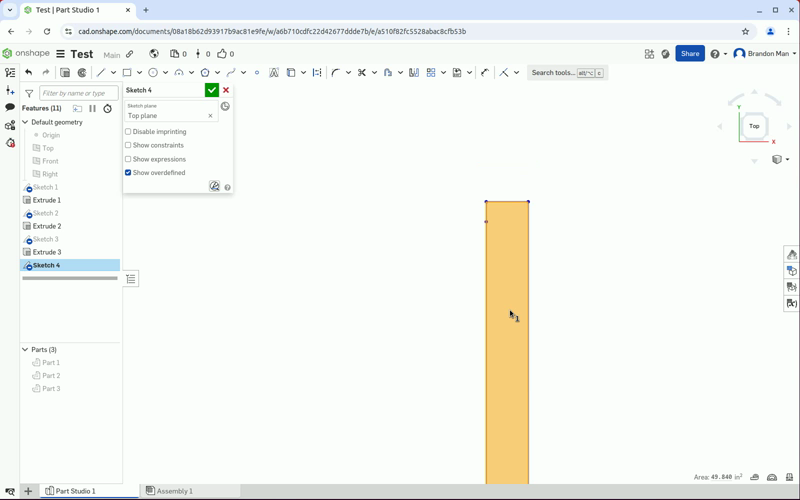
scroll(-6)
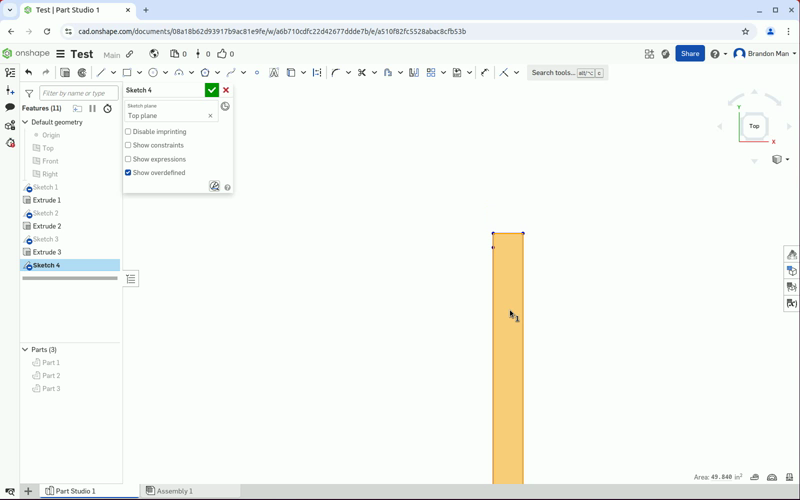
scroll(-6)
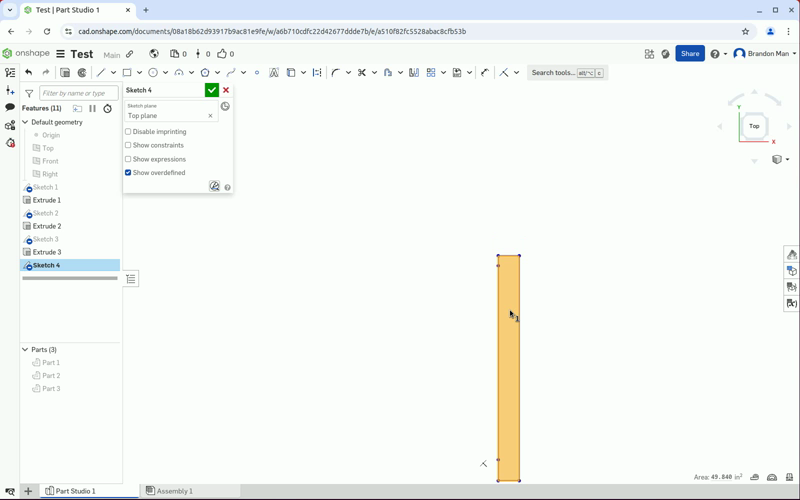
scroll(-6)
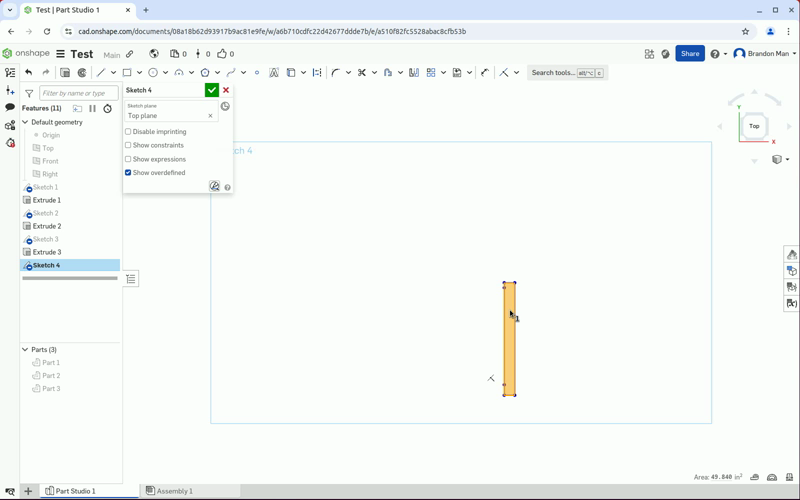
mouse_move(73, 352)
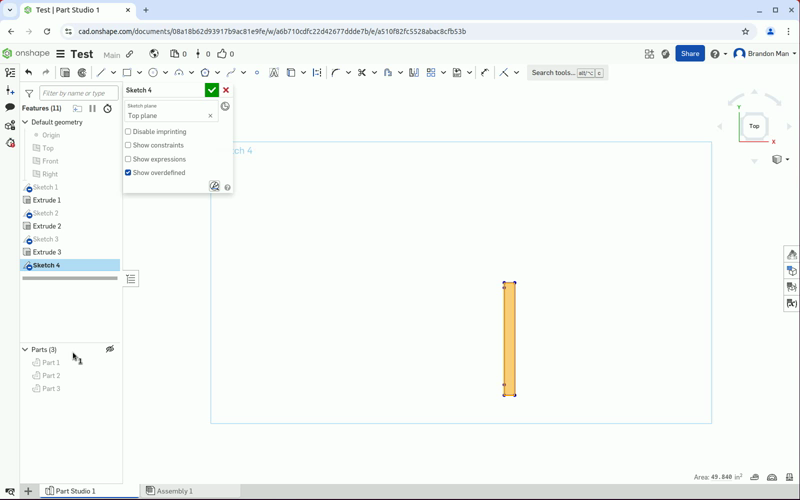
key(shift+y)
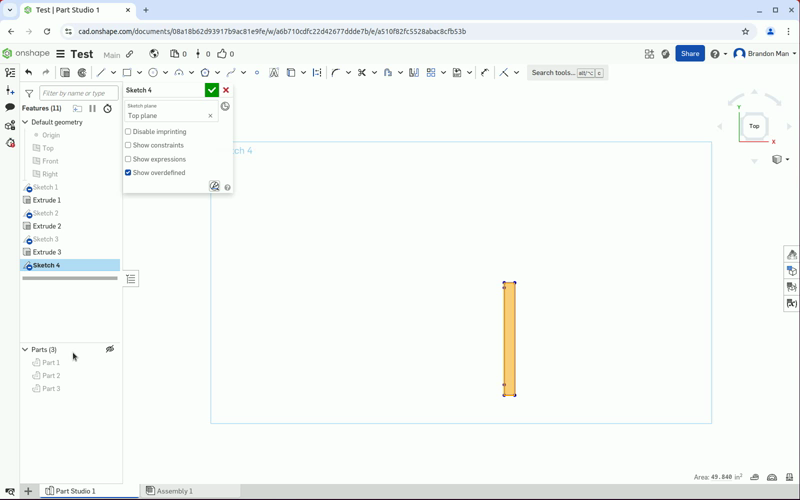
key(shift+e)
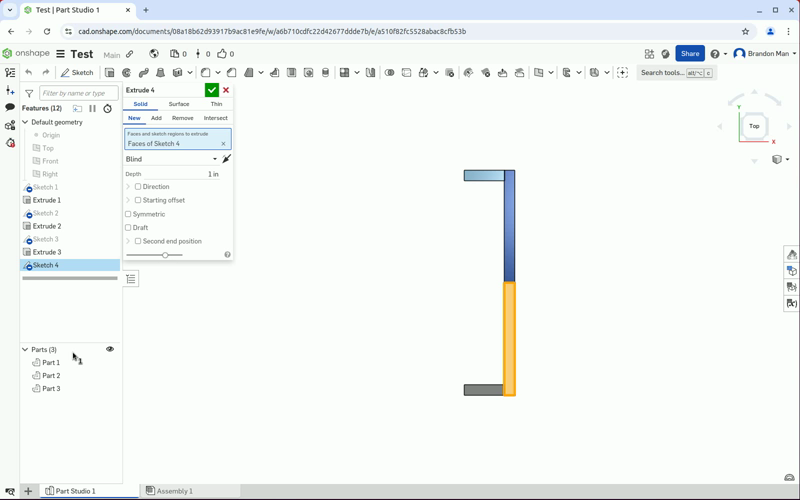
mouse_move(143, 106)
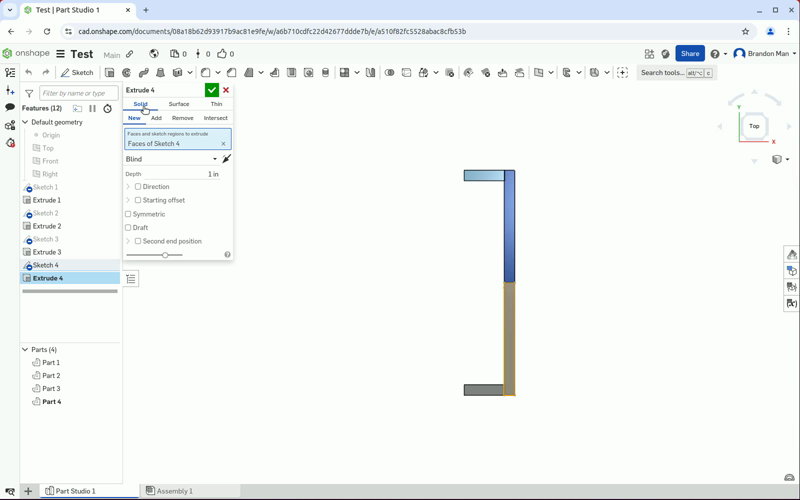
click(143, 106)
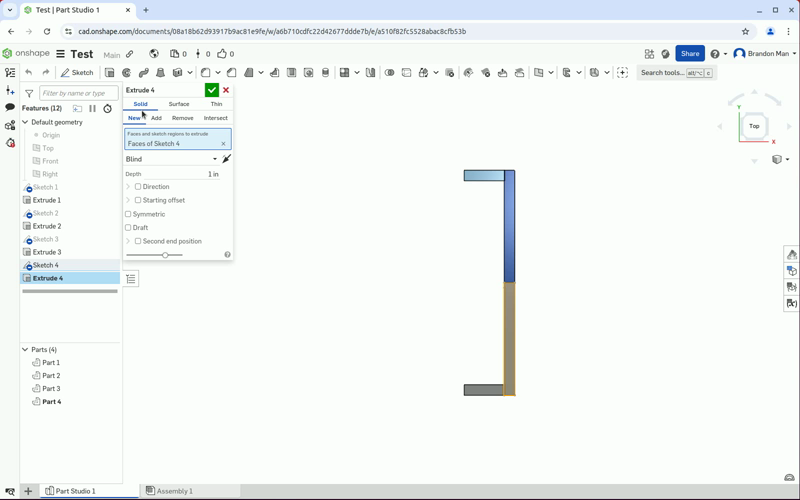
mouse_move(137, 120)
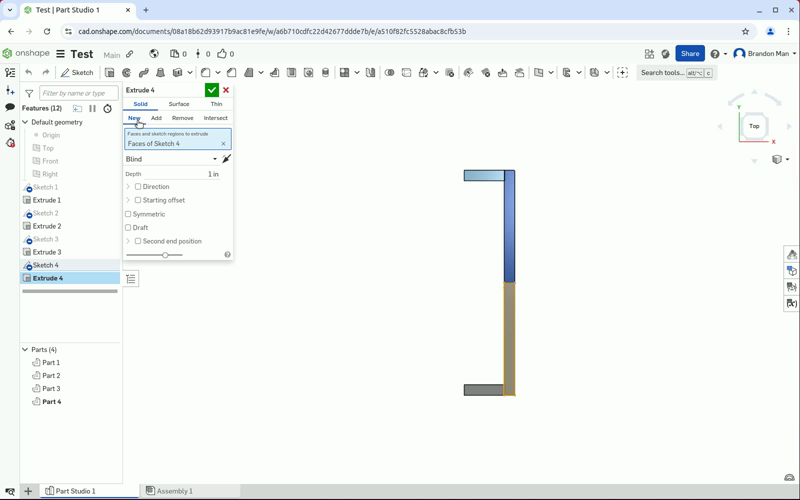
click(137, 120)
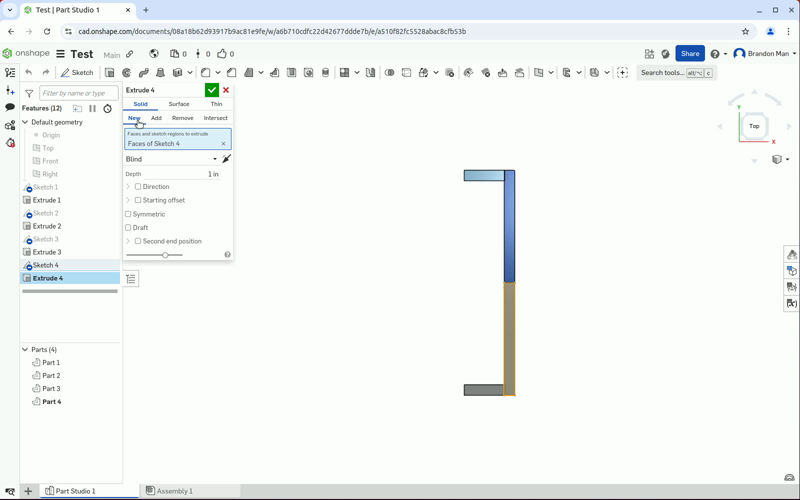
key(tab, 4)
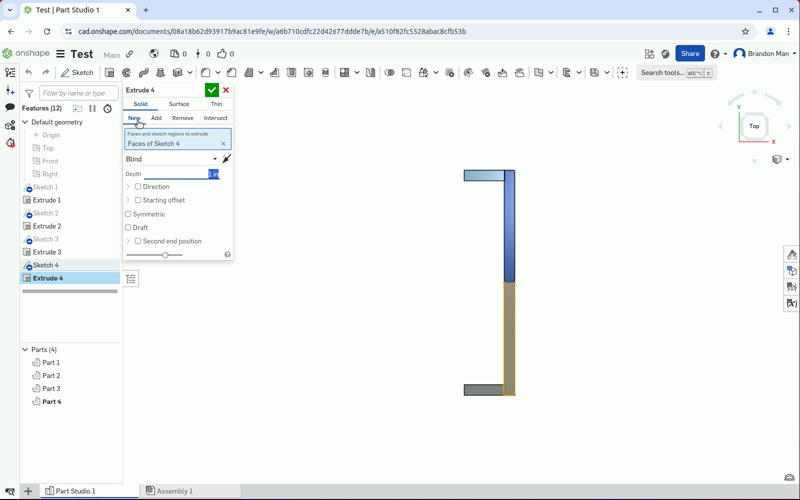
text(0.963)
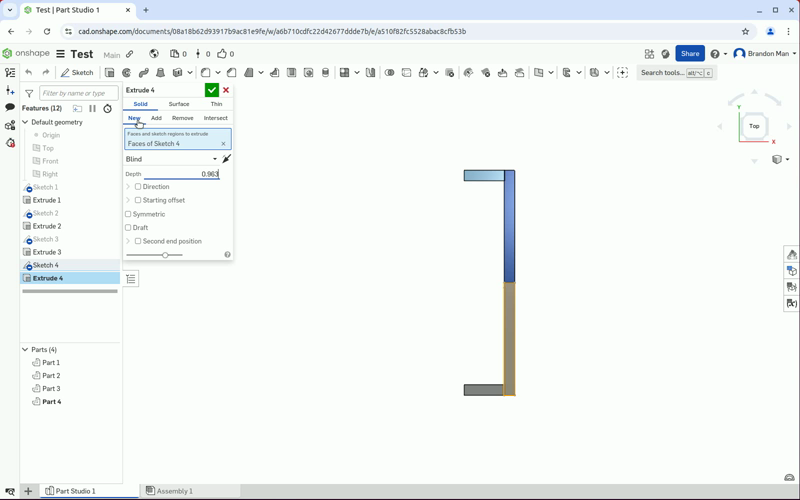
key(enter)
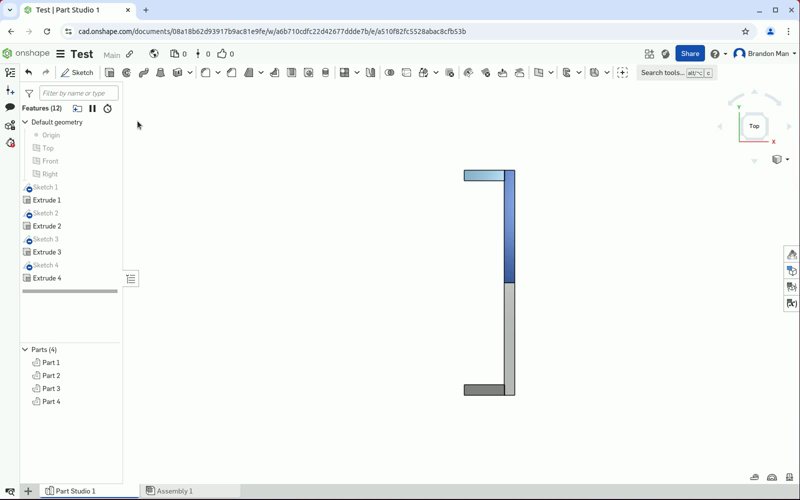
key(shift+h)
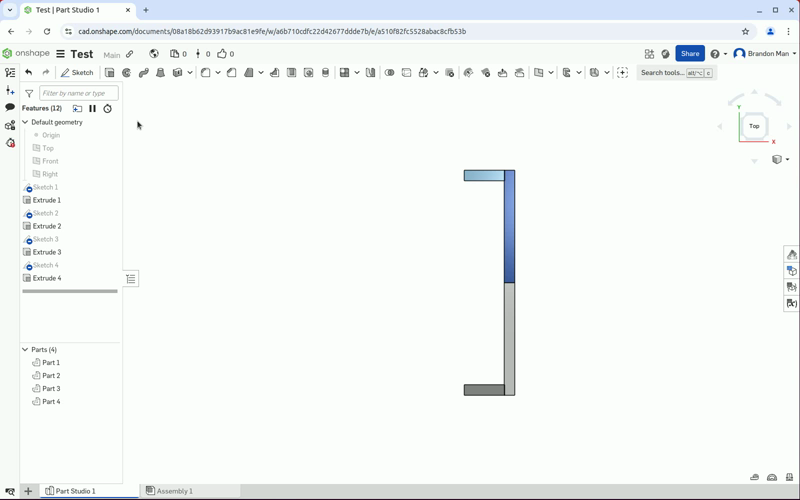
key(shift+h)
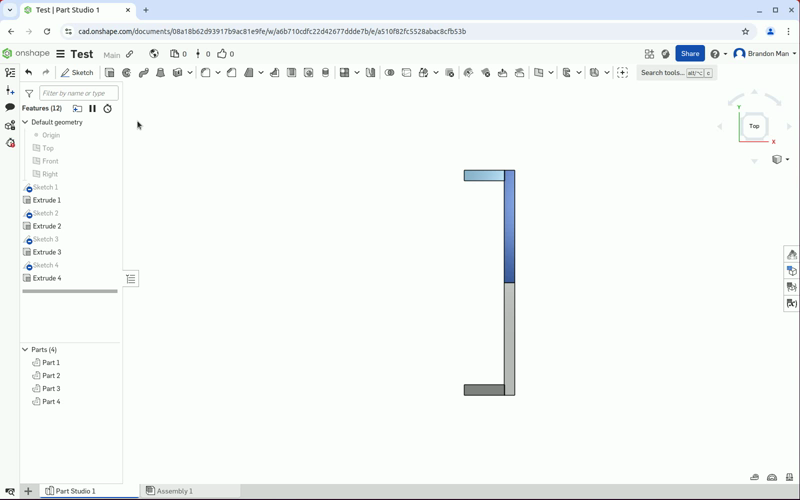
mouse_move(73, 189)
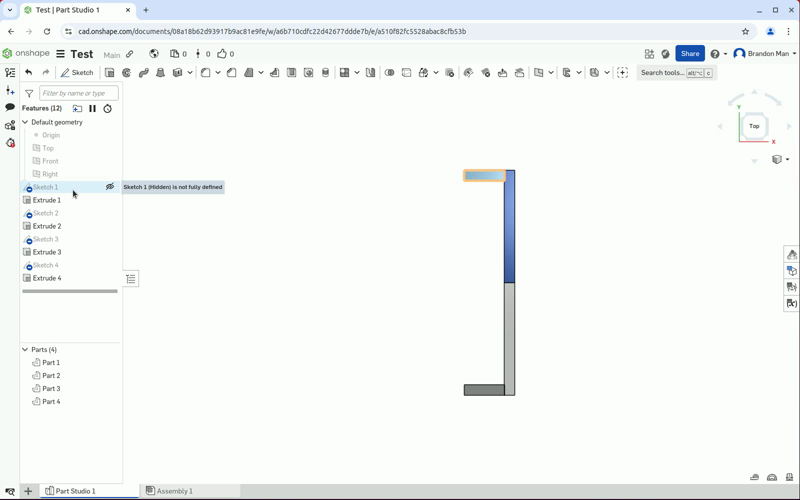
click(73, 189)
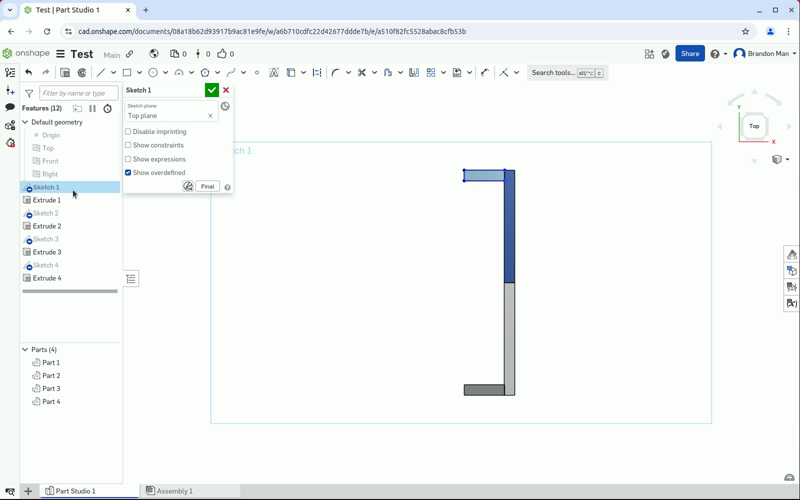
mouse_move(229, 92)
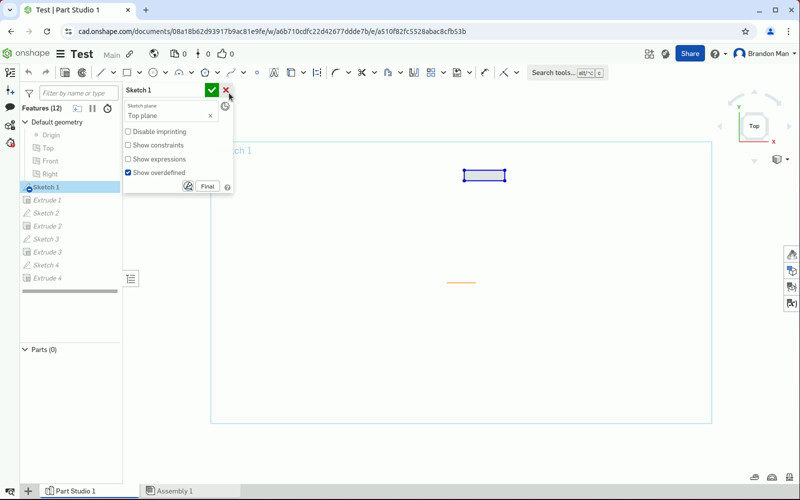
click(229, 92)
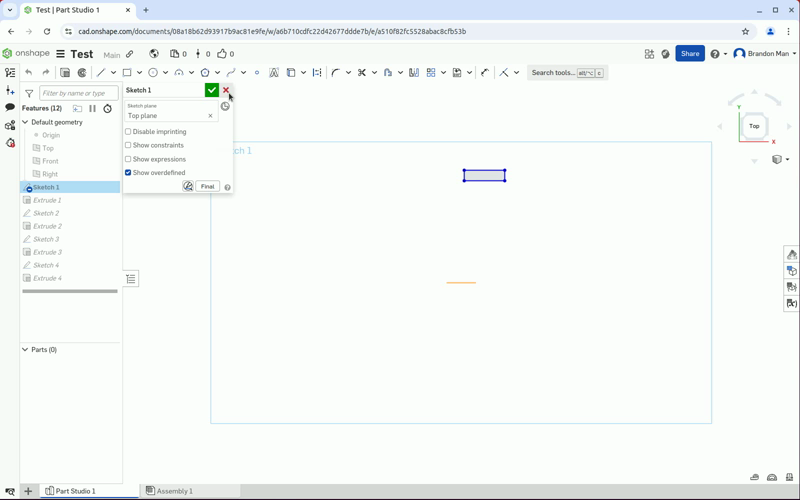
key(shift+s)
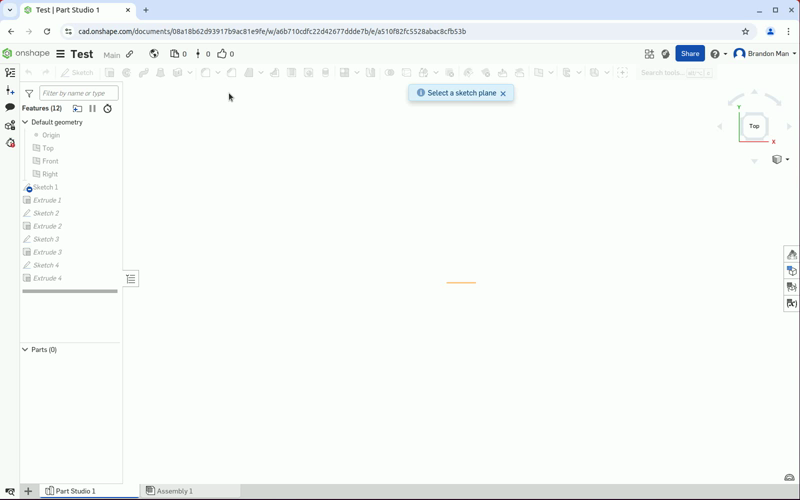
mouse_move(73, 150)
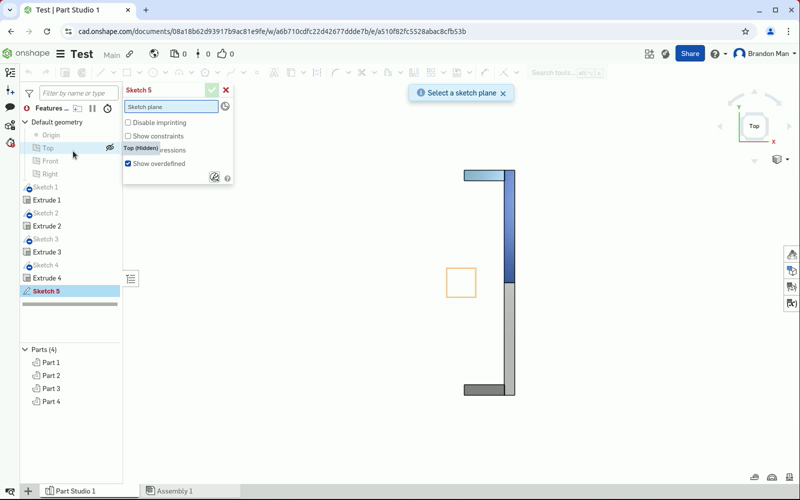
click(73, 150)
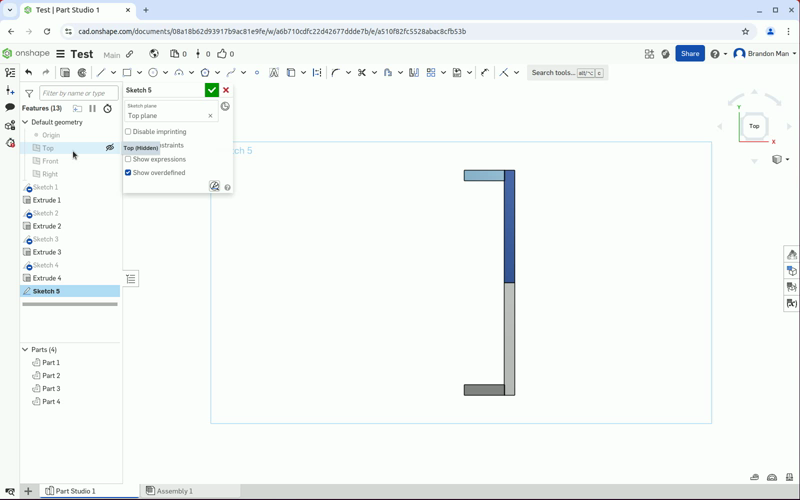
mouse_move(73, 352)
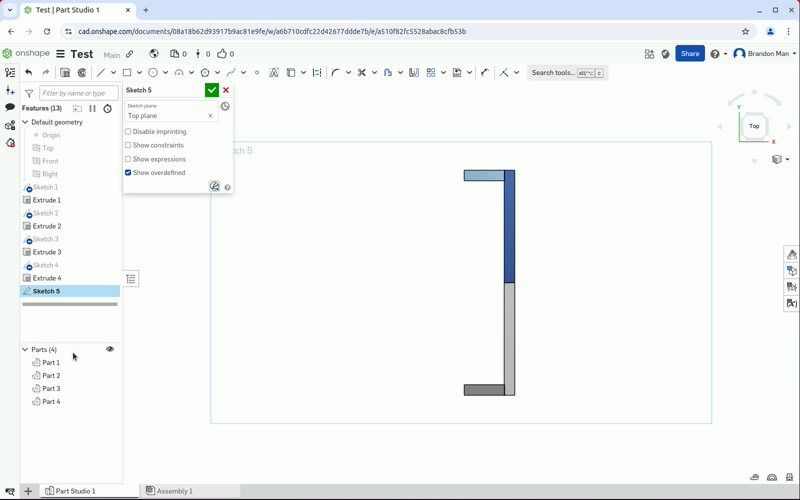
key(y)
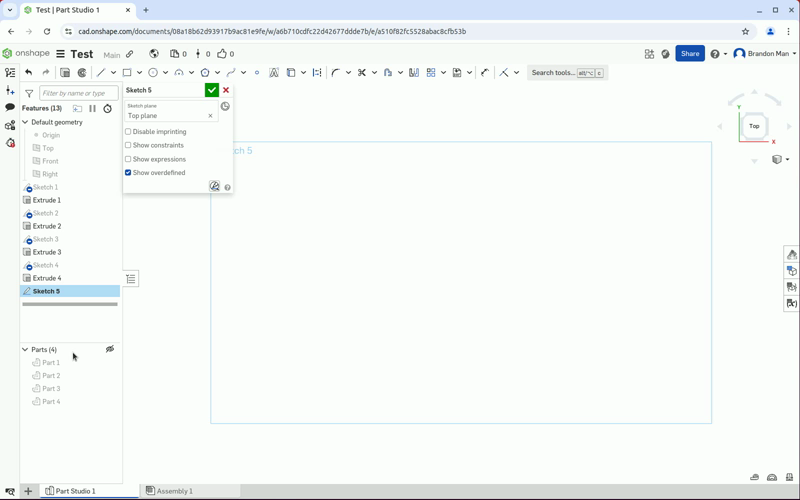
key(l)
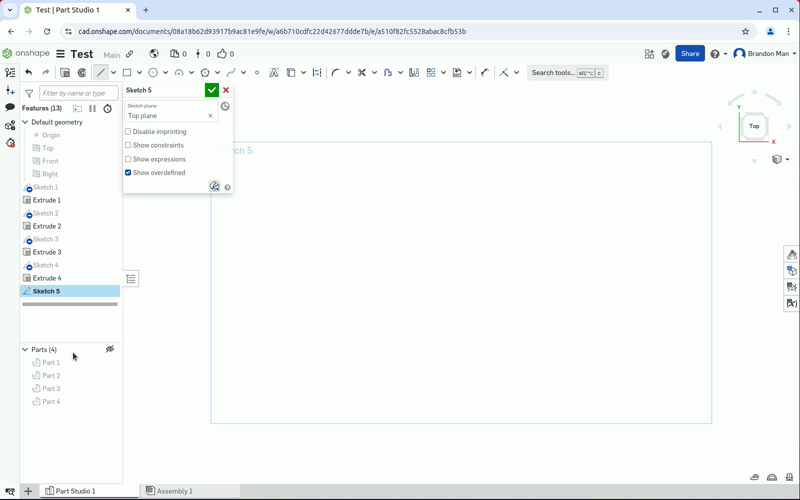
key_down(shift)
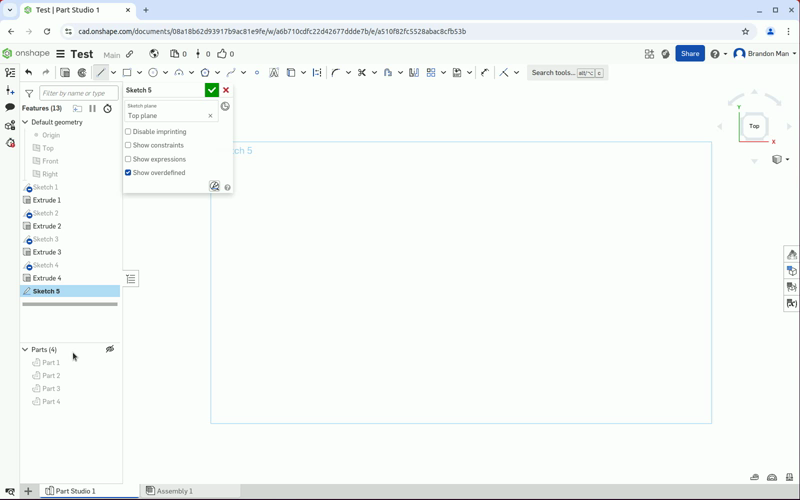
mouse_move(453, 395)
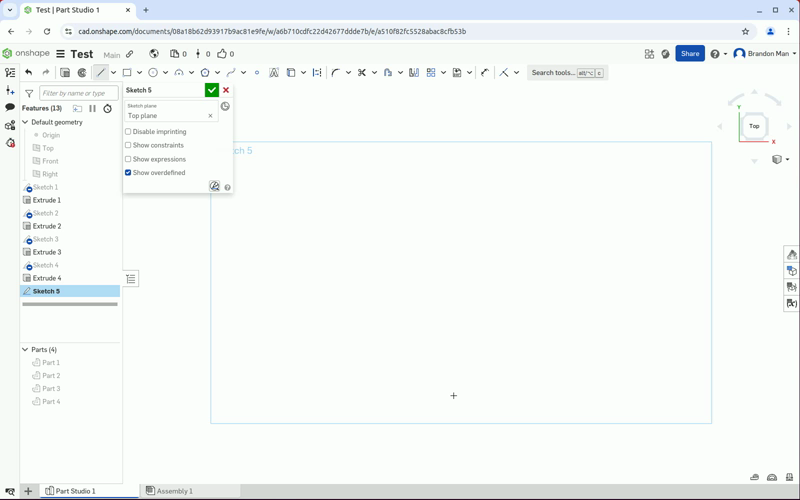
click(453, 395)
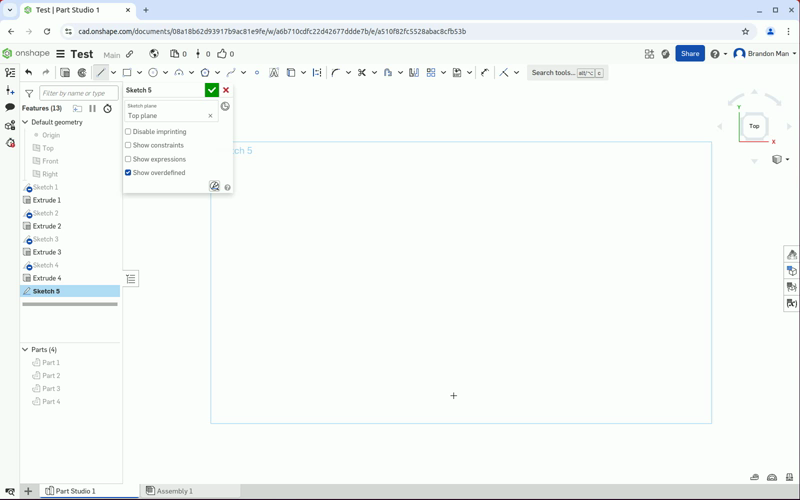
key_up(shift)
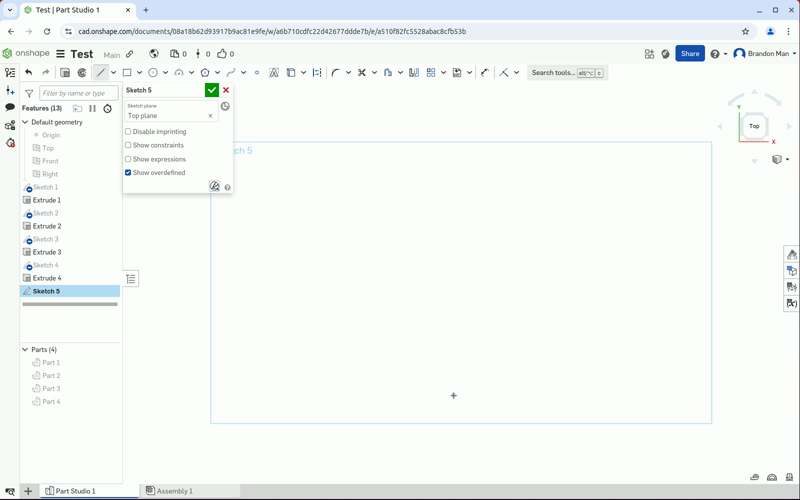
key_down(shift)
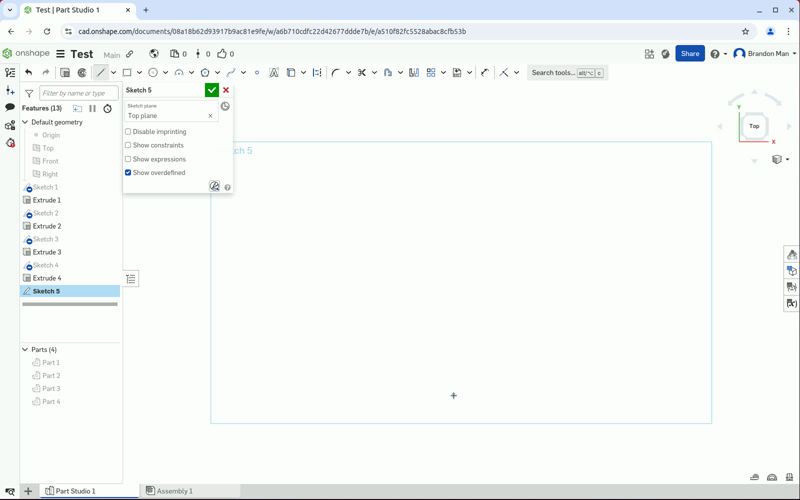
mouse_move(483, 395)
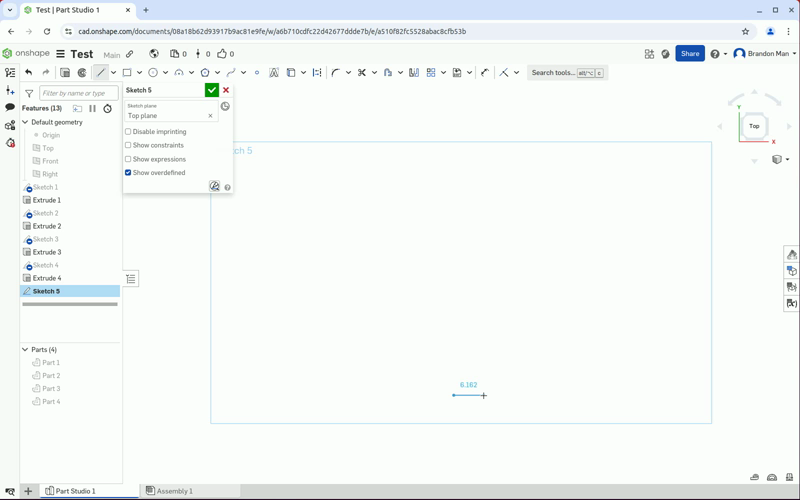
mouse_move(464, 395)
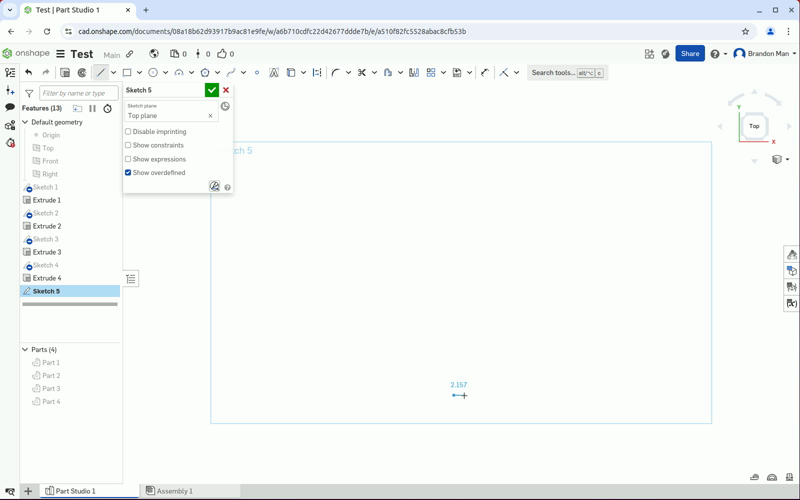
click(464, 395)
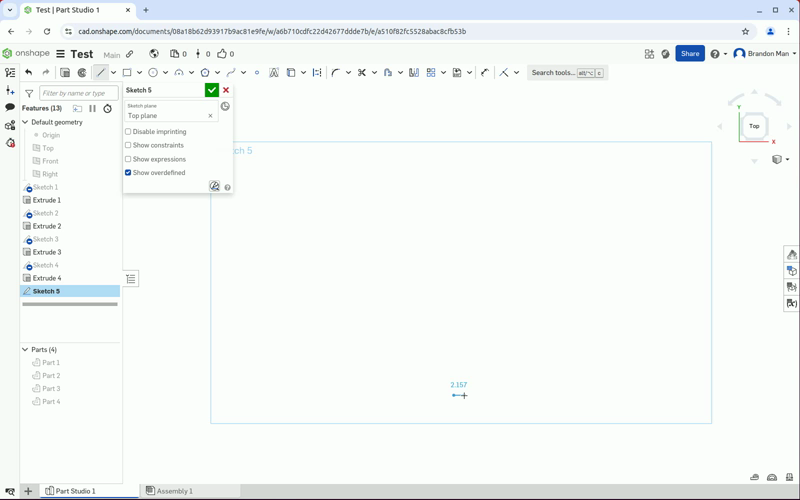
key_up(shift)
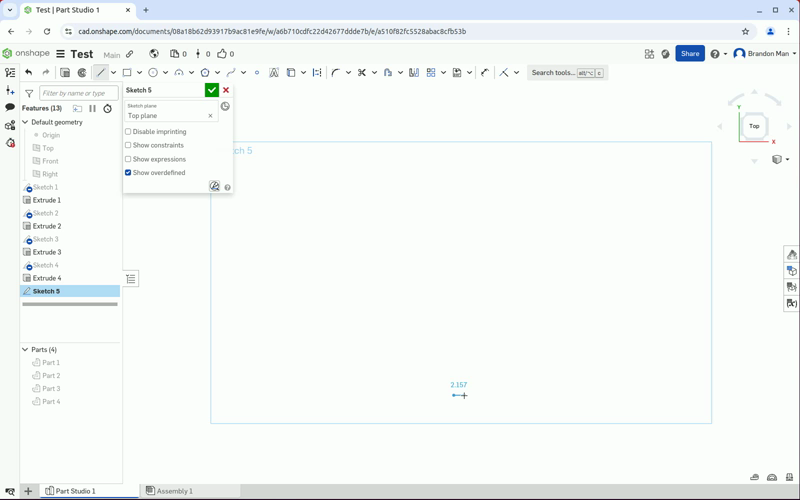
key_down(shift)
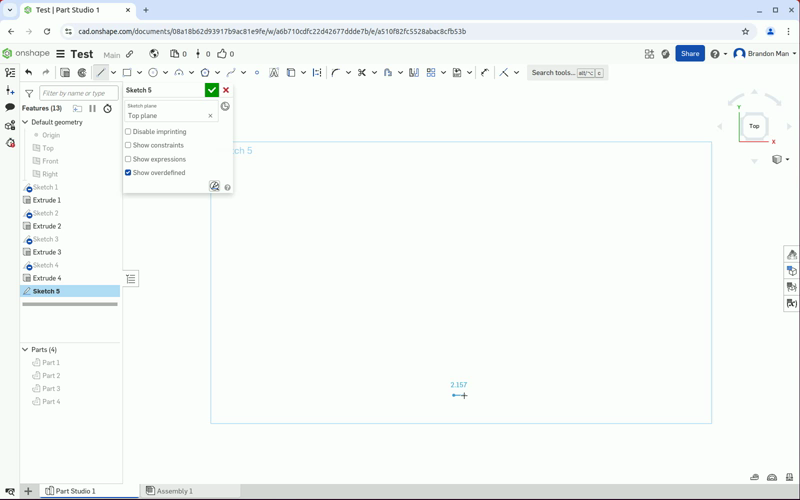
mouse_move(494, 395)
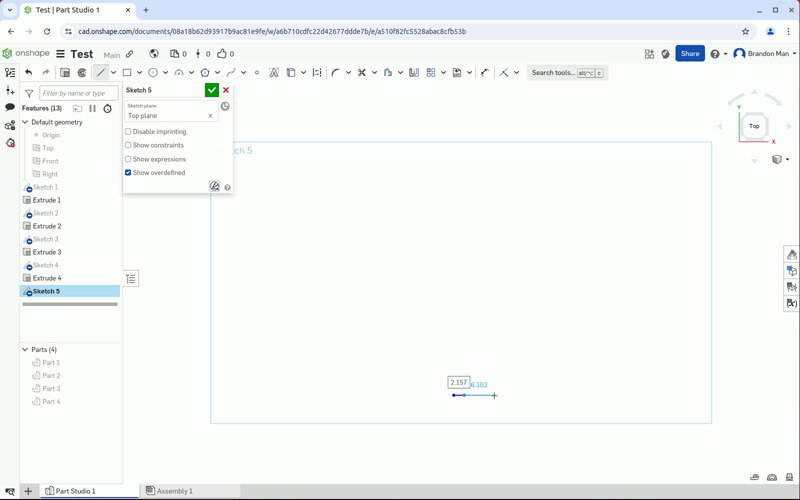
mouse_move(464, 384)
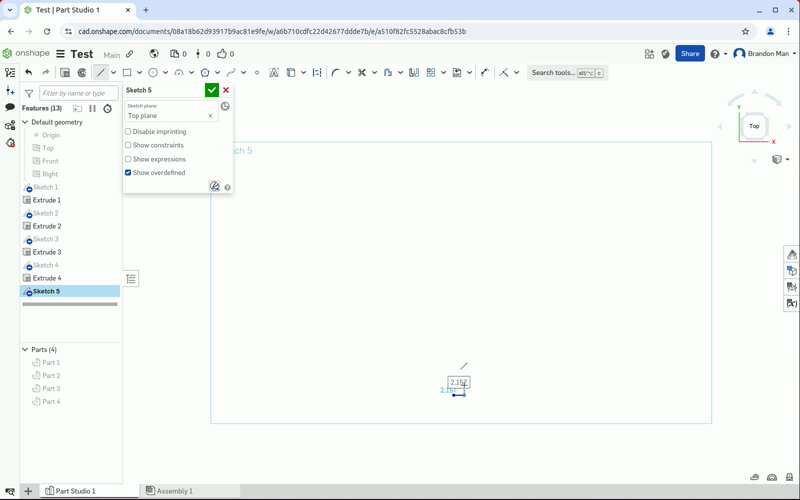
click(464, 384)
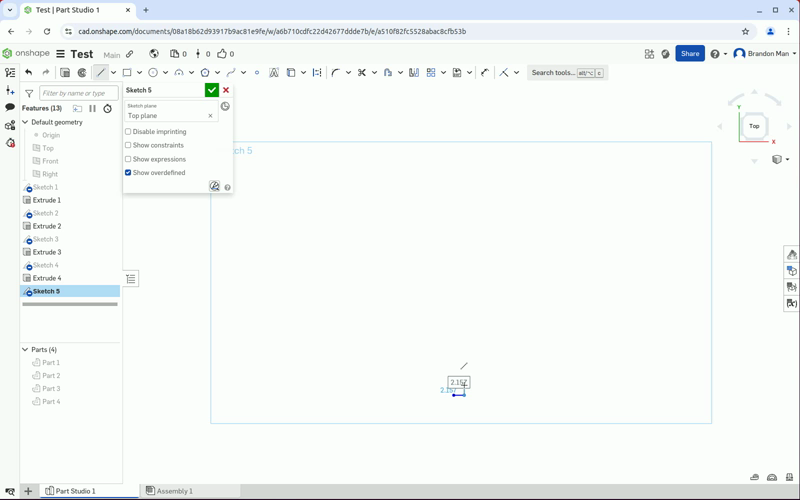
key_up(shift)
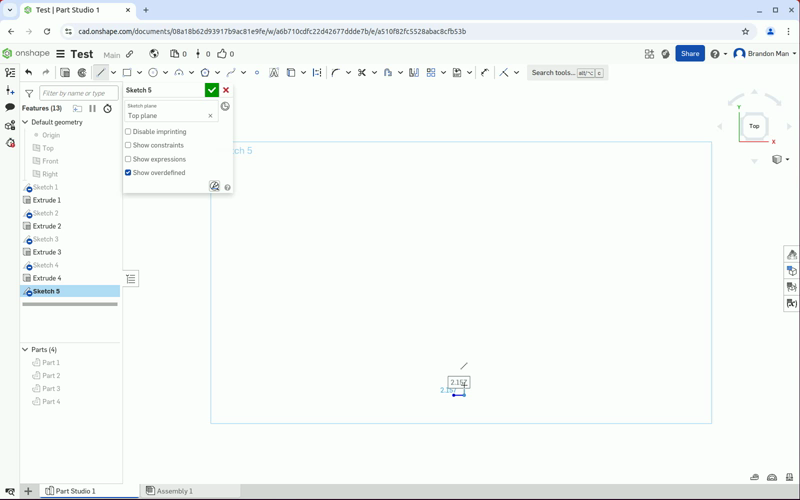
key_down(shift)
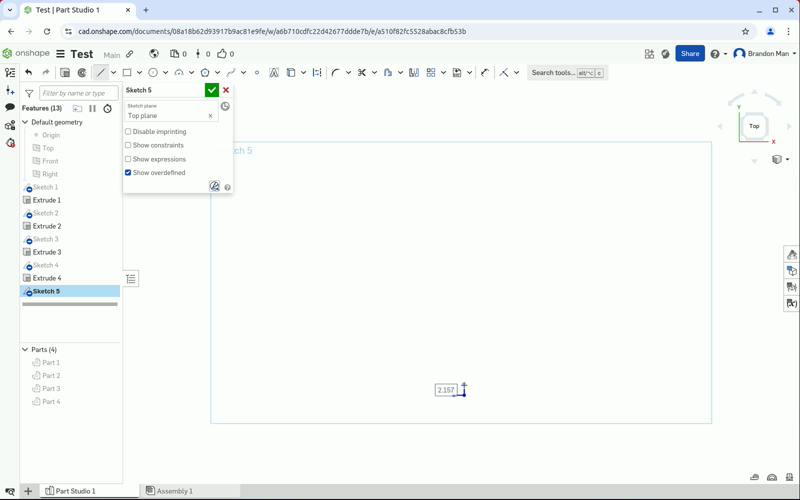
mouse_move(464, 287)
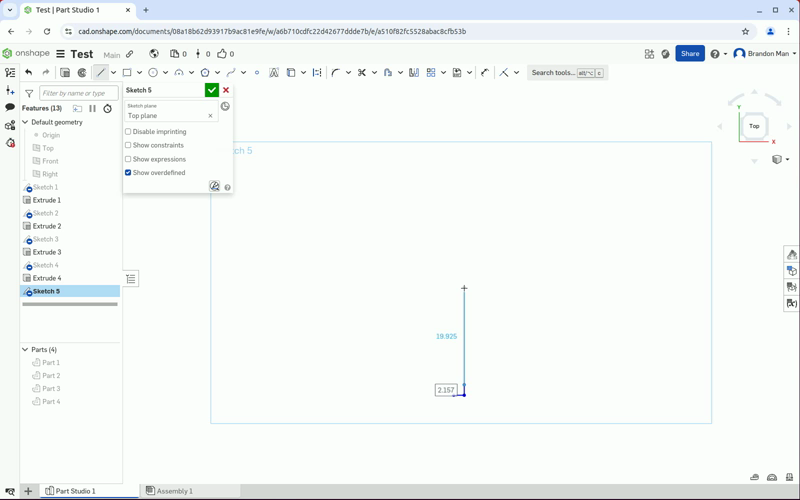
click(464, 287)
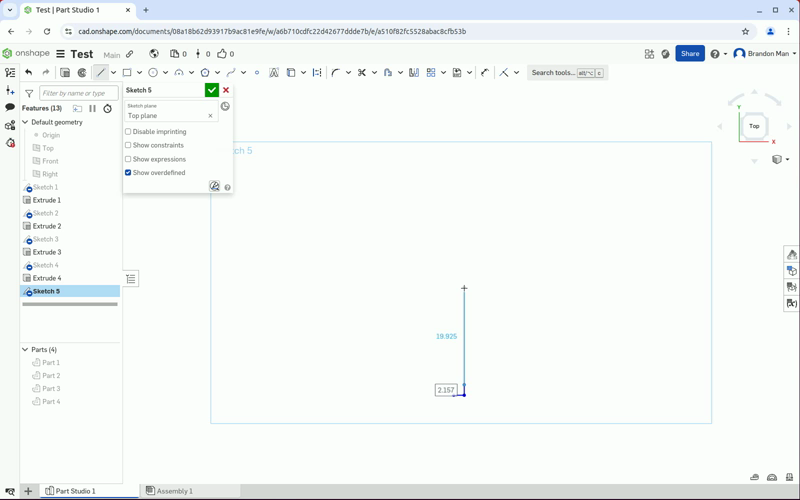
key_up(shift)
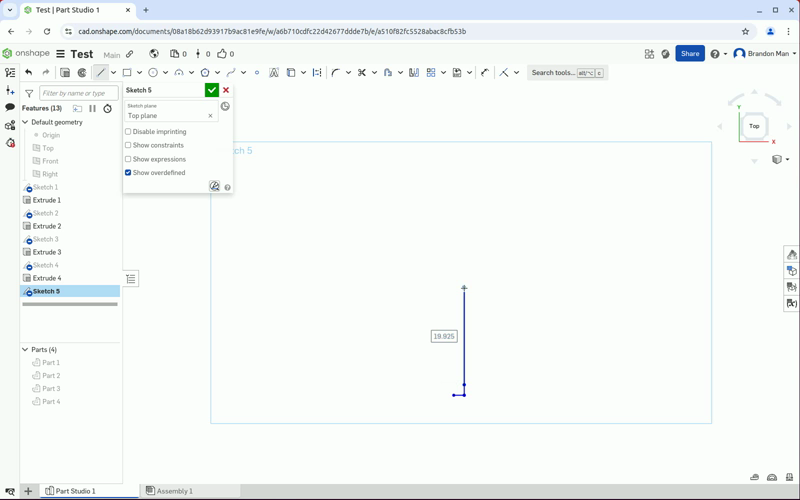
key_down(shift)
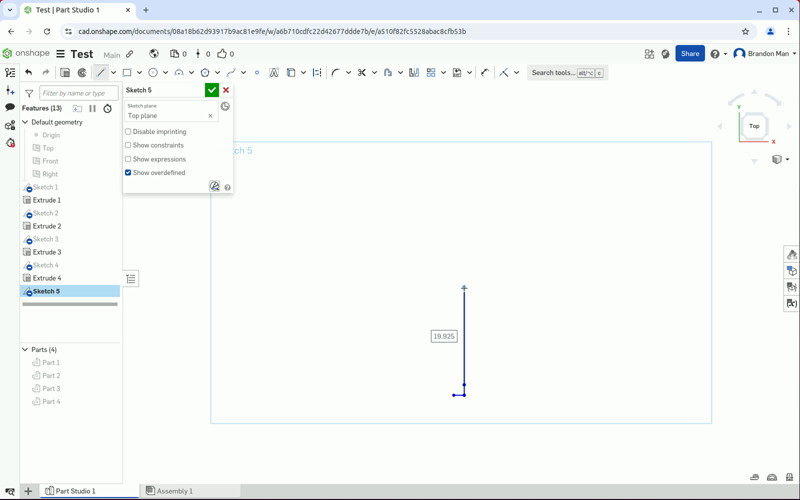
mouse_move(494, 287)
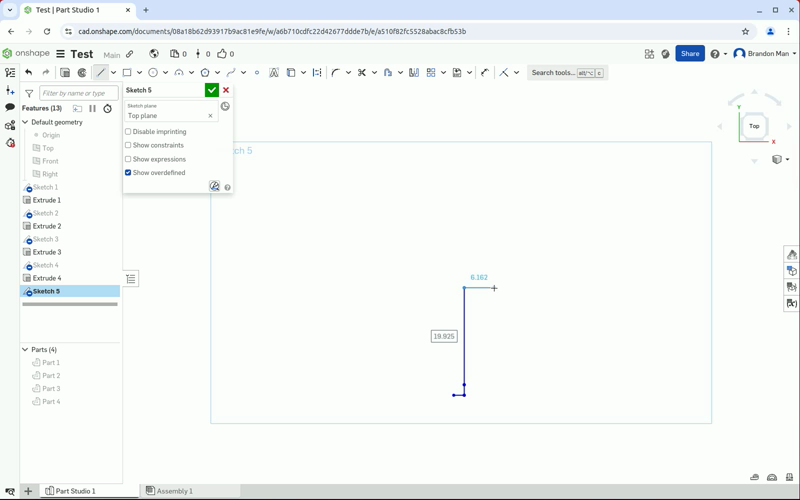
mouse_move(464, 282)
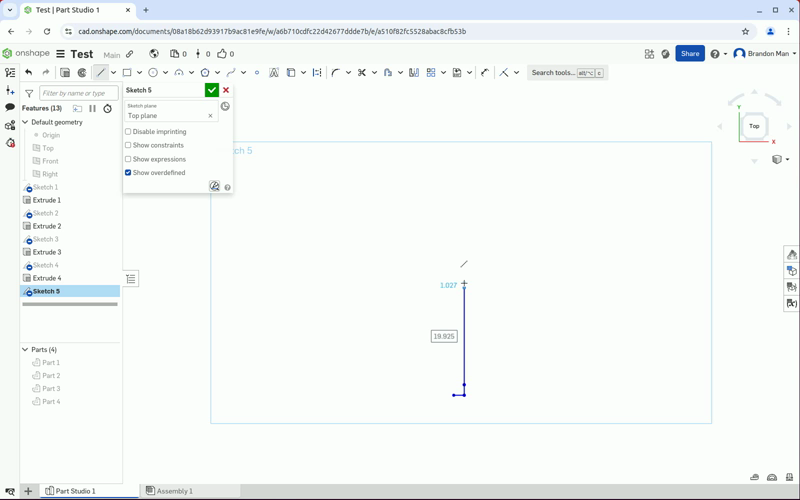
scroll(6)
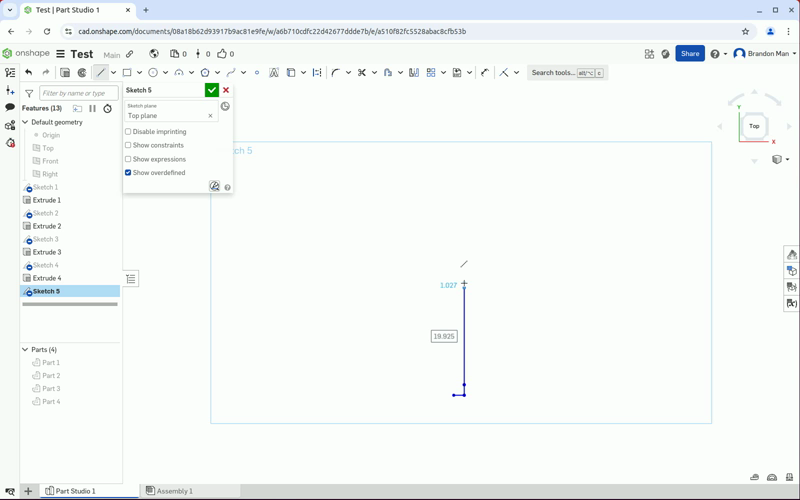
scroll(6)
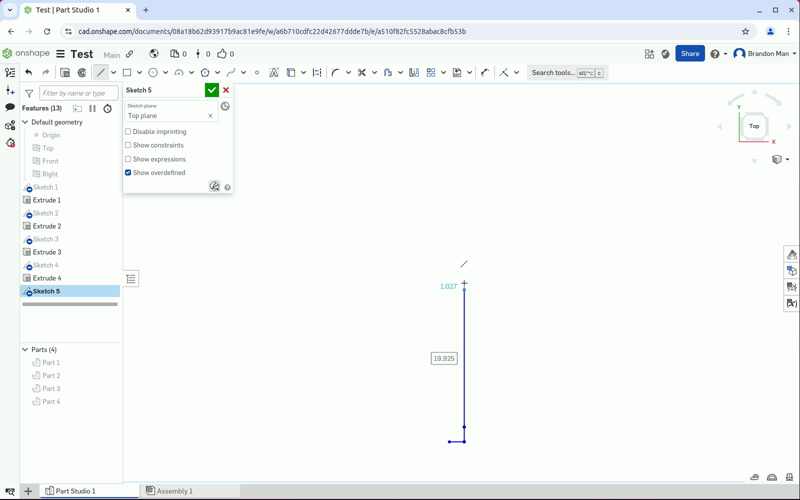
scroll(6)
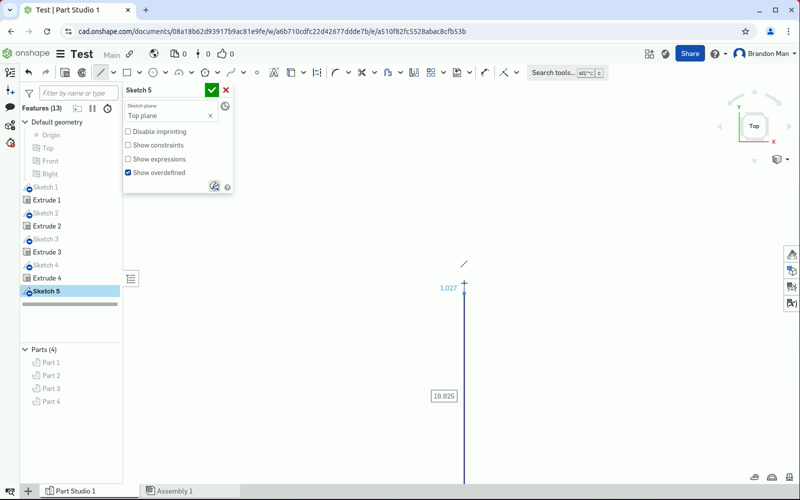
scroll(6)
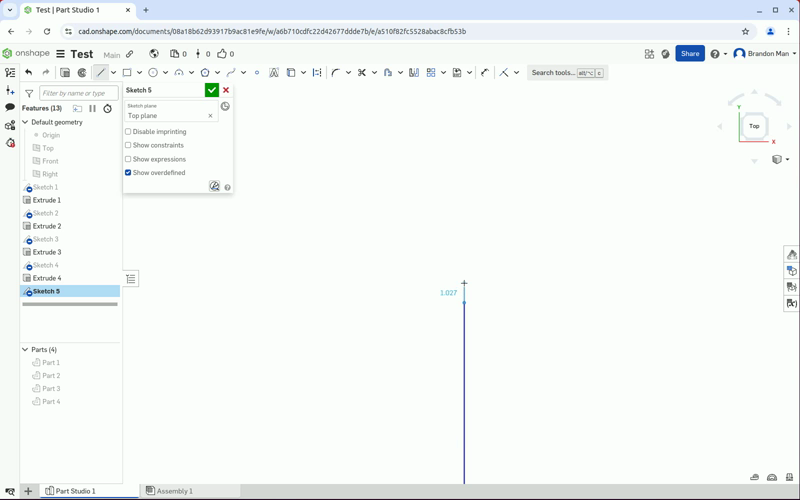
scroll(6)
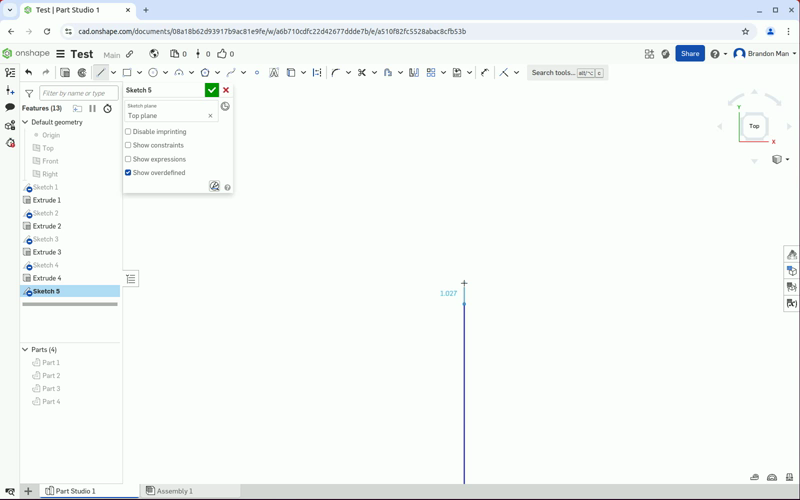
scroll(6)
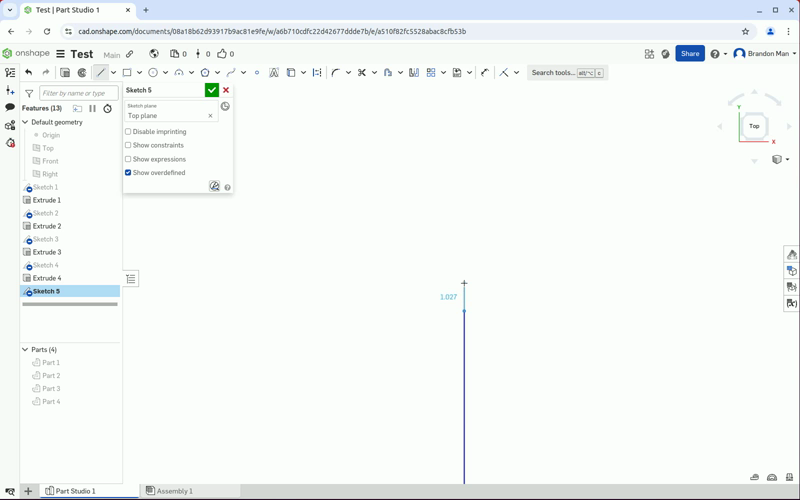
scroll(6)
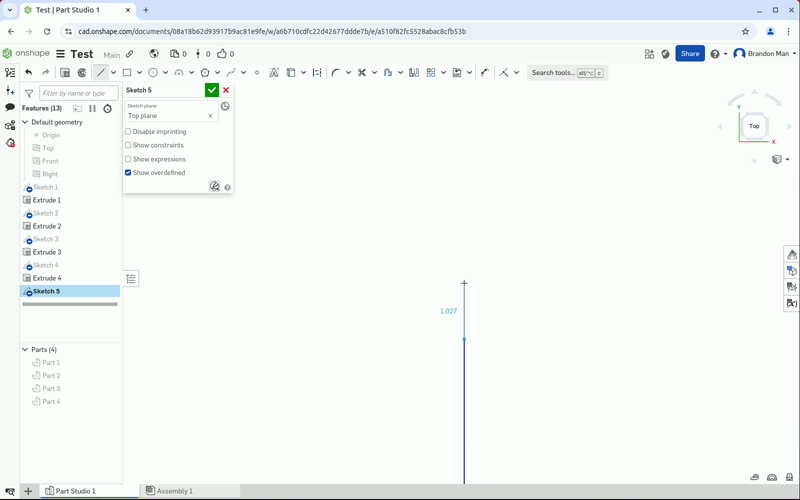
click(464, 282)
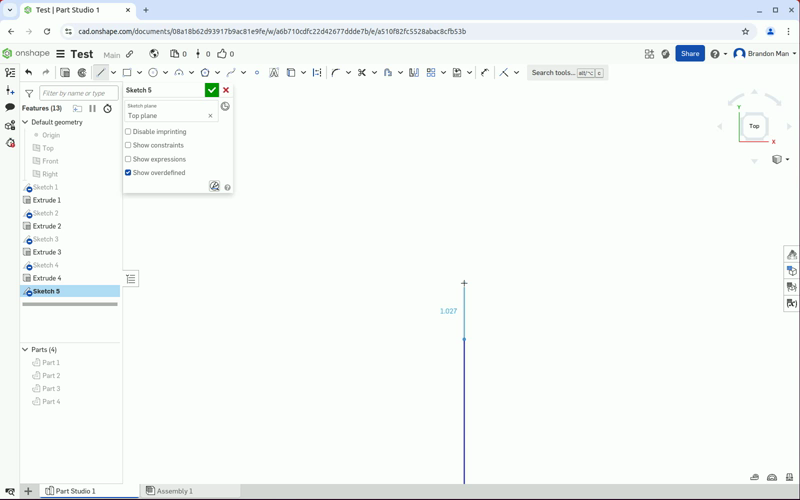
scroll(-6)
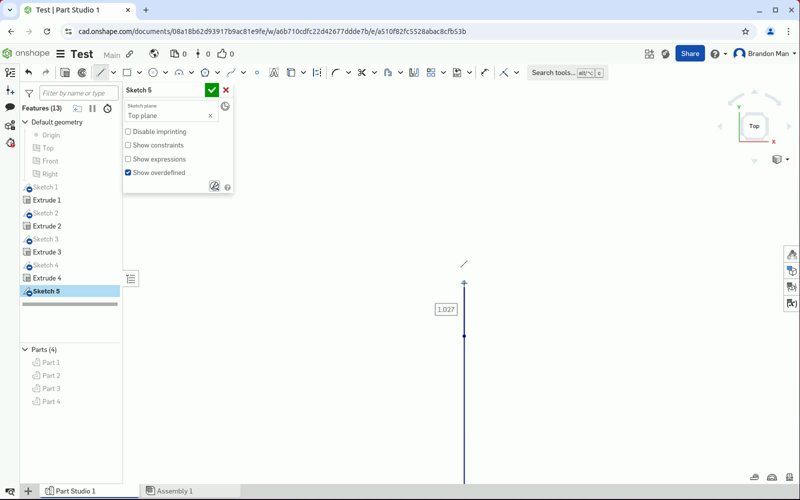
scroll(-6)
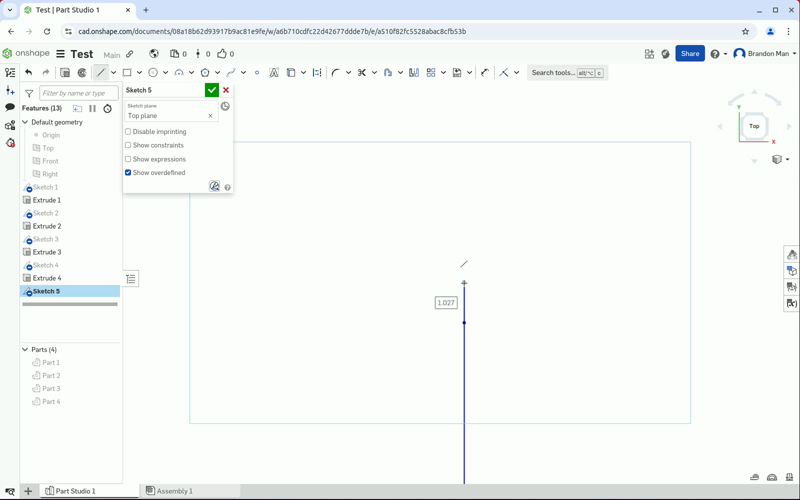
scroll(-6)
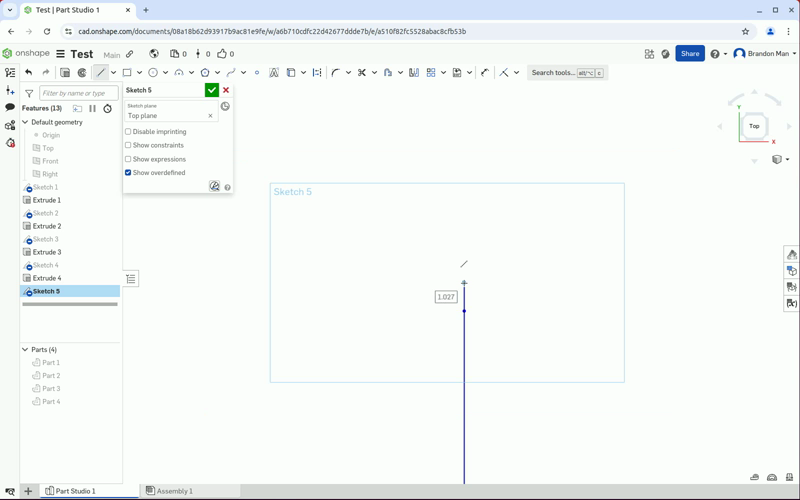
scroll(-6)
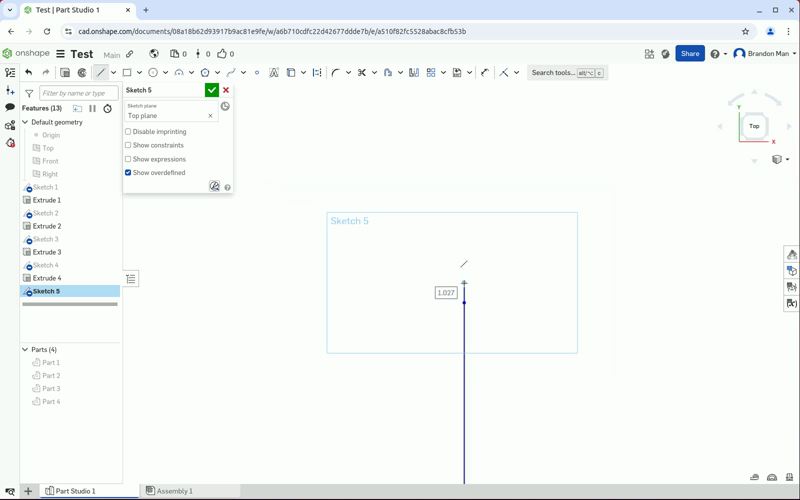
scroll(-6)
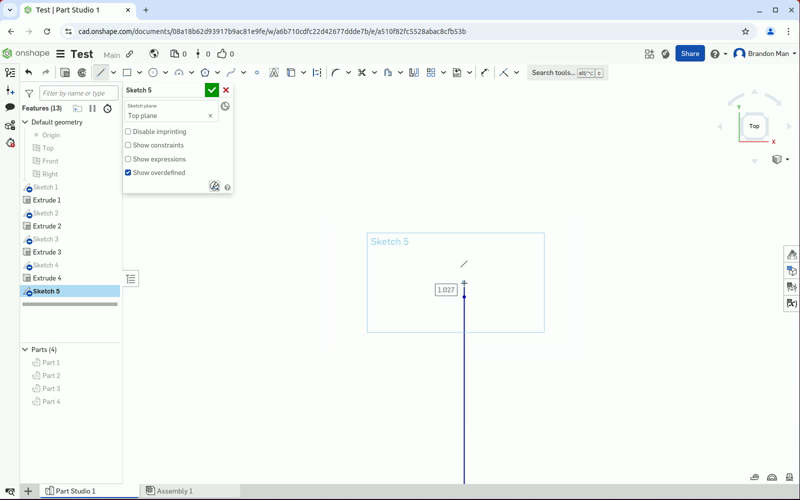
scroll(-6)
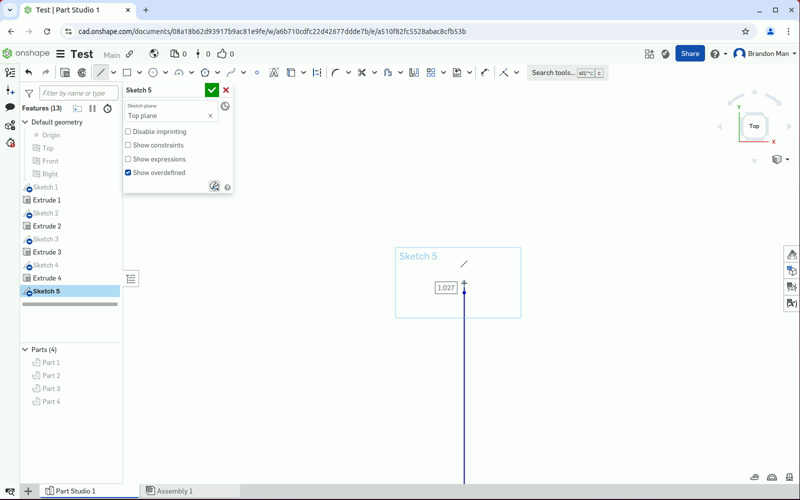
scroll(-6)
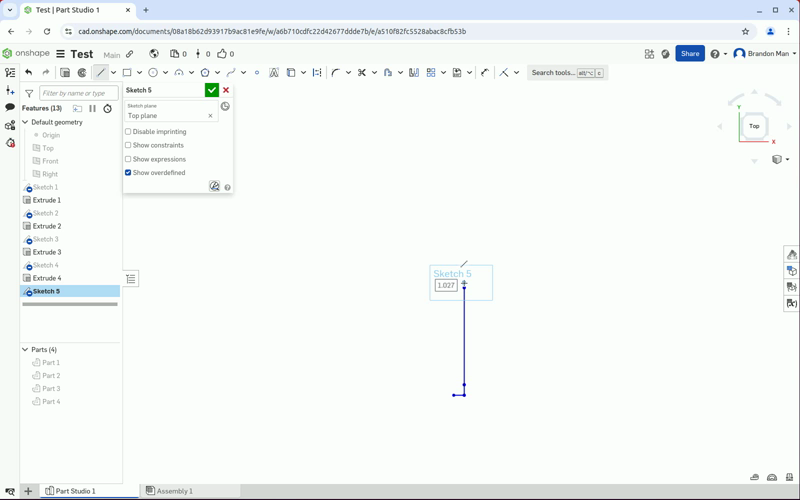
key_up(shift)
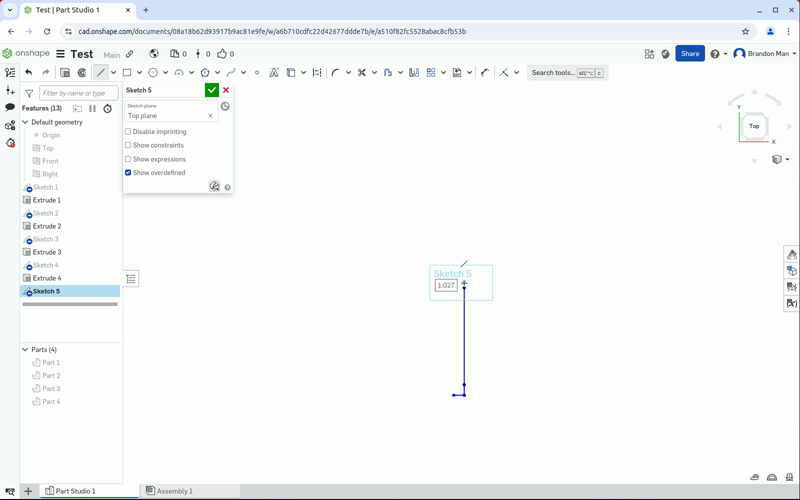
key_down(shift)
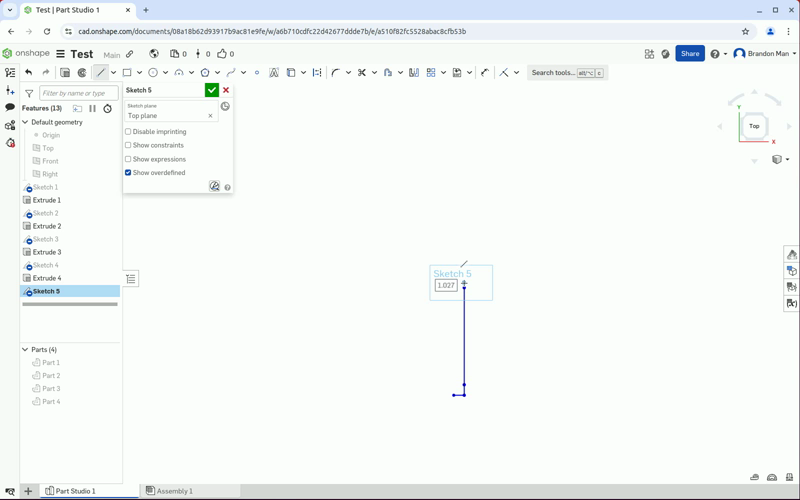
mouse_move(494, 282)
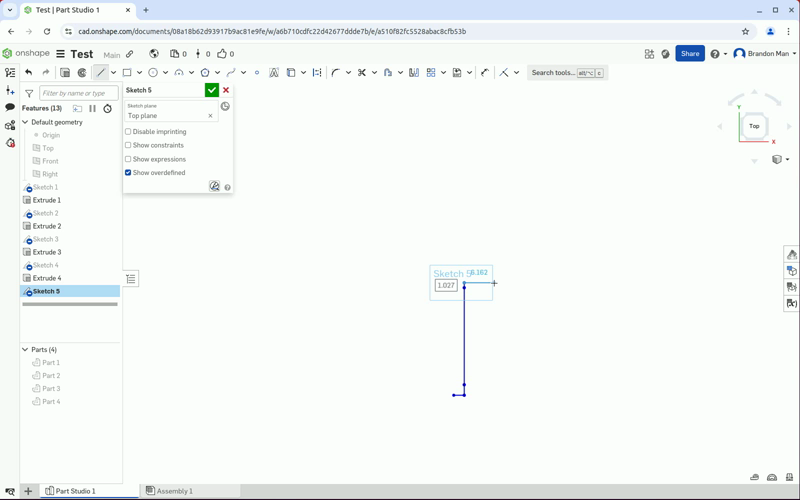
mouse_move(453, 282)
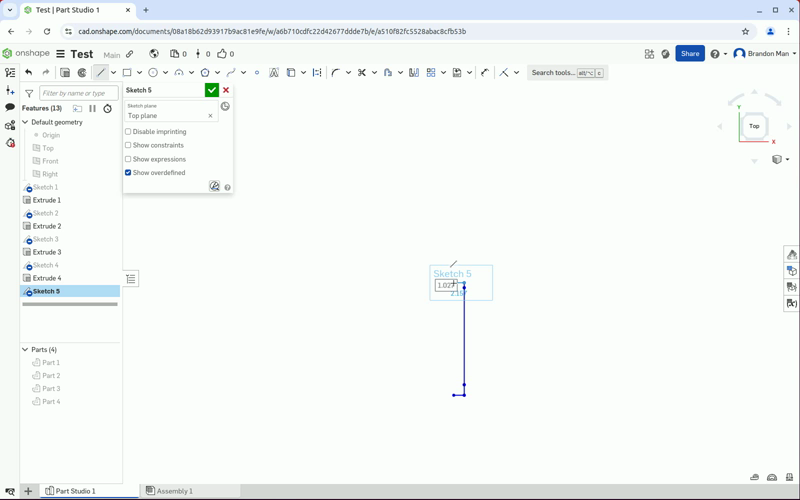
click(453, 282)
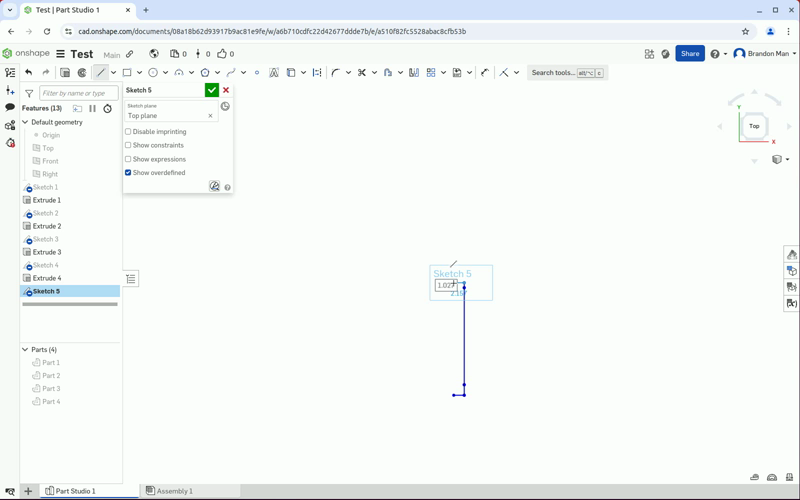
key_up(shift)
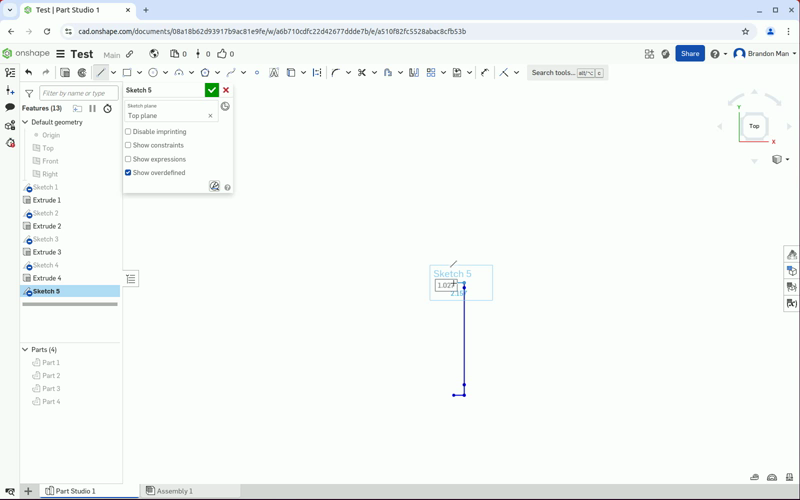
key_down(shift)
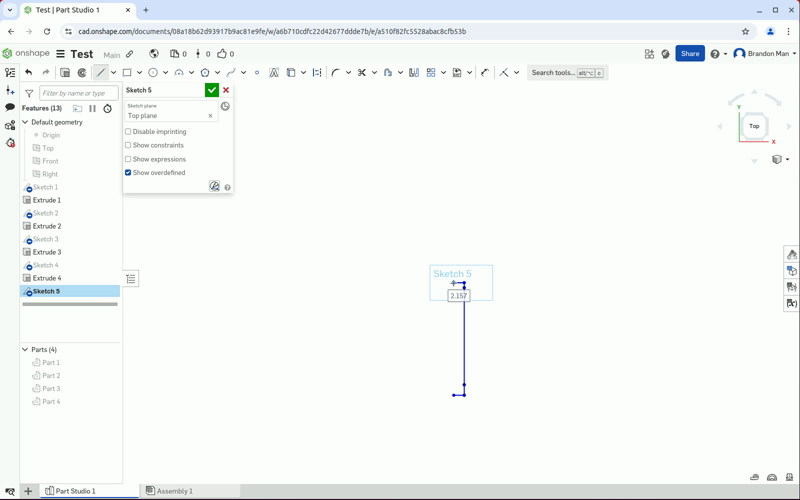
mouse_move(453, 395)
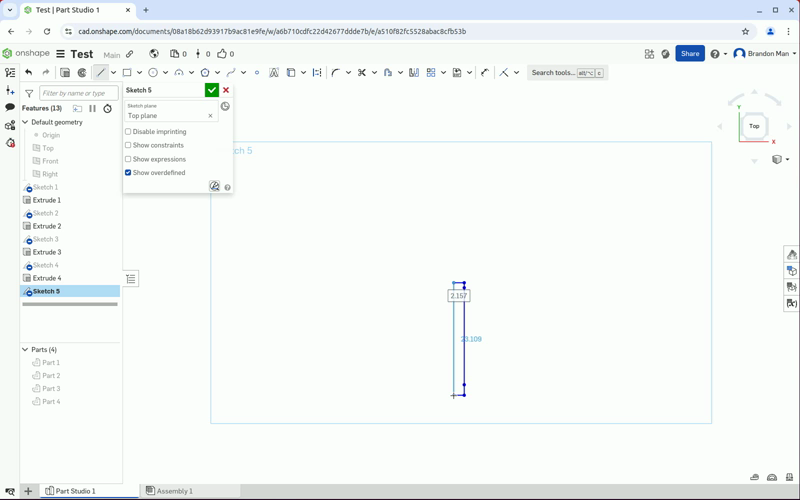
key_up(shift)
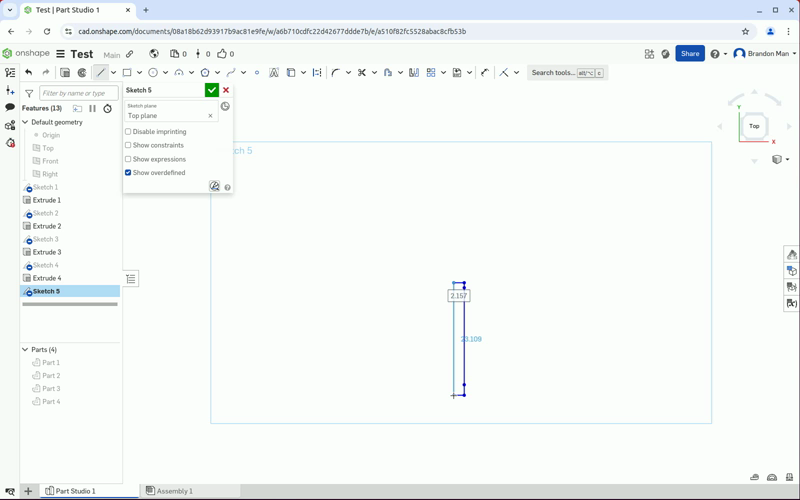
click(453, 395)
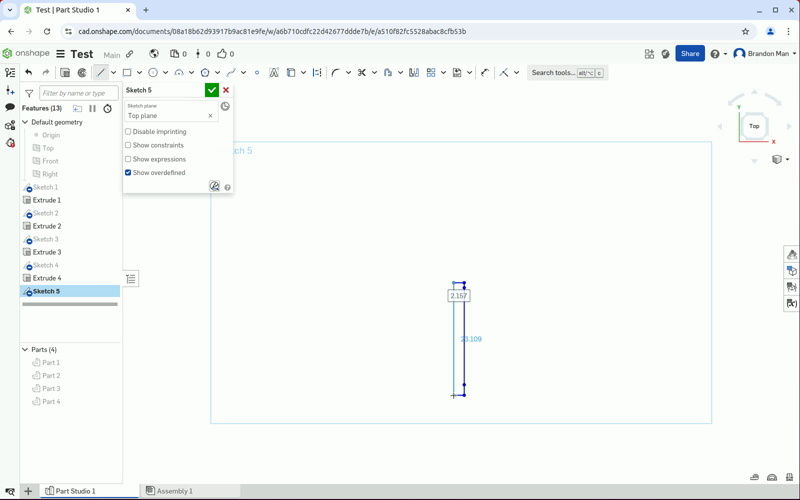
key(esc)
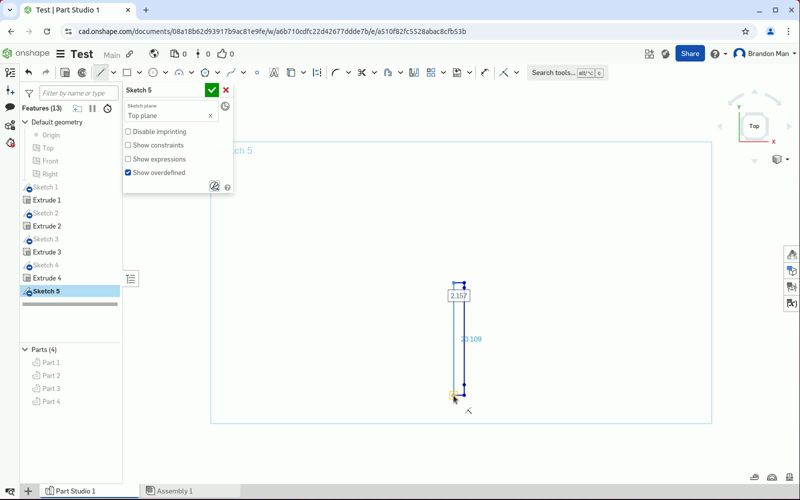
mouse_move(457, 355)
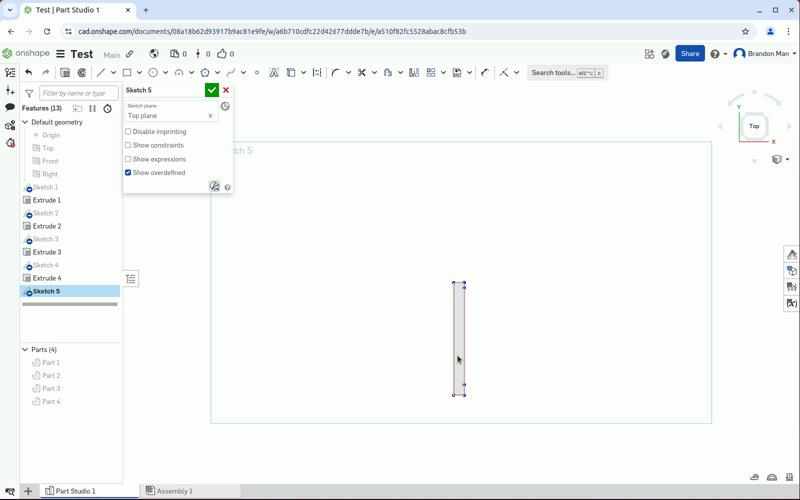
scroll(6)
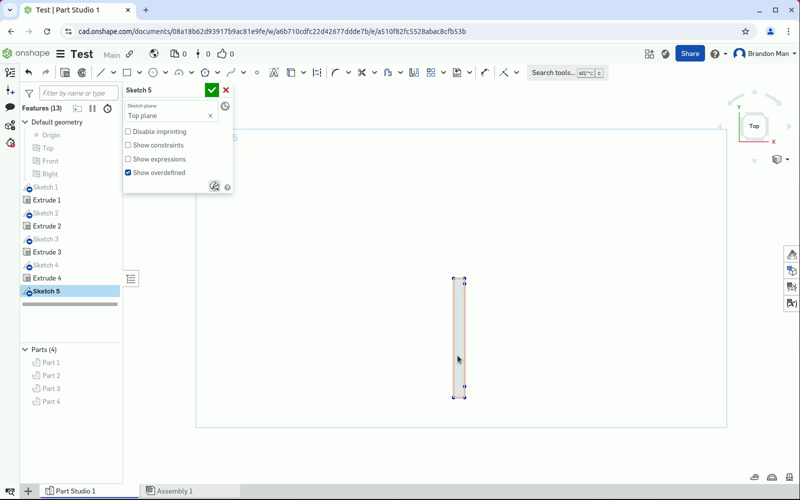
scroll(6)
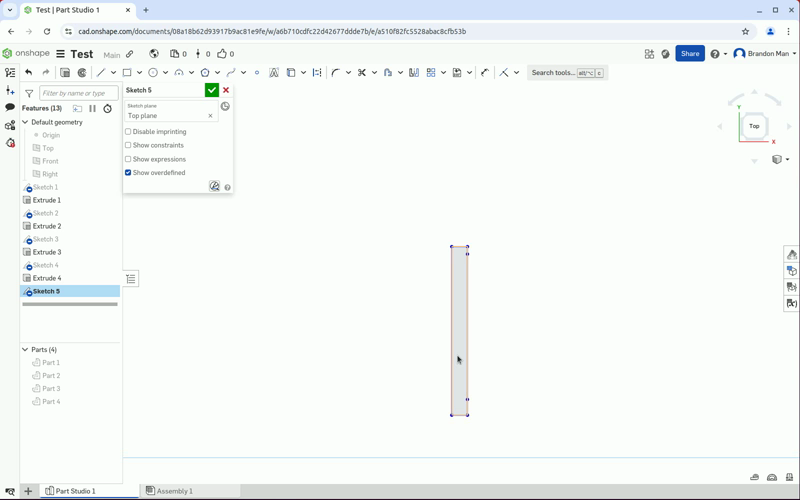
scroll(6)
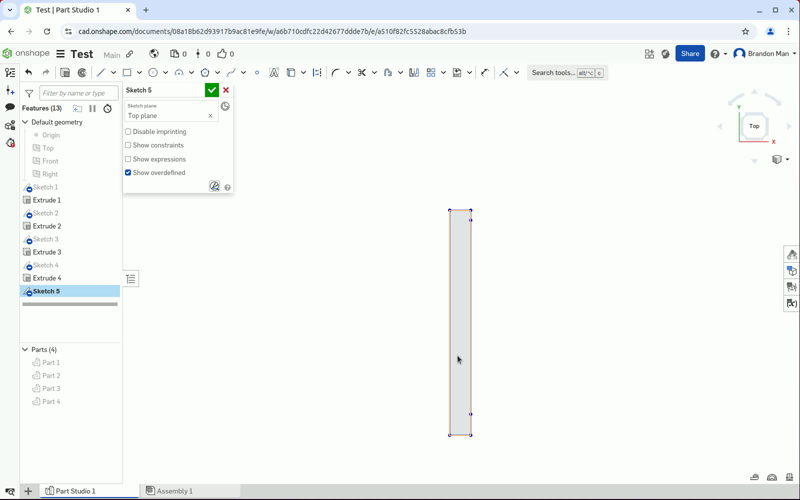
scroll(6)
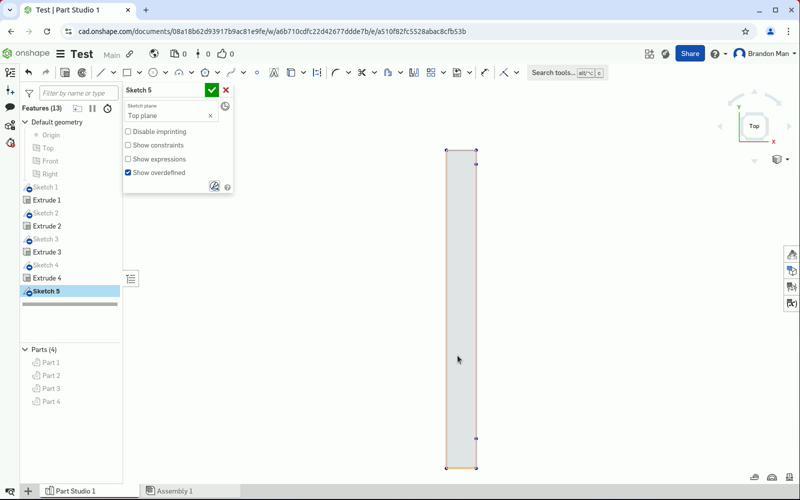
scroll(6)
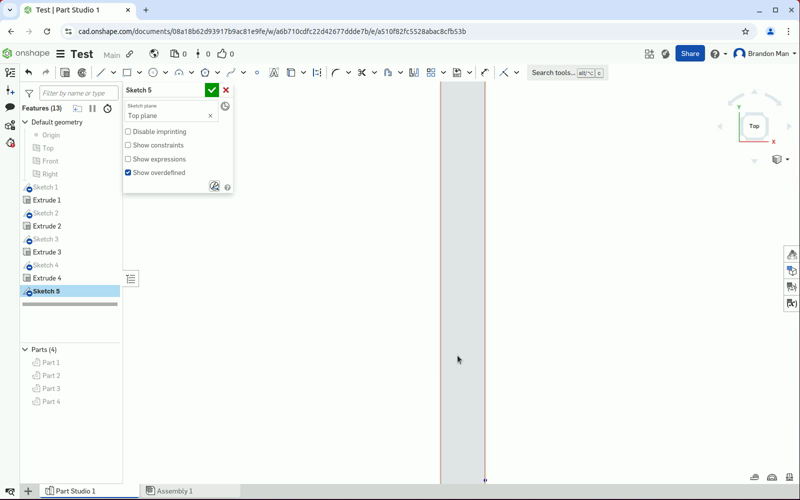
scroll(6)
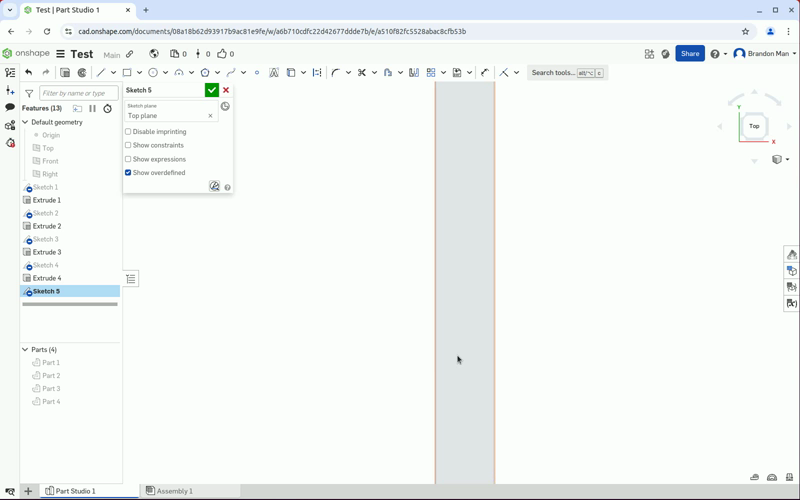
scroll(6)
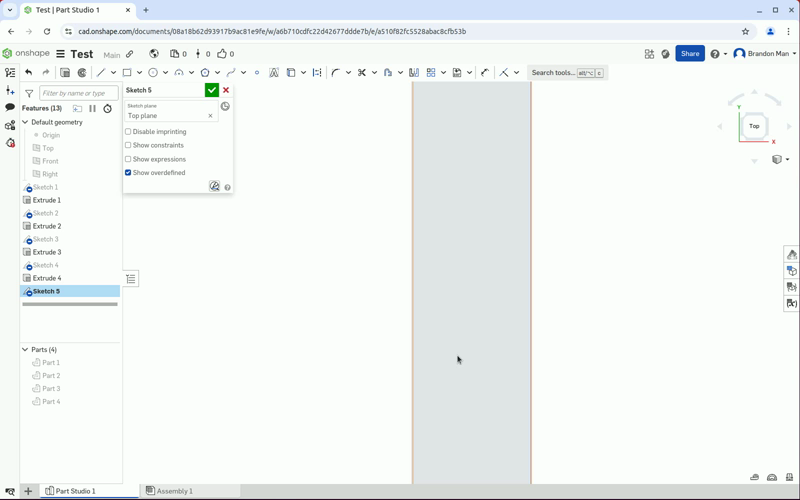
click(457, 355)
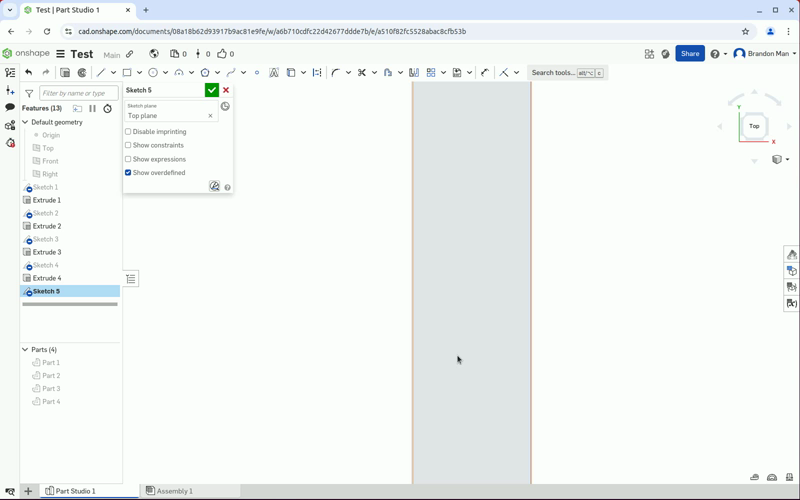
scroll(-6)
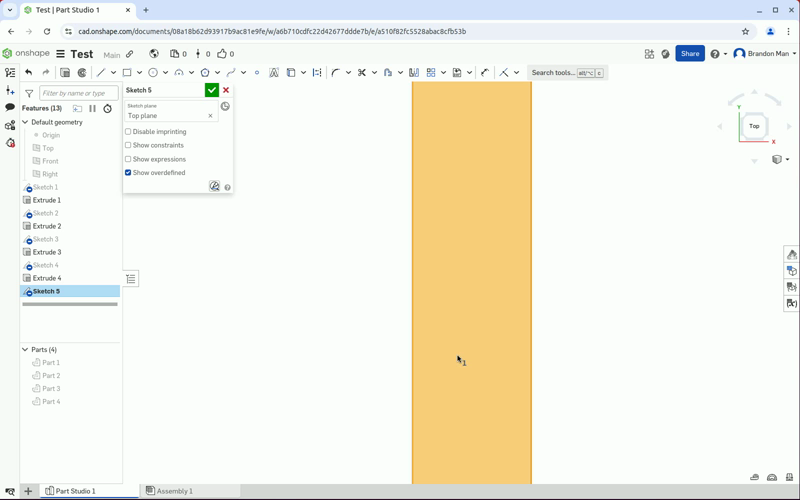
scroll(-6)
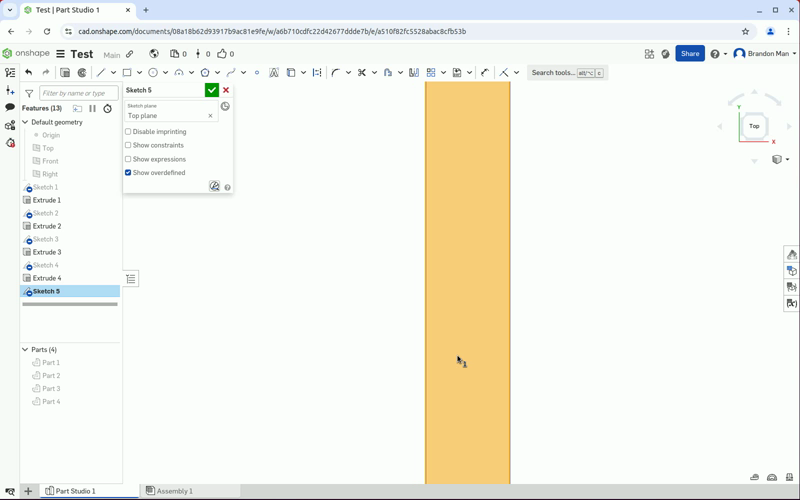
scroll(-6)
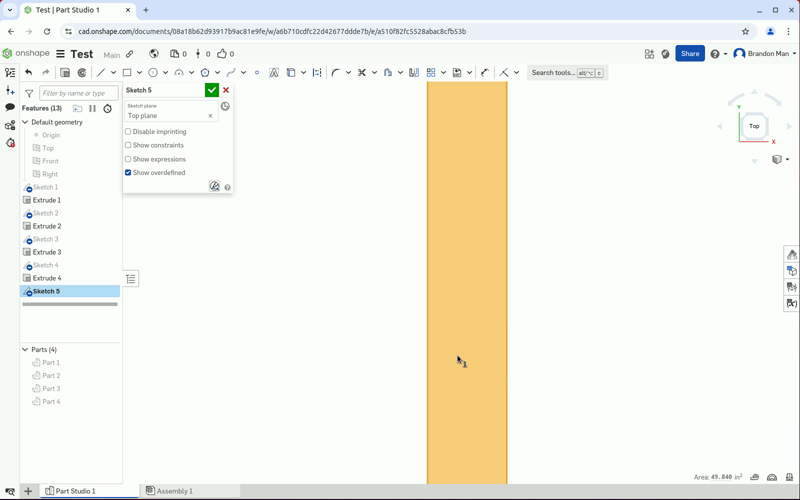
scroll(-6)
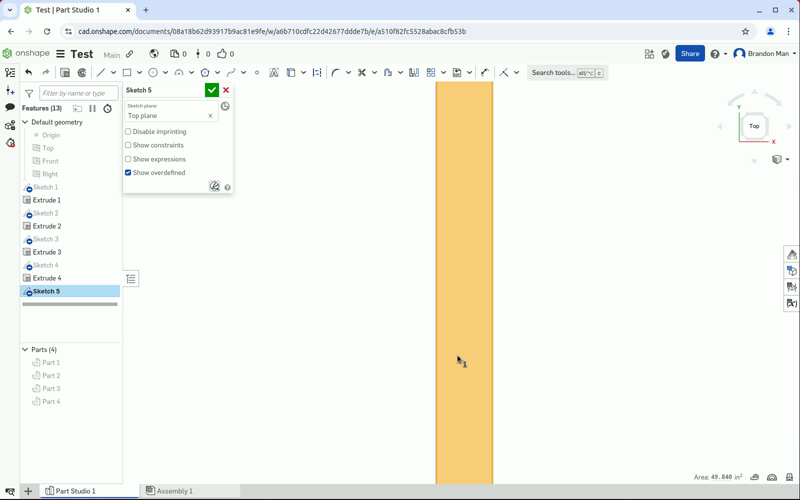
scroll(-6)
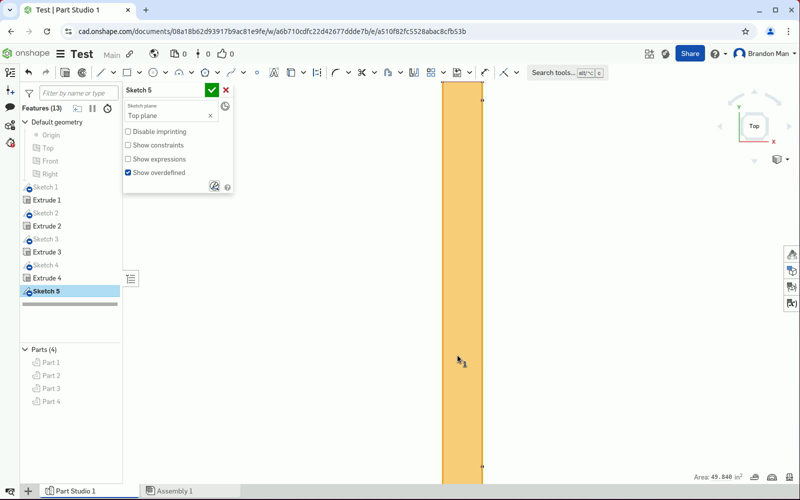
scroll(-6)
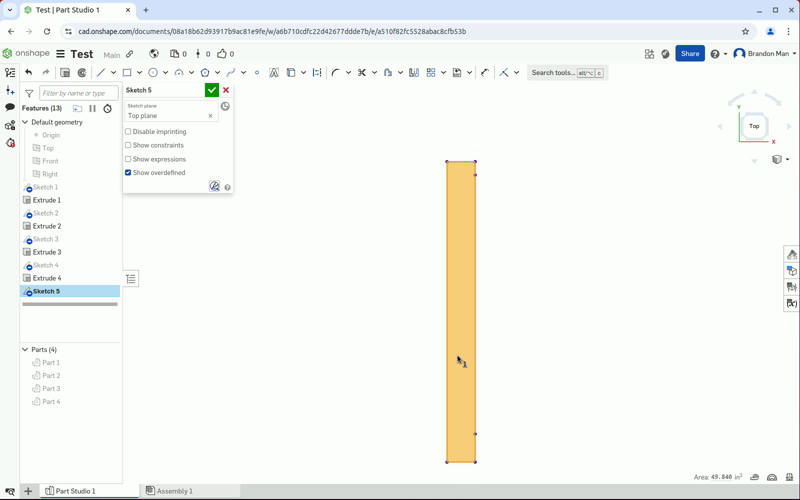
scroll(-6)
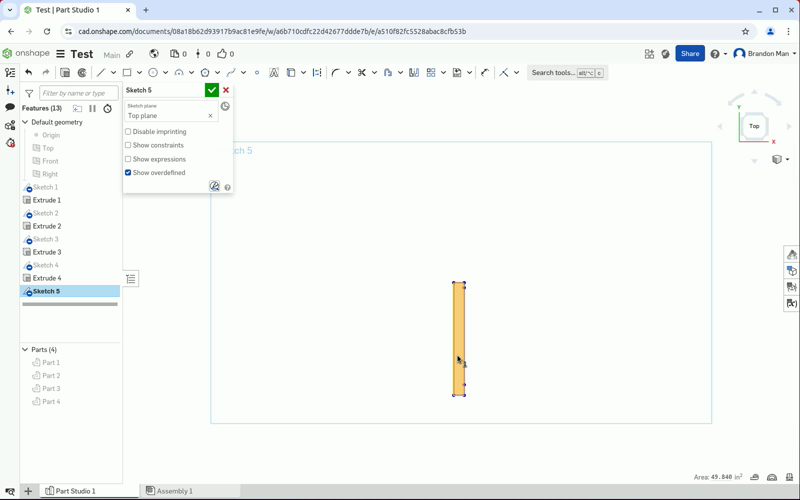
mouse_move(73, 352)
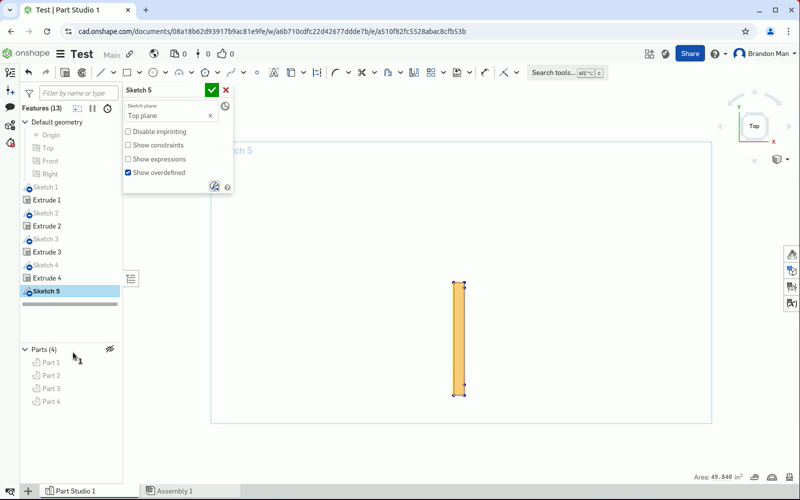
key(shift+y)
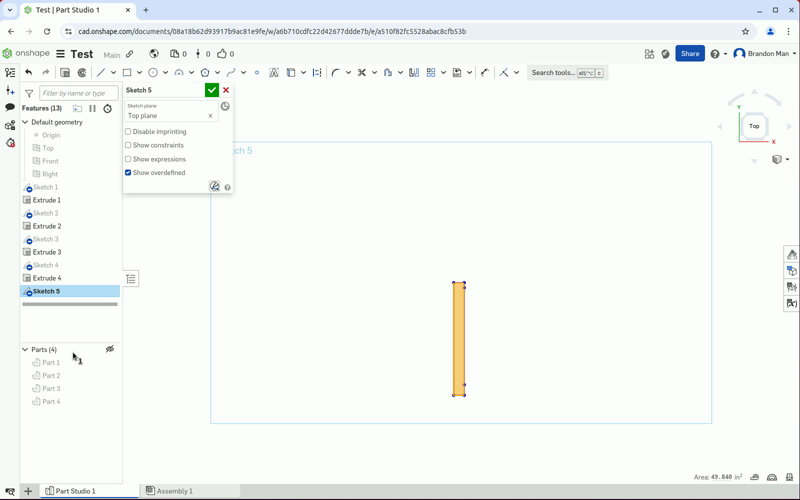
key(shift+e)
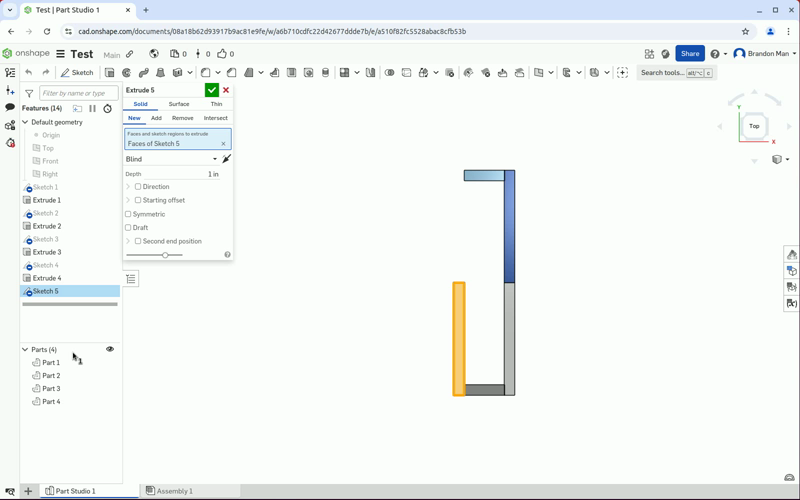
mouse_move(143, 106)
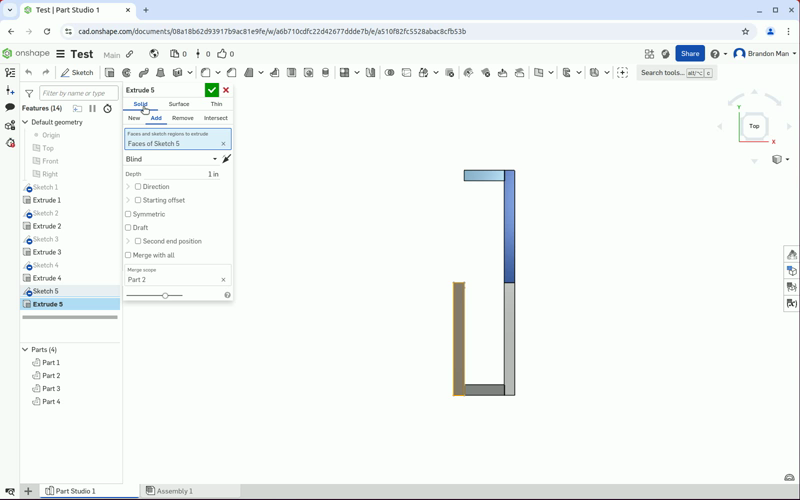
click(143, 106)
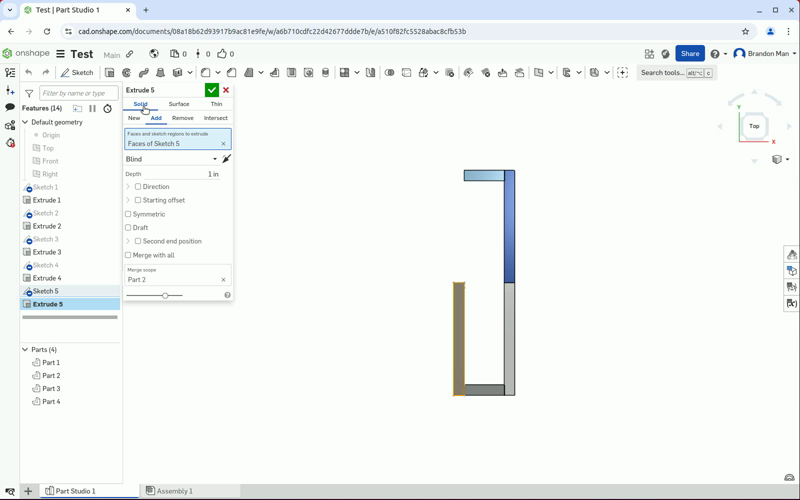
mouse_move(137, 120)
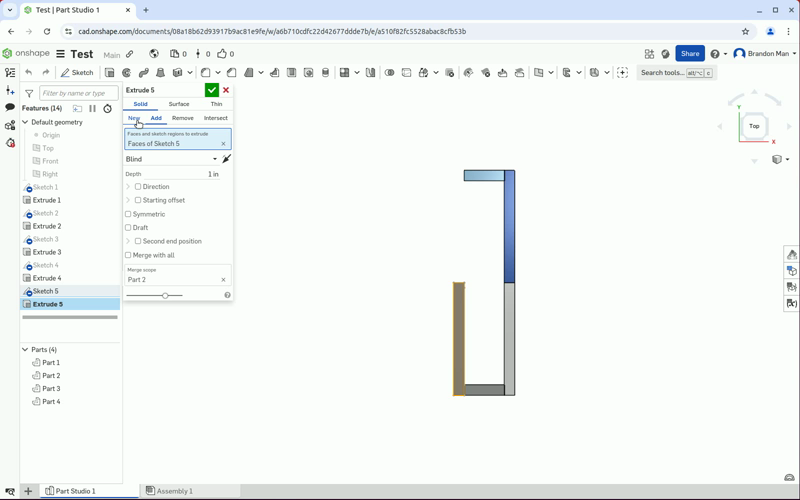
click(137, 120)
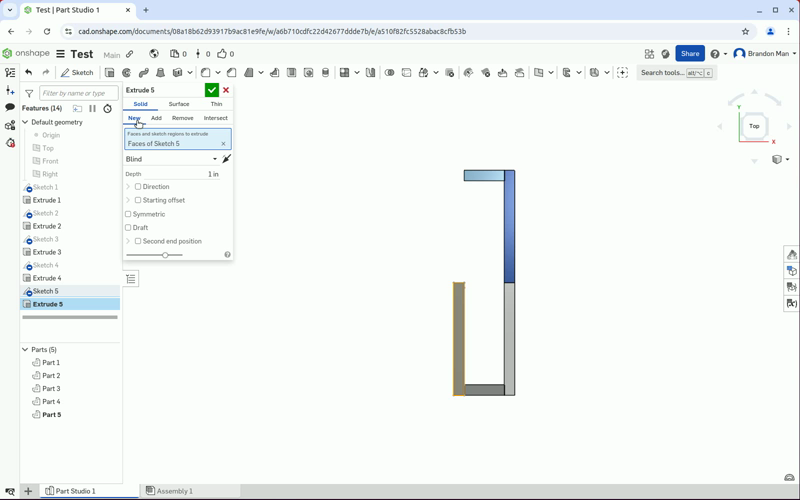
key(tab, 4)
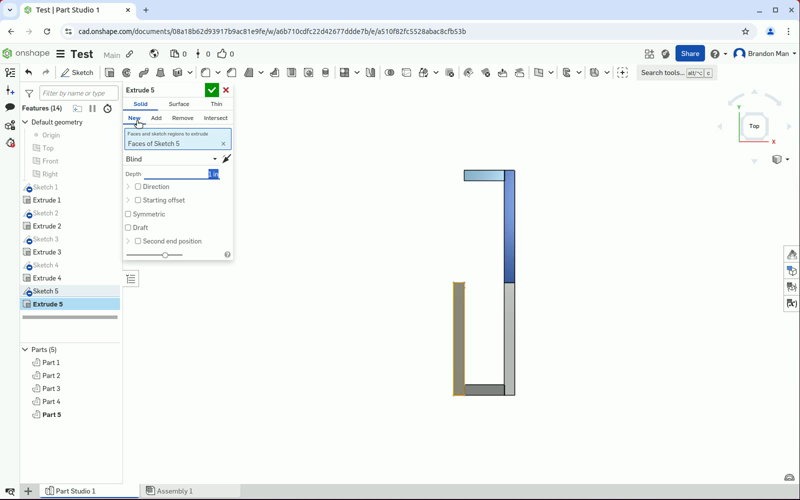
text(0.963)
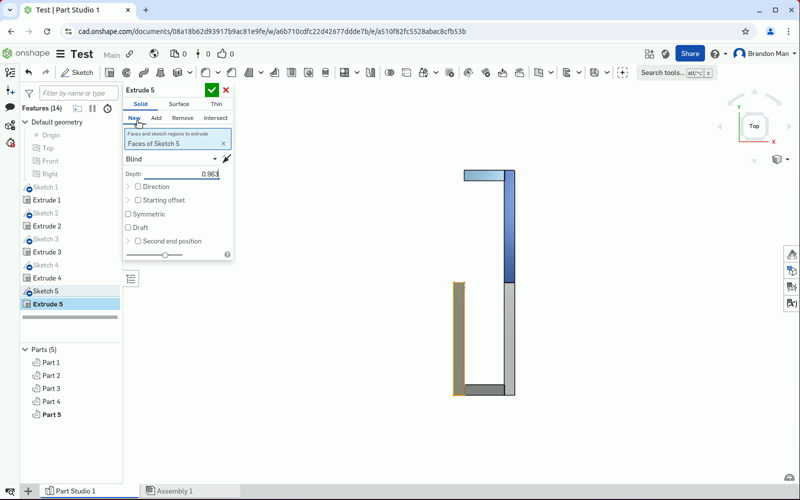
key(enter)
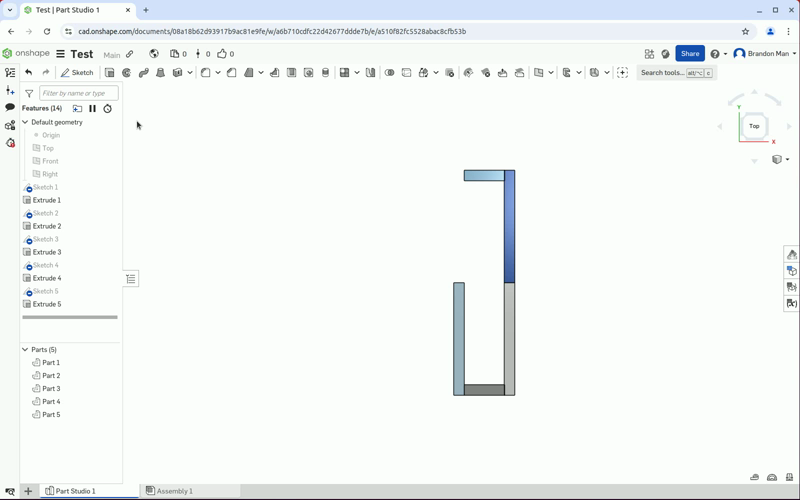
key(shift+h)
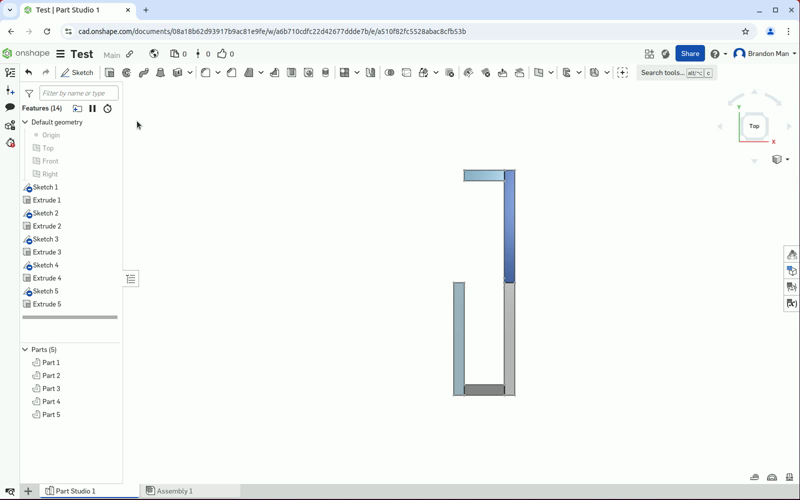
key(shift+h)
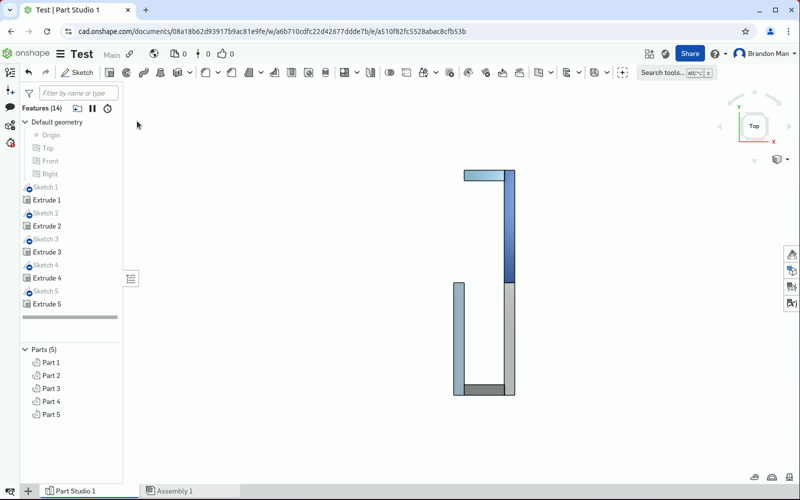
mouse_move(73, 189)
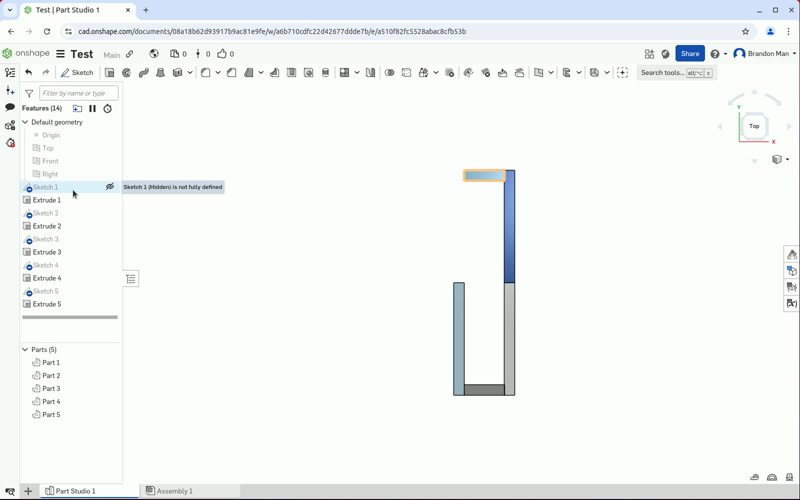
click(73, 189)
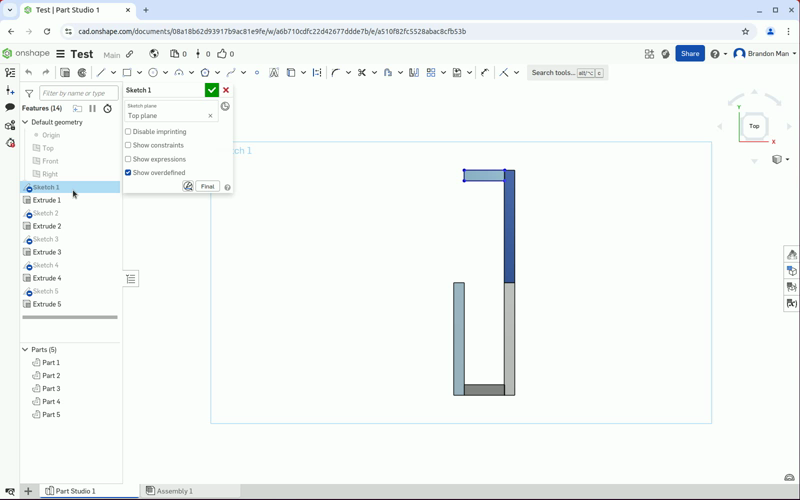
mouse_move(229, 92)
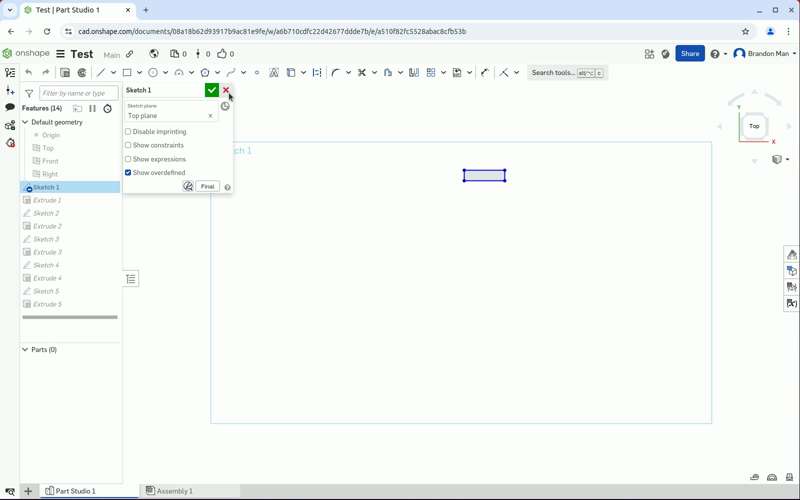
click(229, 92)
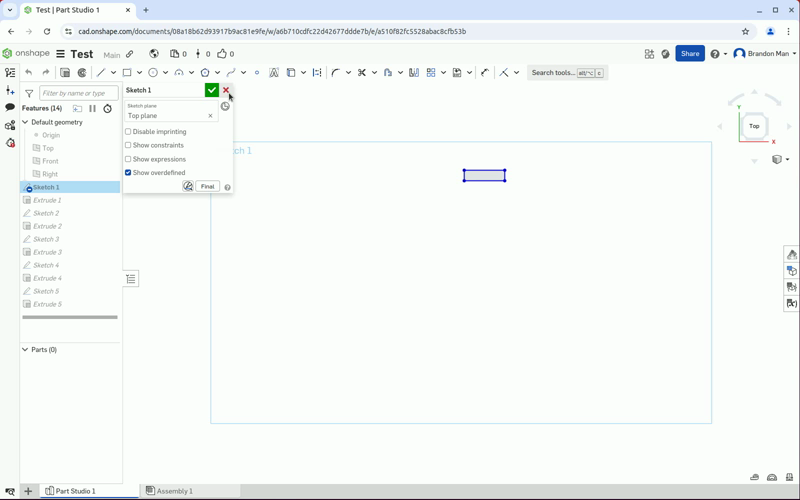
key(shift+s)
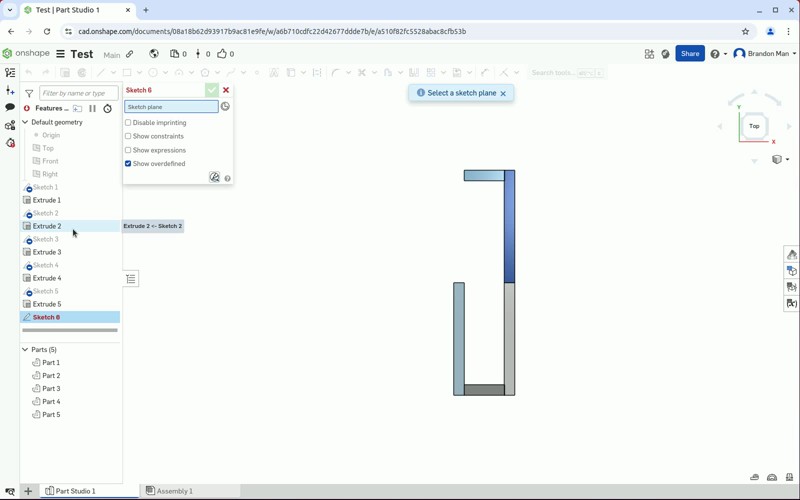
scroll(3)
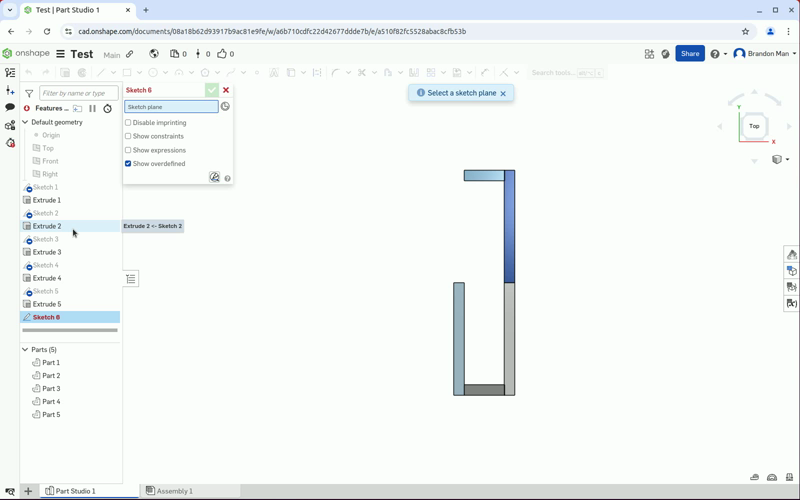
mouse_move(73, 150)
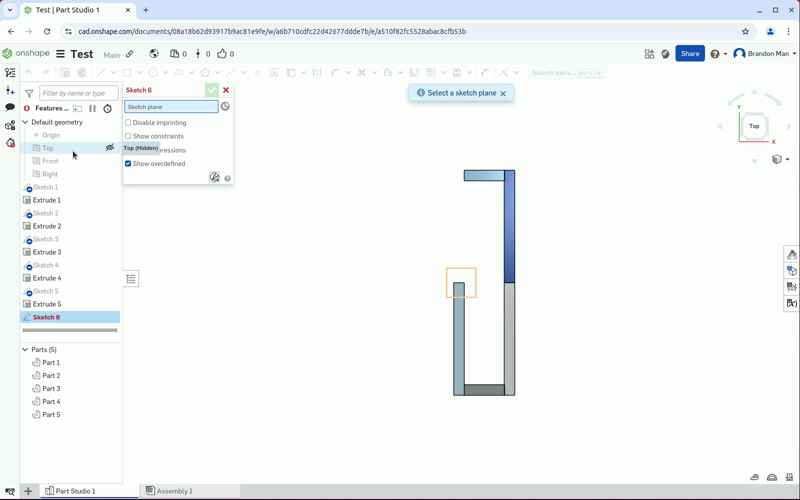
click(73, 150)
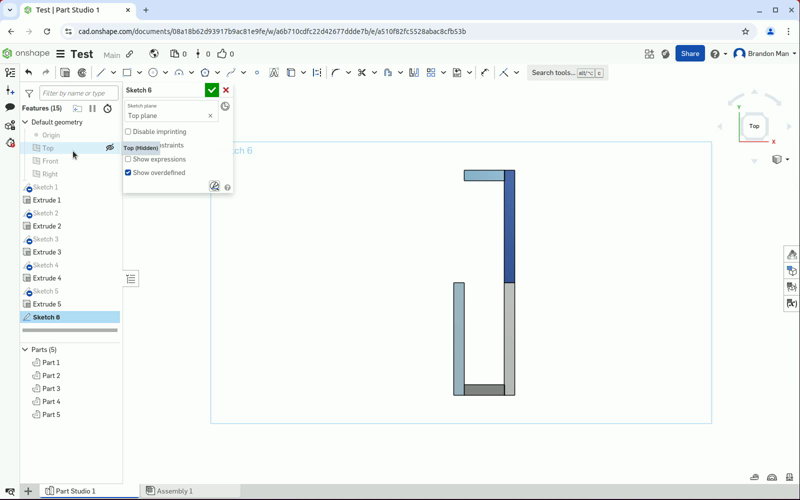
mouse_move(73, 352)
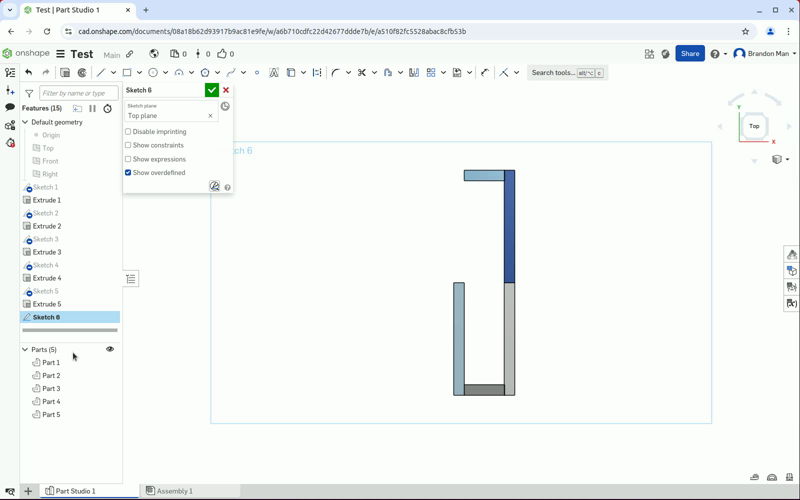
key(y)
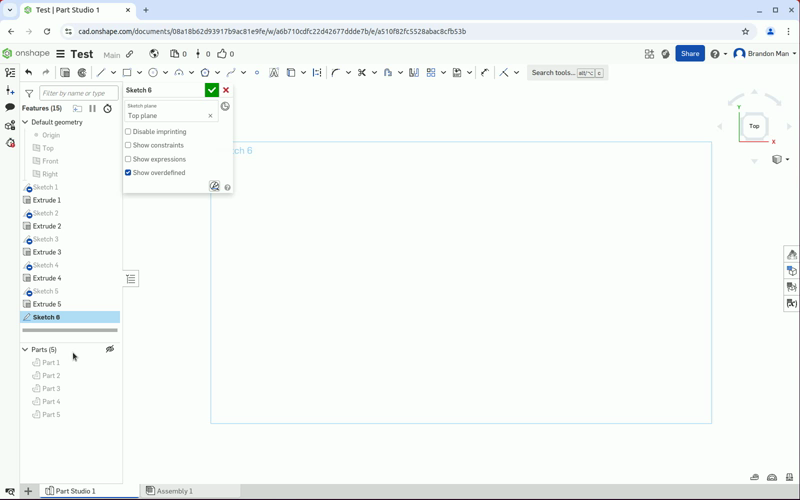
key(l)
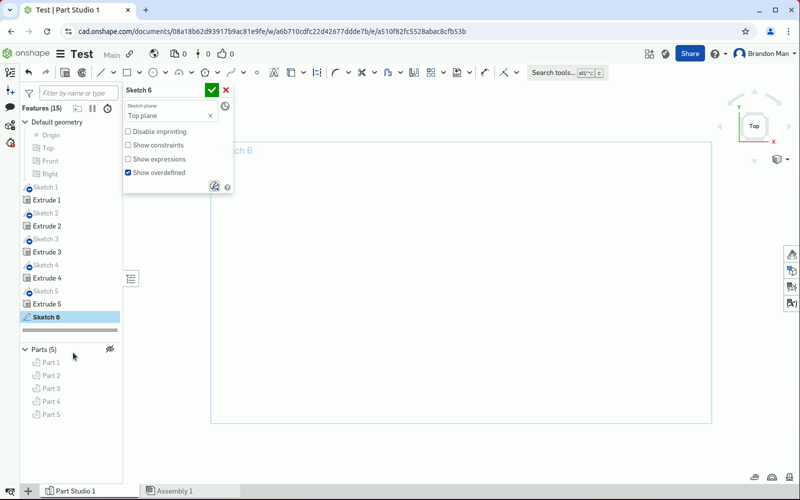
key_down(shift)
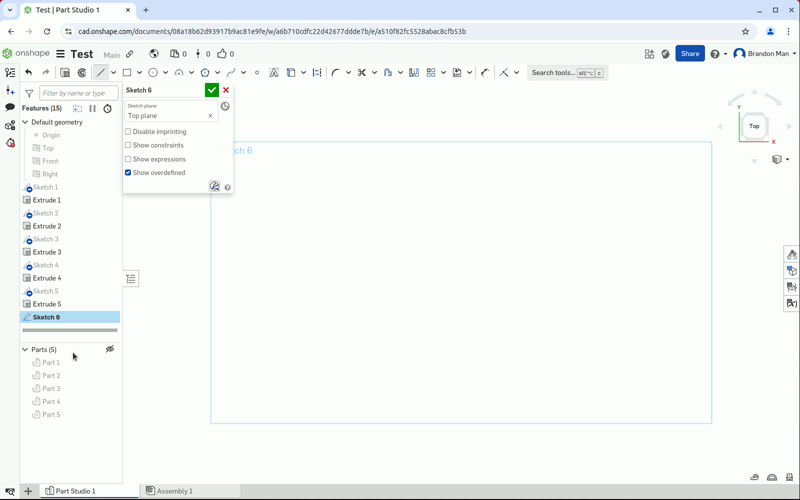
mouse_move(453, 282)
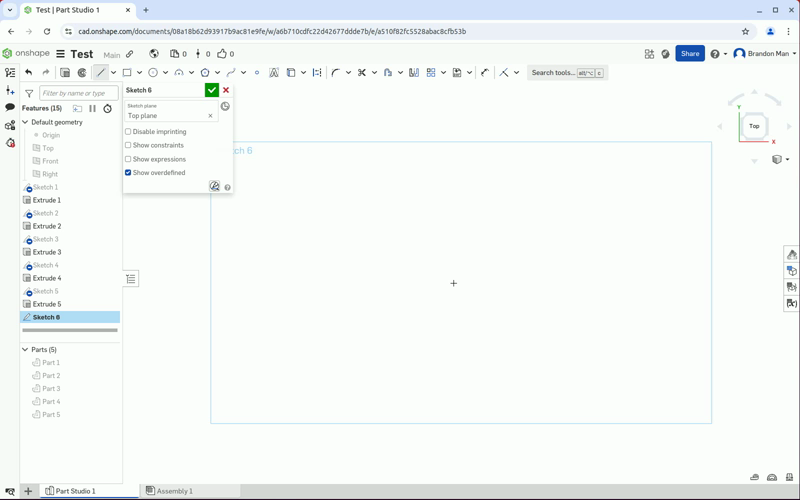
click(453, 282)
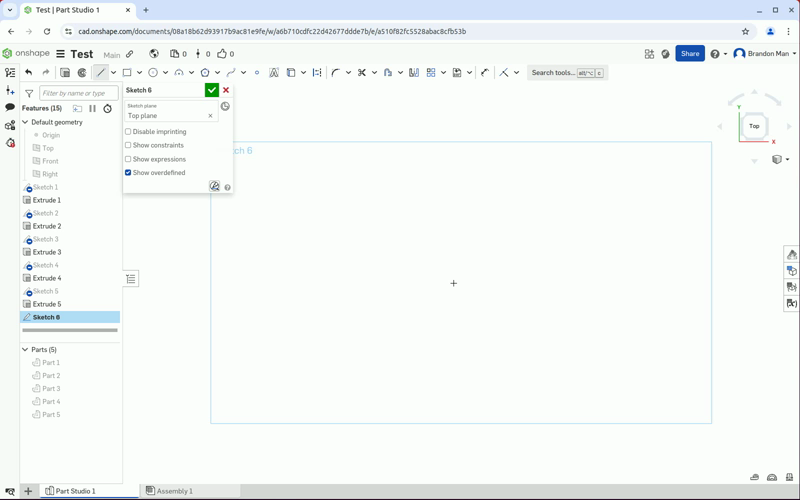
key_up(shift)
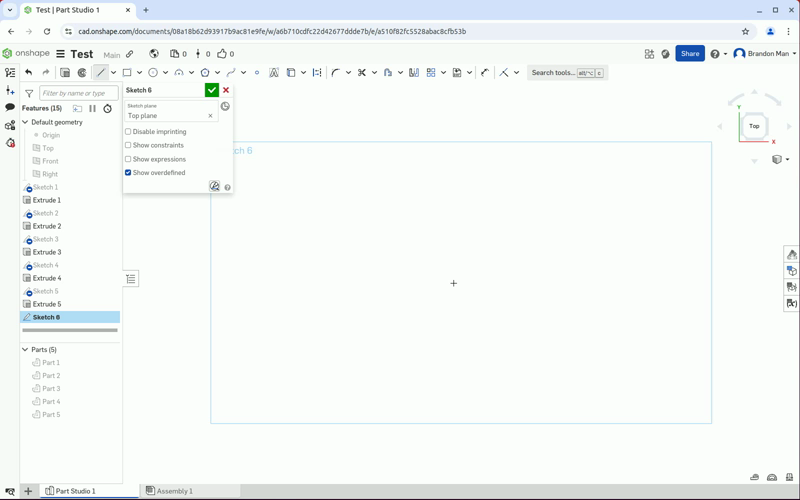
key_down(shift)
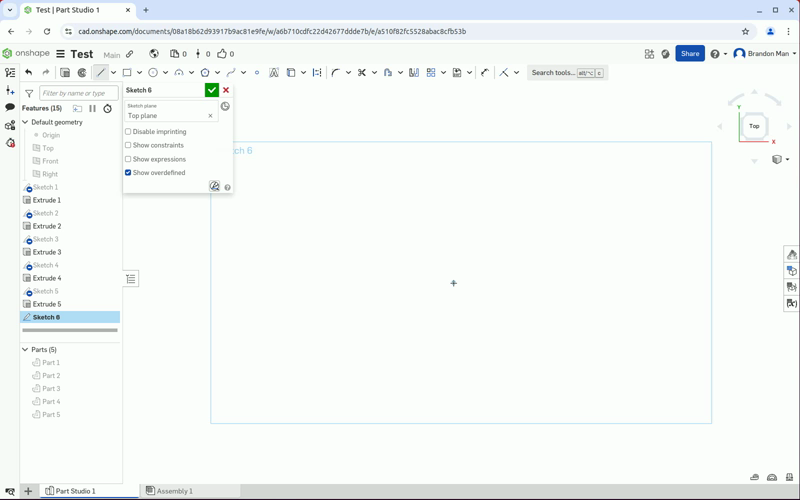
mouse_move(483, 282)
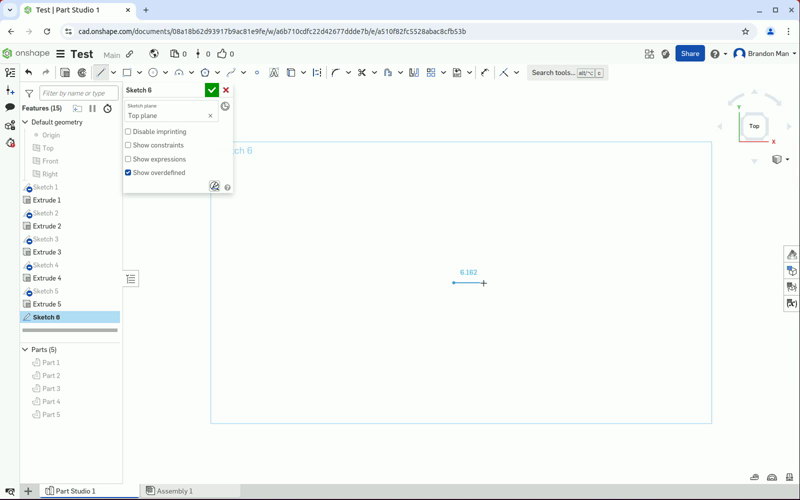
mouse_move(464, 282)
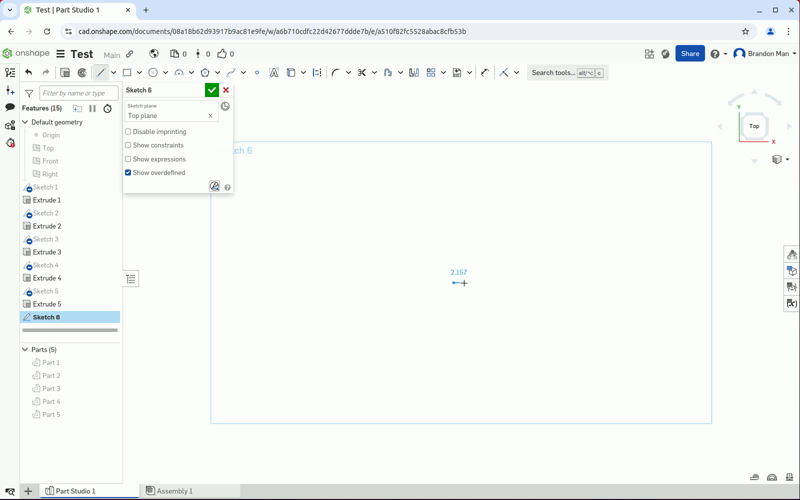
click(464, 282)
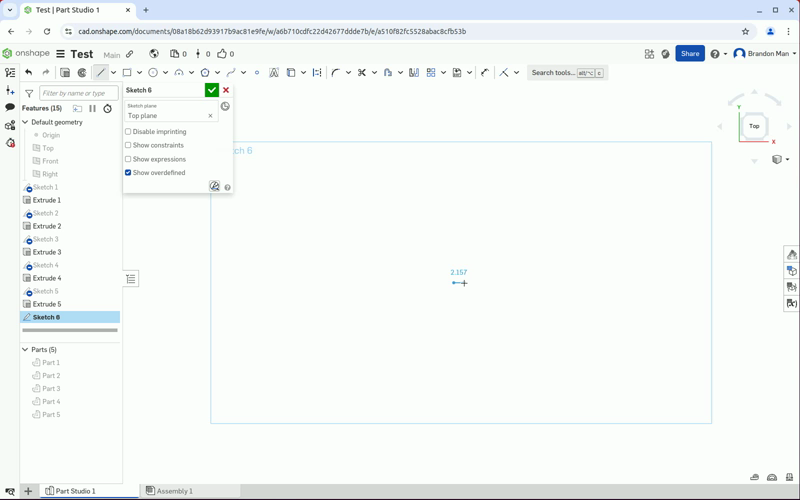
key_up(shift)
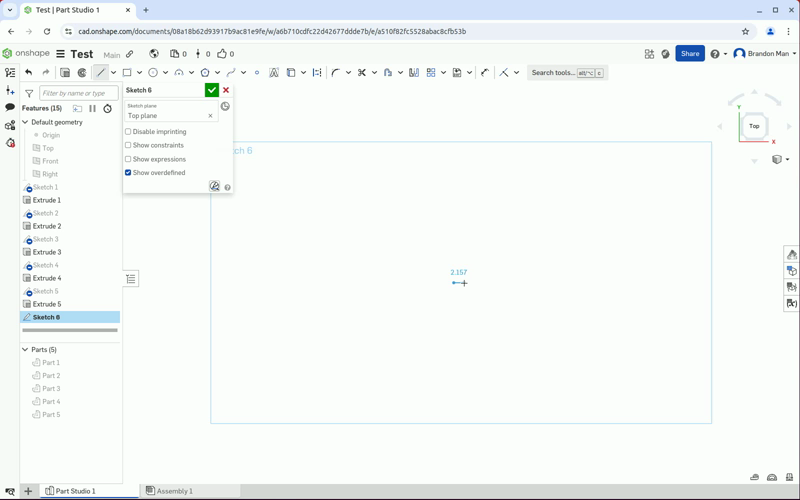
key_down(shift)
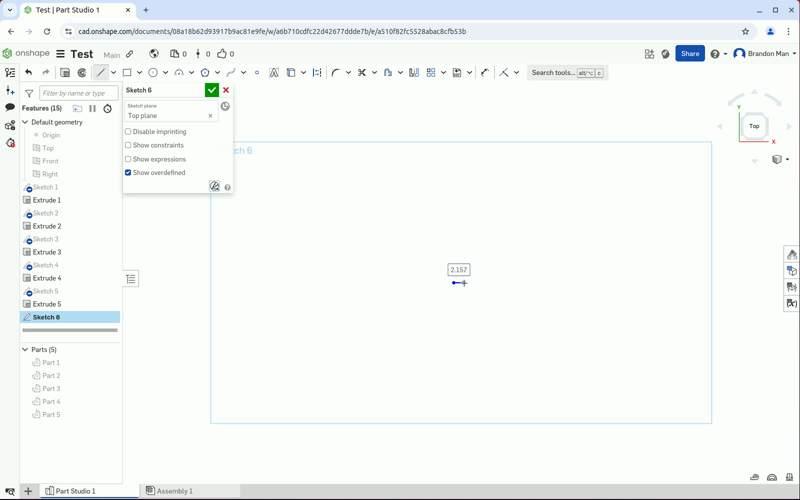
mouse_move(494, 282)
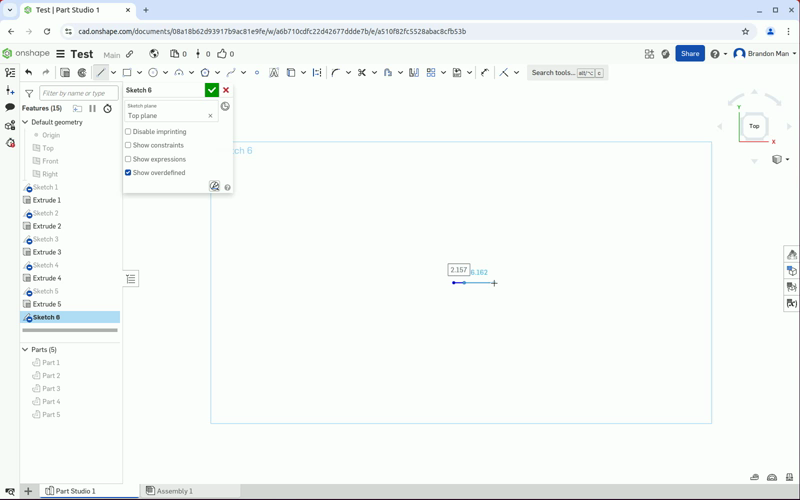
mouse_move(464, 278)
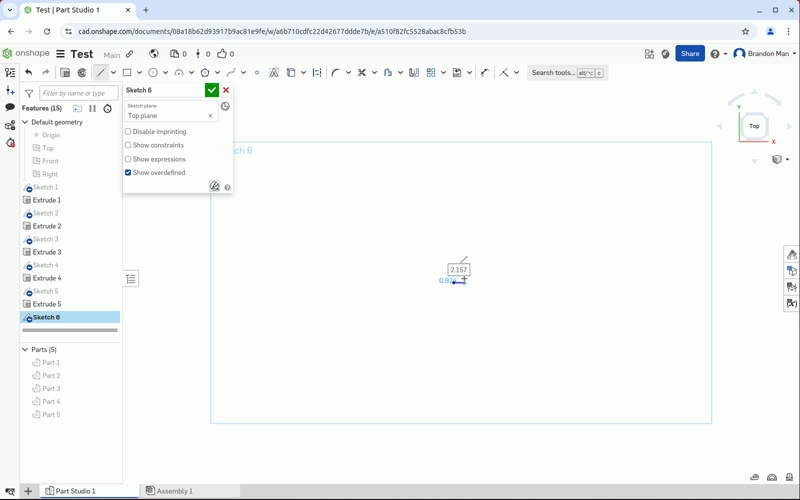
scroll(6)
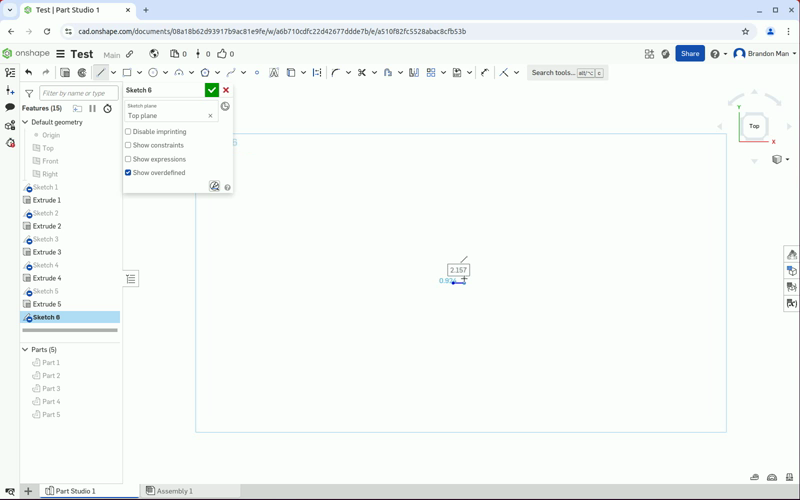
scroll(6)
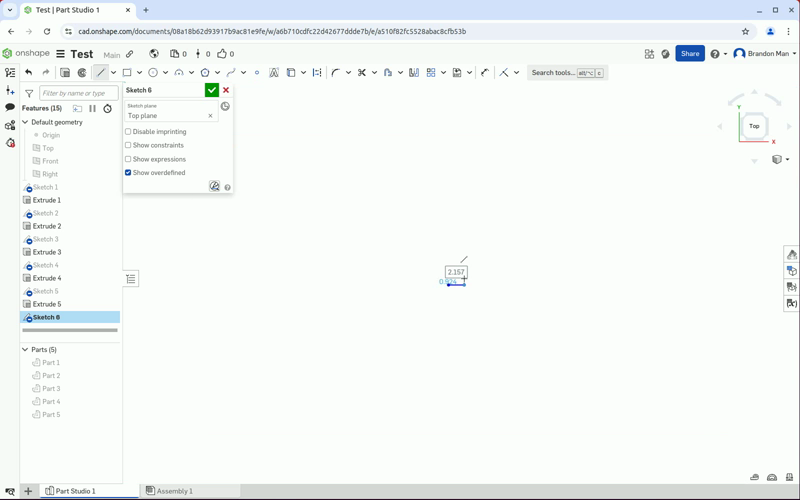
scroll(6)
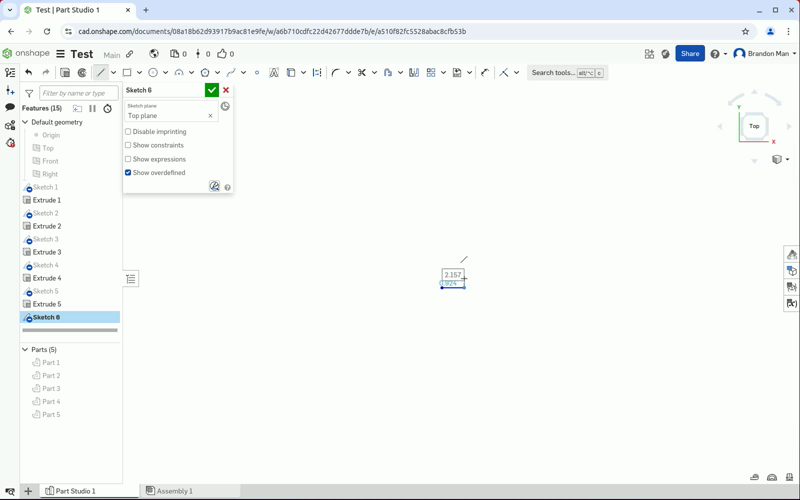
scroll(6)
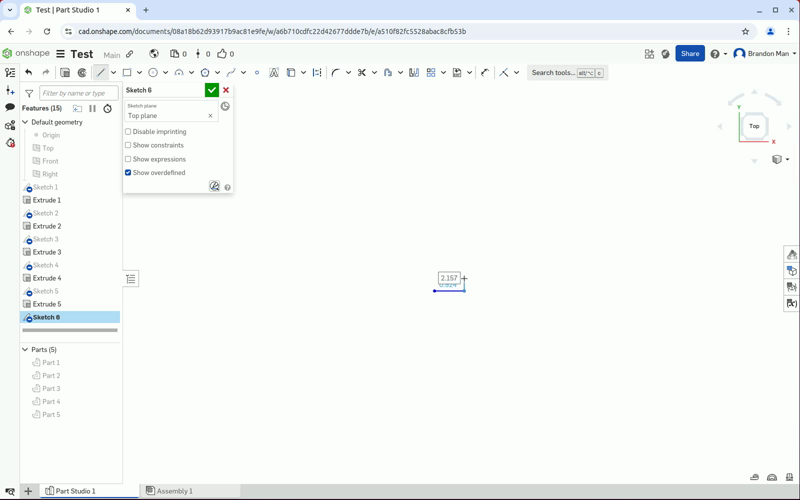
scroll(6)
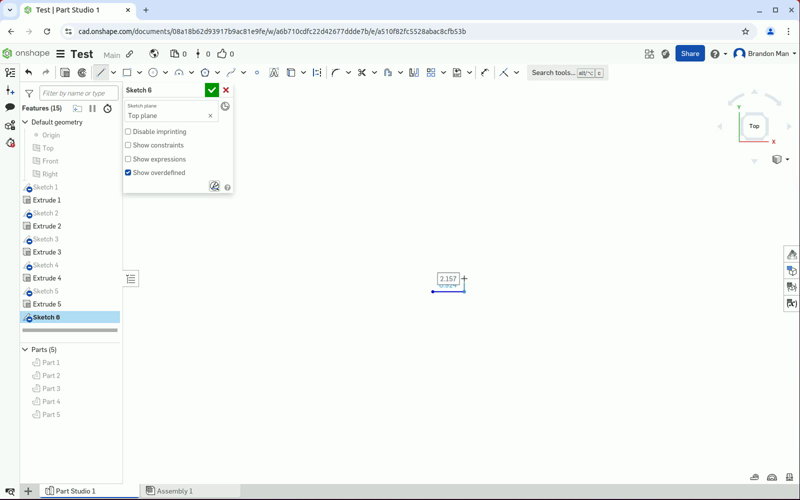
scroll(6)
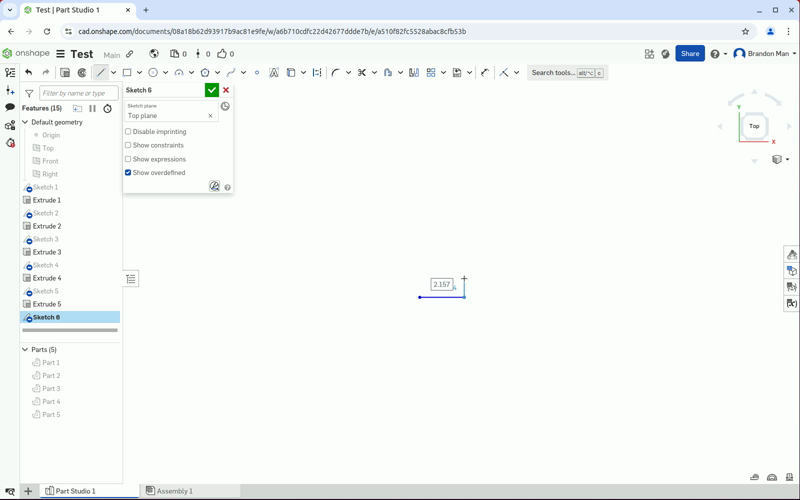
scroll(6)
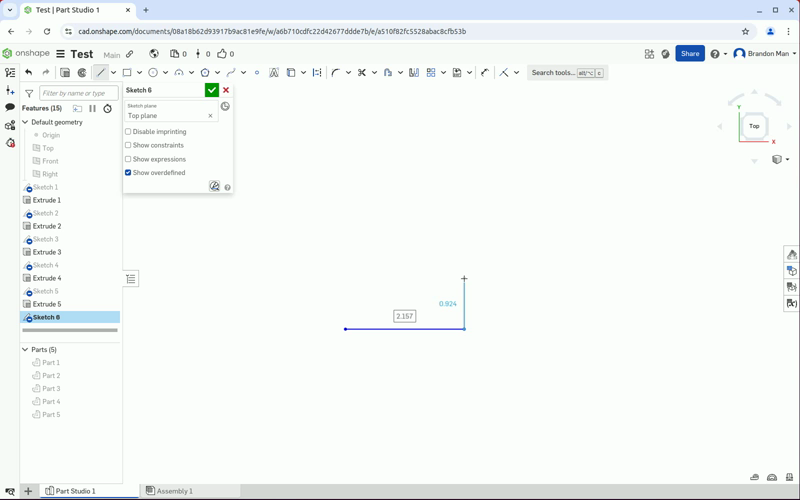
click(464, 278)
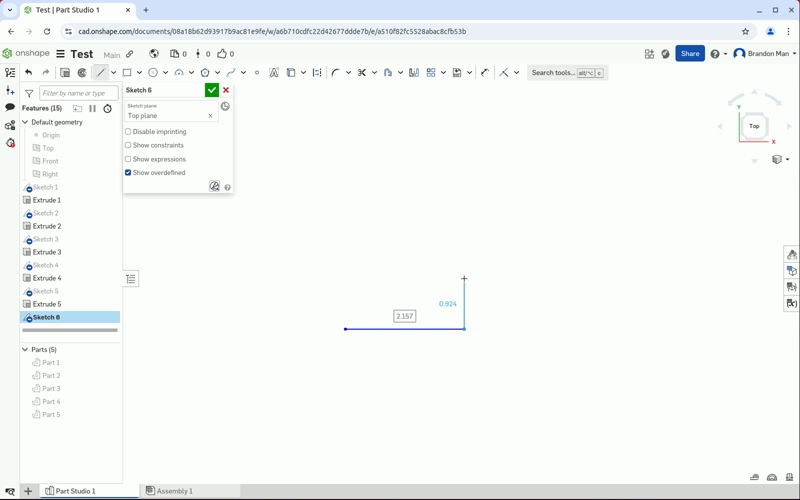
scroll(-6)
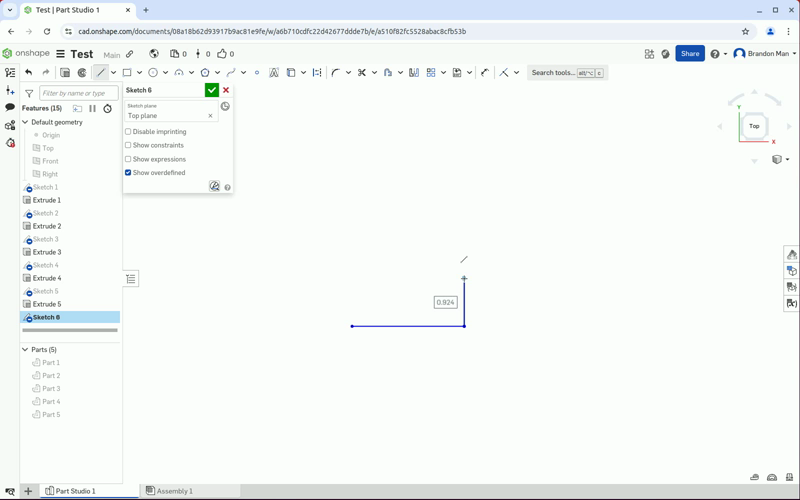
scroll(-6)
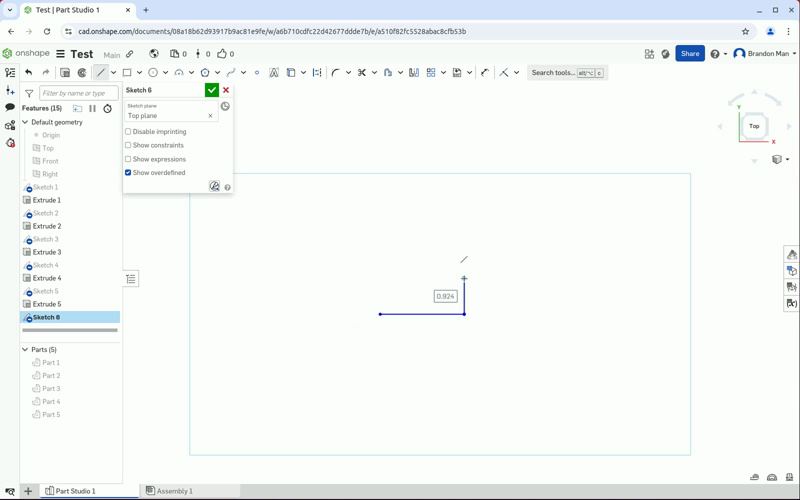
scroll(-6)
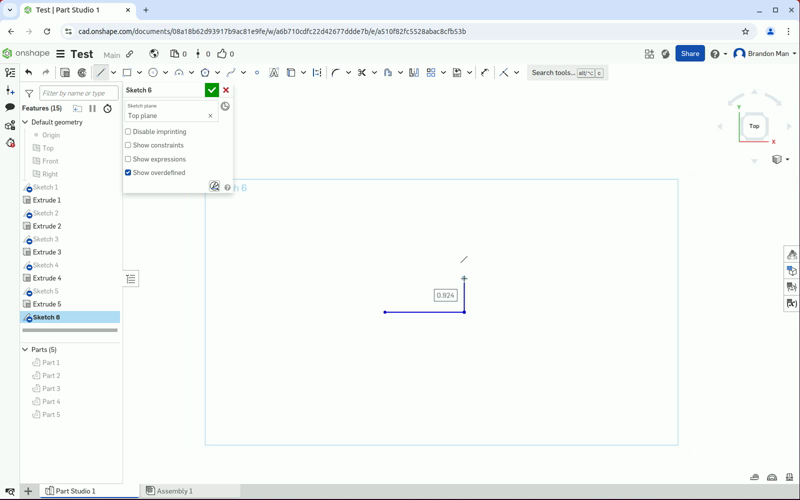
scroll(-6)
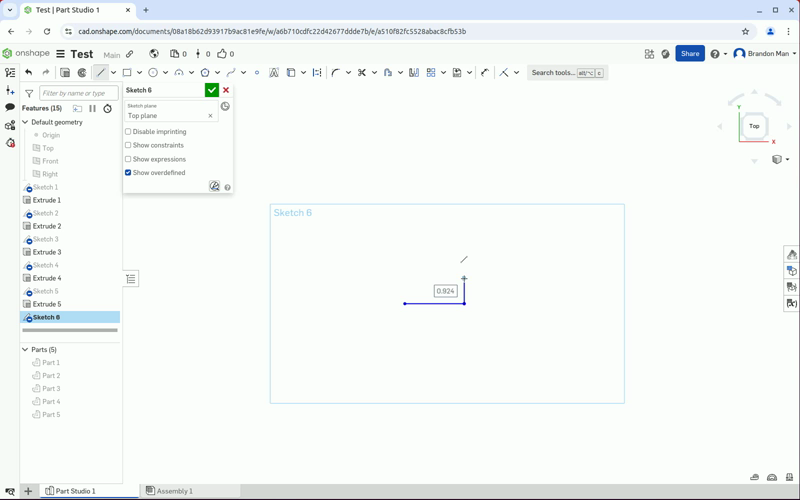
scroll(-6)
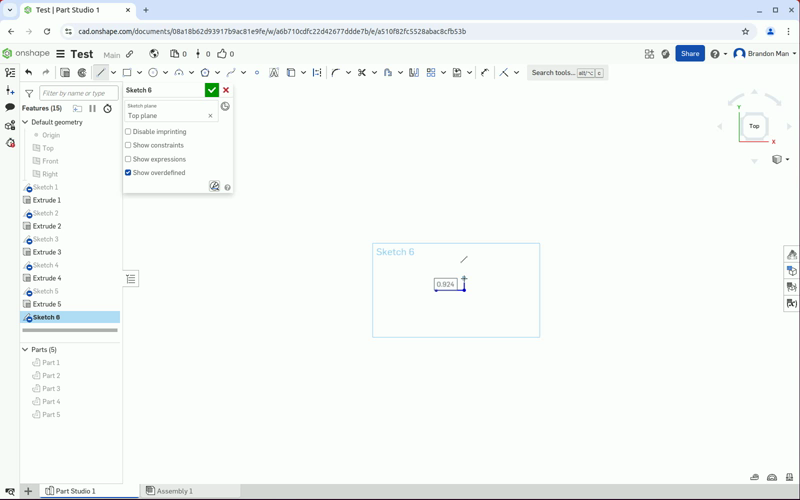
scroll(-6)
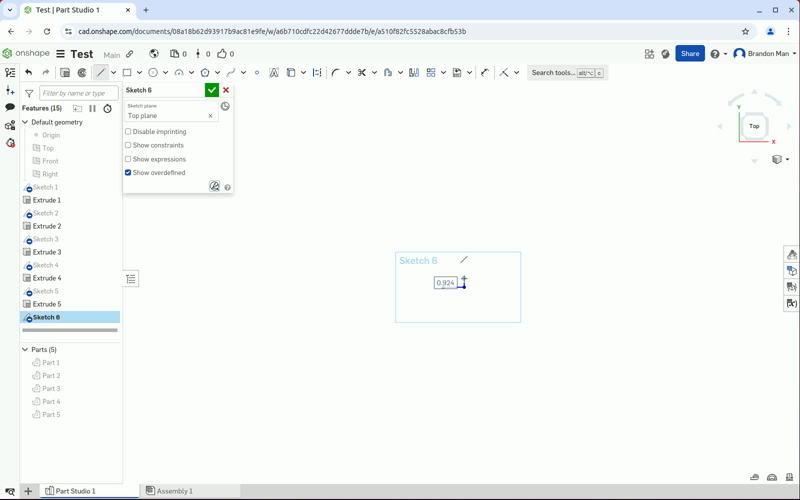
scroll(-6)
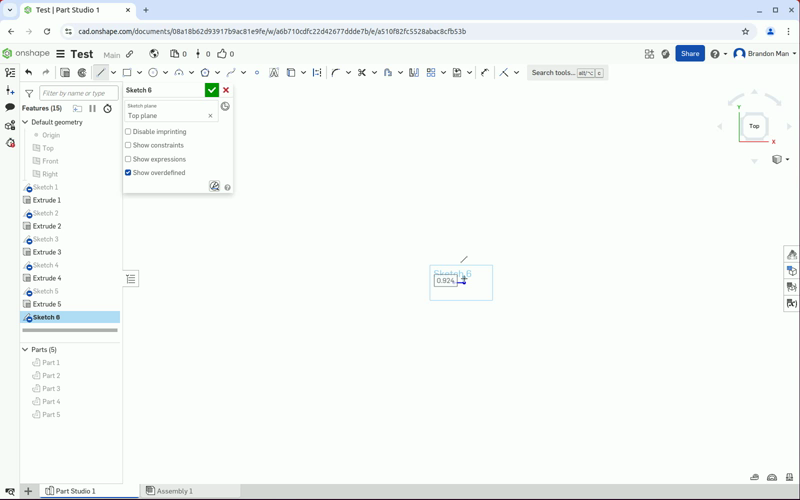
key_up(shift)
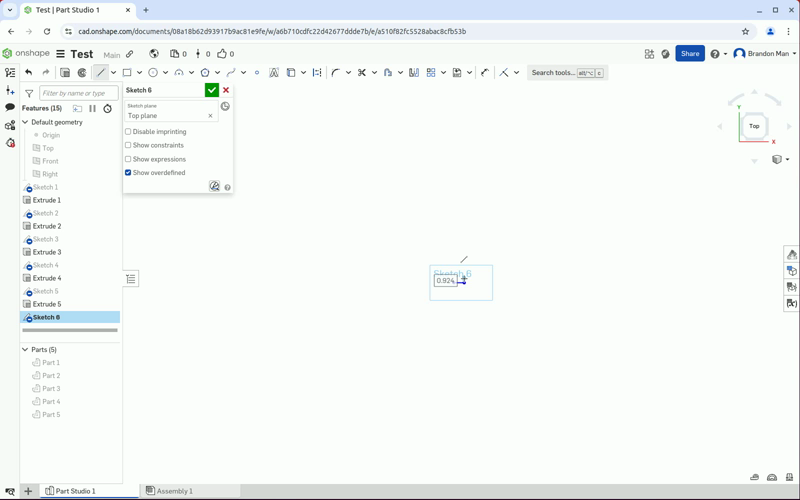
key_down(shift)
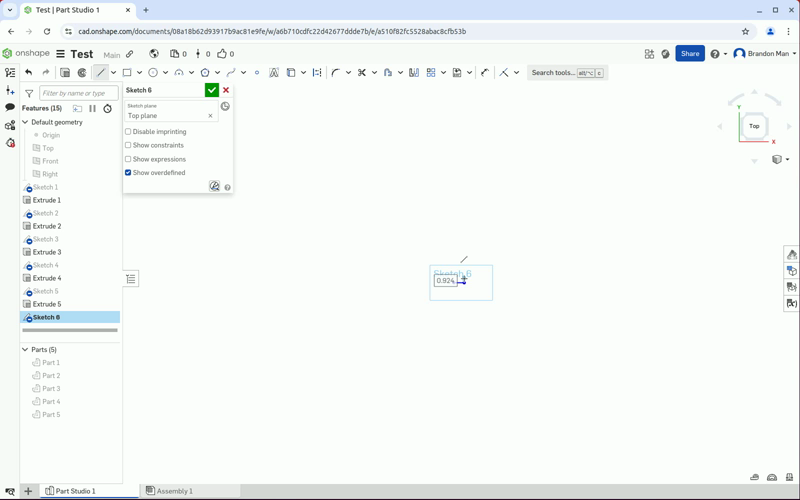
mouse_move(464, 181)
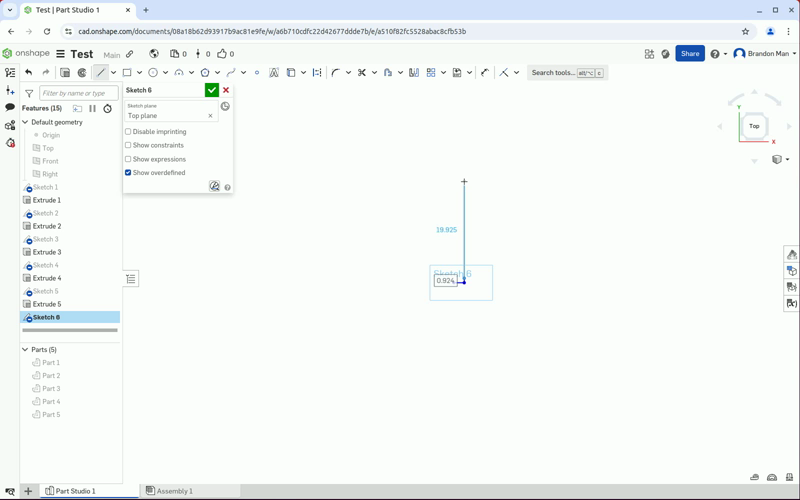
click(464, 181)
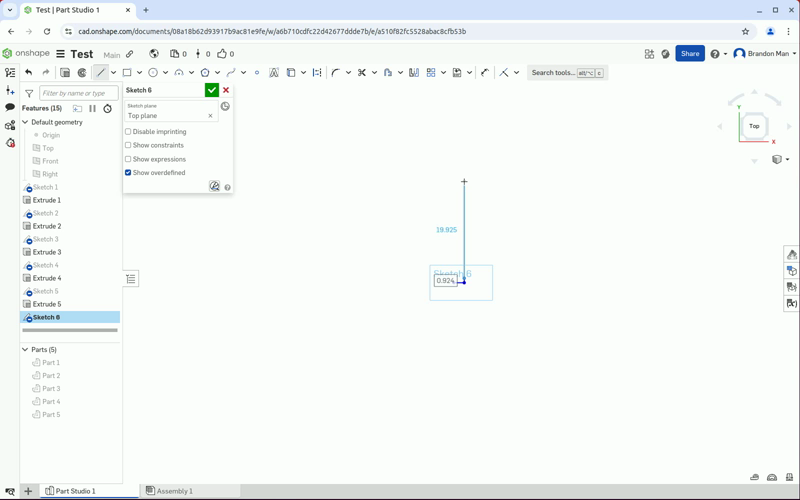
key_up(shift)
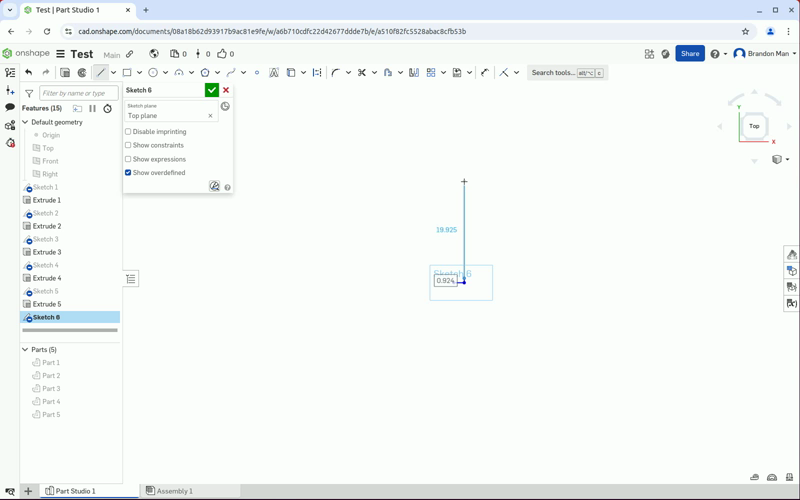
key_down(shift)
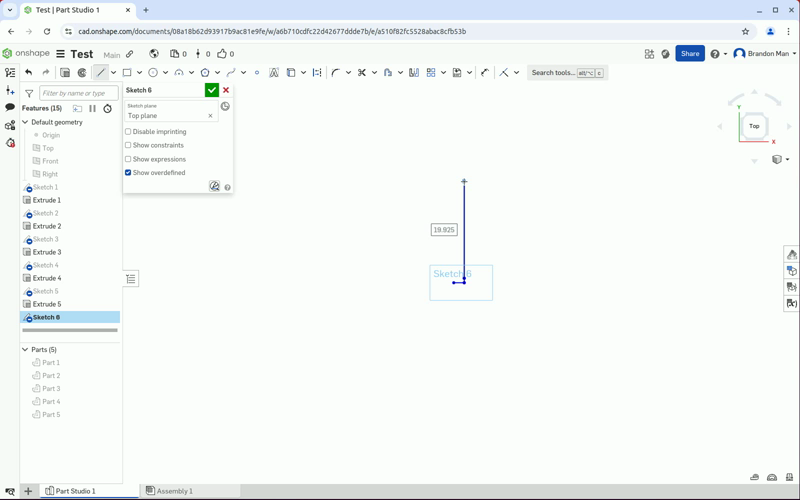
mouse_move(494, 181)
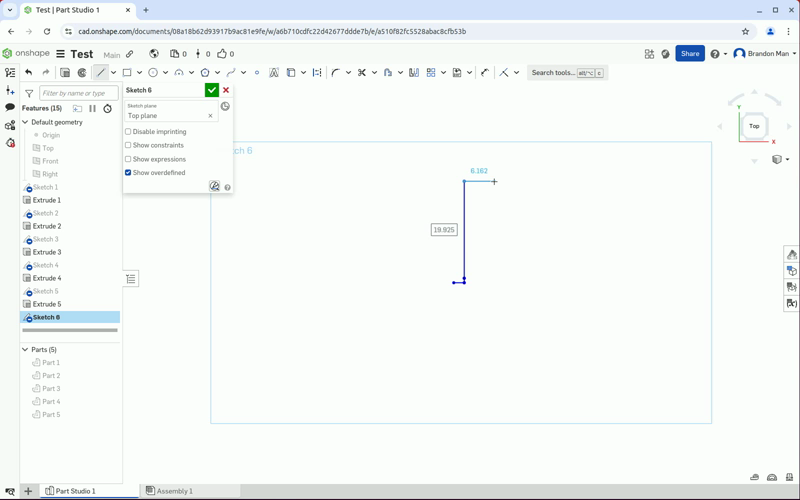
mouse_move(464, 170)
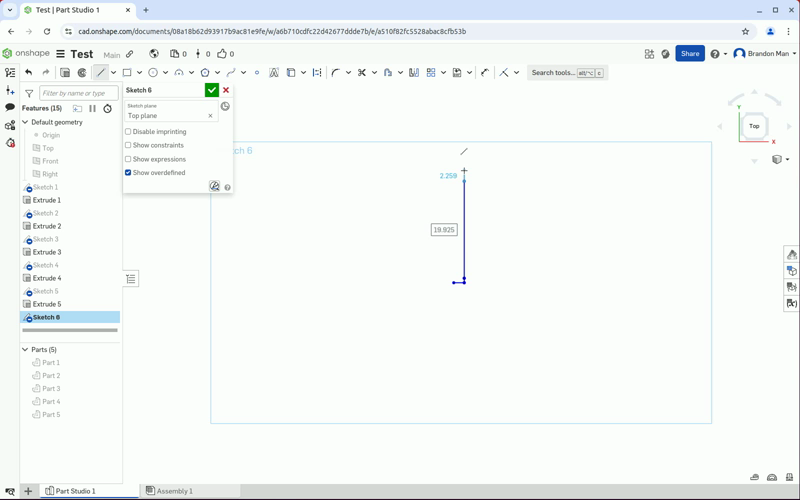
click(464, 170)
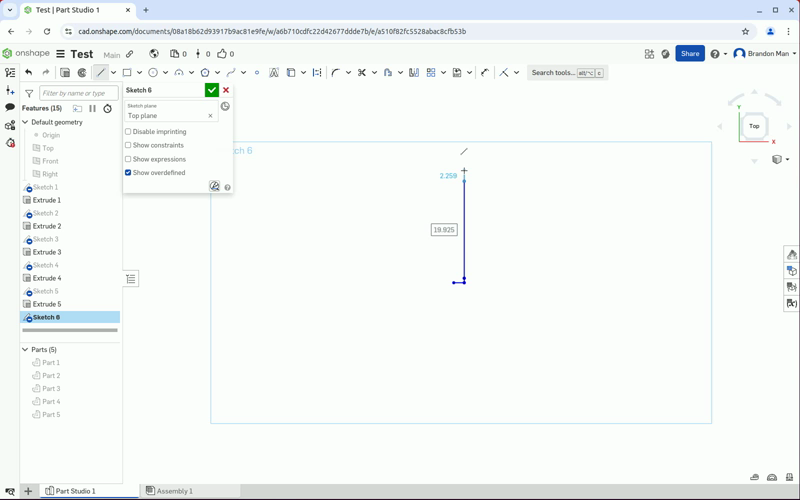
key_up(shift)
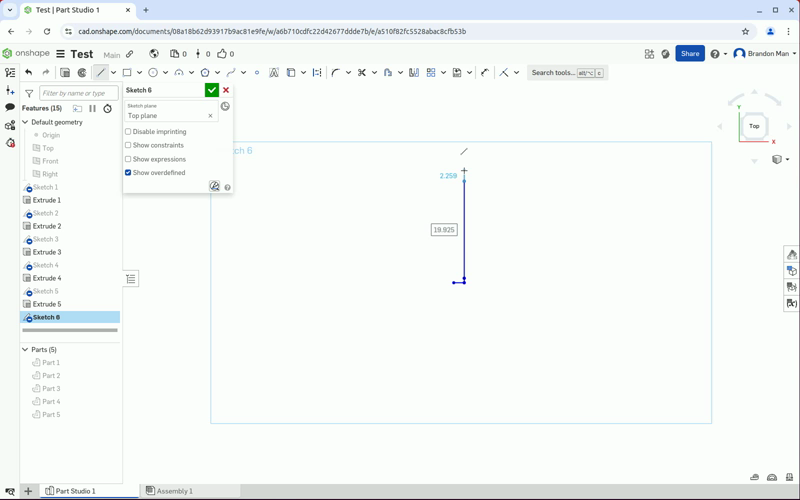
key_down(shift)
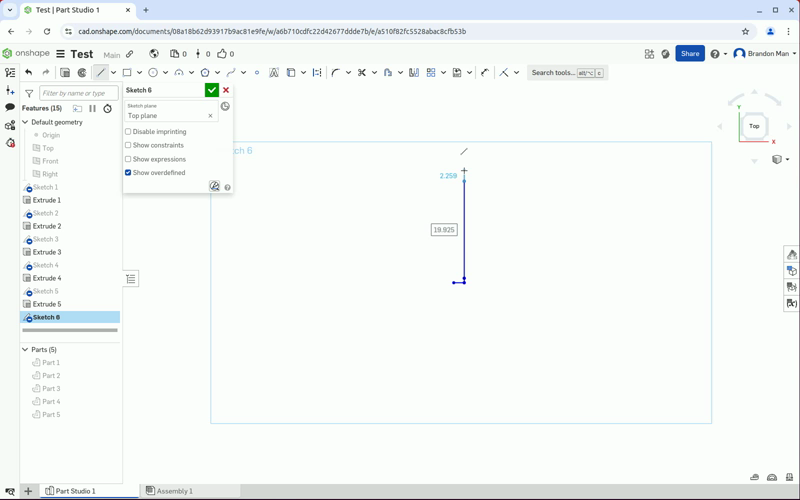
mouse_move(494, 170)
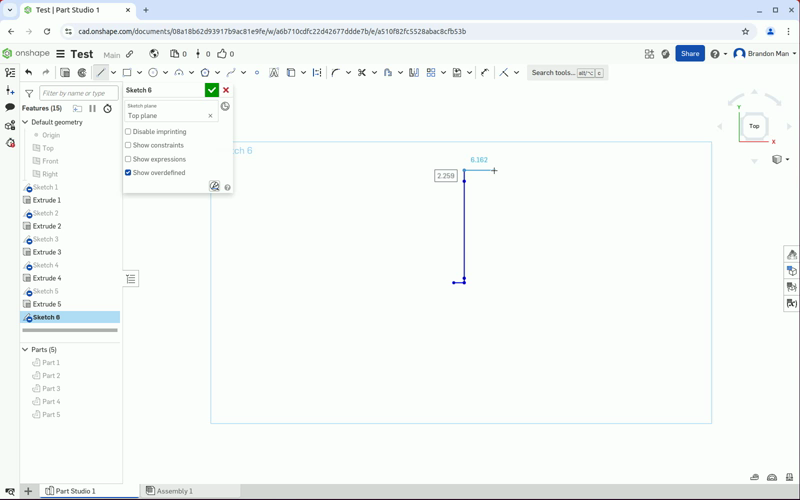
mouse_move(453, 170)
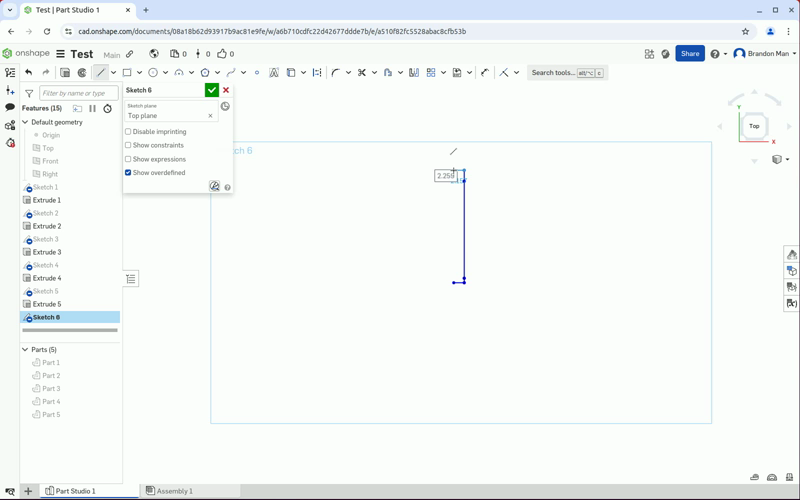
click(453, 170)
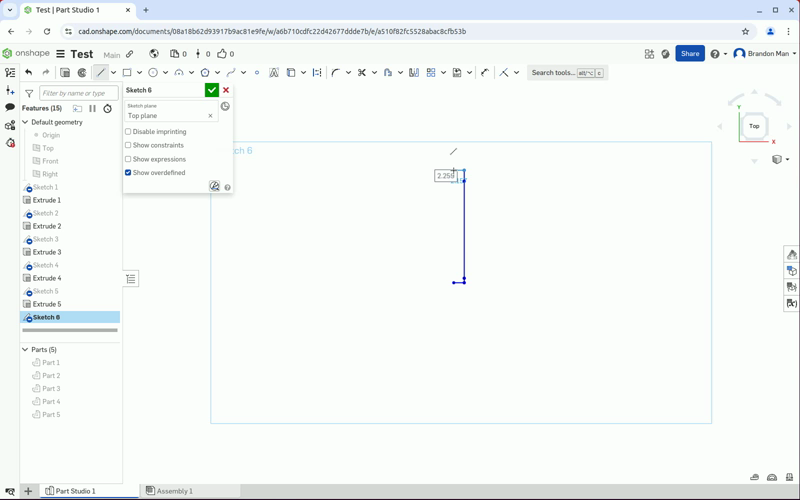
key_up(shift)
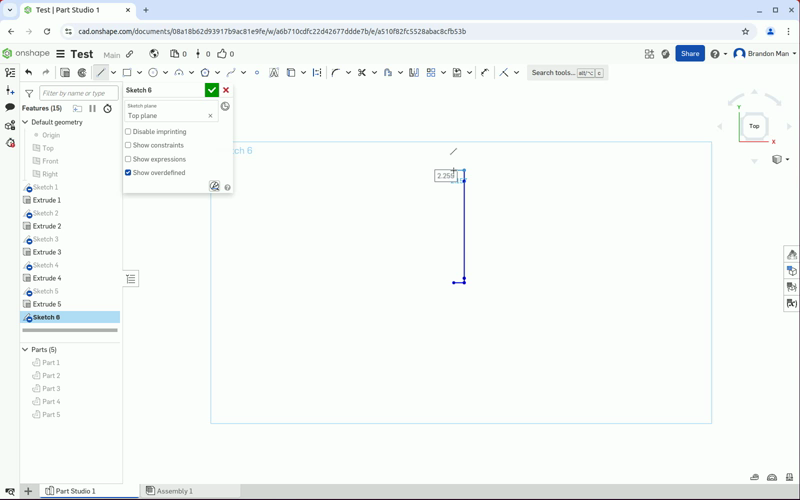
key_down(shift)
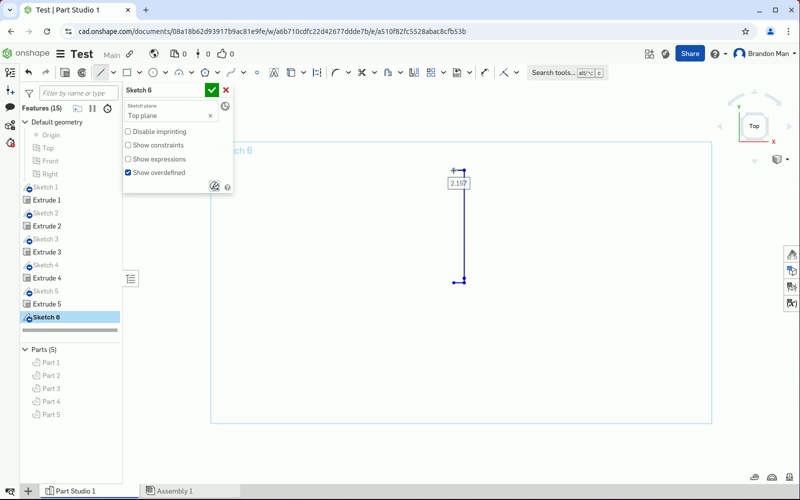
mouse_move(453, 282)
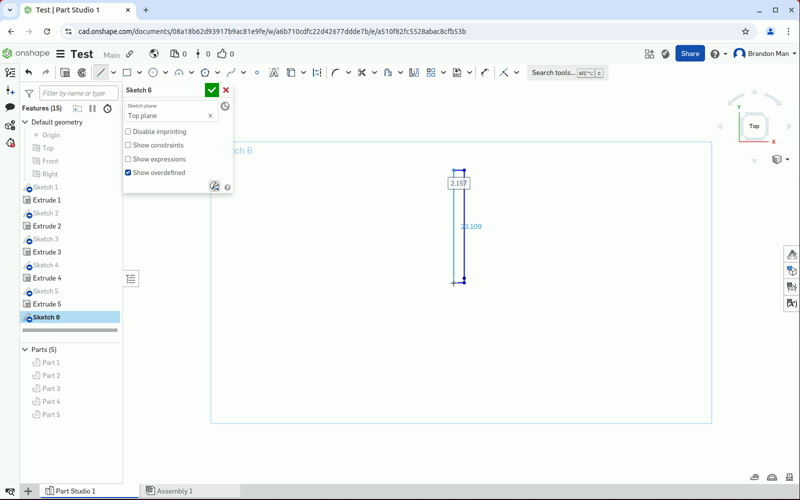
key_up(shift)
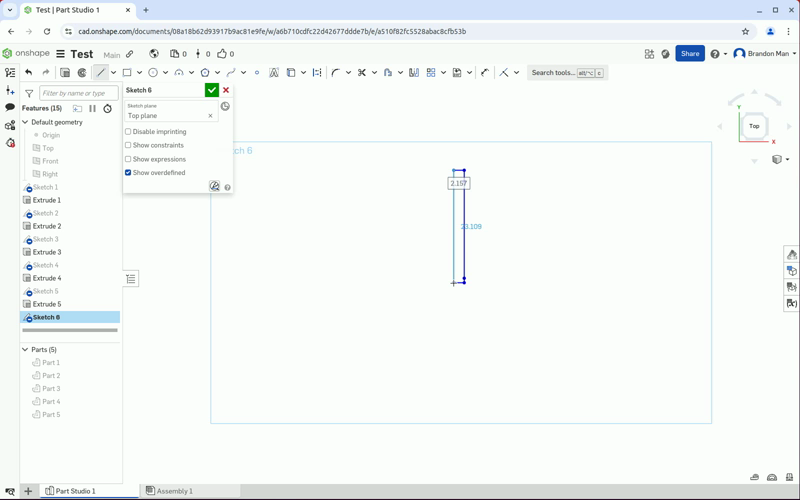
click(453, 282)
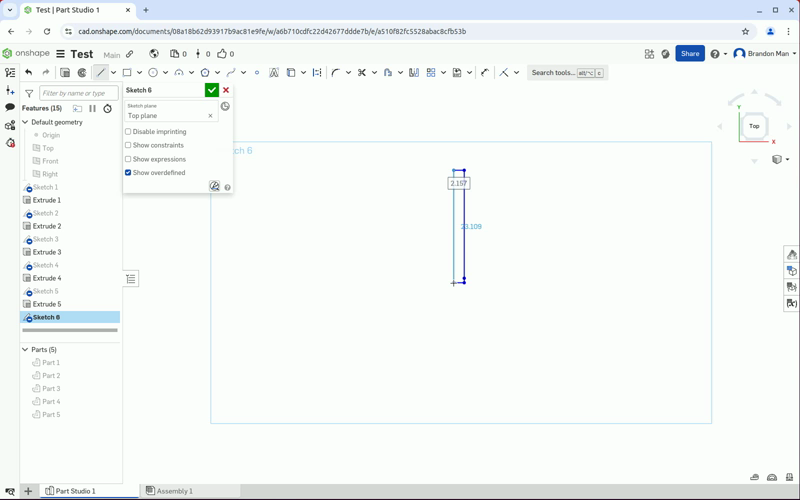
key(esc)
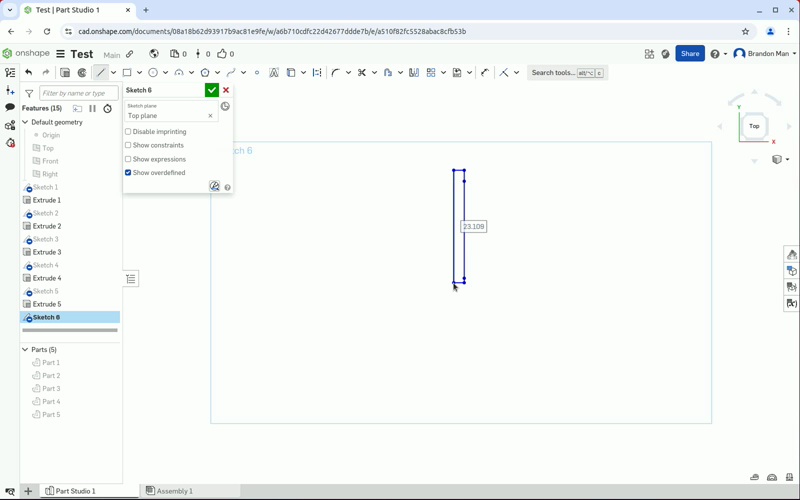
mouse_move(460, 253)
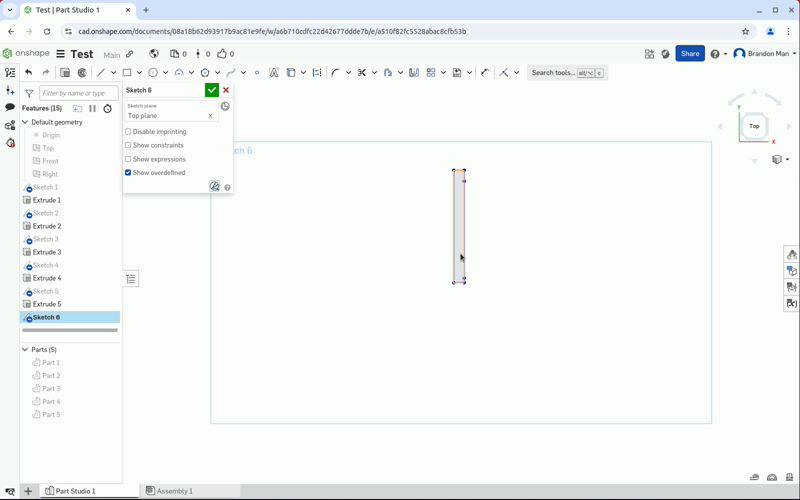
scroll(6)
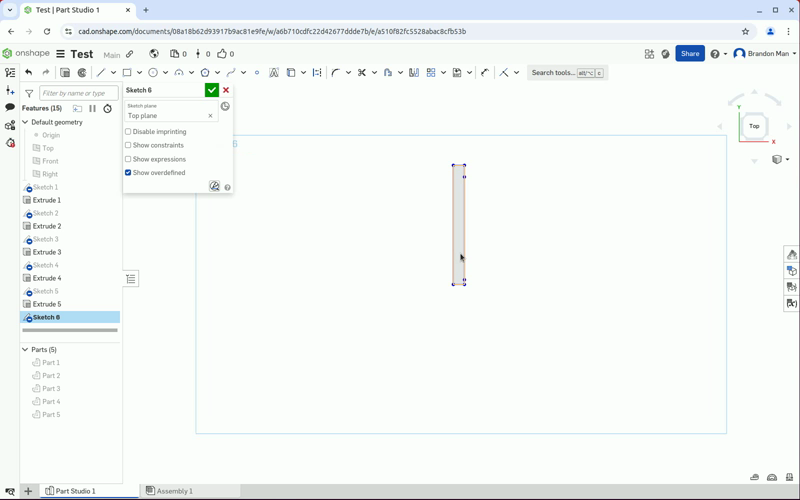
scroll(6)
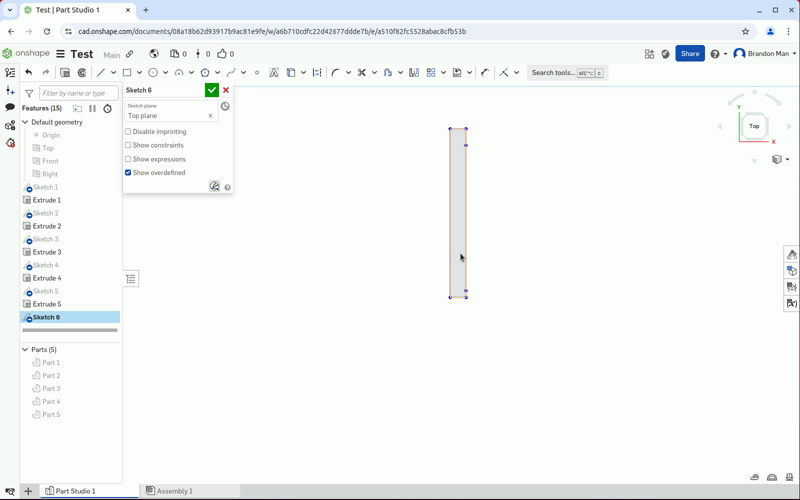
scroll(6)
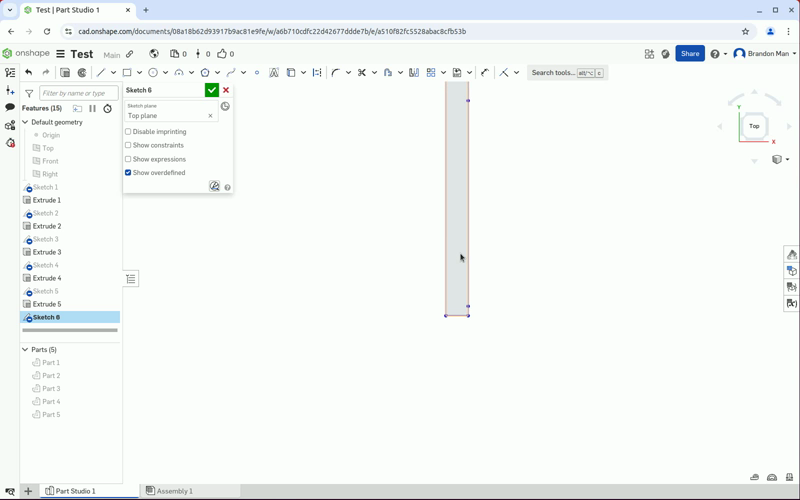
scroll(6)
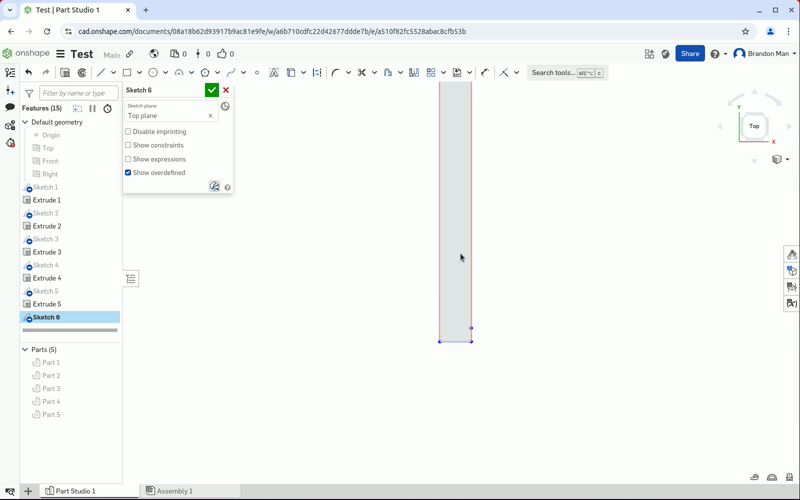
scroll(6)
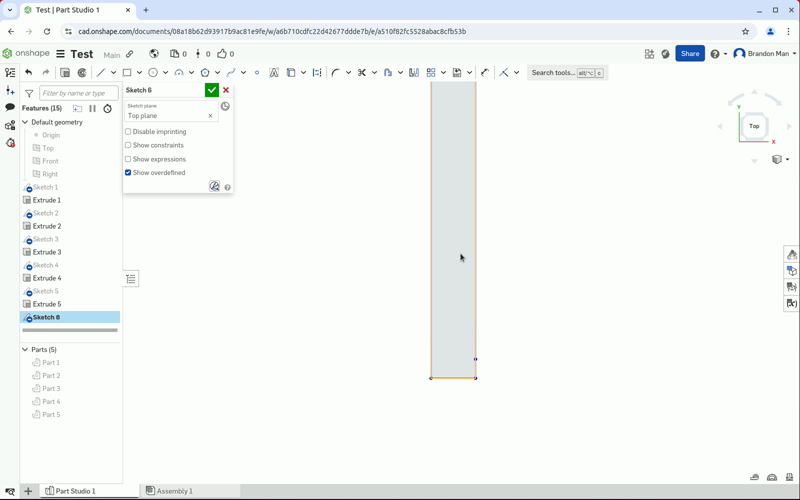
scroll(6)
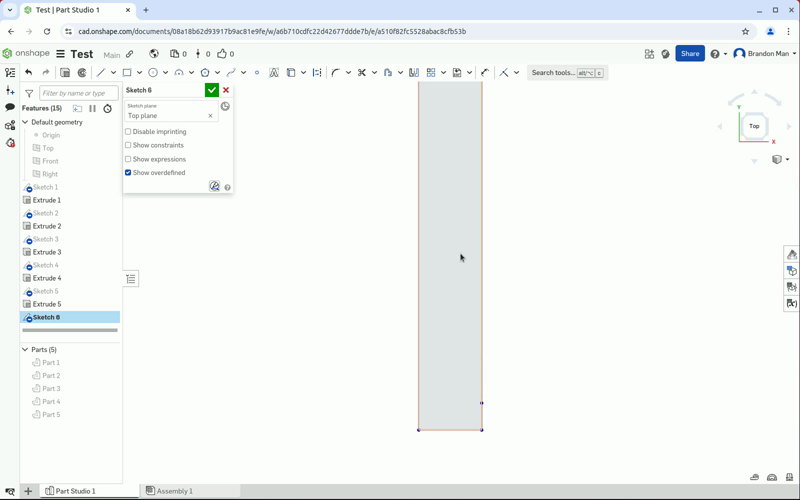
scroll(6)
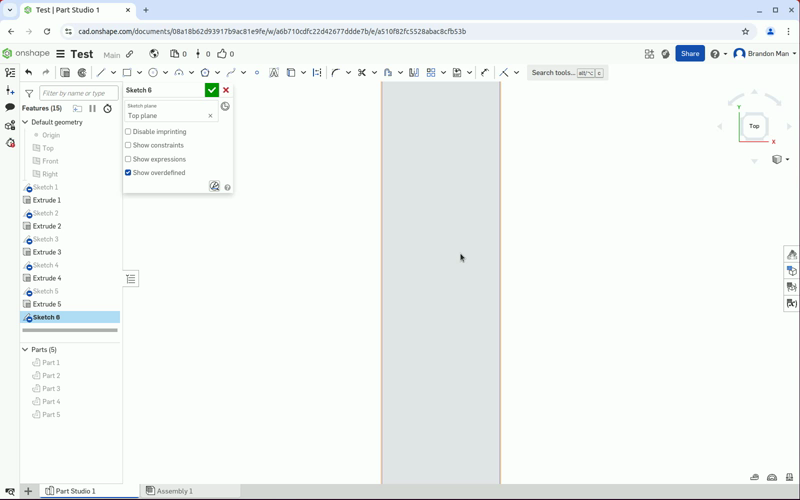
click(460, 253)
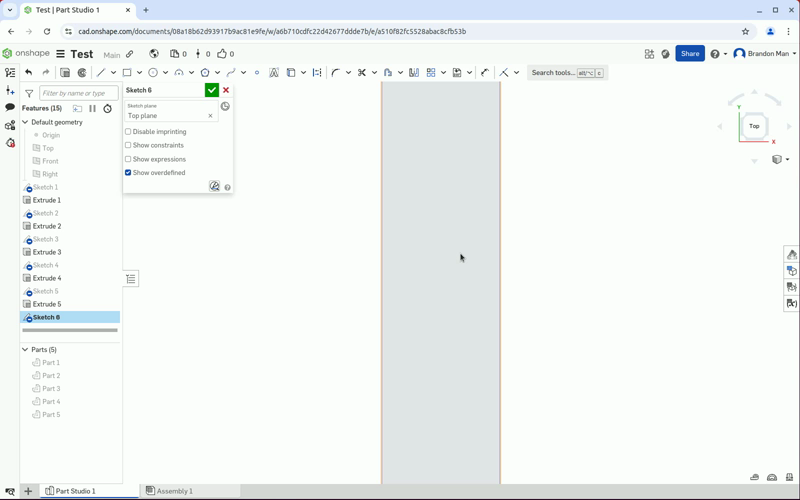
scroll(-6)
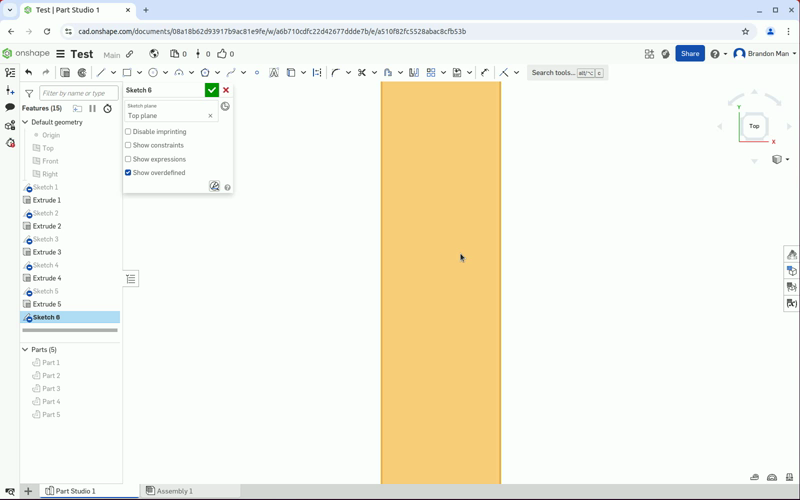
scroll(-6)
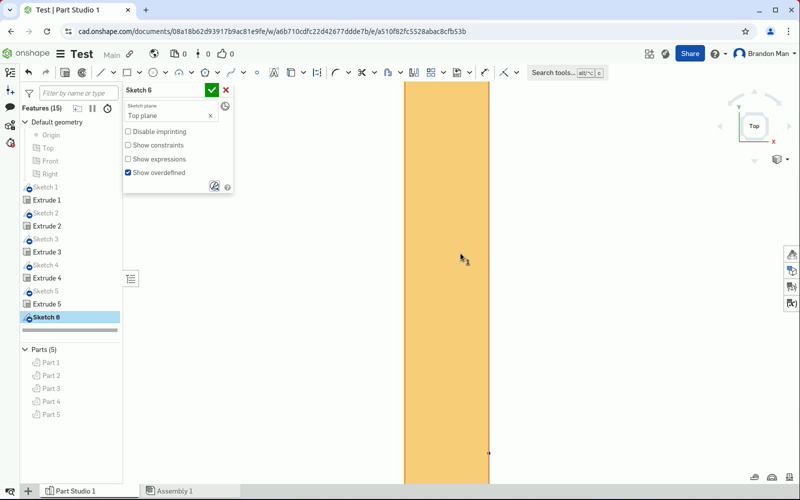
scroll(-6)
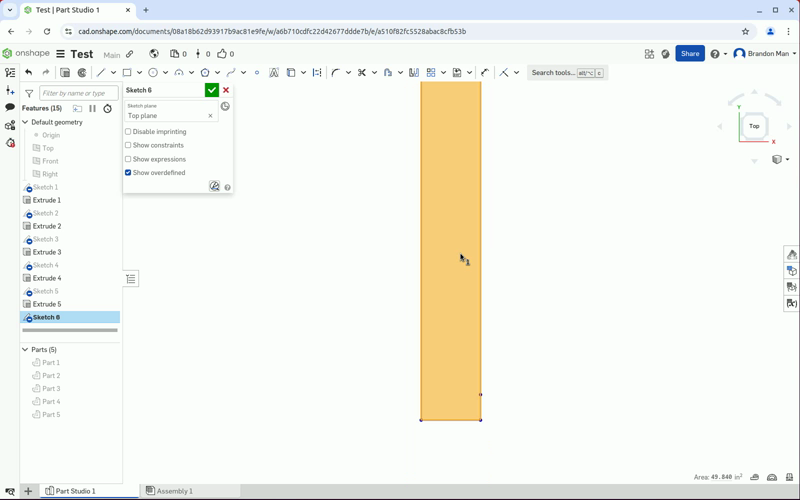
scroll(-6)
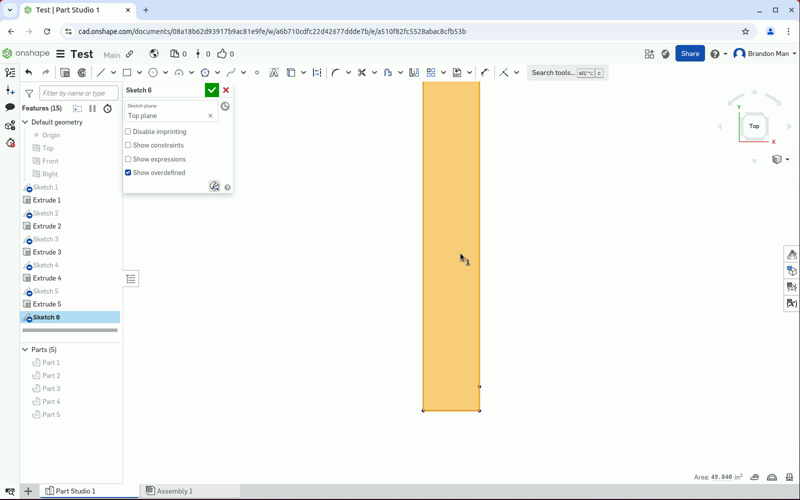
scroll(-6)
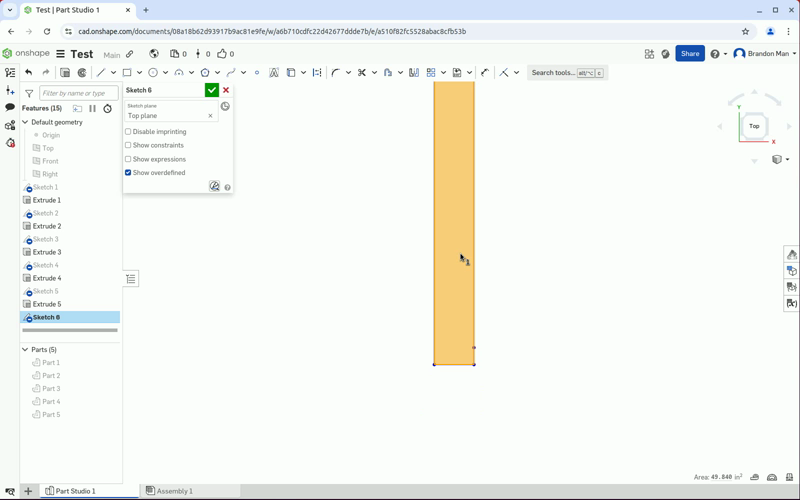
scroll(-6)
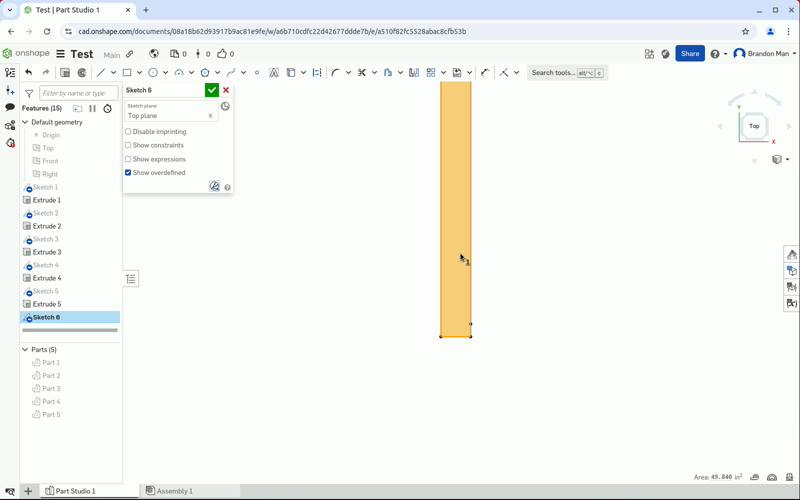
scroll(-6)
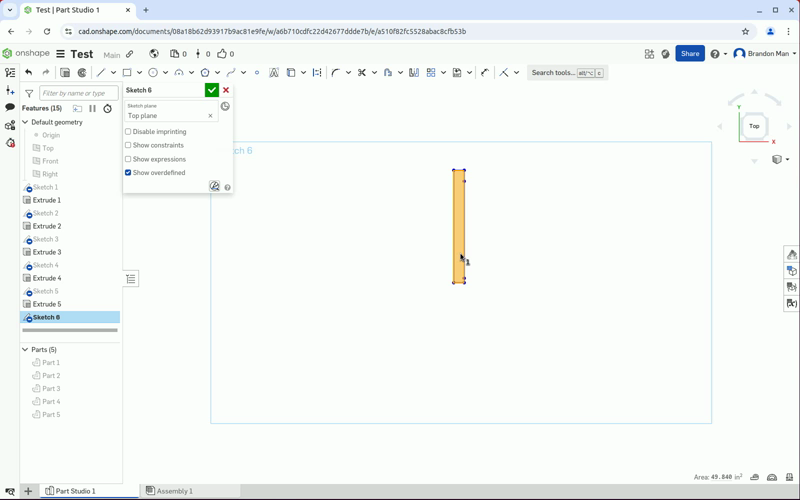
mouse_move(73, 352)
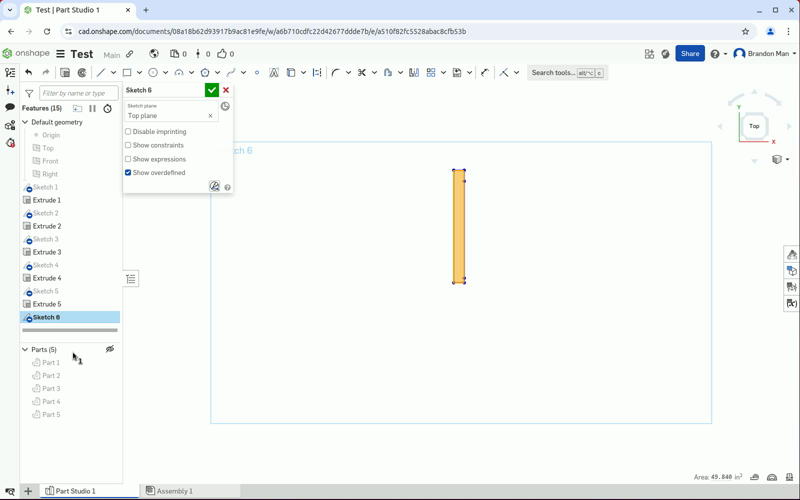
key(shift+y)
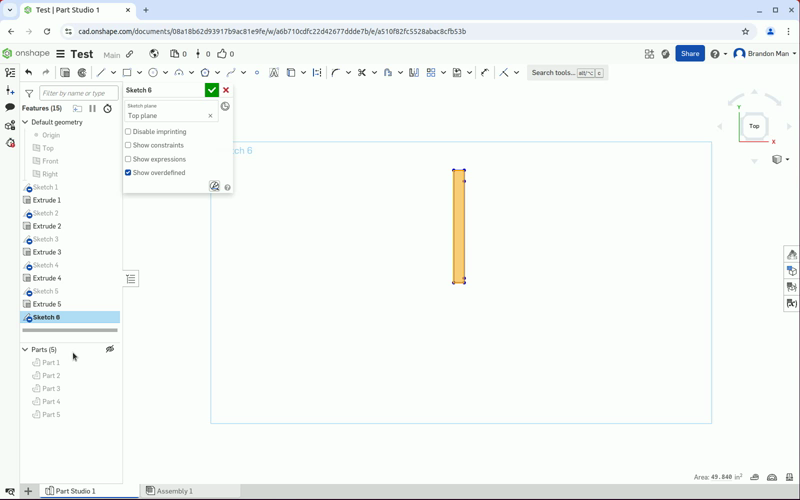
key(shift+e)
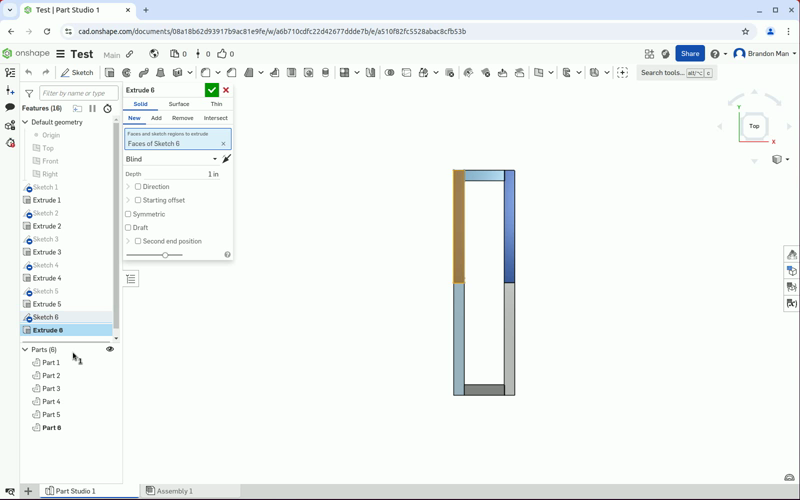
mouse_move(143, 106)
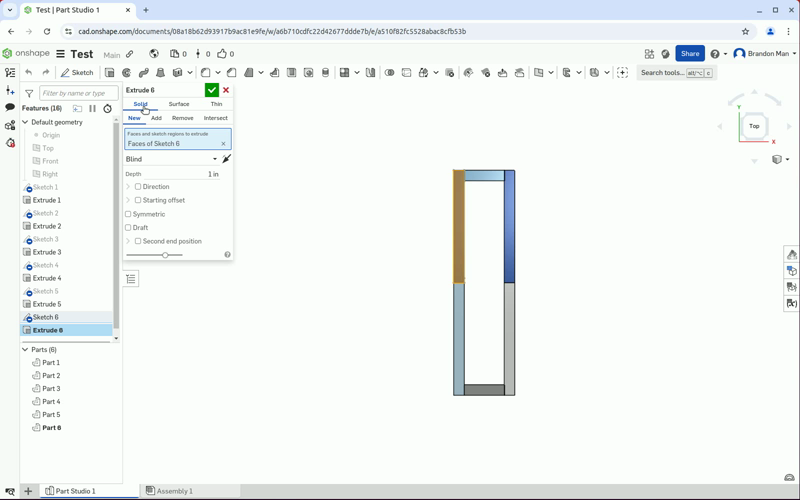
click(143, 106)
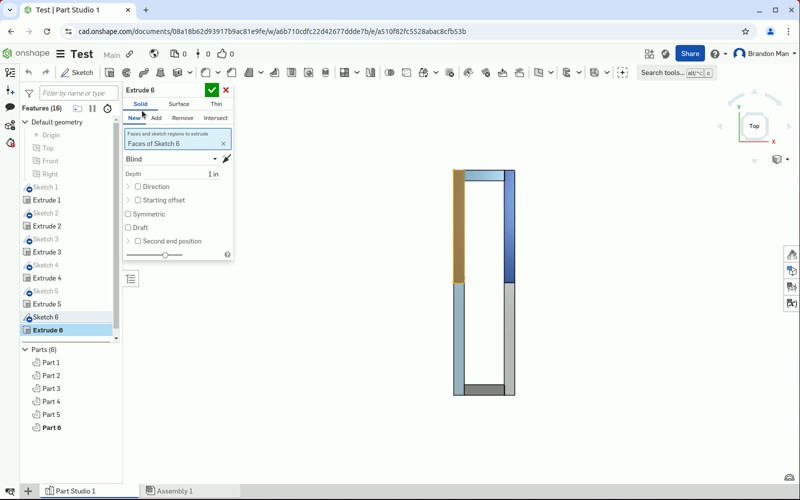
mouse_move(137, 120)
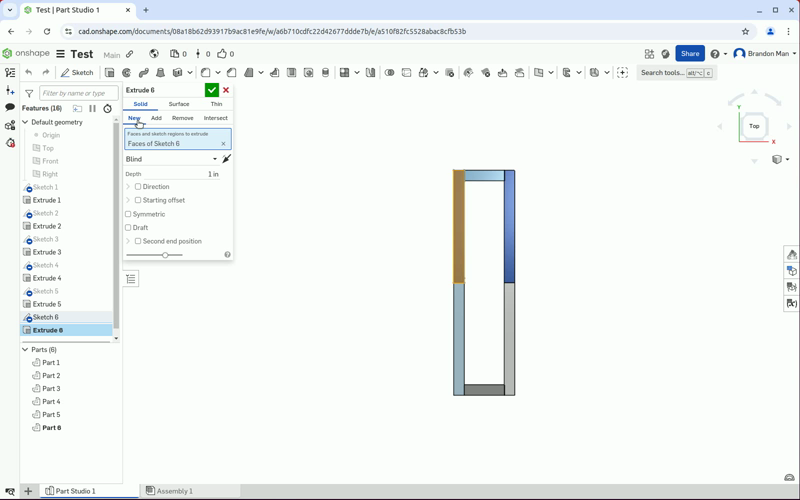
click(137, 120)
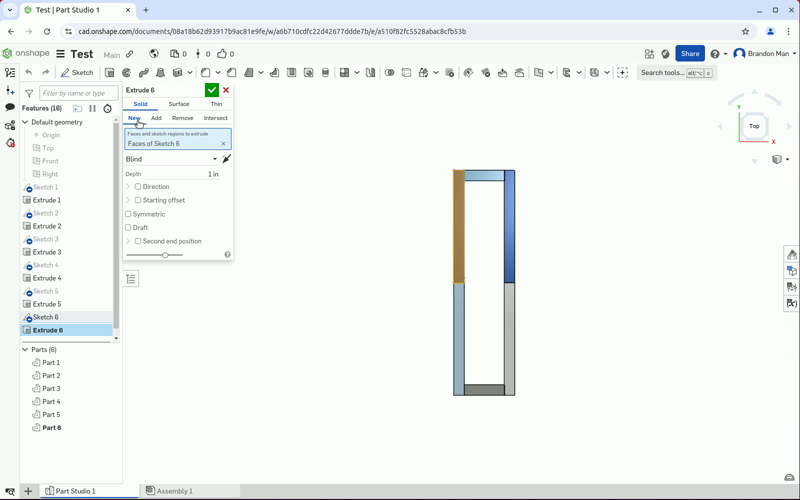
key(tab, 4)
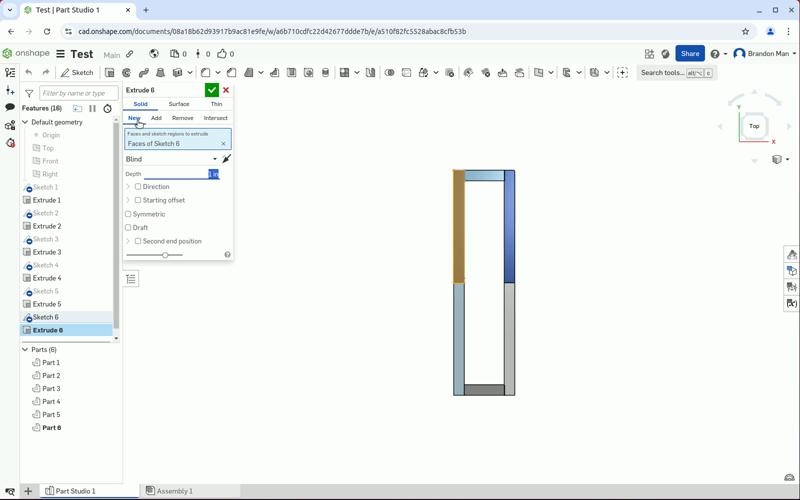
text(0.963)
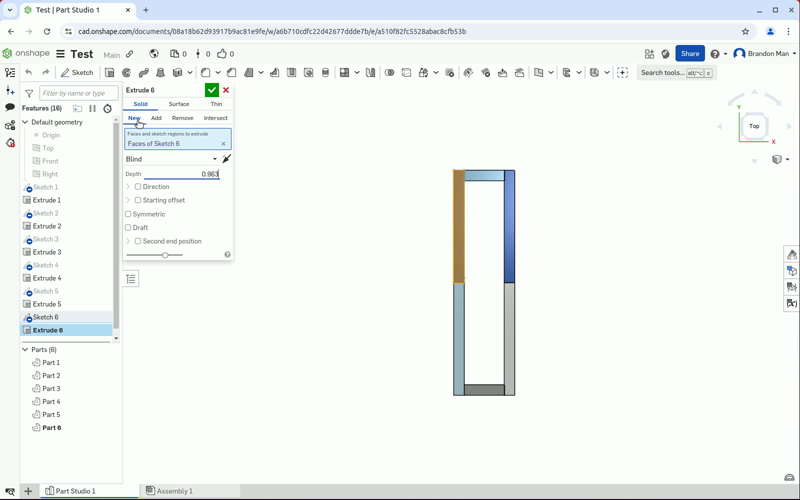
key(enter)
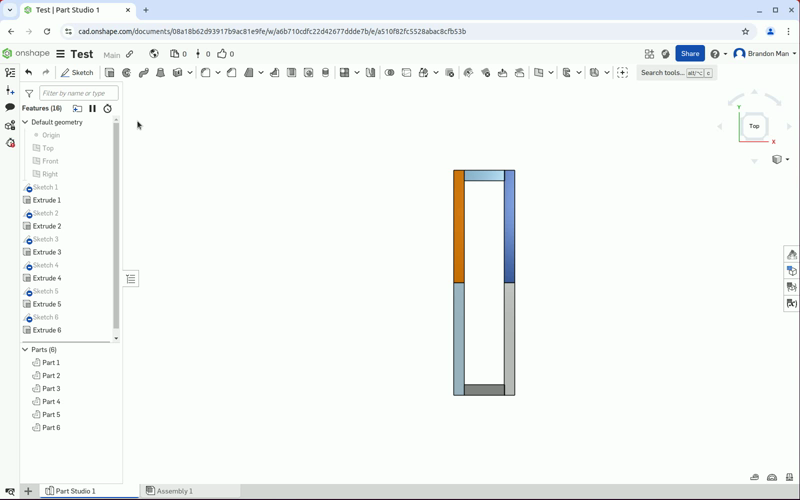
key(shift+h)
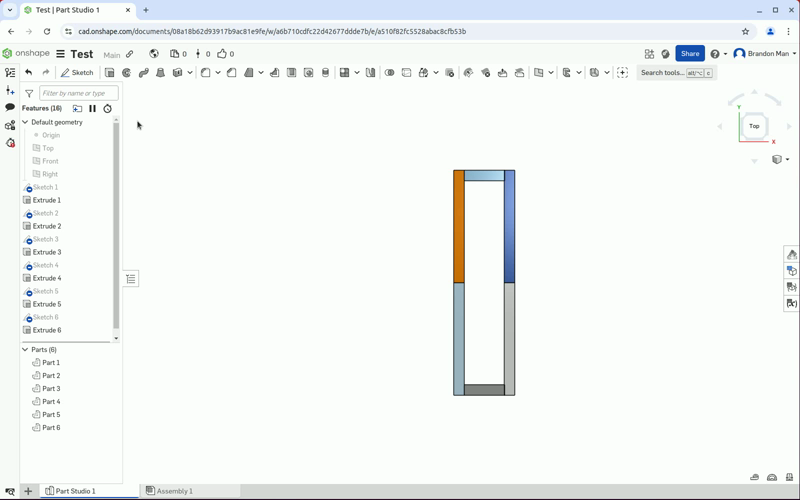
key(shift+h)
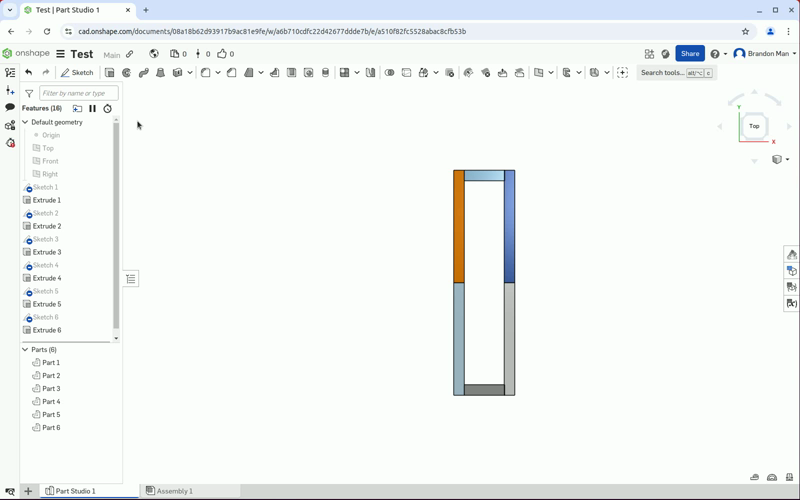
mouse_move(69, 189)
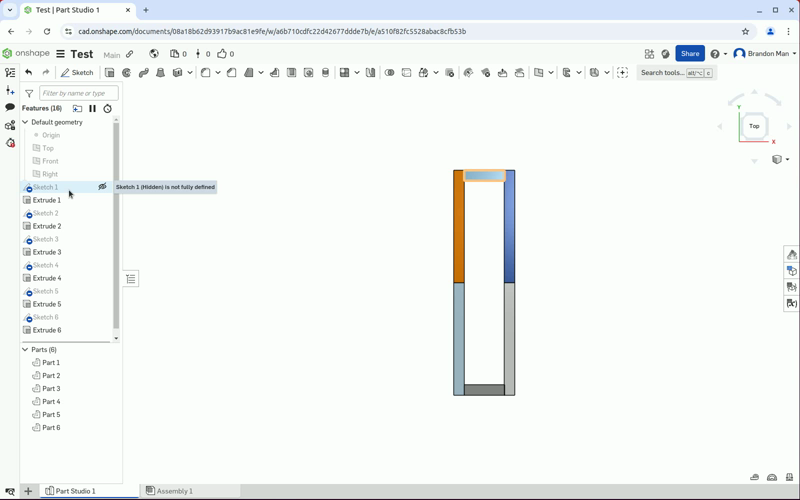
click(69, 189)
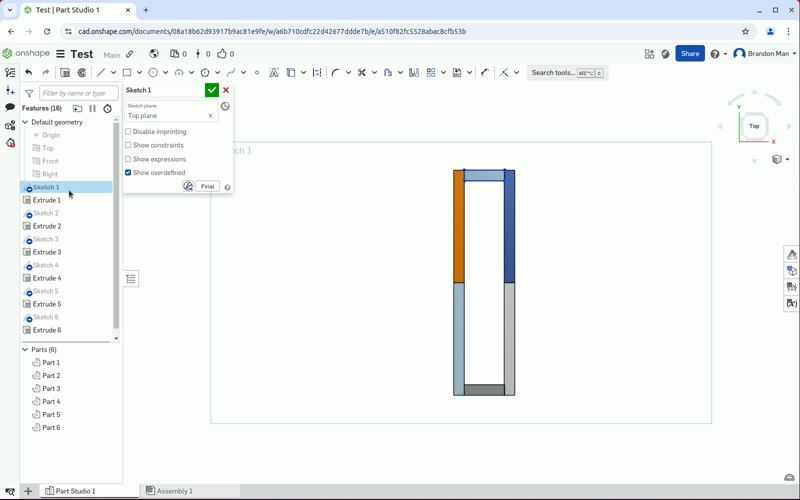
mouse_move(229, 92)
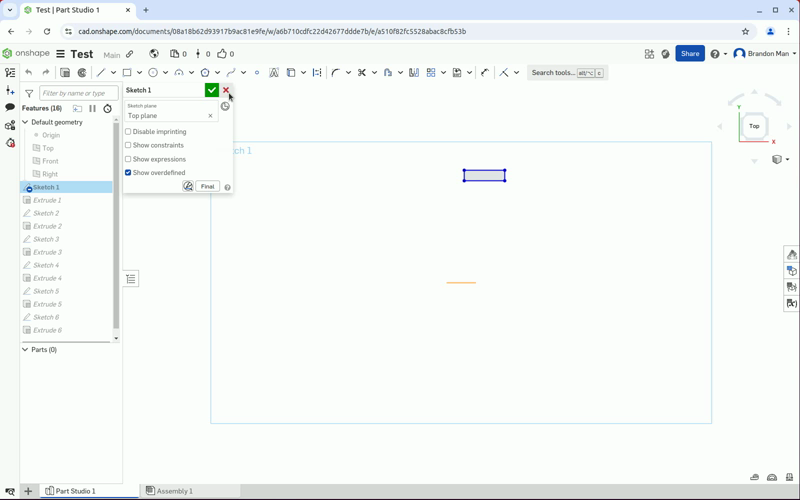
click(229, 92)
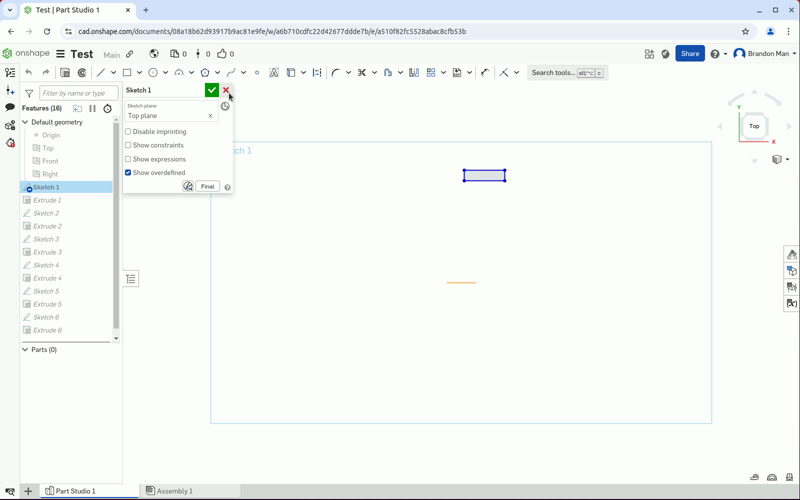
key(shift+s)
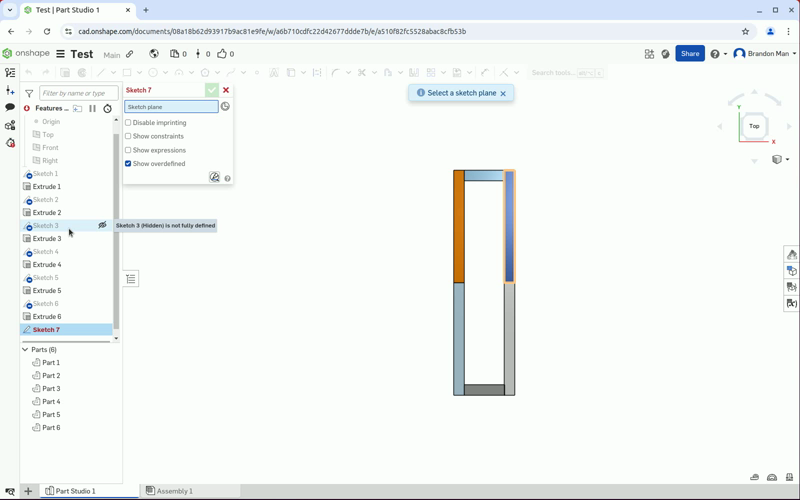
scroll(3)
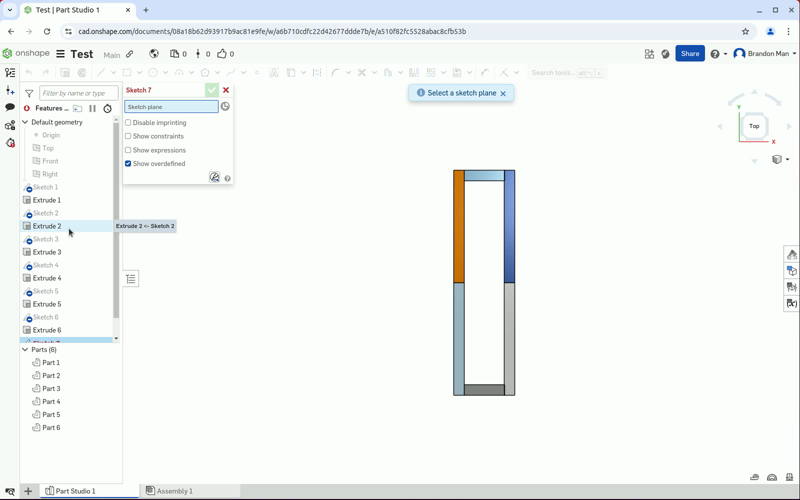
mouse_move(69, 150)
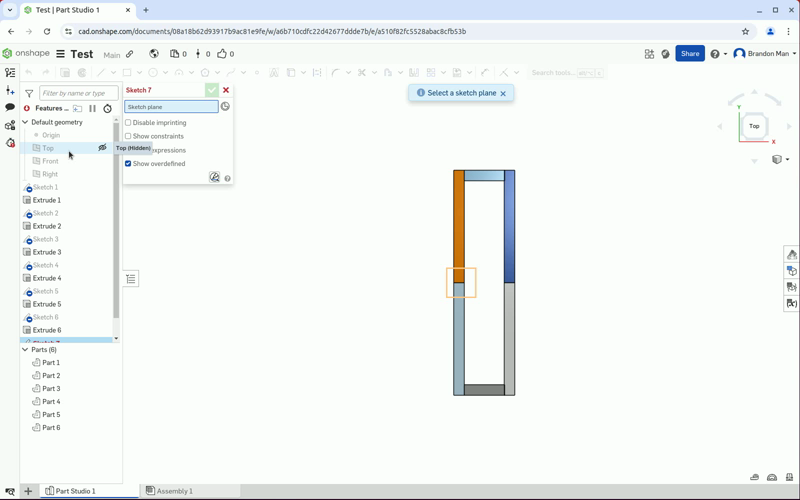
click(69, 150)
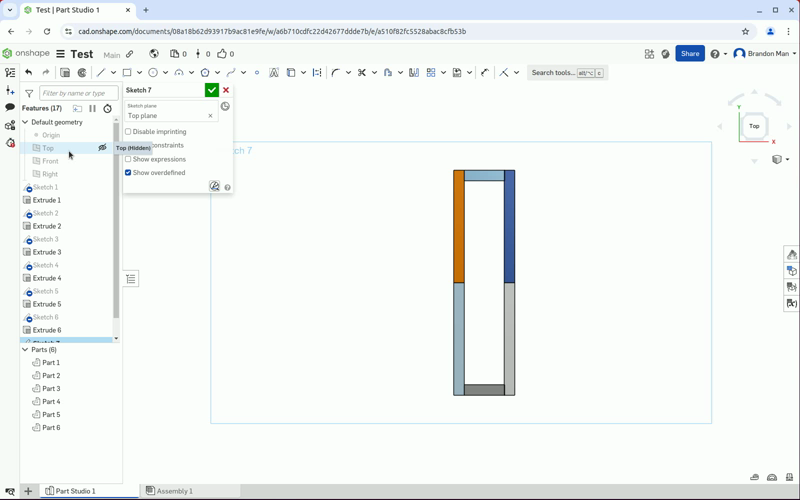
mouse_move(73, 352)
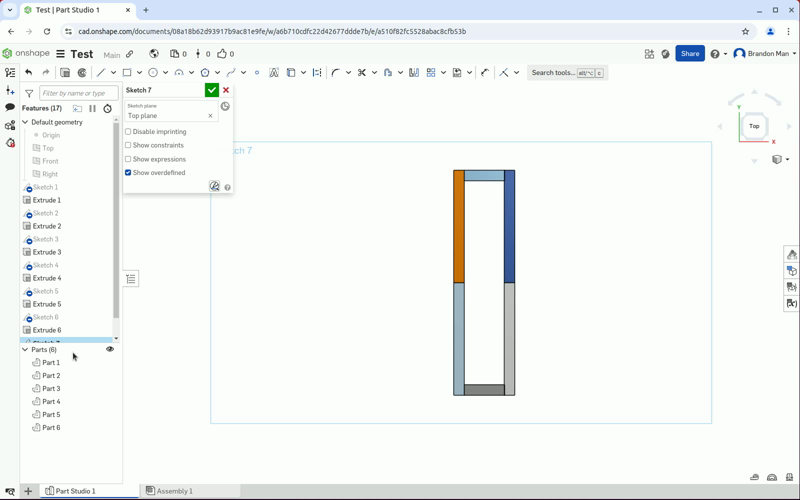
key(y)
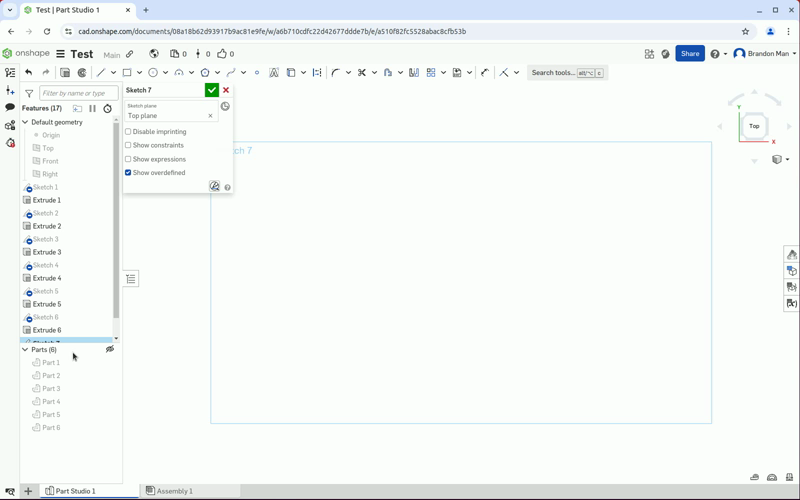
key(l)
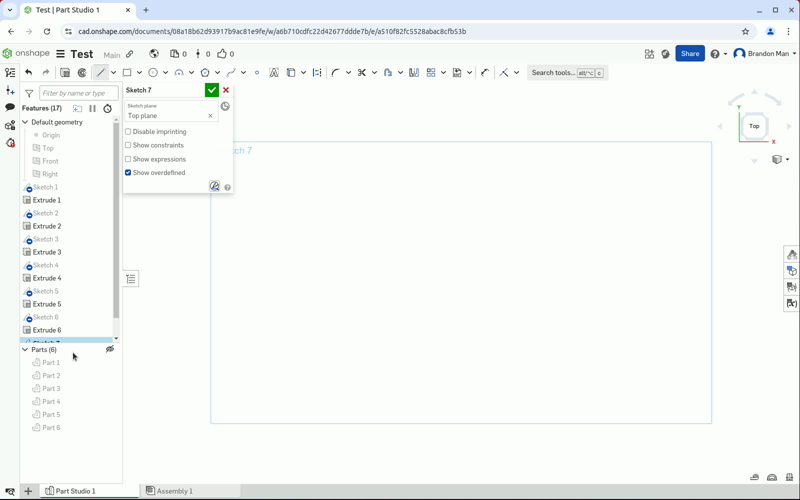
key_down(shift)
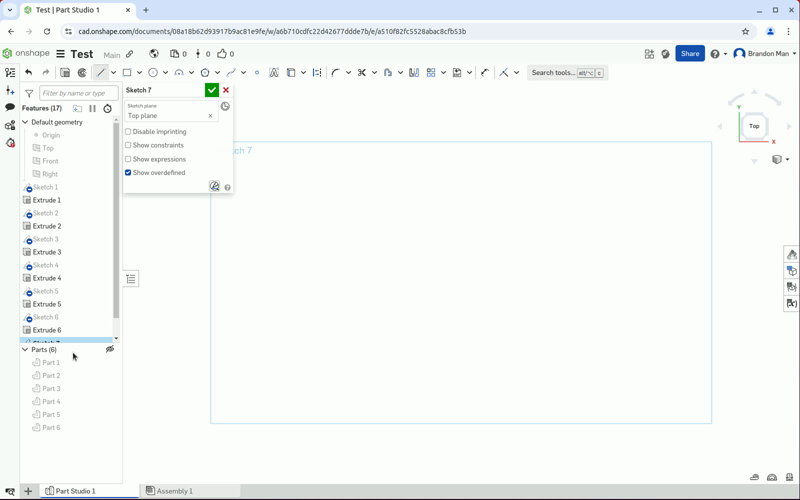
mouse_move(464, 287)
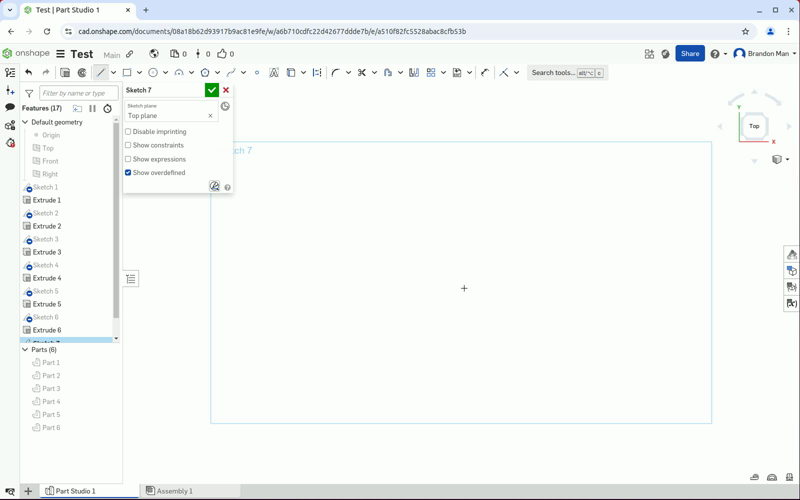
click(464, 287)
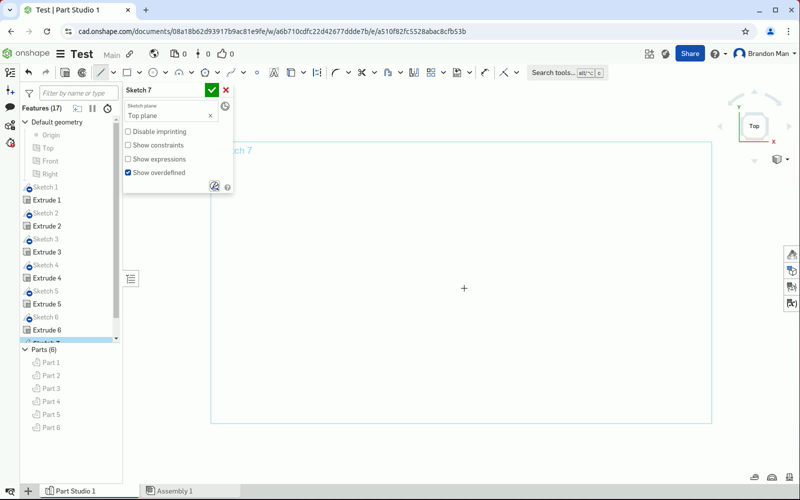
key_up(shift)
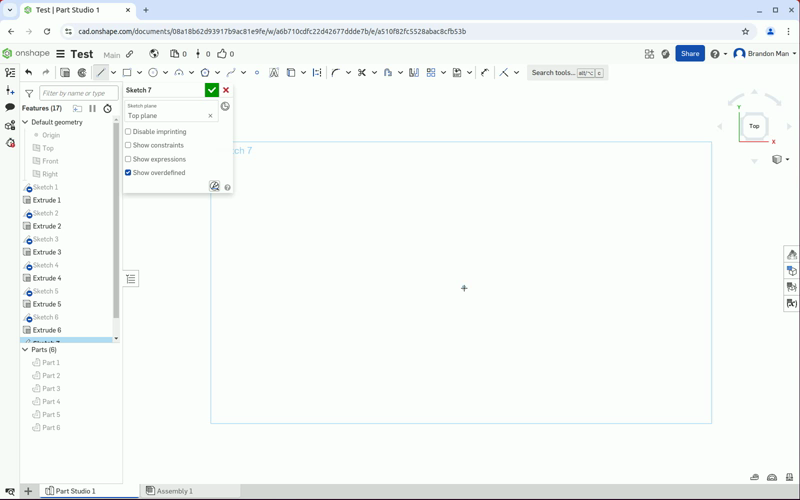
key_down(shift)
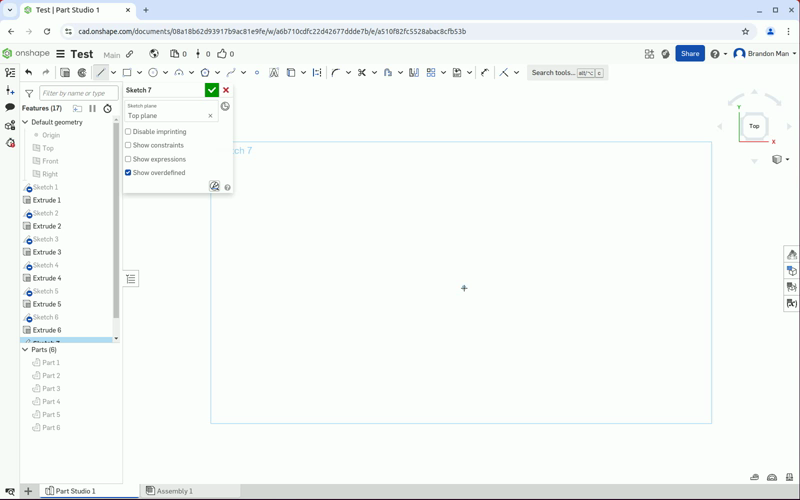
mouse_move(494, 287)
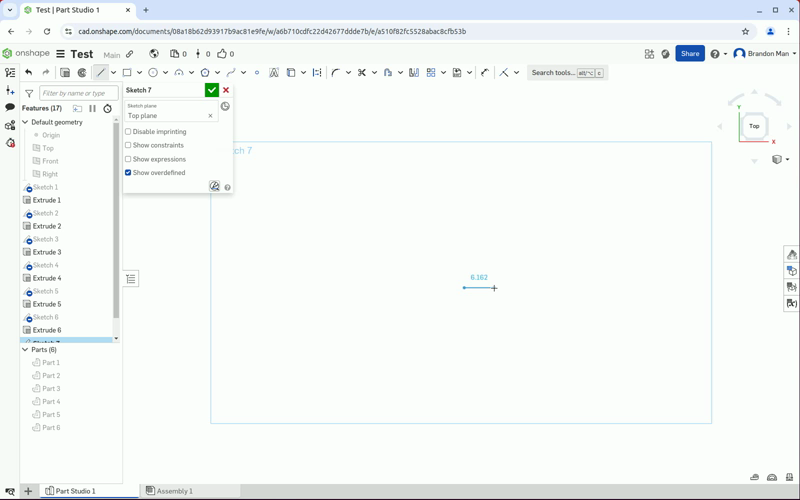
mouse_move(504, 287)
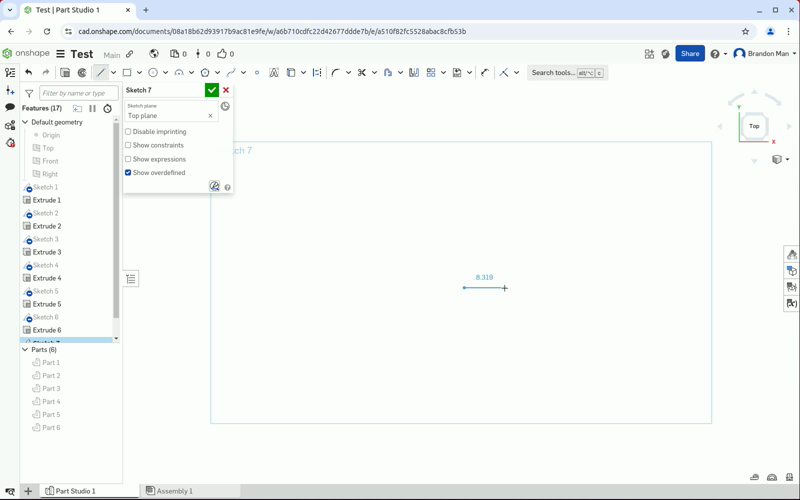
click(504, 287)
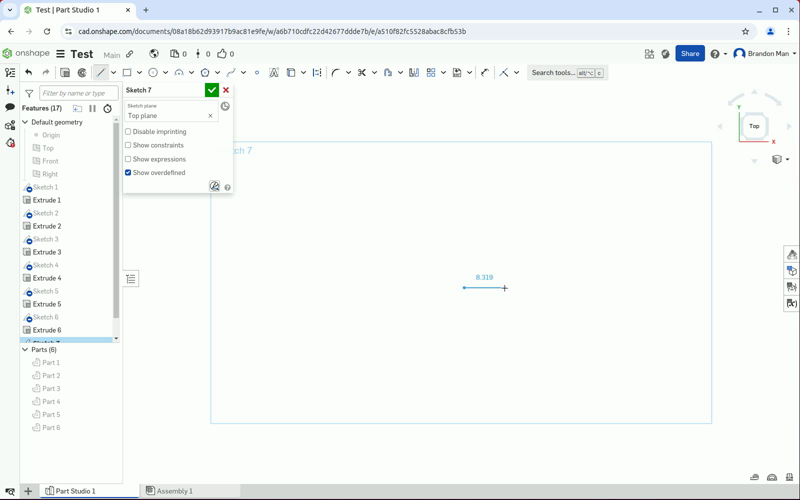
key_up(shift)
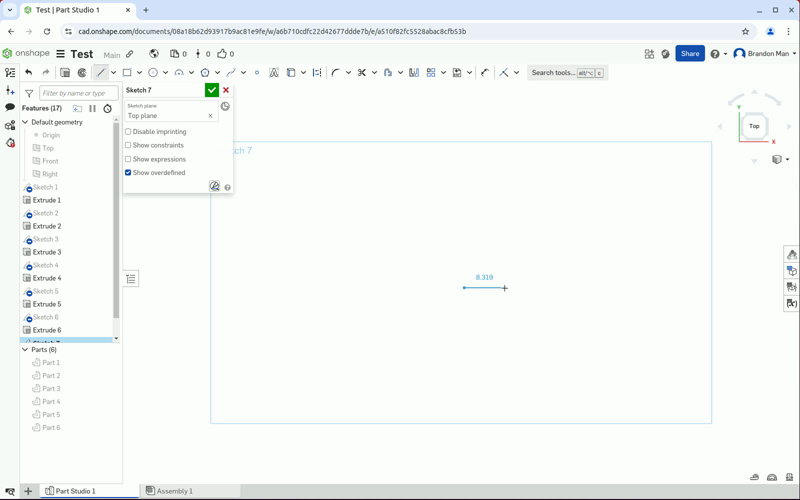
key_down(shift)
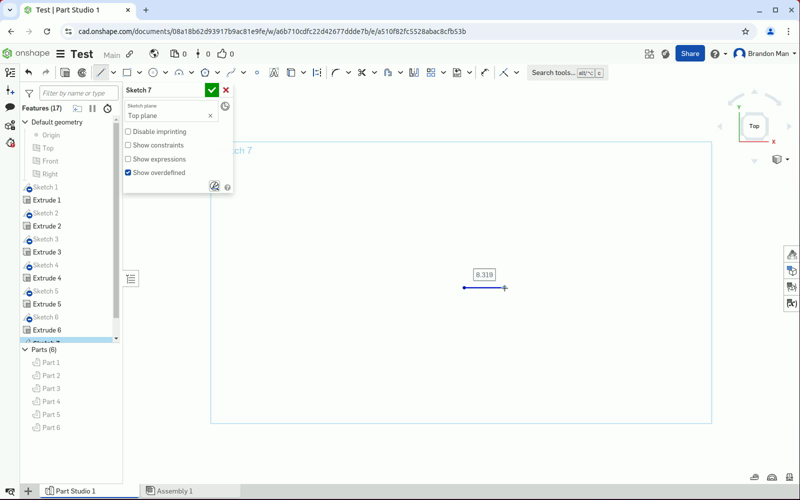
mouse_move(534, 287)
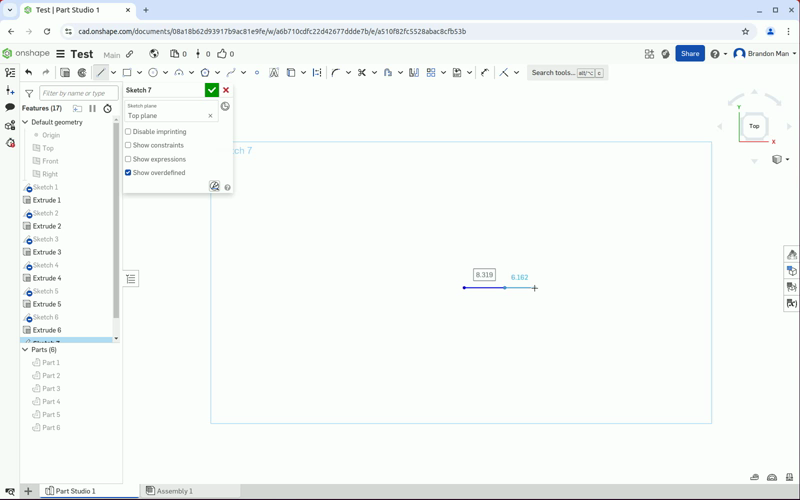
mouse_move(504, 282)
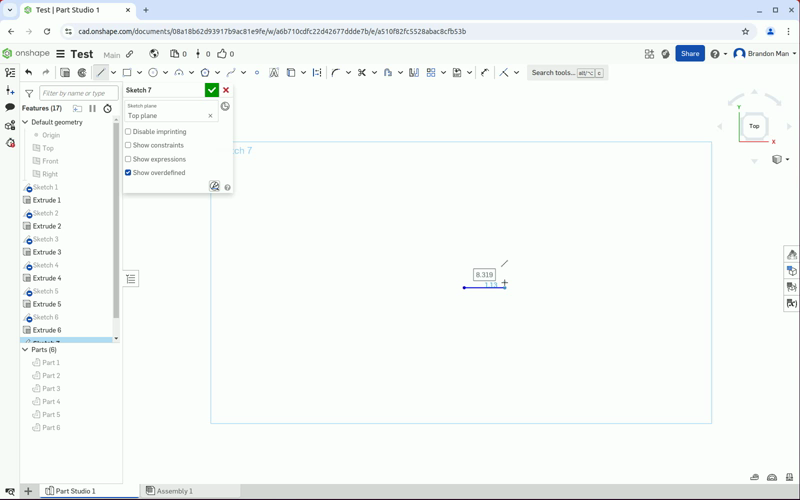
scroll(6)
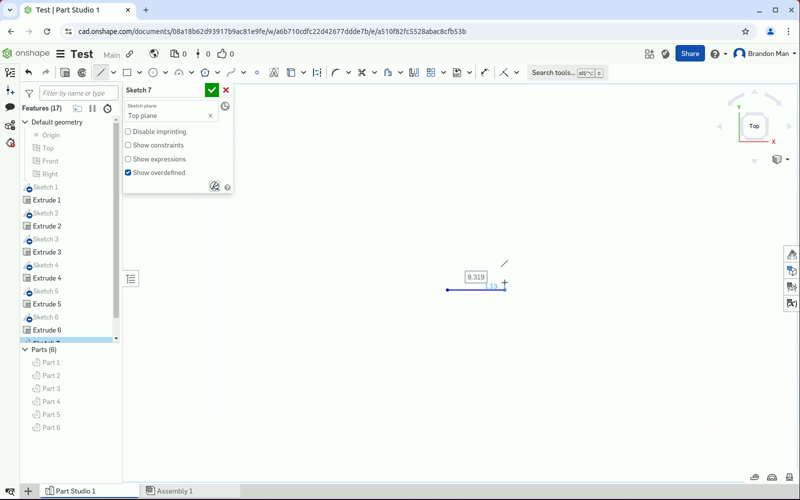
scroll(6)
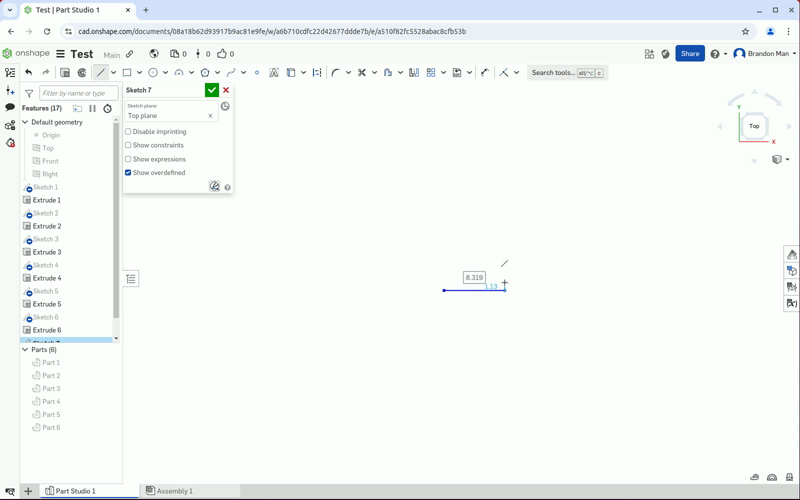
scroll(6)
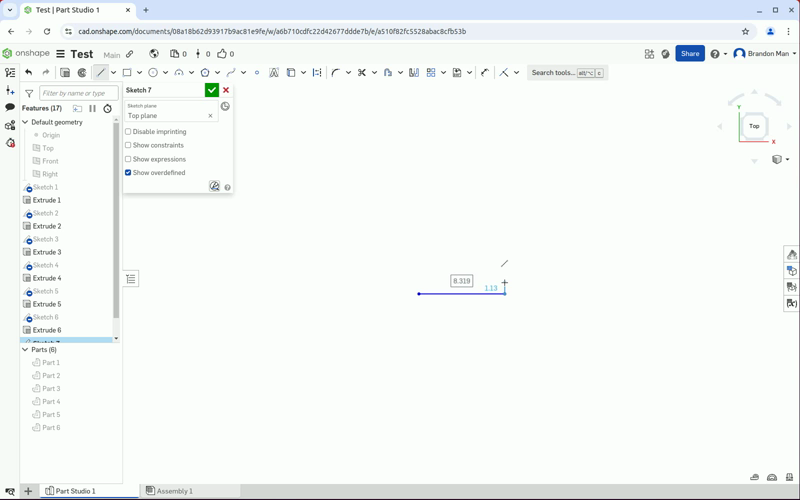
scroll(6)
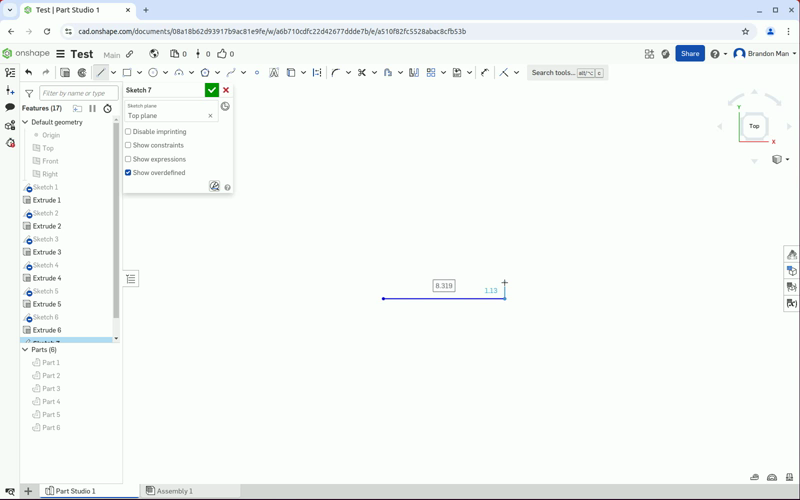
scroll(6)
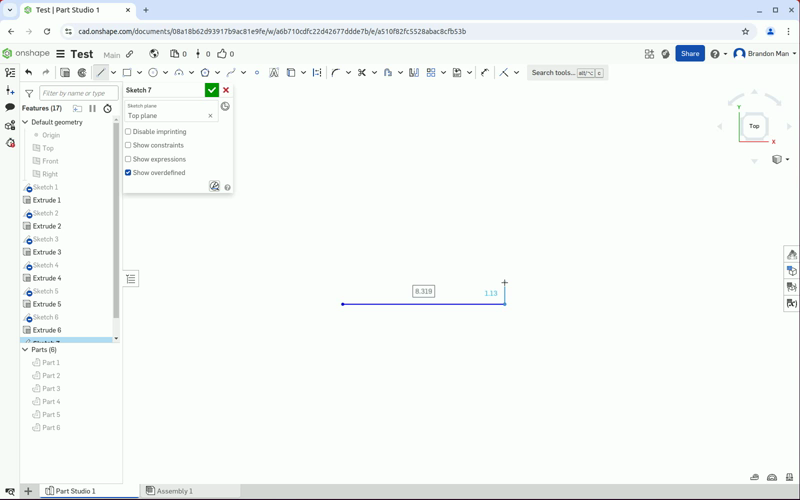
scroll(6)
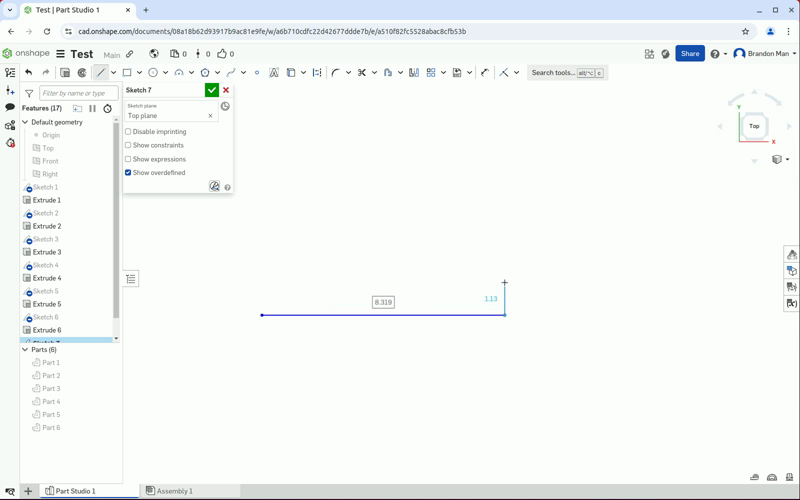
scroll(6)
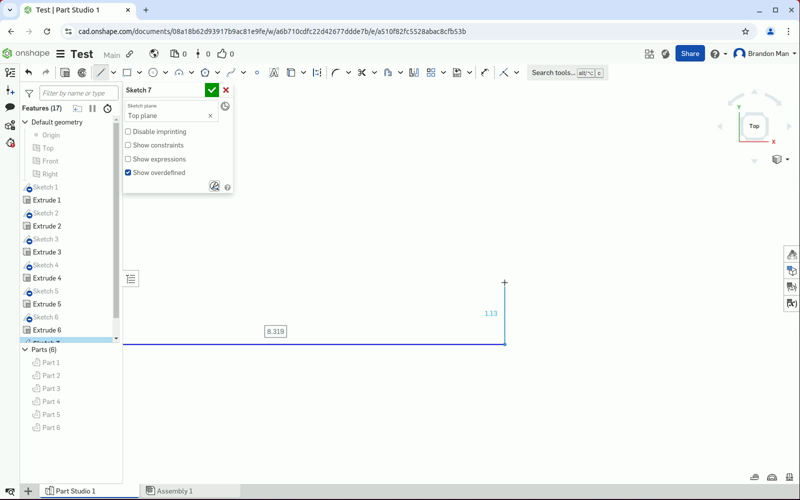
click(504, 282)
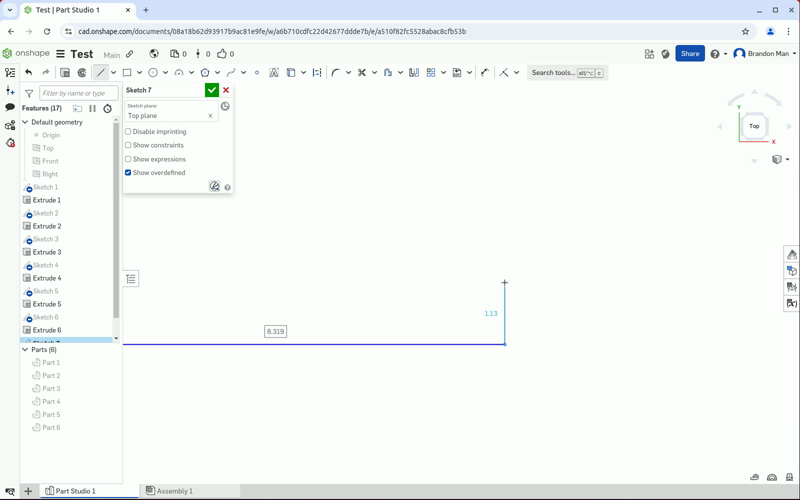
scroll(-6)
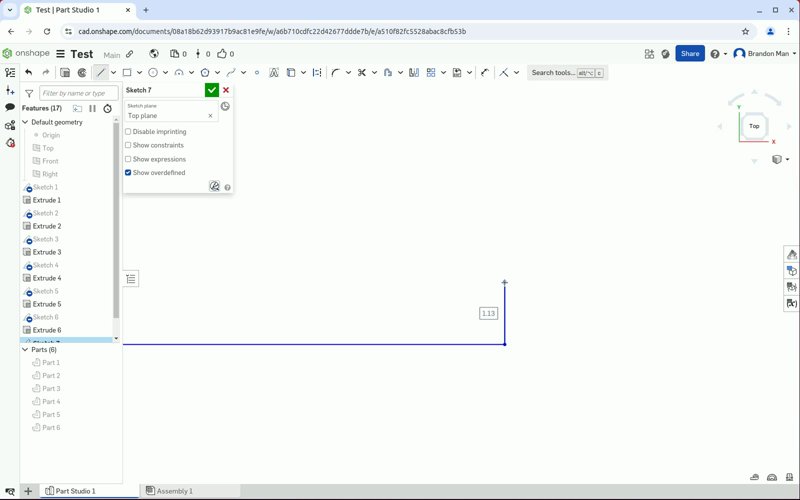
scroll(-6)
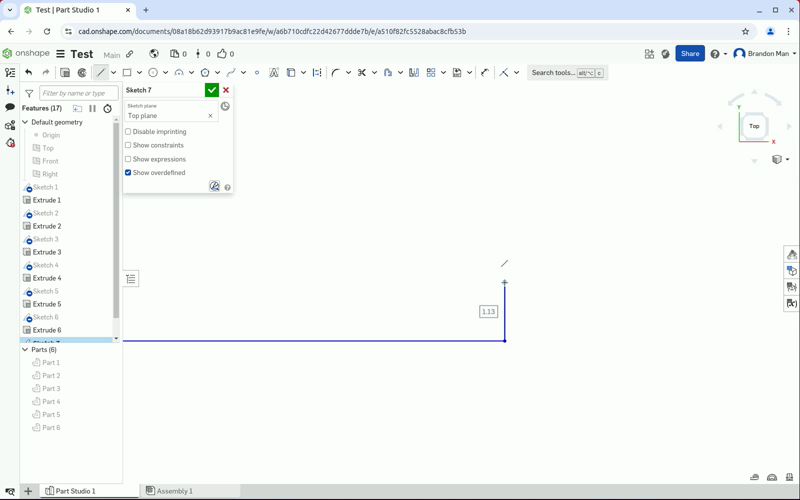
scroll(-6)
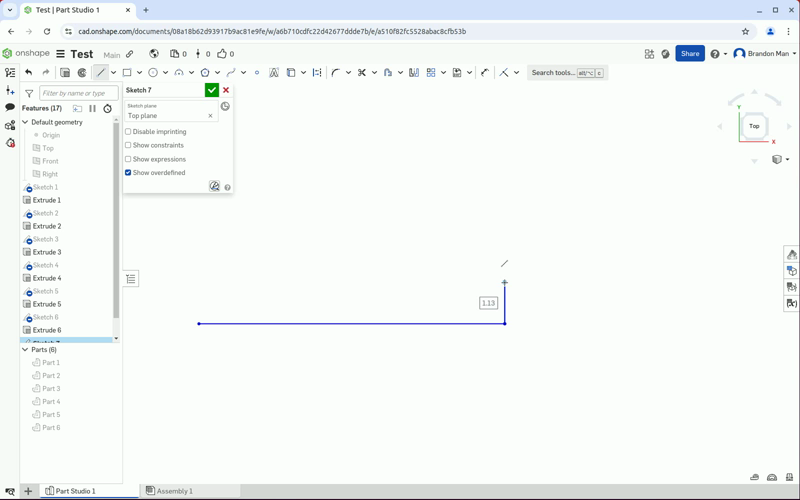
scroll(-6)
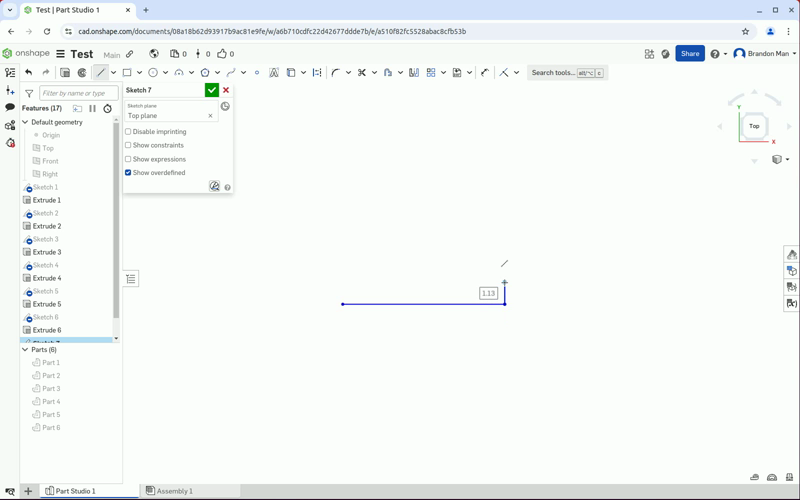
scroll(-6)
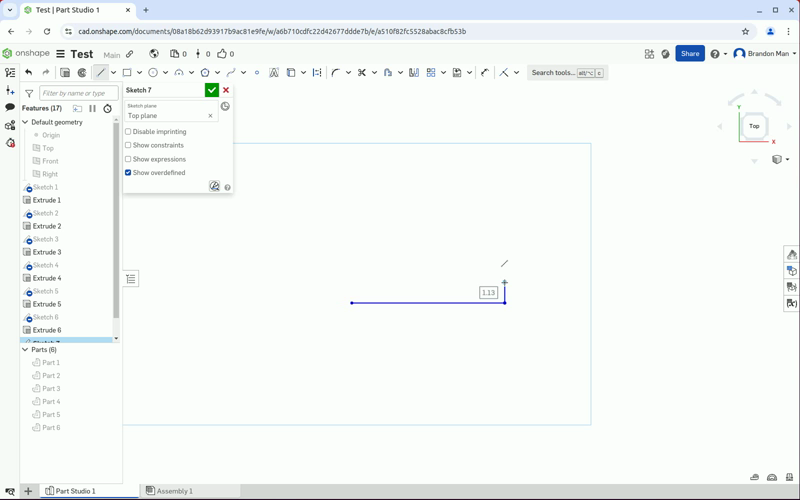
scroll(-6)
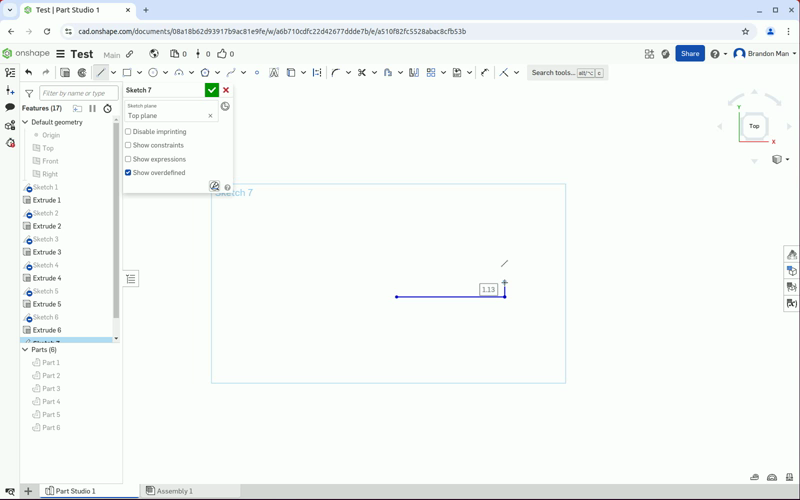
scroll(-6)
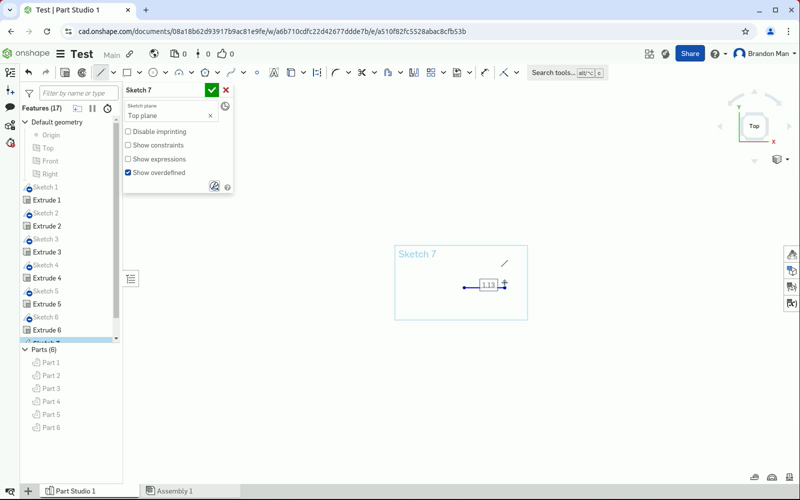
key_up(shift)
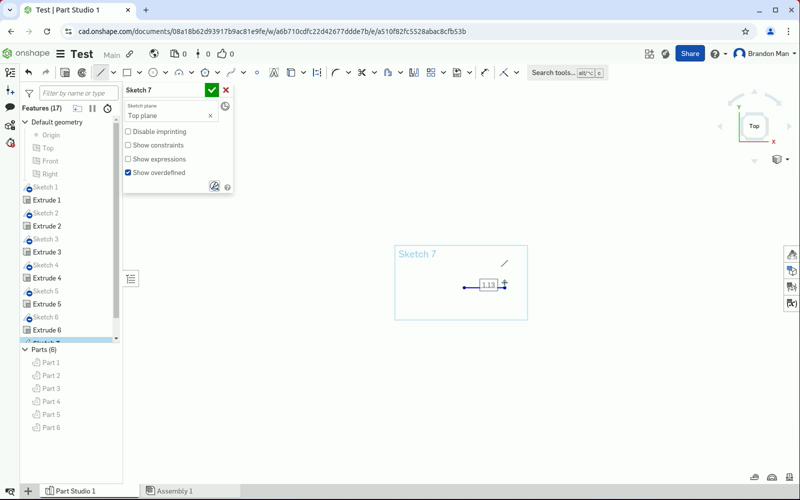
key_down(shift)
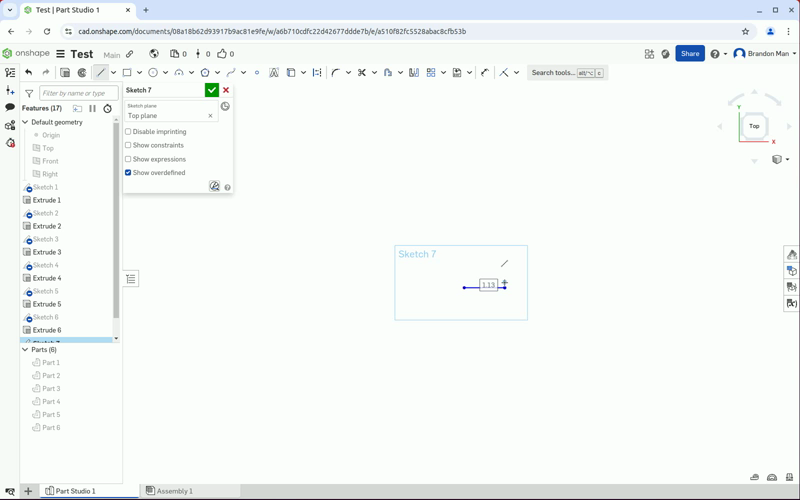
mouse_move(534, 282)
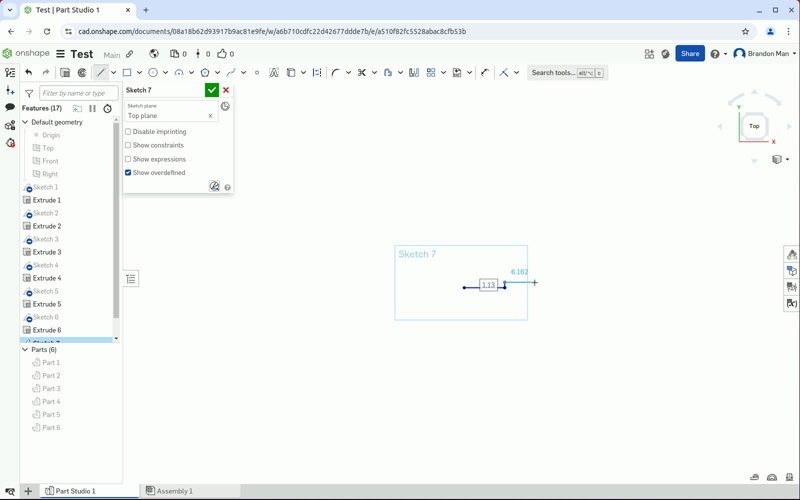
mouse_move(504, 276)
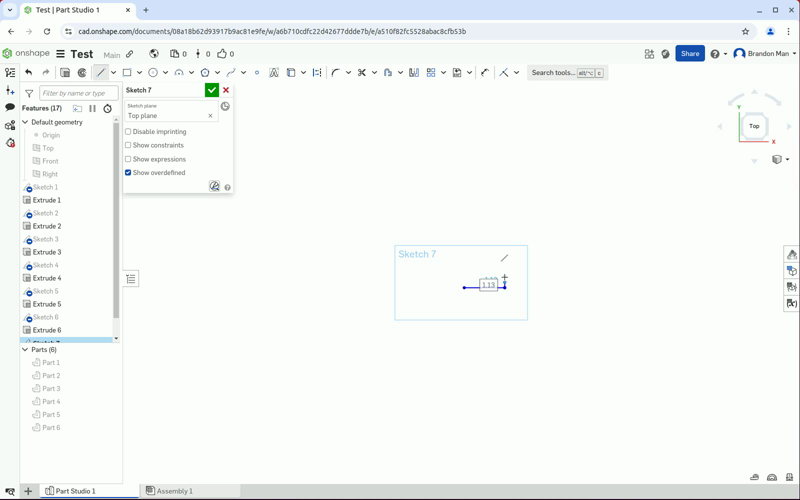
scroll(6)
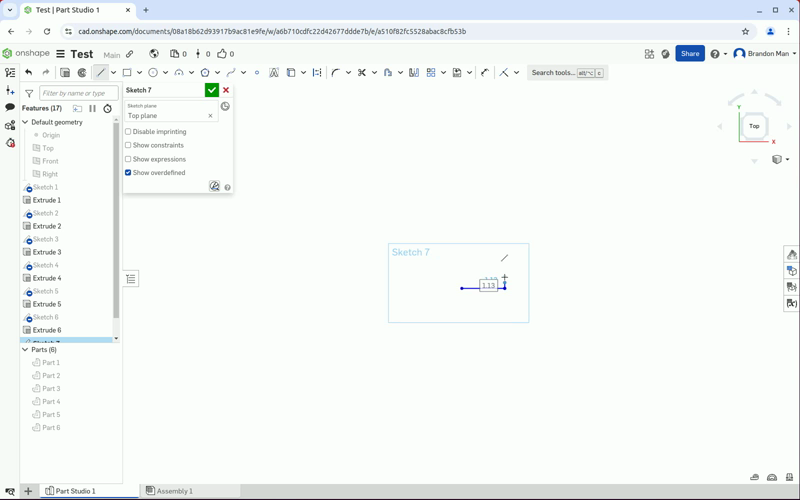
scroll(6)
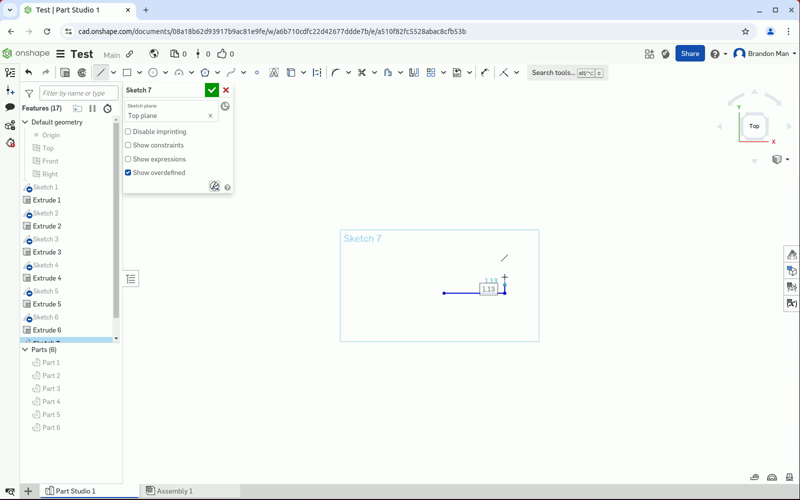
scroll(6)
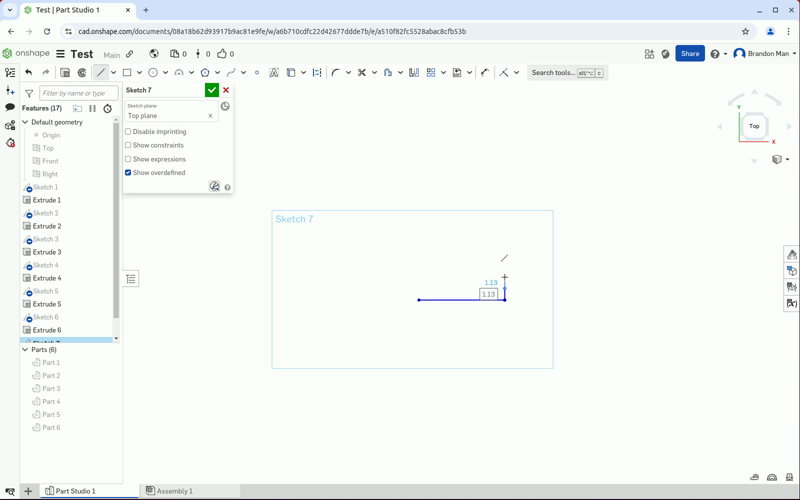
scroll(6)
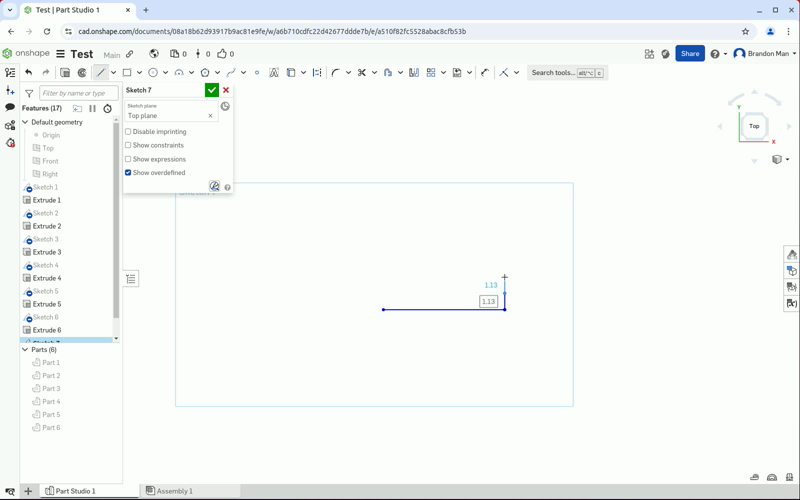
scroll(6)
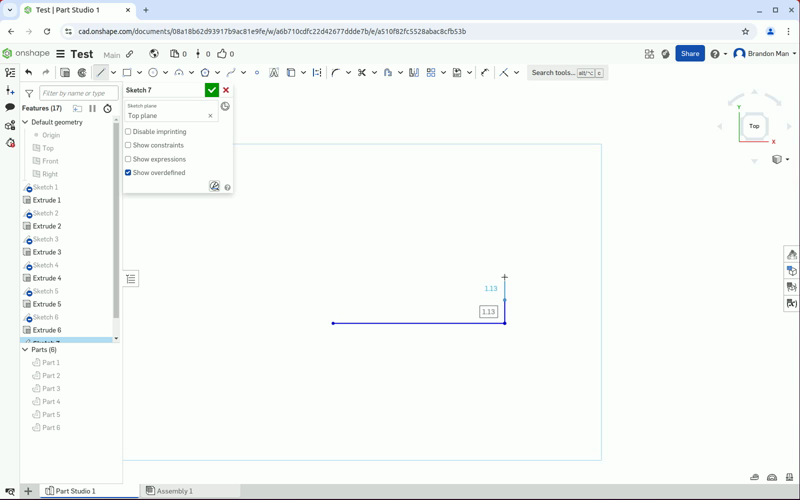
scroll(6)
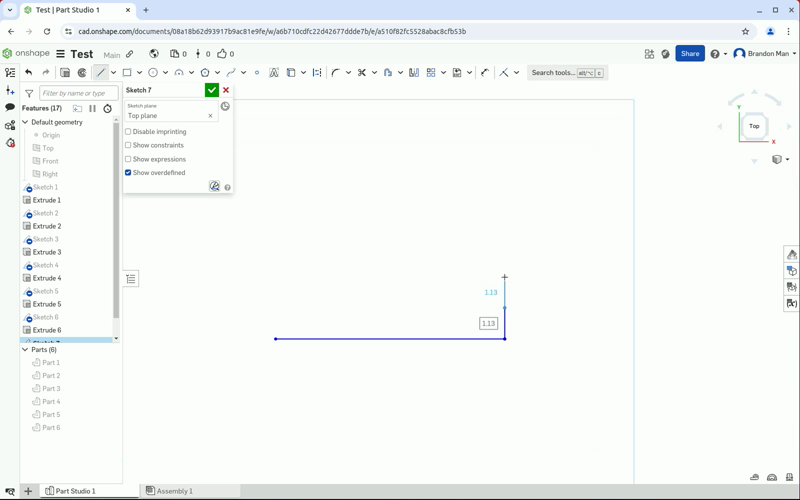
scroll(6)
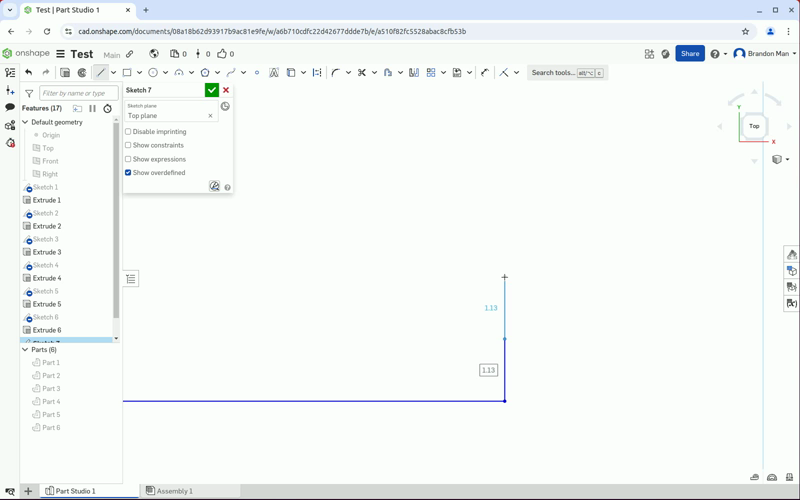
click(504, 276)
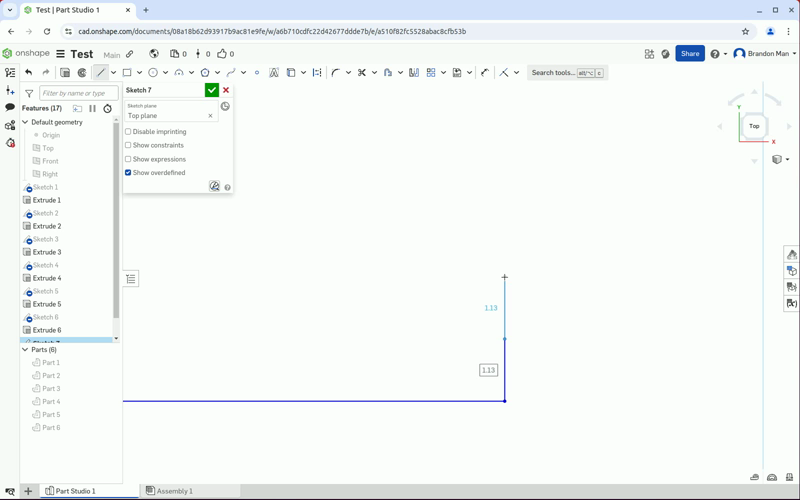
scroll(-6)
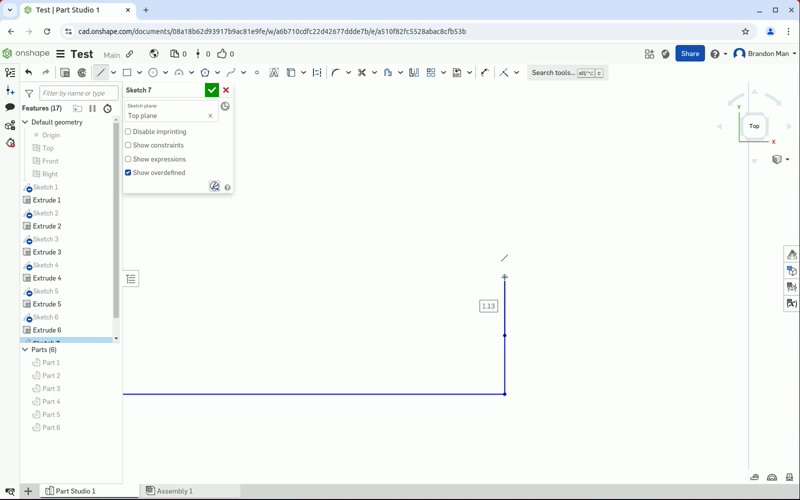
scroll(-6)
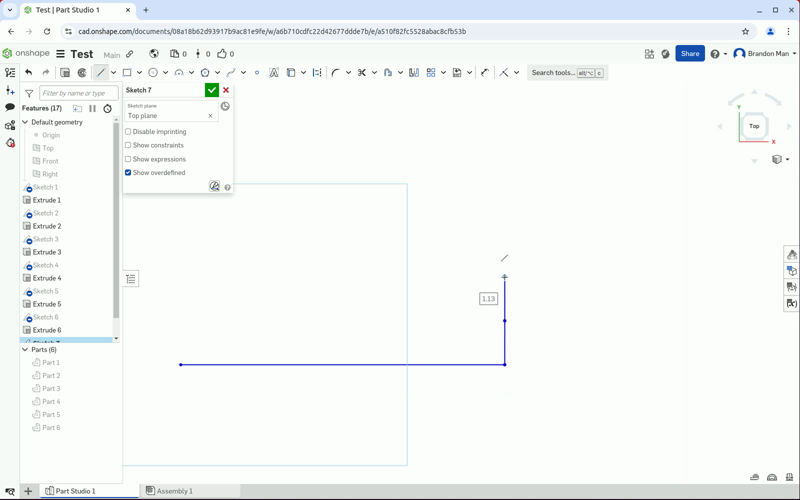
scroll(-6)
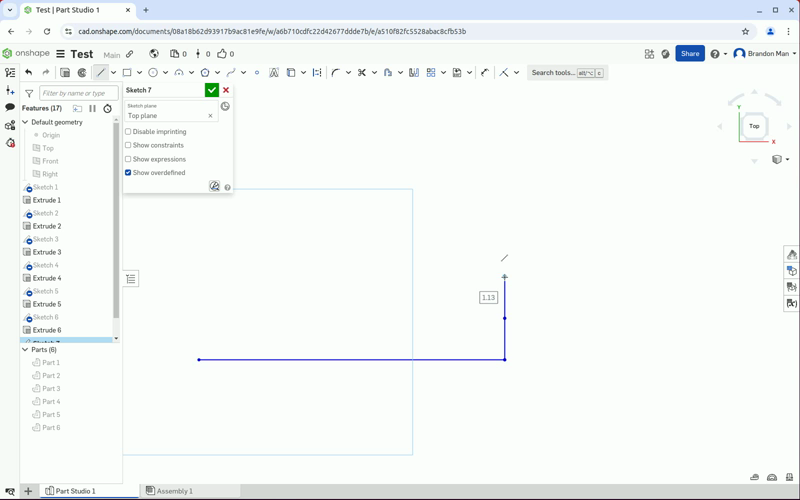
scroll(-6)
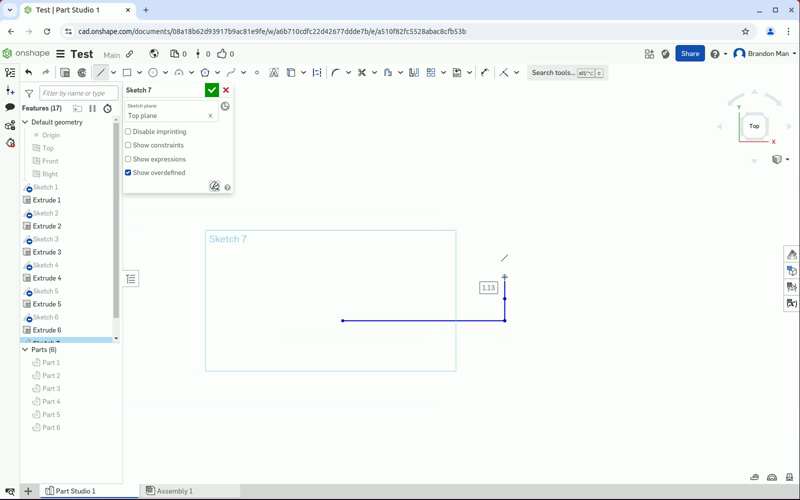
scroll(-6)
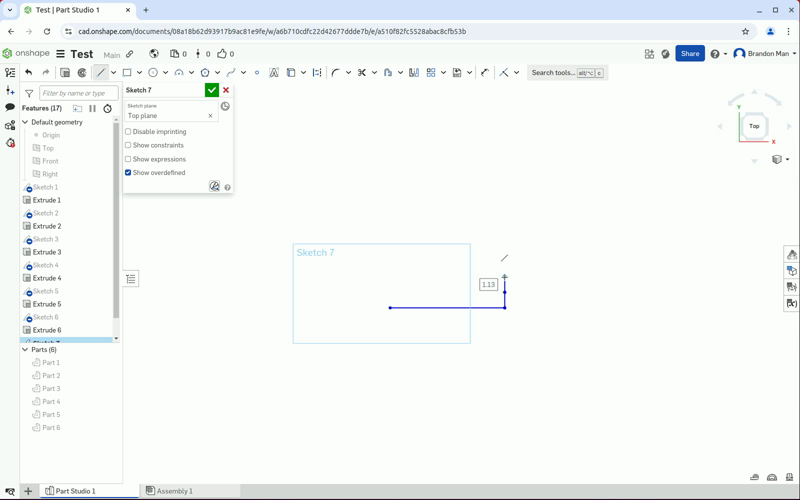
scroll(-6)
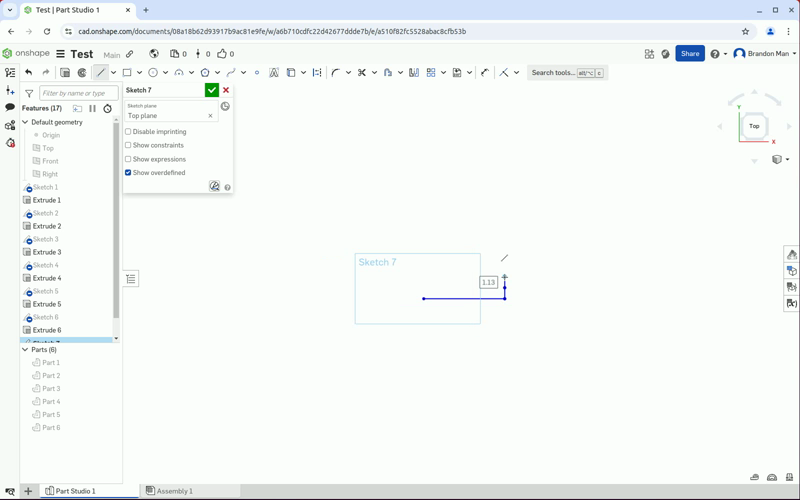
scroll(-6)
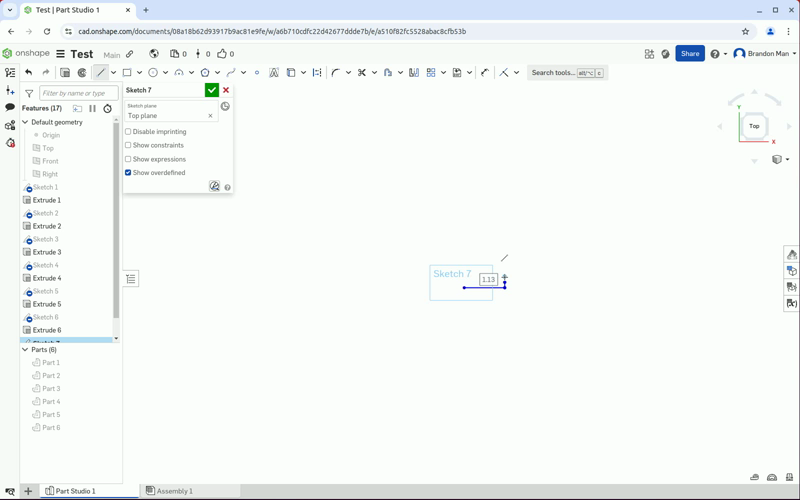
key_up(shift)
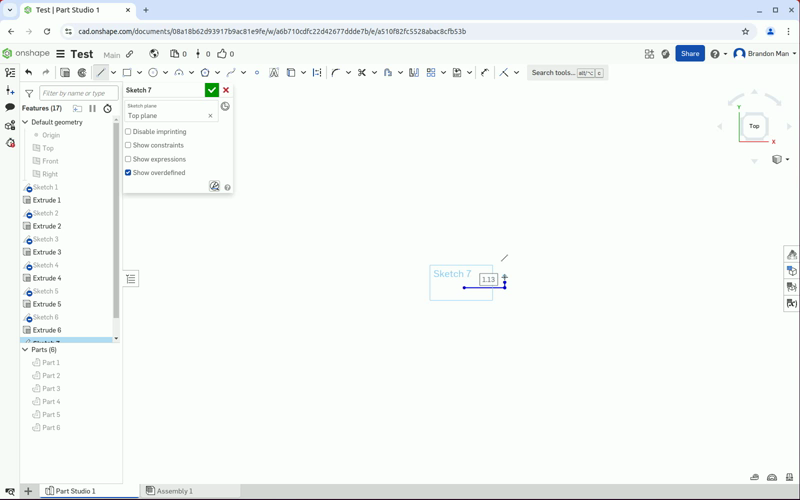
key_down(shift)
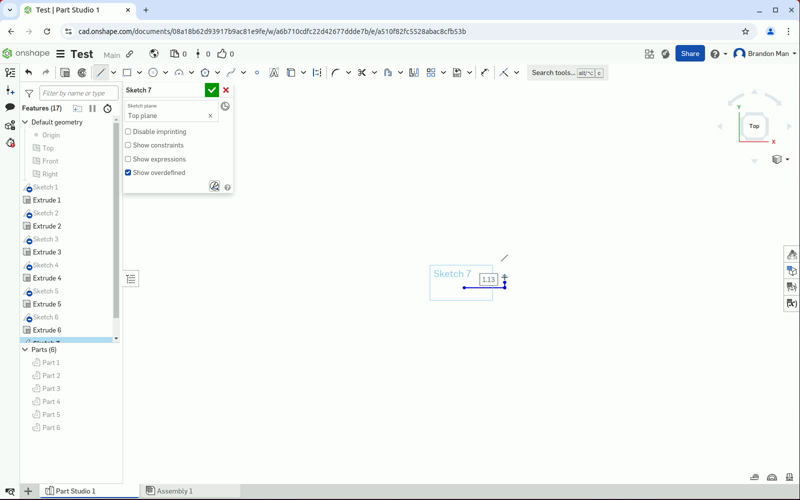
mouse_move(534, 276)
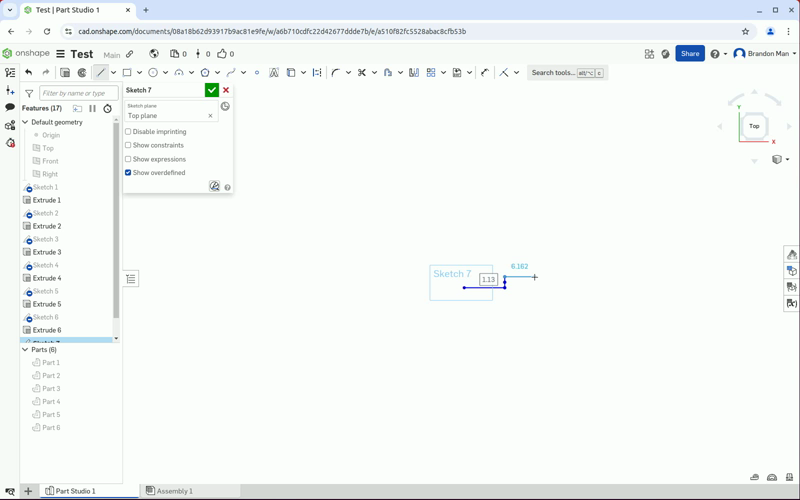
mouse_move(464, 276)
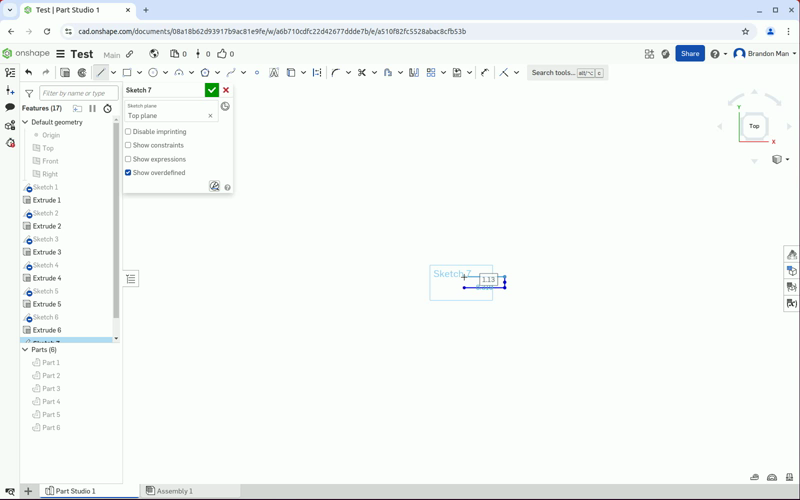
click(464, 276)
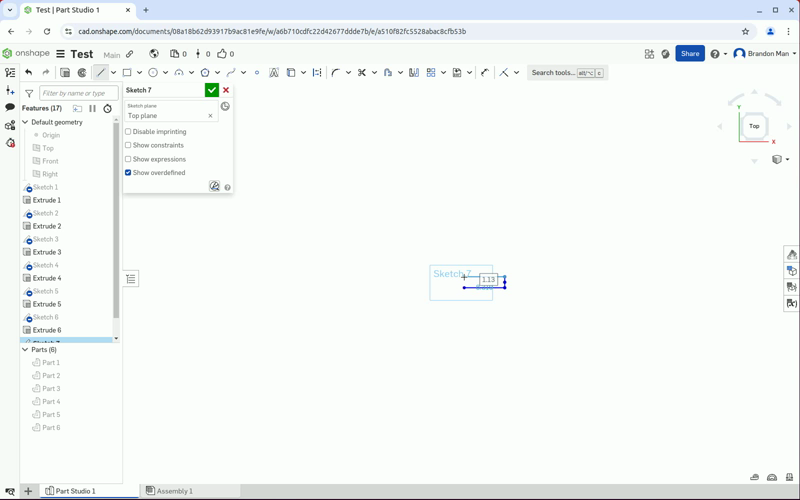
key_up(shift)
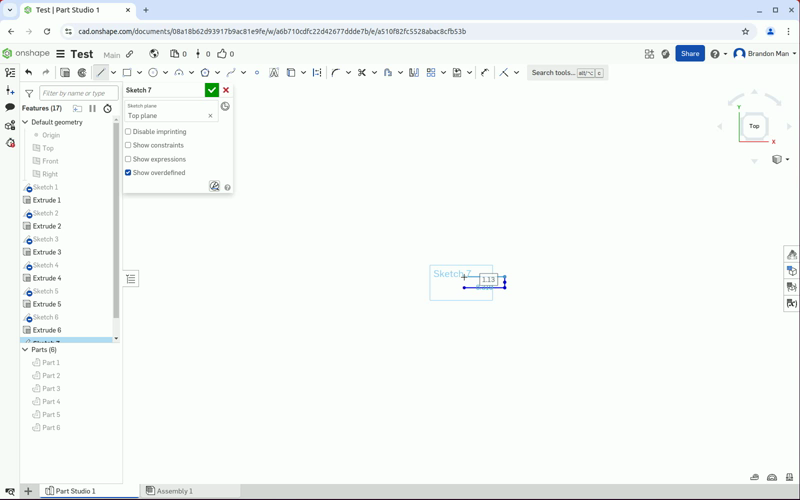
key_down(shift)
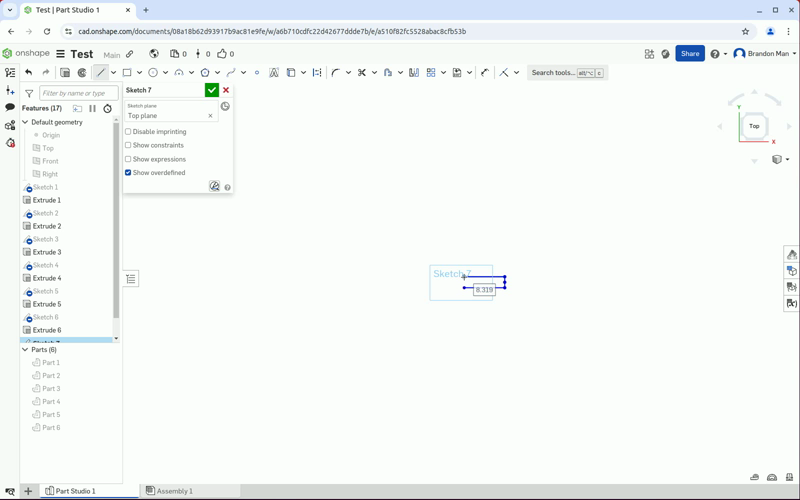
mouse_move(494, 276)
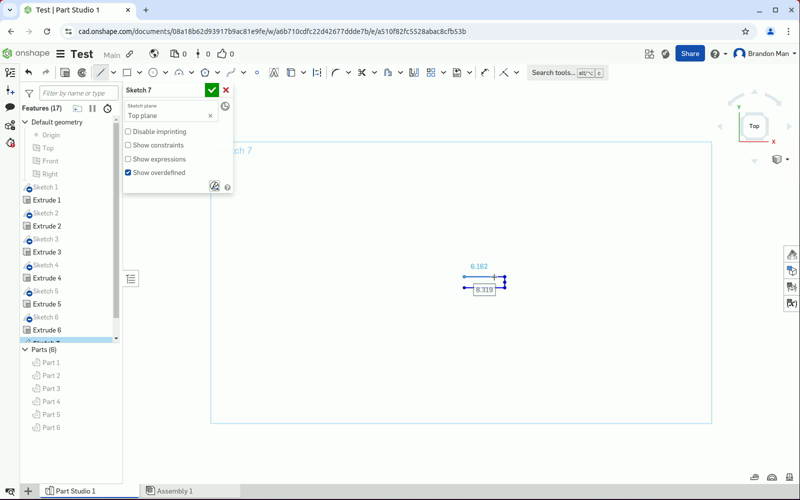
mouse_move(464, 282)
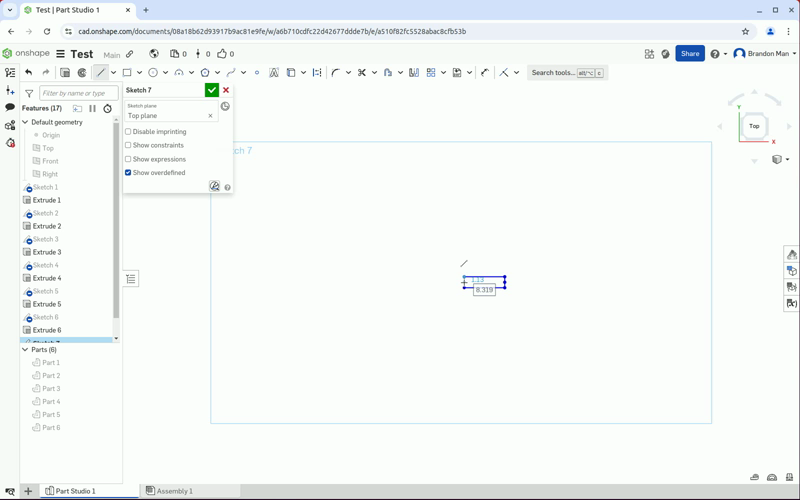
scroll(6)
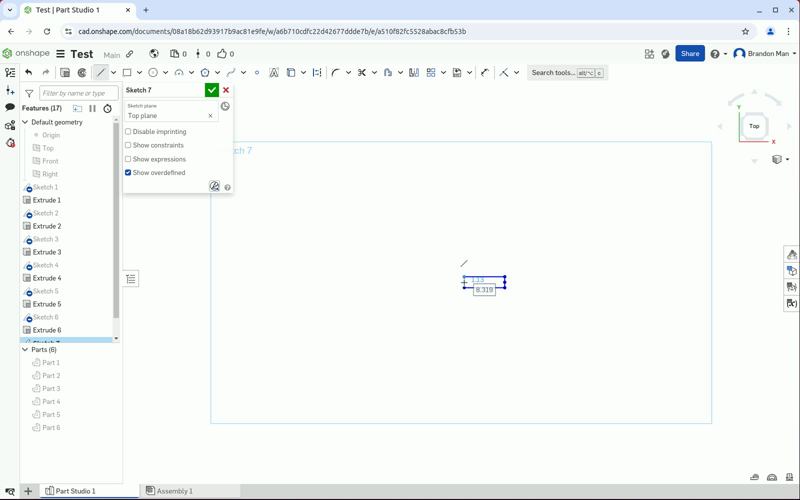
scroll(6)
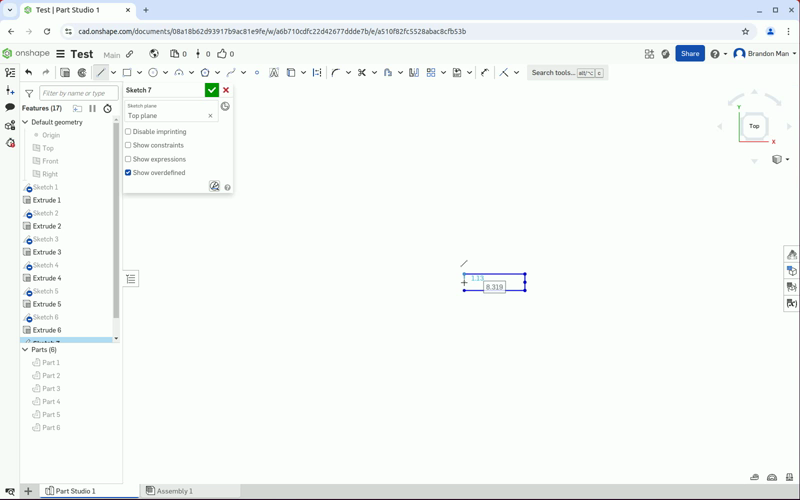
scroll(6)
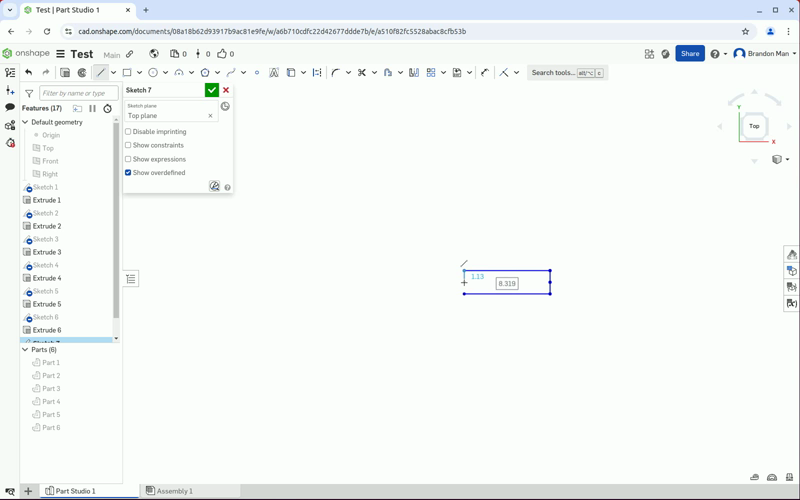
scroll(6)
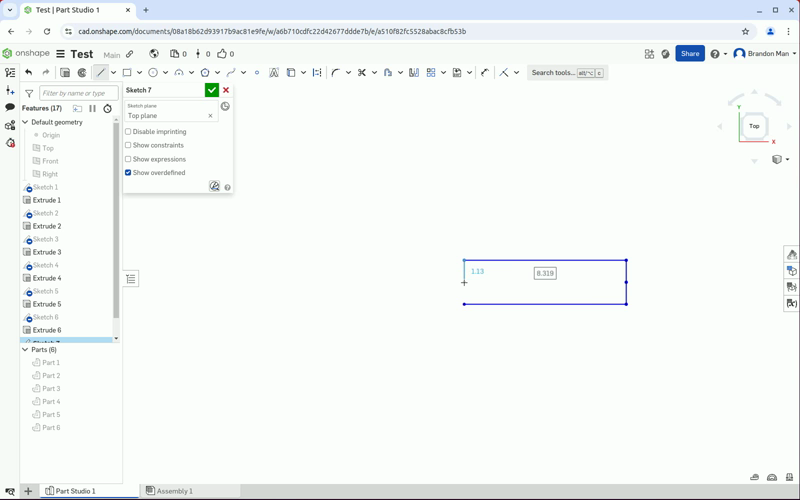
scroll(6)
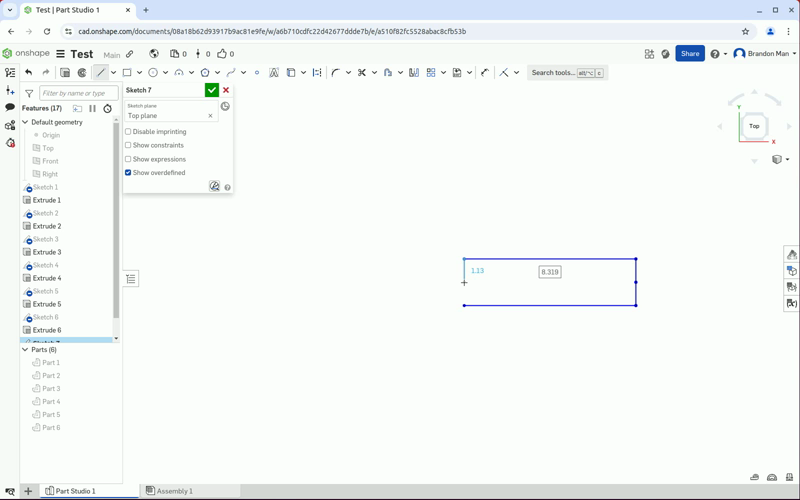
scroll(6)
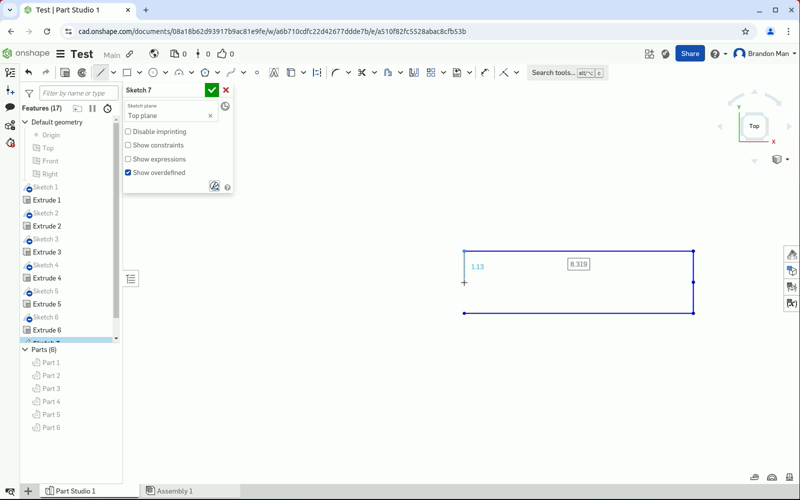
scroll(6)
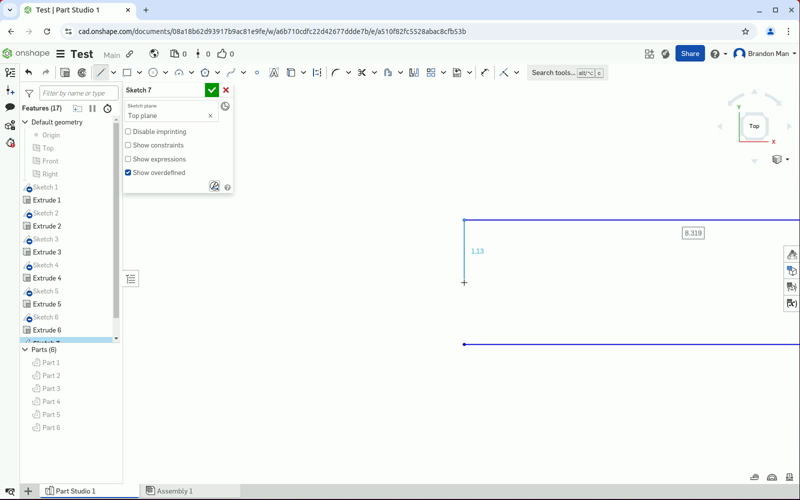
click(464, 282)
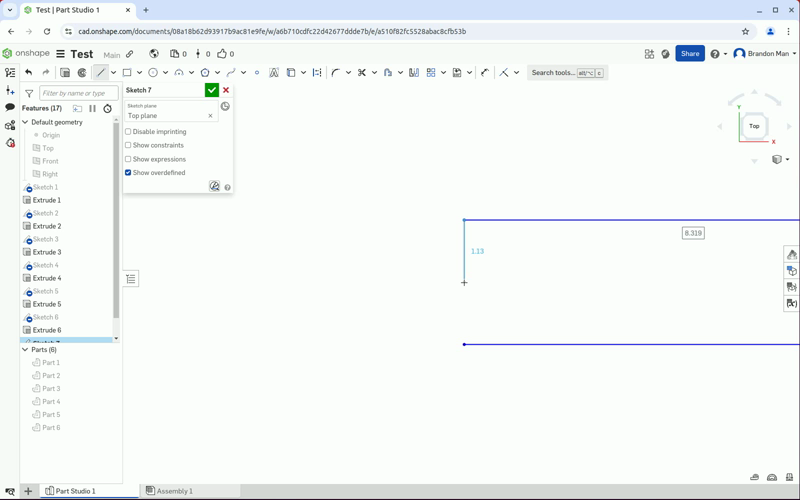
scroll(-6)
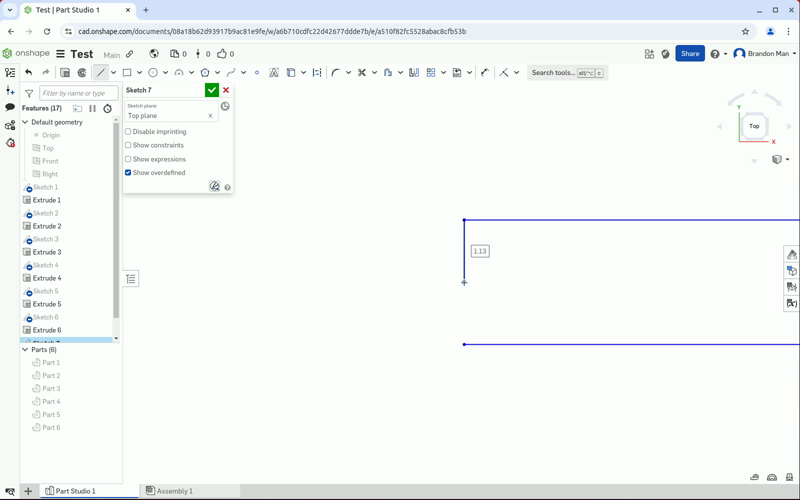
scroll(-6)
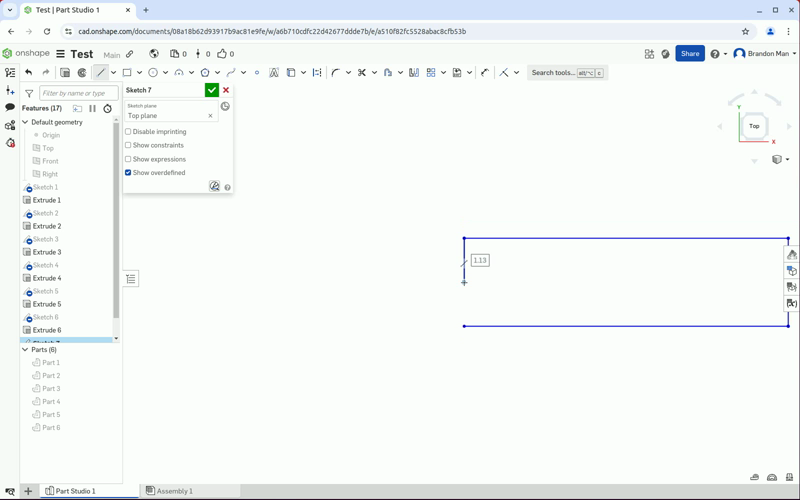
scroll(-6)
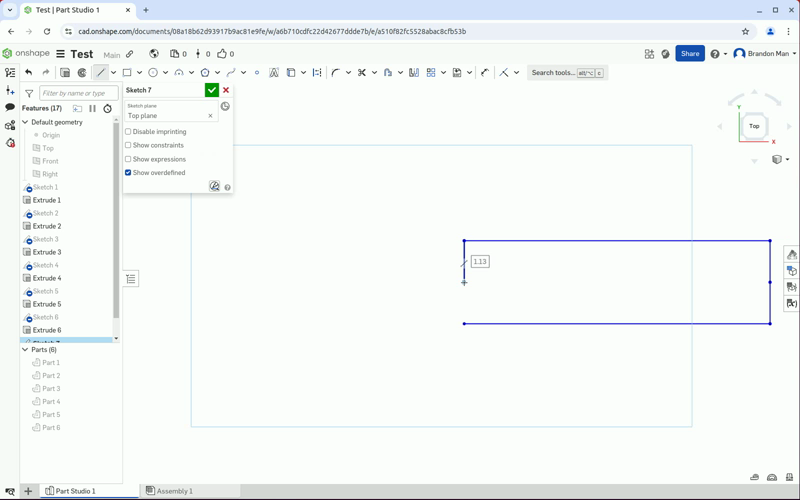
scroll(-6)
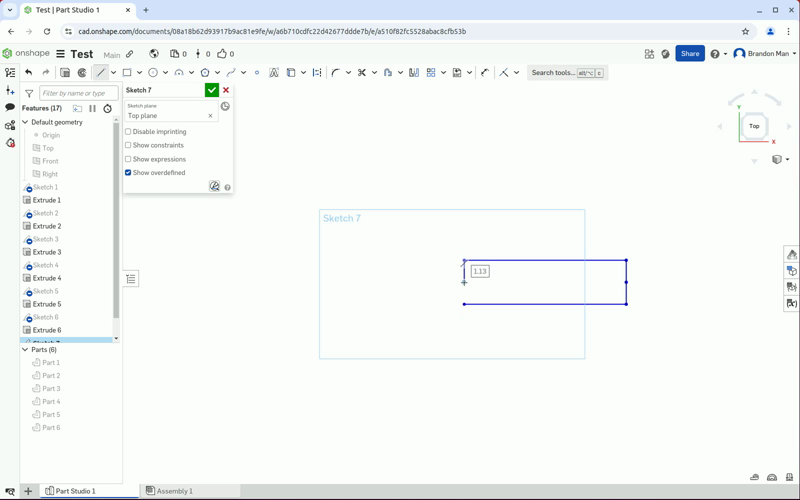
scroll(-6)
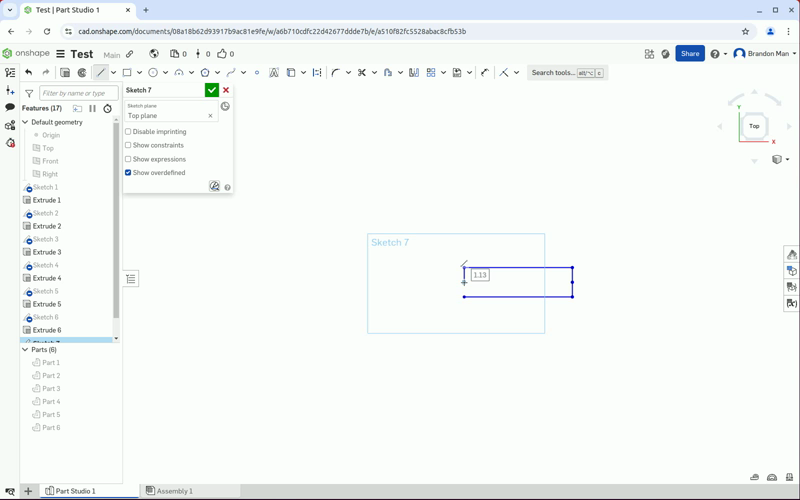
scroll(-6)
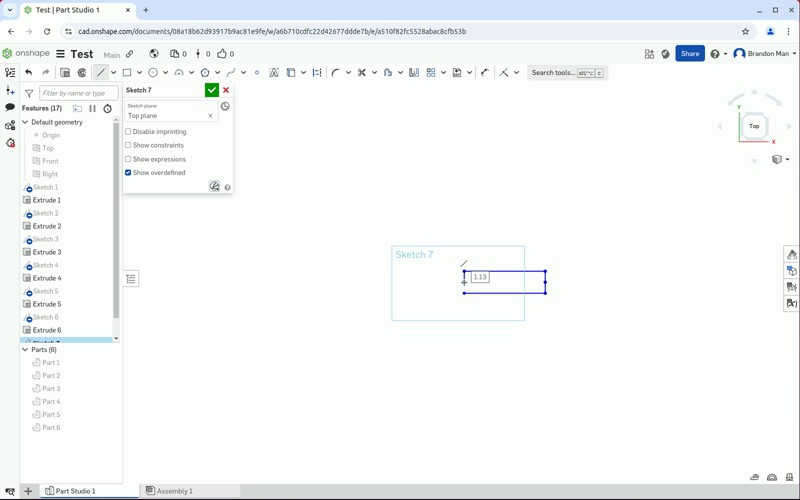
scroll(-6)
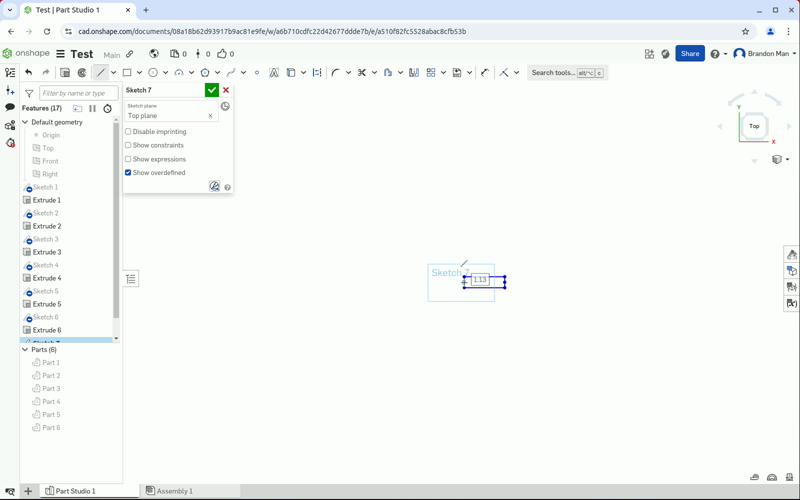
key_up(shift)
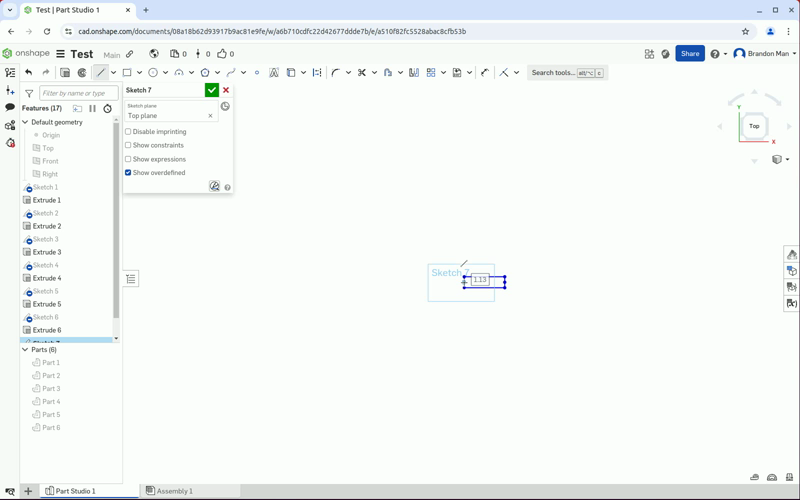
mouse_move(494, 282)
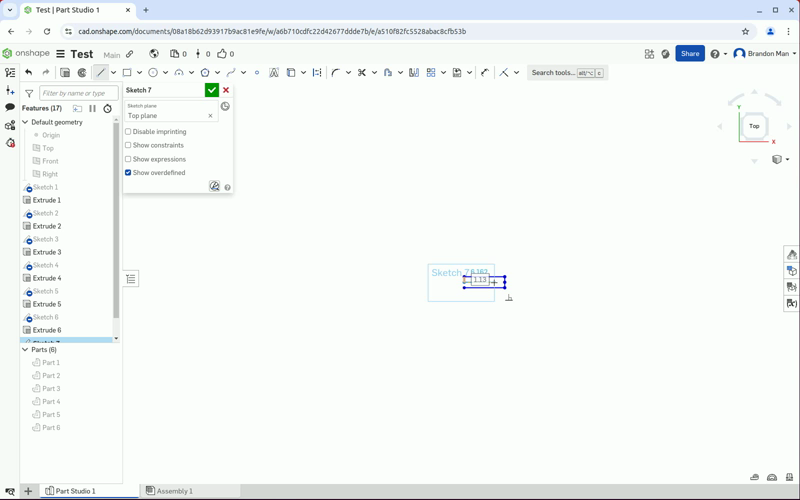
key_down(shift)
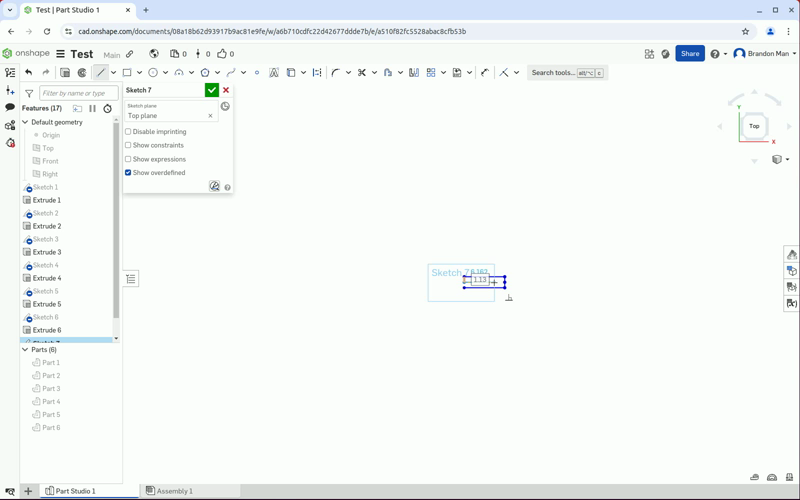
mouse_move(464, 287)
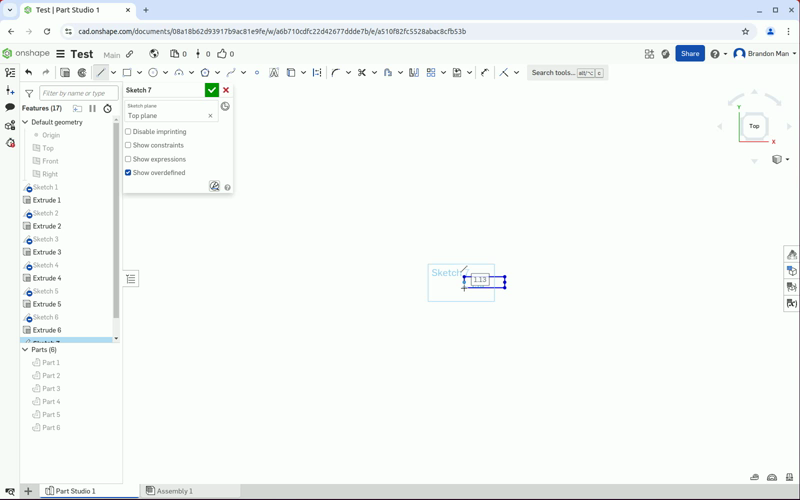
scroll(6)
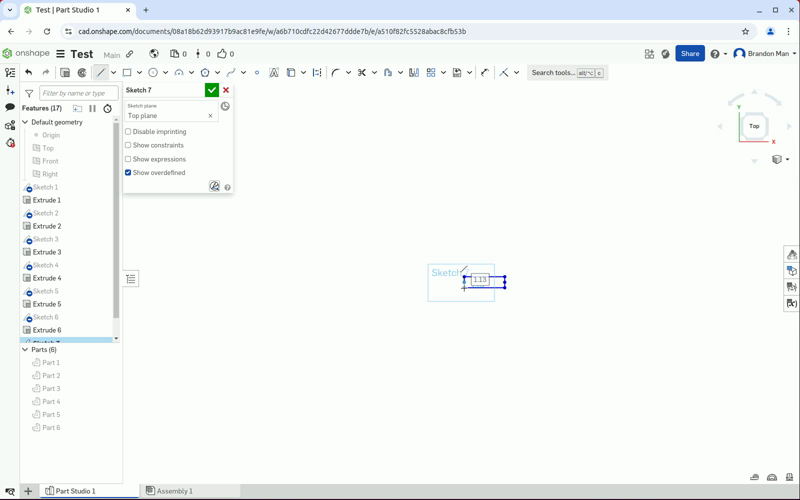
scroll(6)
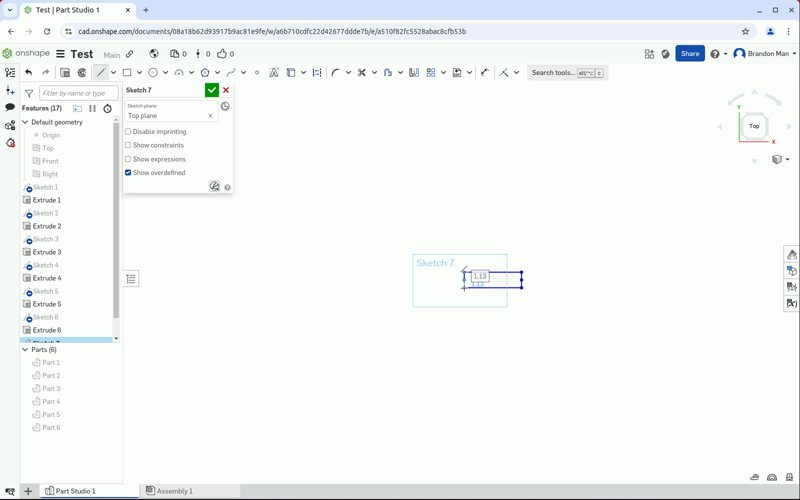
scroll(6)
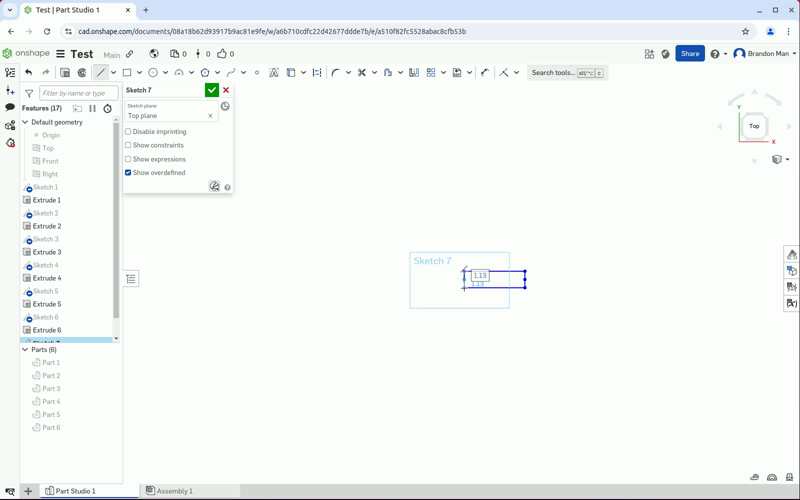
scroll(6)
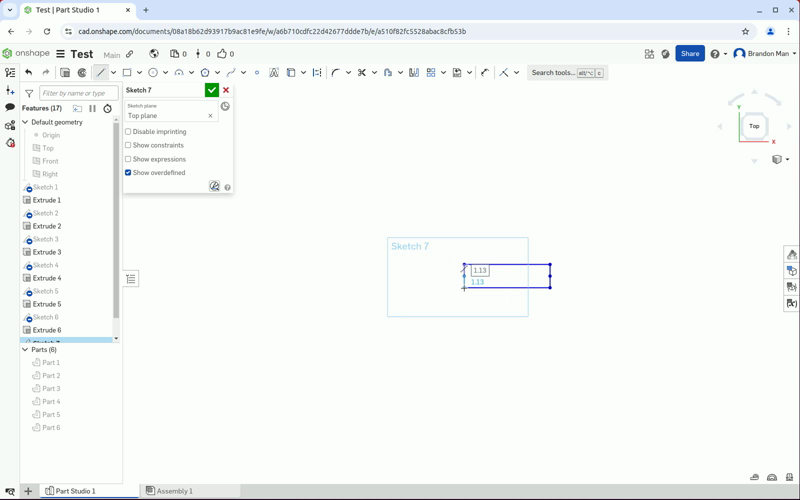
scroll(6)
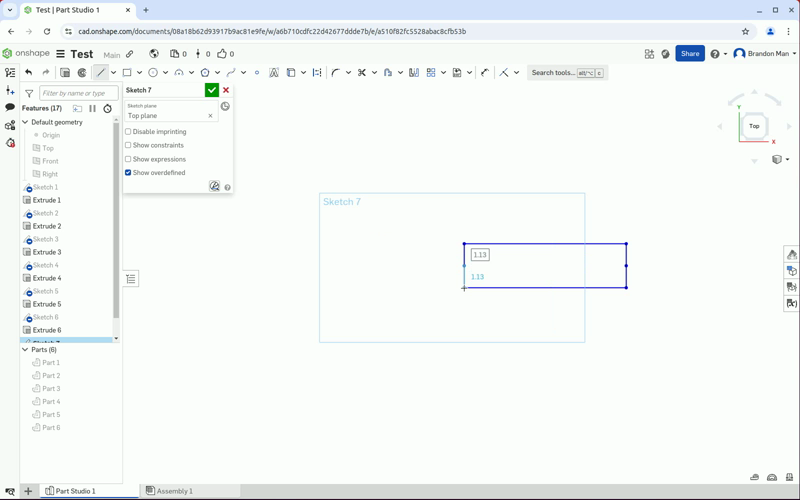
scroll(6)
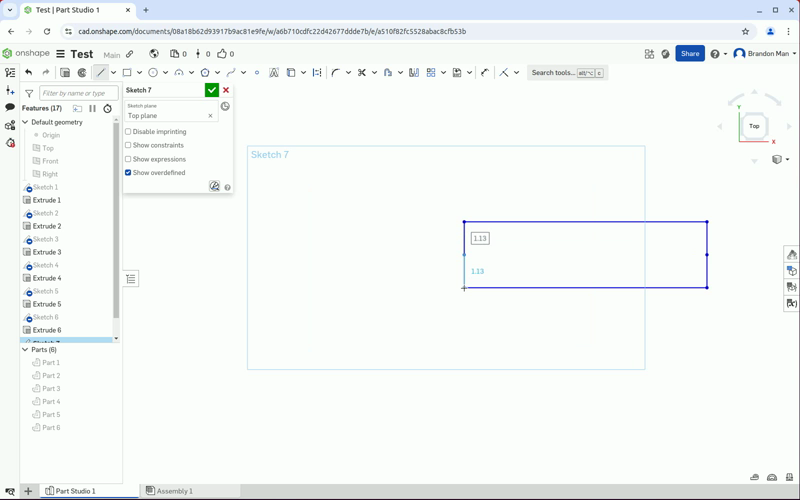
scroll(6)
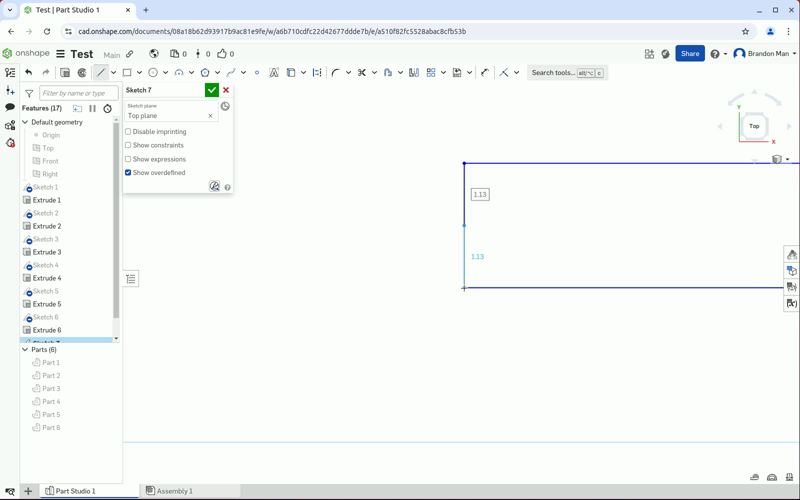
key_up(shift)
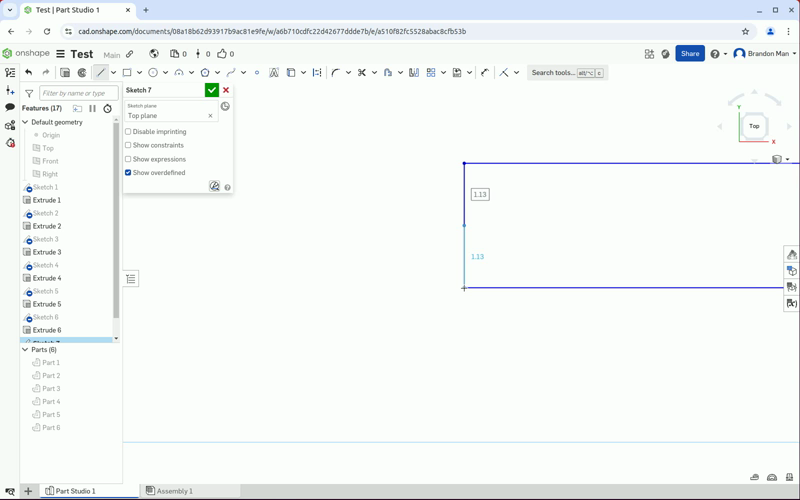
click(464, 287)
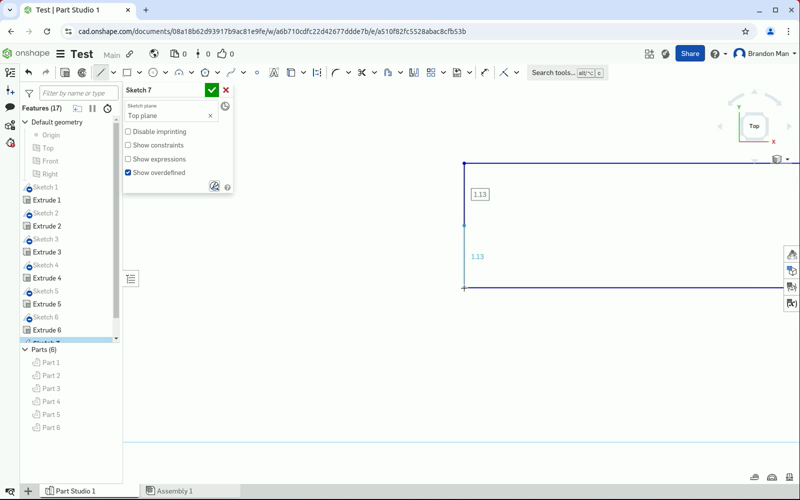
scroll(-6)
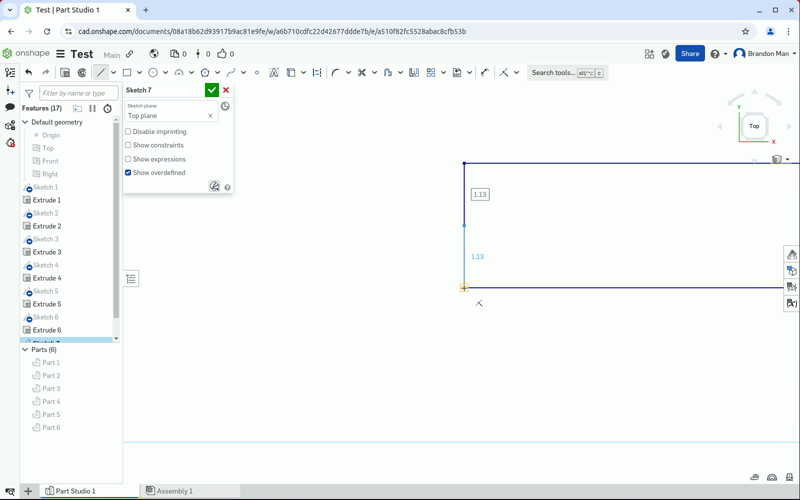
scroll(-6)
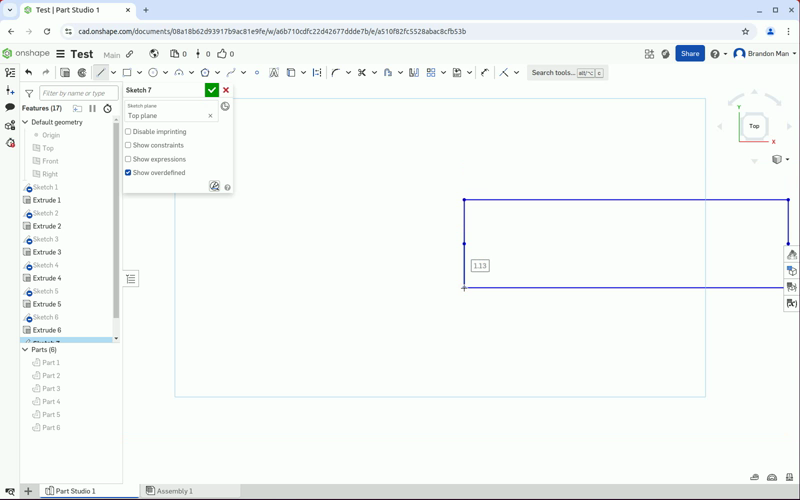
scroll(-6)
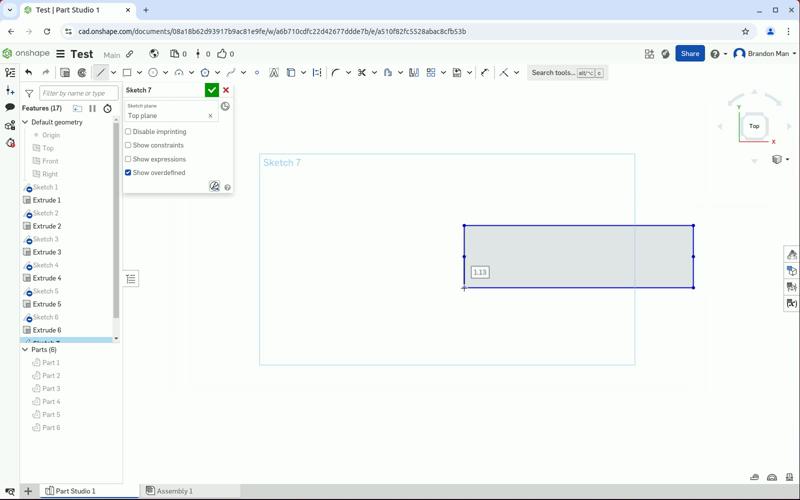
scroll(-6)
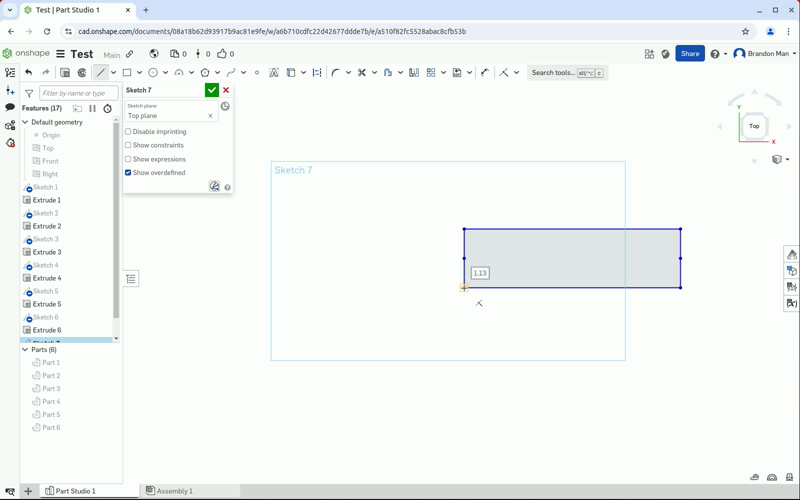
scroll(-6)
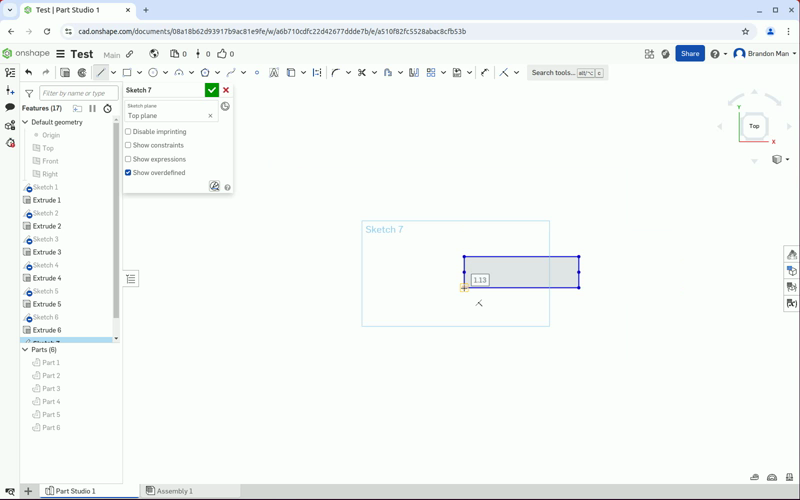
scroll(-6)
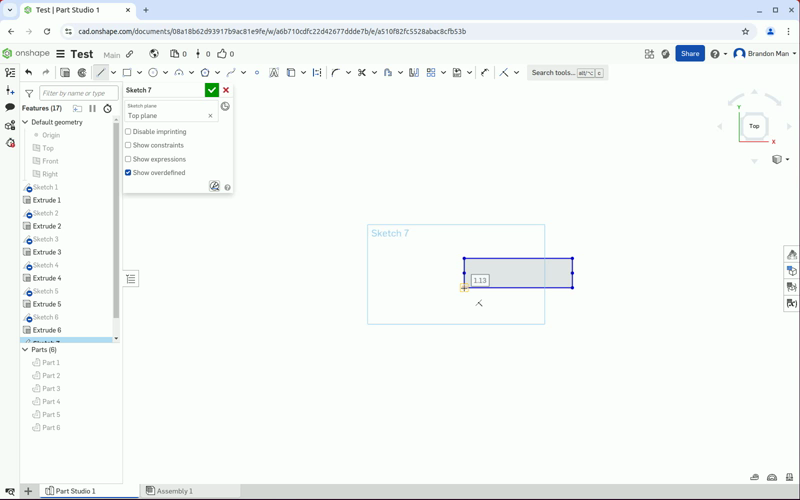
scroll(-6)
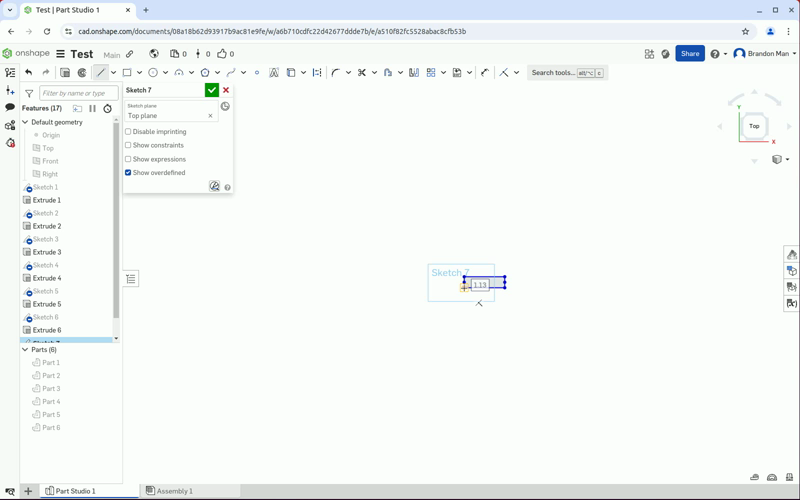
key(esc)
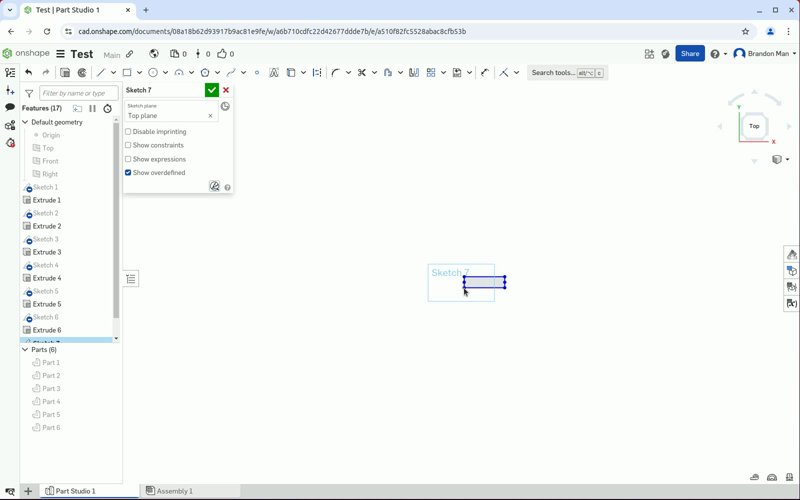
mouse_move(472, 280)
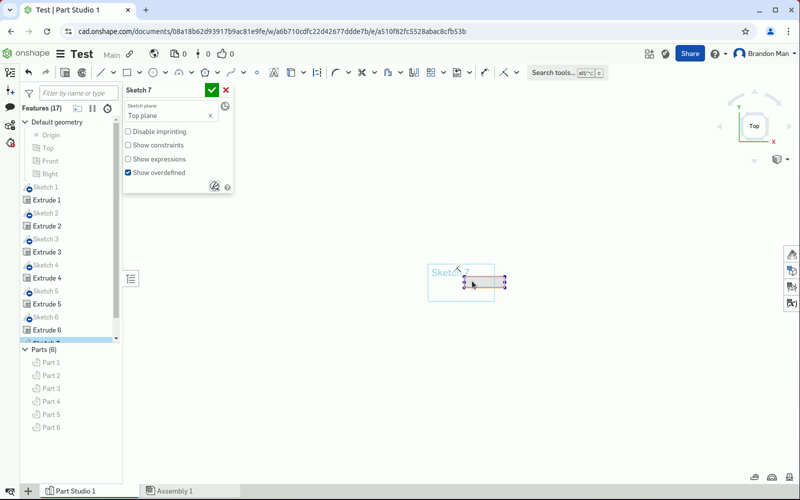
scroll(6)
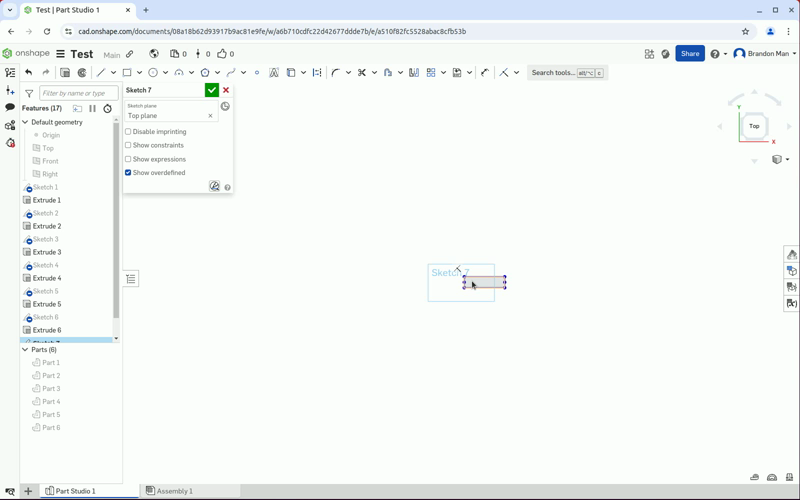
scroll(6)
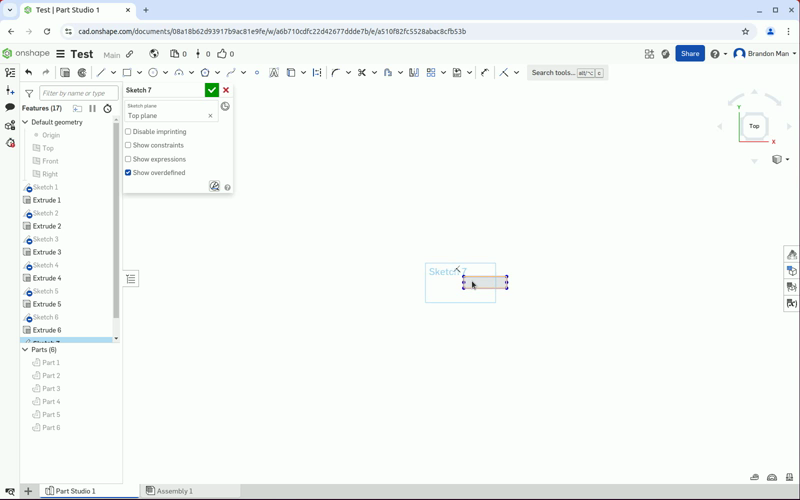
scroll(6)
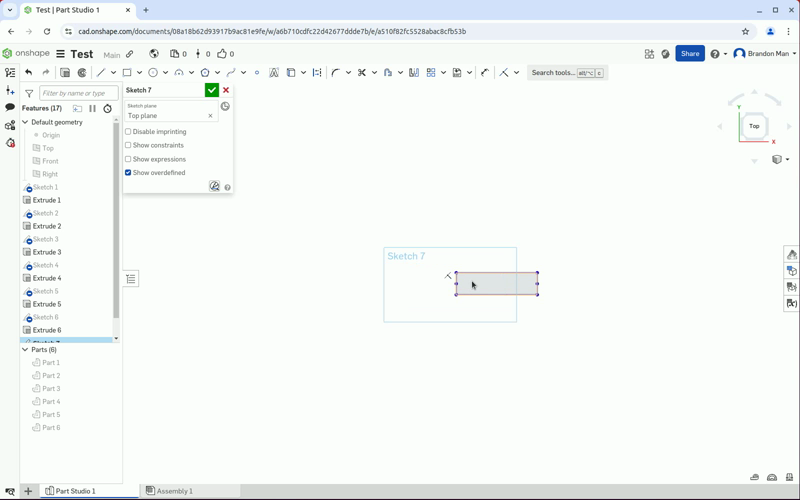
scroll(6)
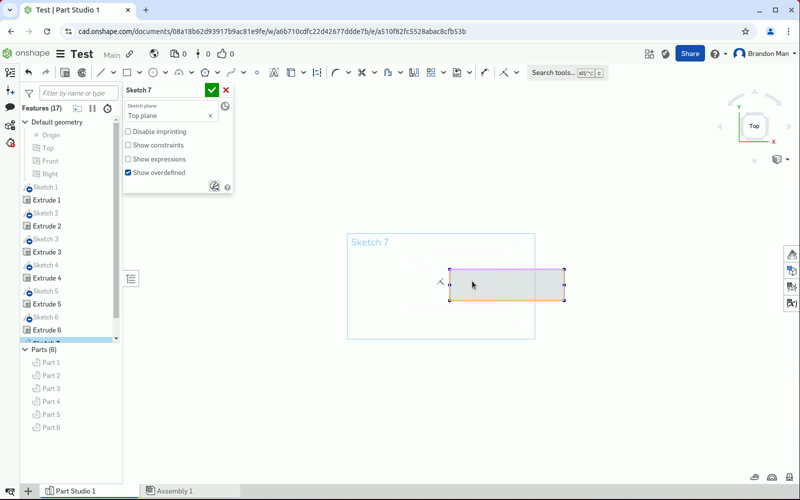
scroll(6)
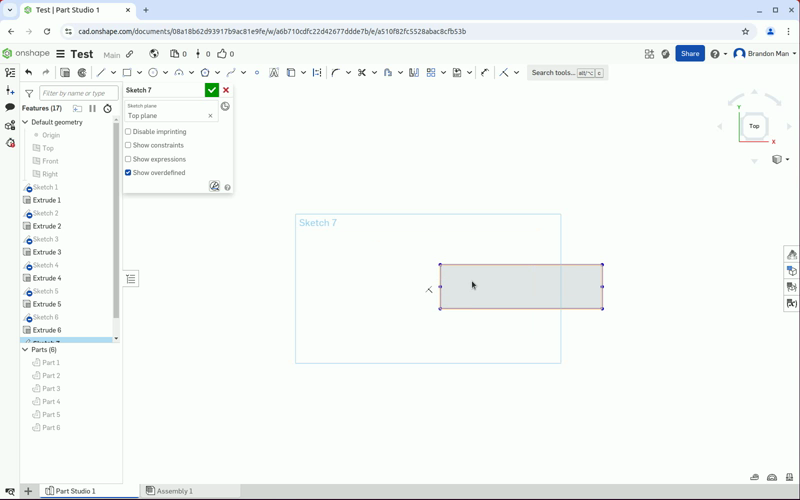
scroll(6)
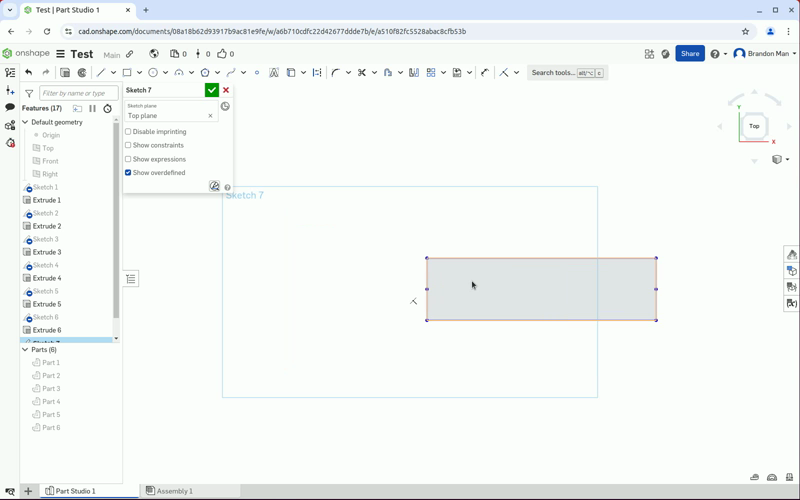
scroll(6)
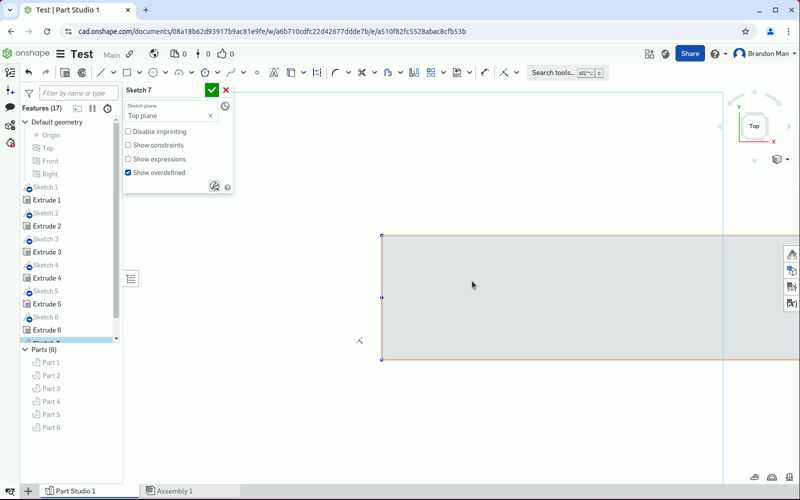
click(472, 280)
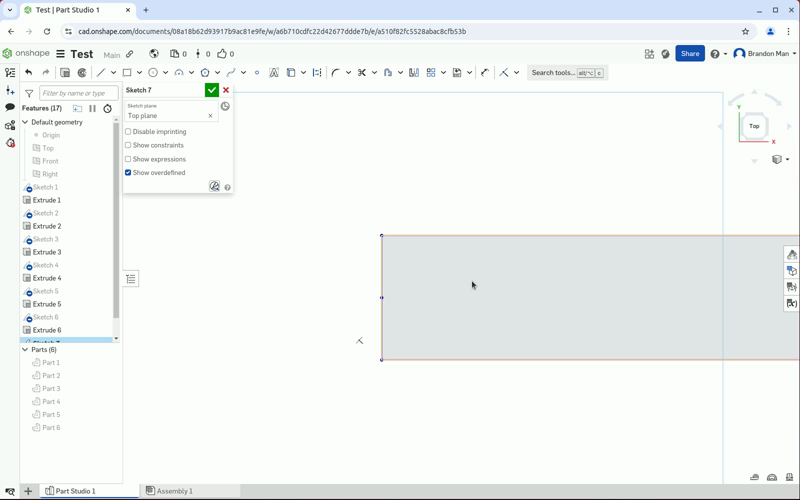
scroll(-6)
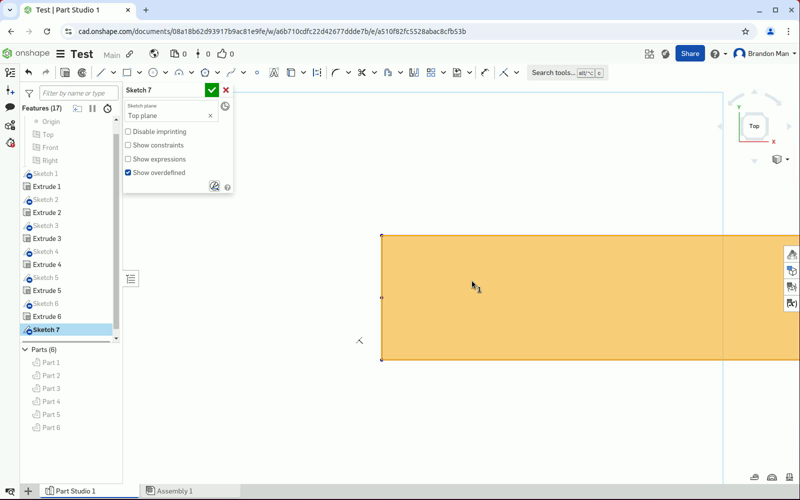
scroll(-6)
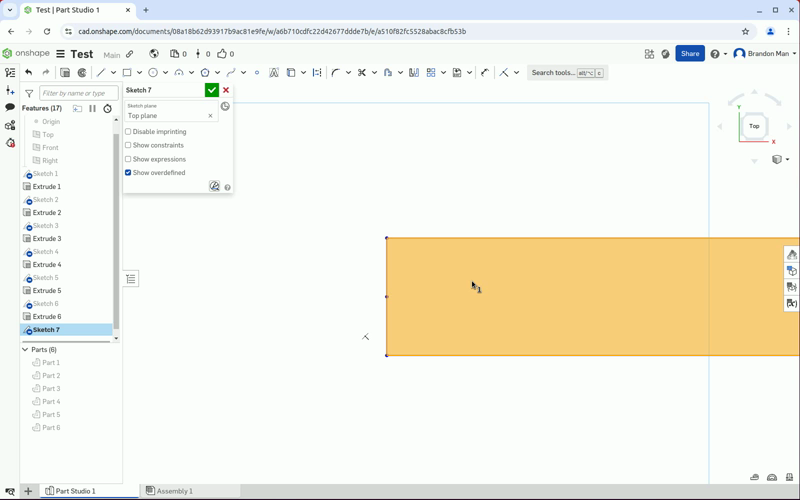
scroll(-6)
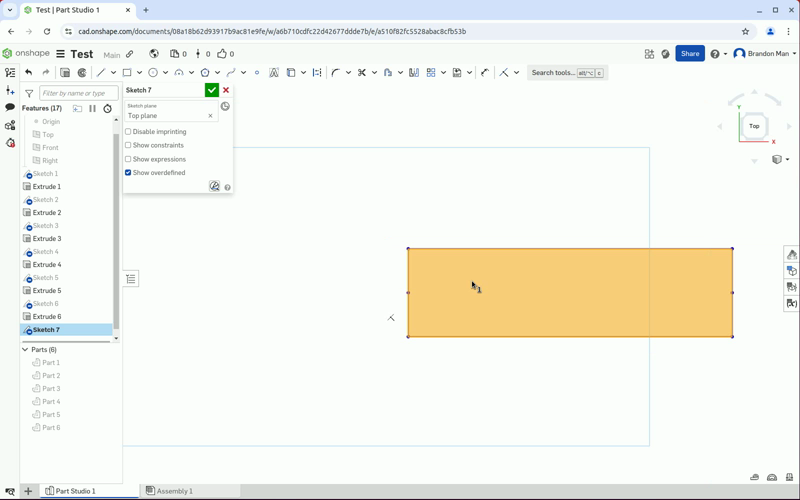
scroll(-6)
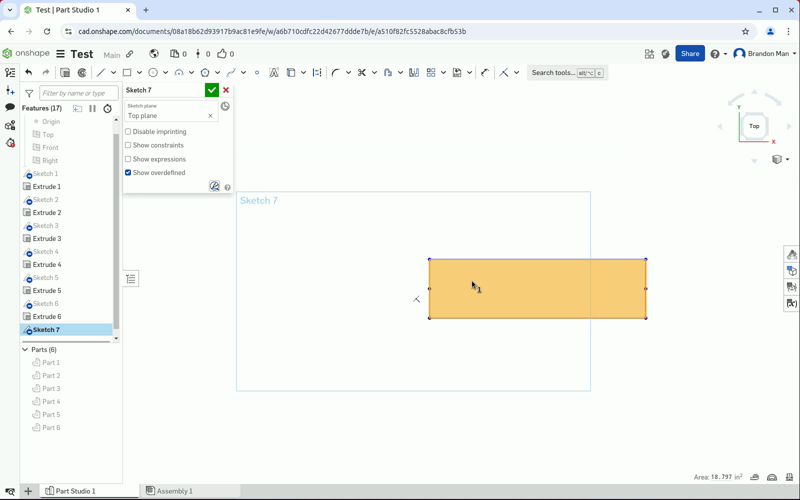
scroll(-6)
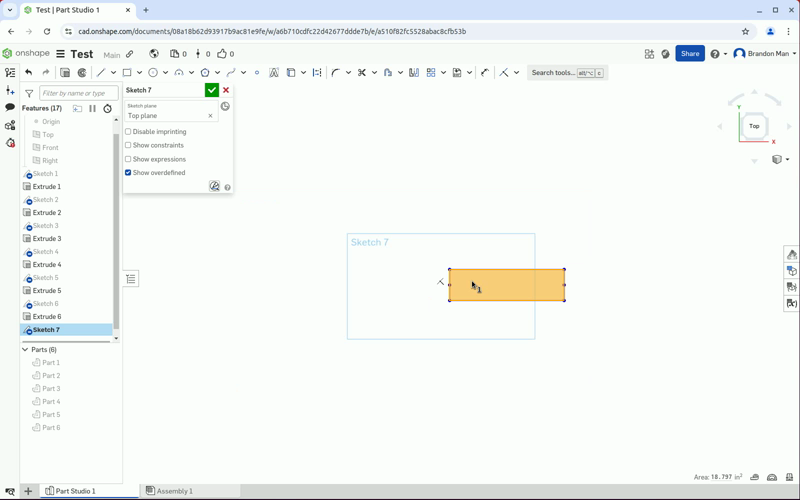
scroll(-6)
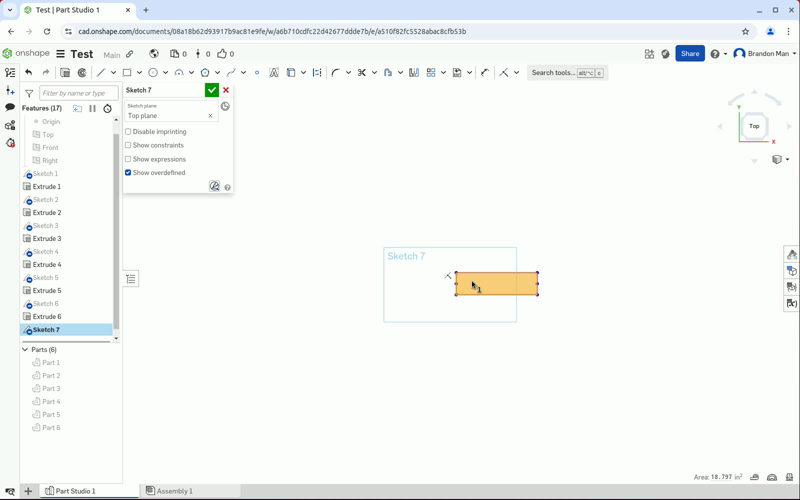
scroll(-6)
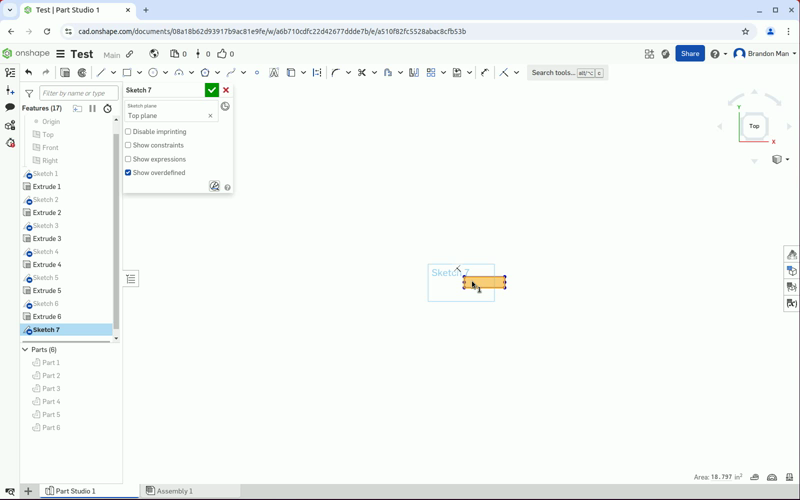
mouse_move(73, 352)
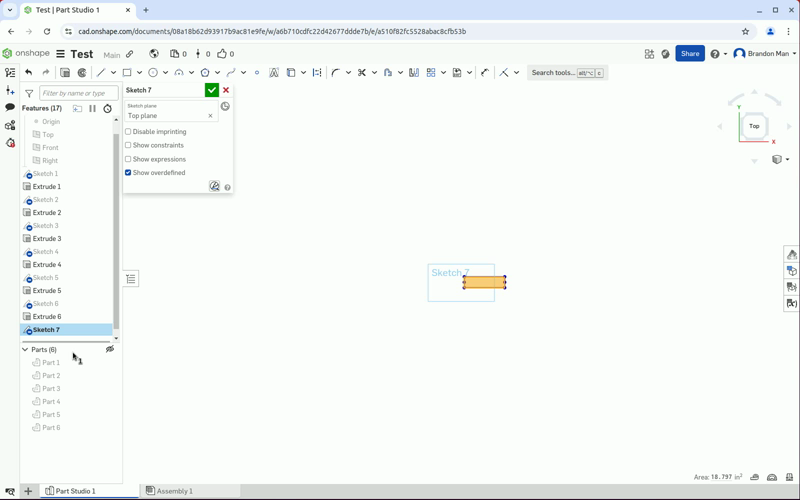
key(shift+y)
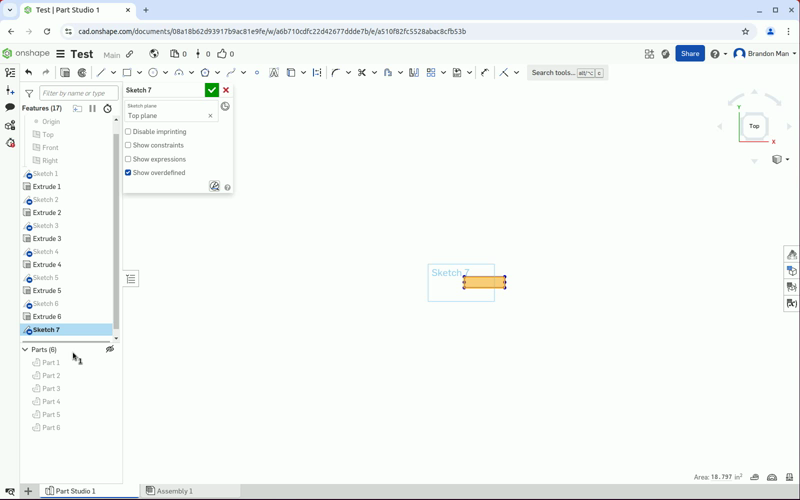
key(shift+e)
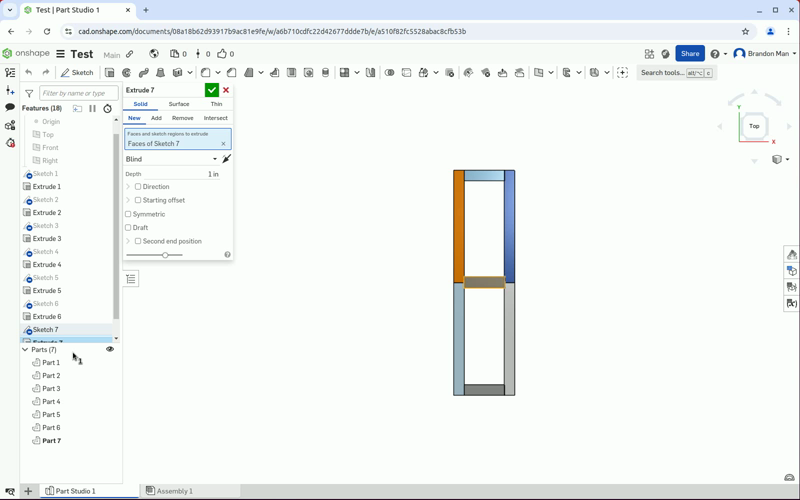
mouse_move(143, 106)
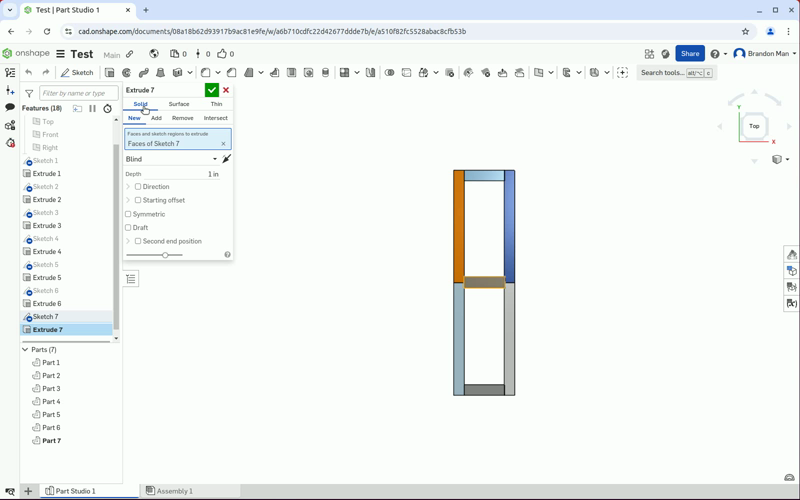
click(143, 106)
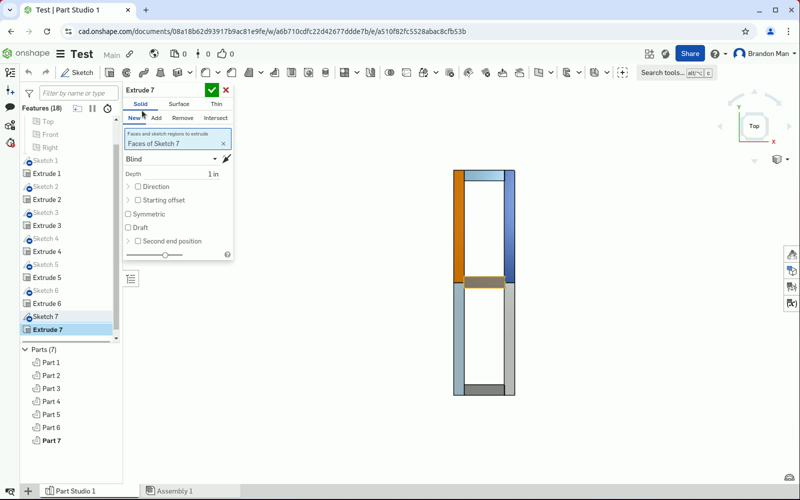
mouse_move(137, 120)
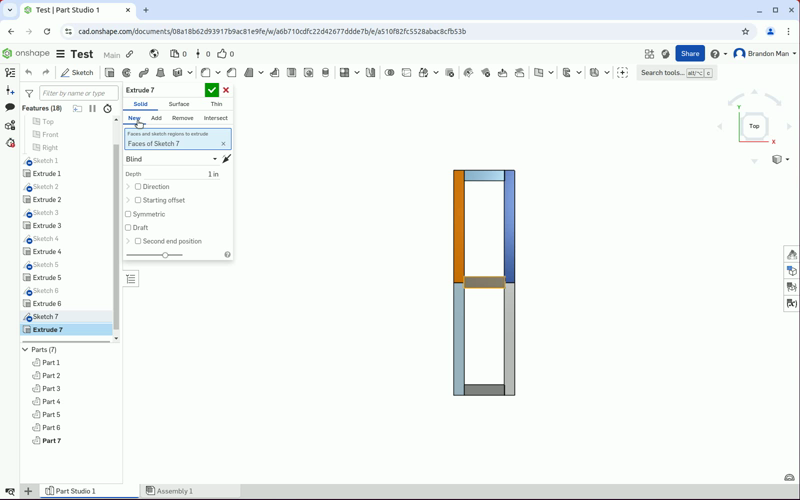
click(137, 120)
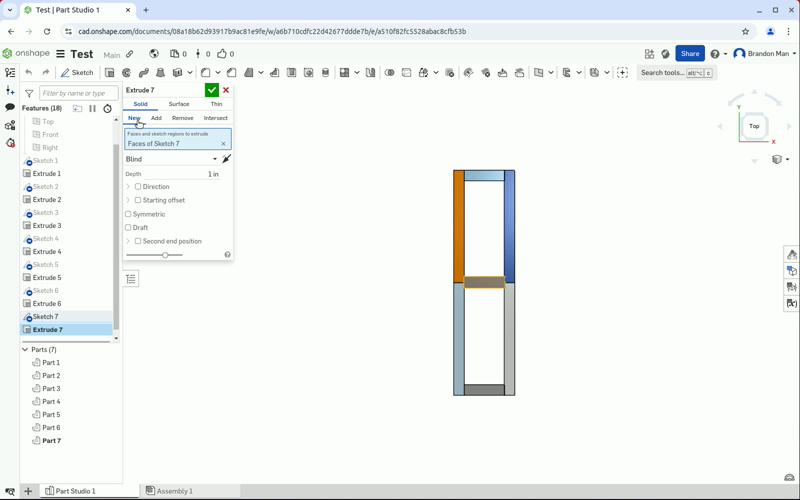
key(tab, 4)
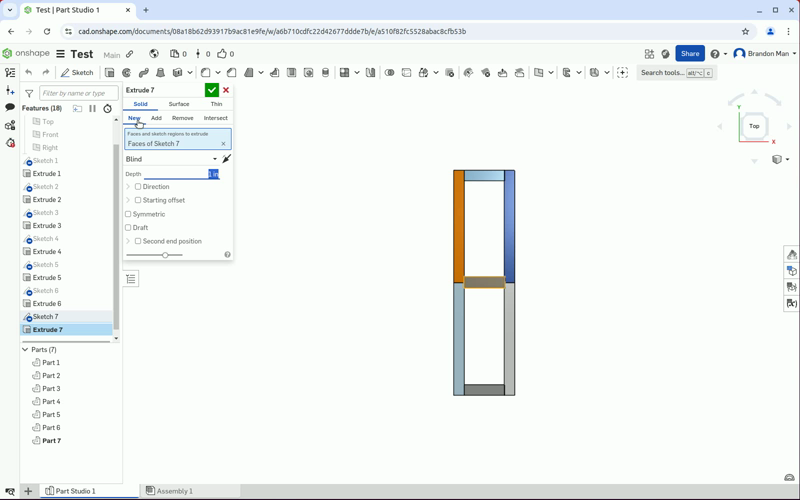
text(0.963)
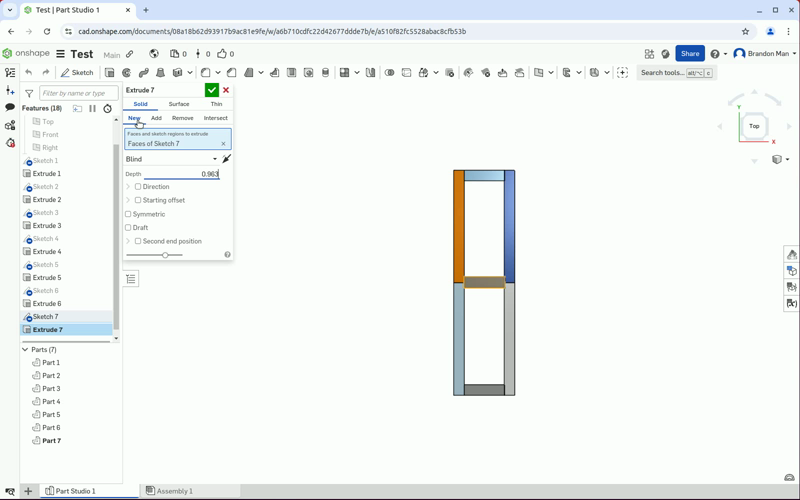
key(enter)
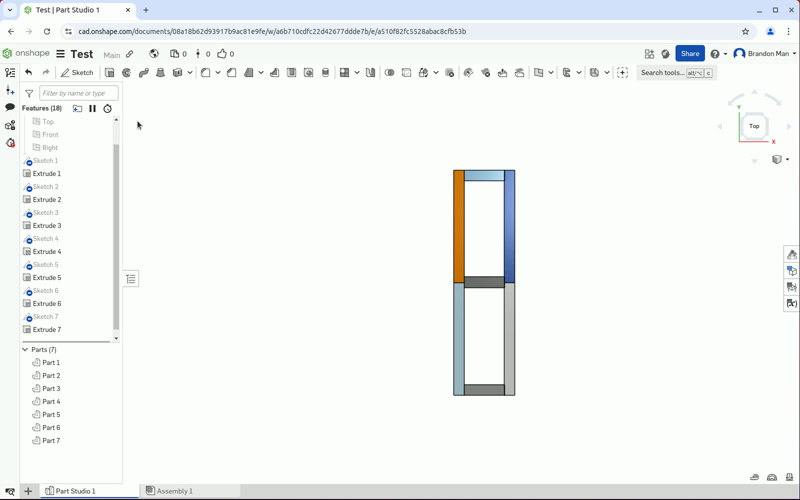
key(shift+h)
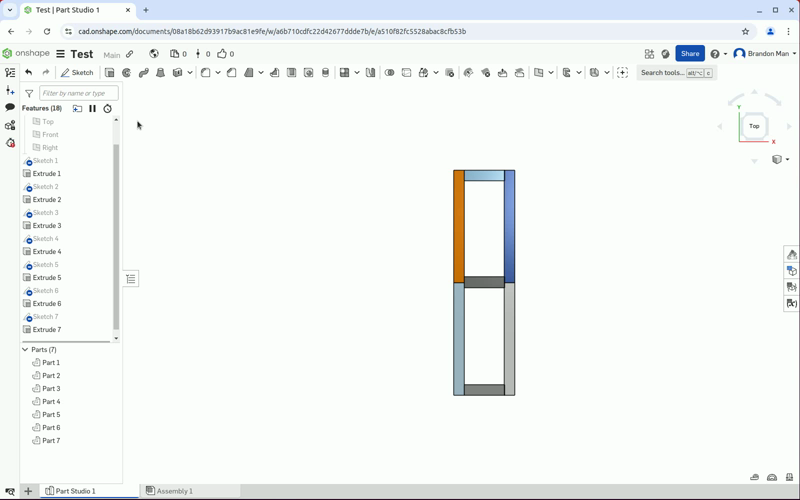
key(shift+h)
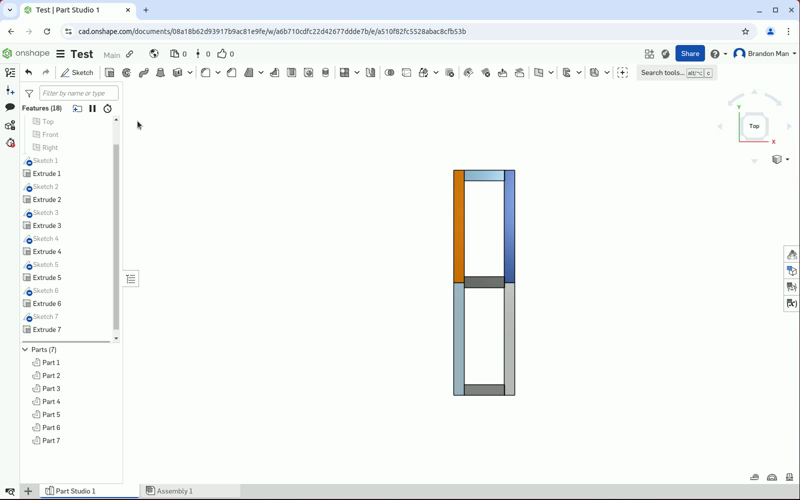
mouse_move(69, 163)
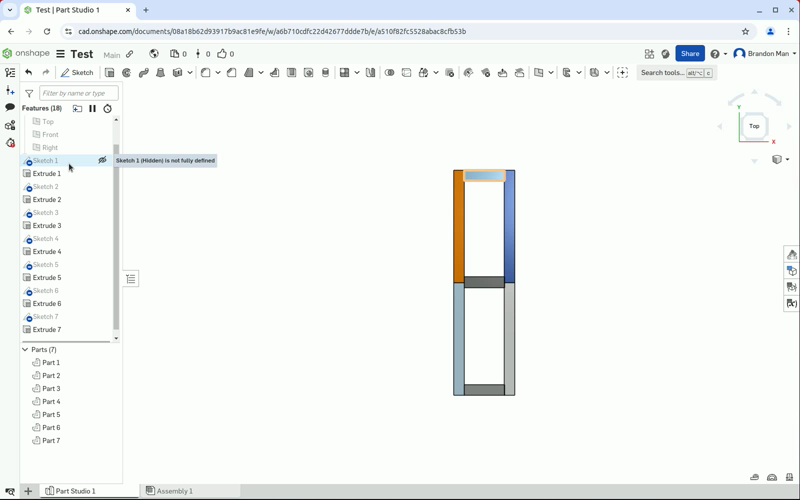
click(69, 163)
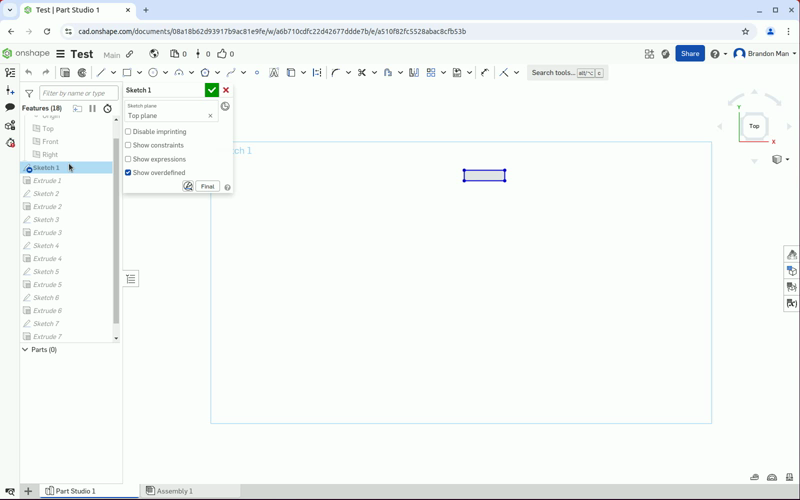
mouse_move(229, 92)
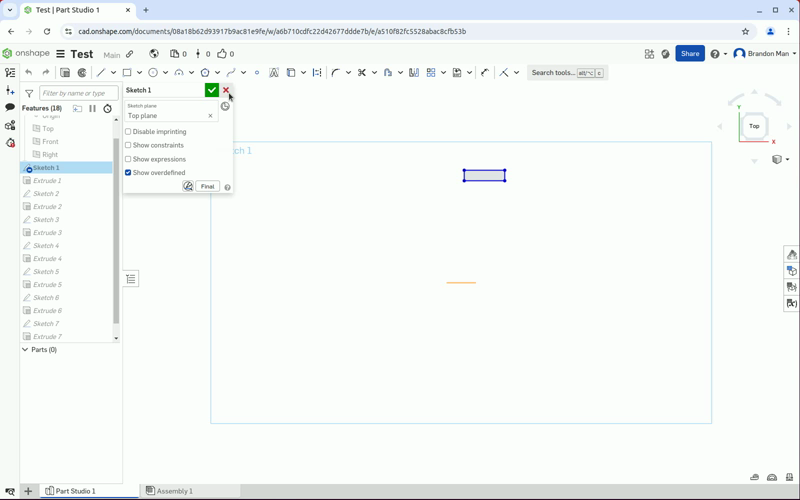
click(229, 92)
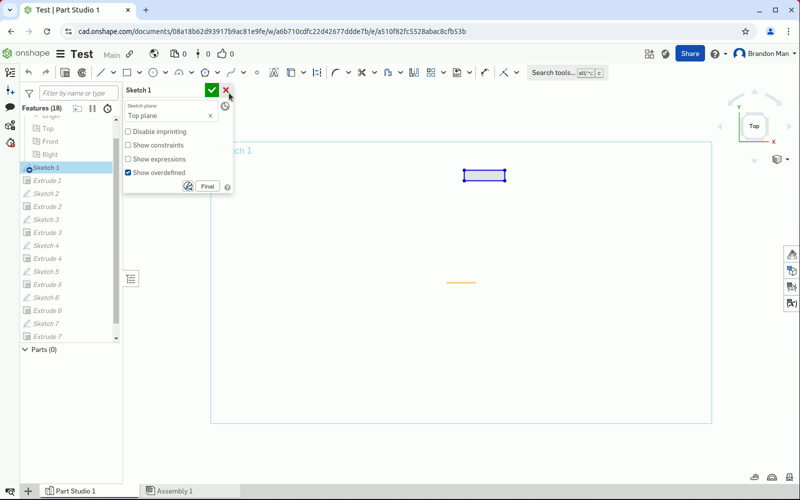
key(shift+s)
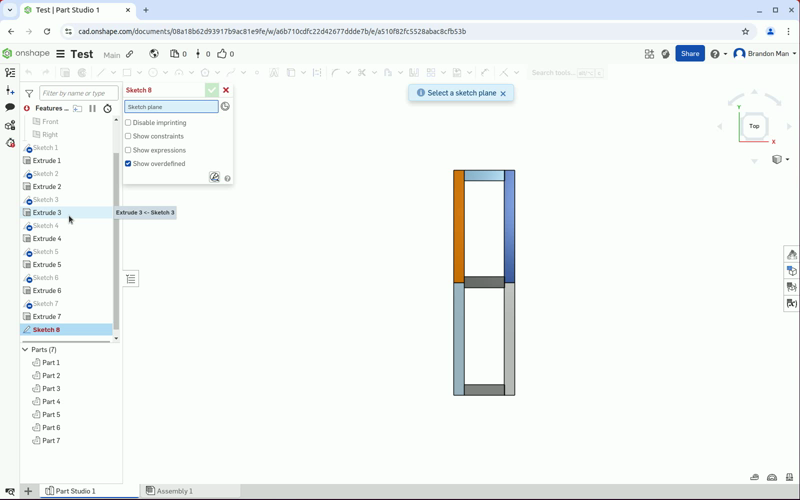
scroll(3)
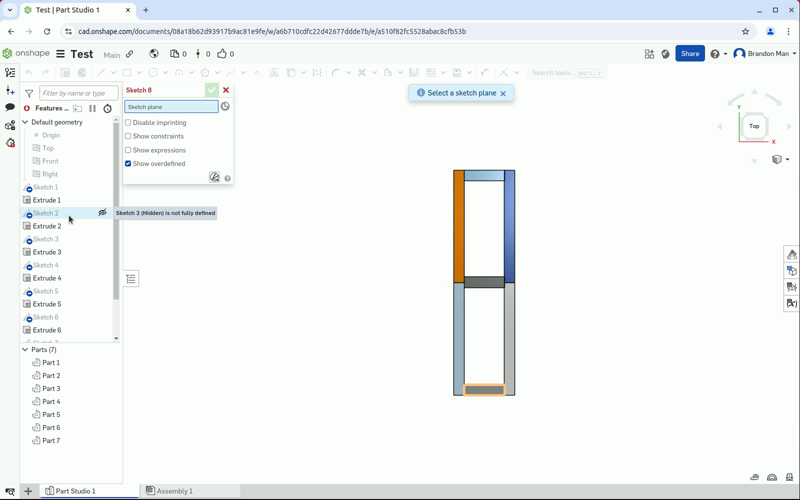
mouse_move(69, 150)
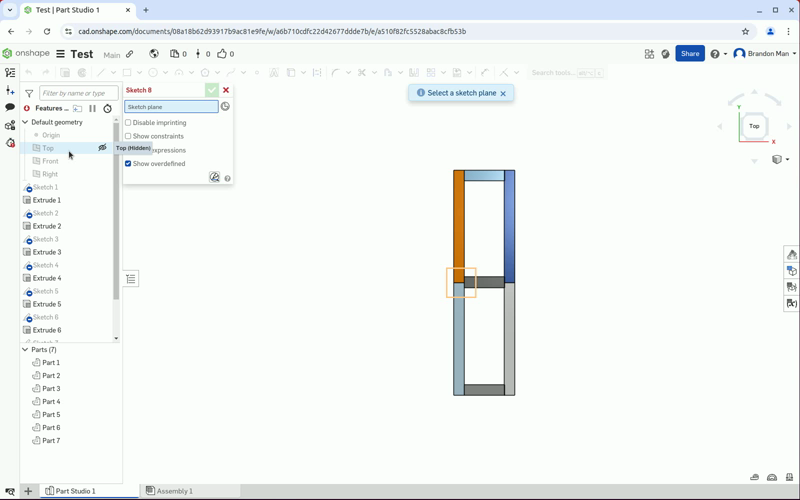
click(69, 150)
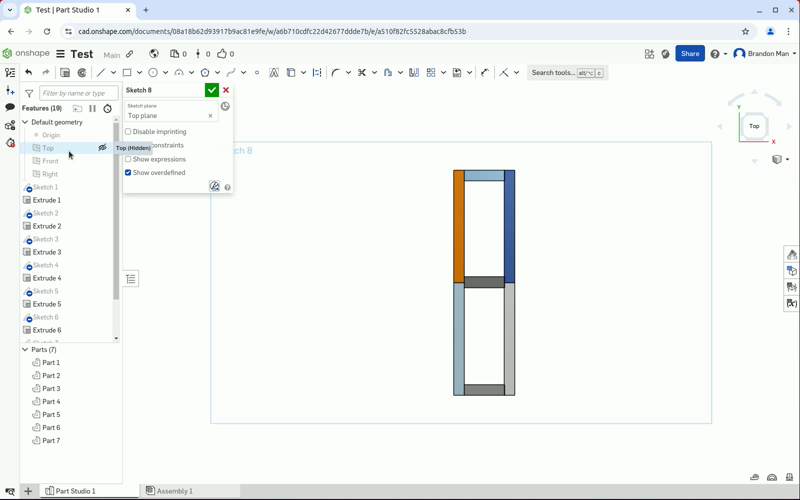
mouse_move(73, 352)
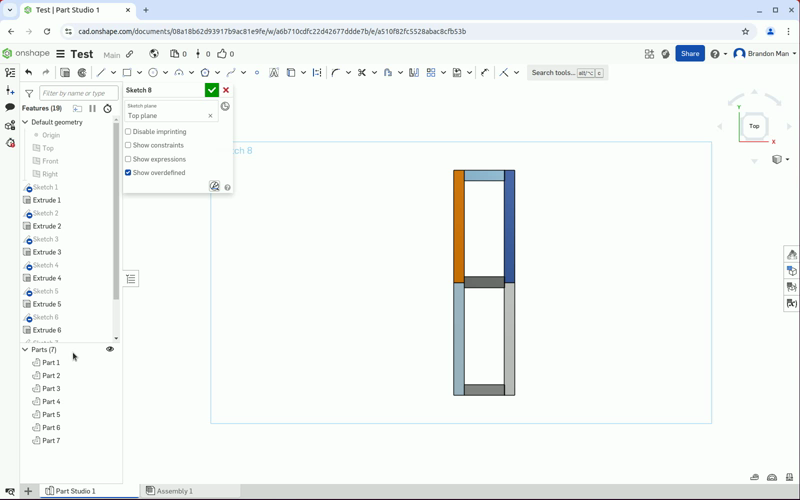
key(y)
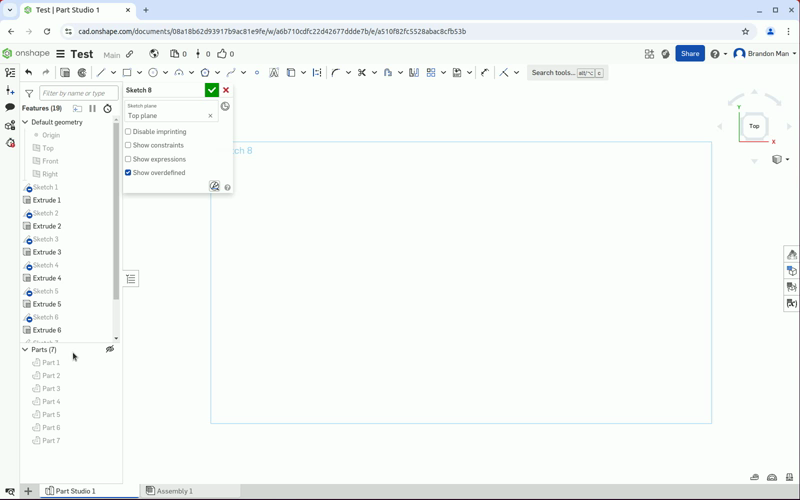
key(l)
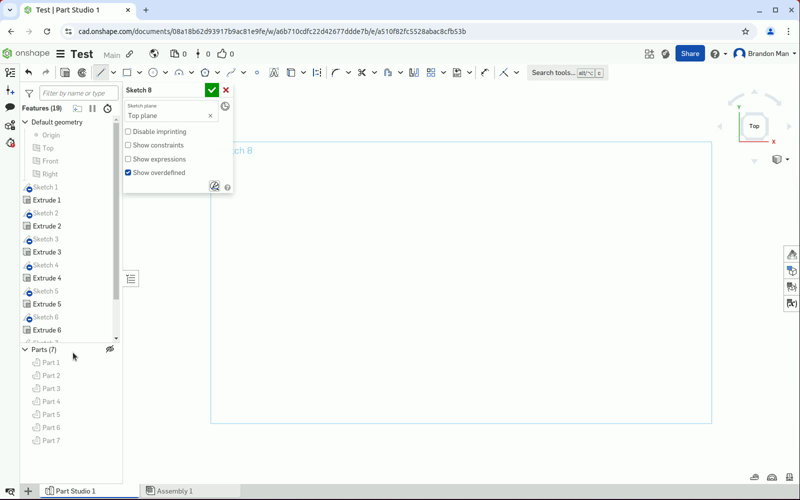
key_down(shift)
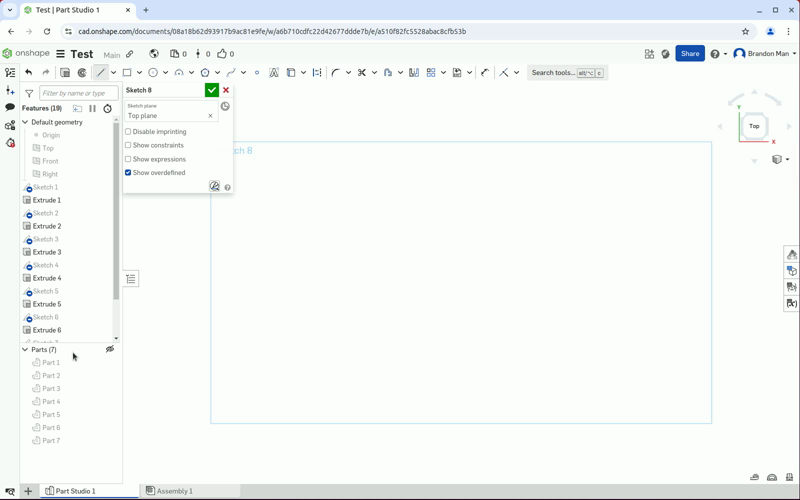
mouse_move(378, 395)
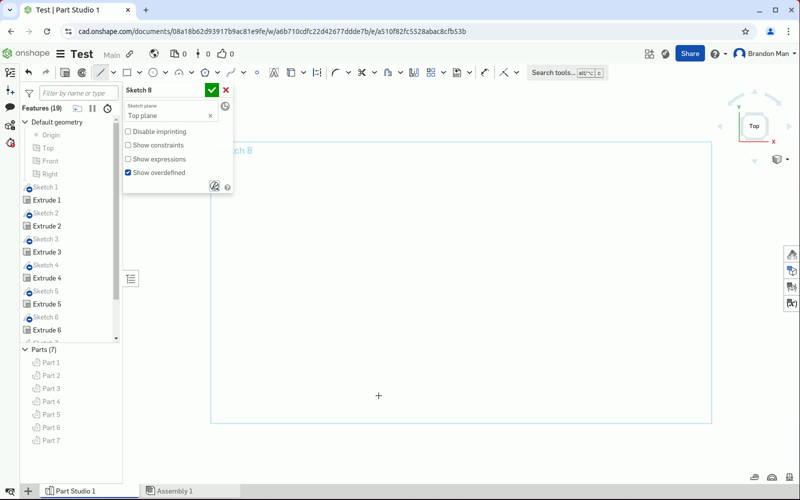
click(378, 395)
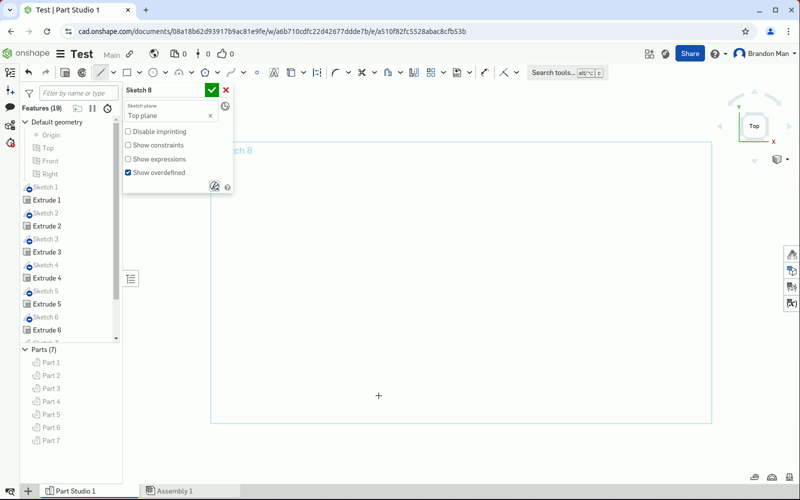
key_up(shift)
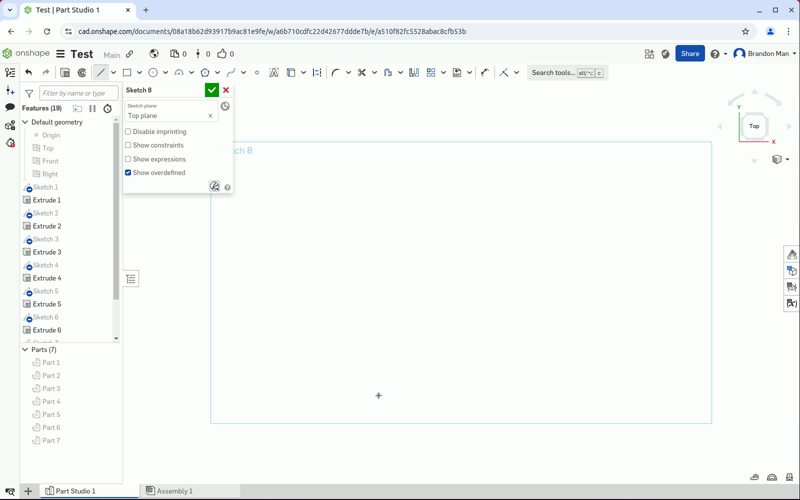
key_down(shift)
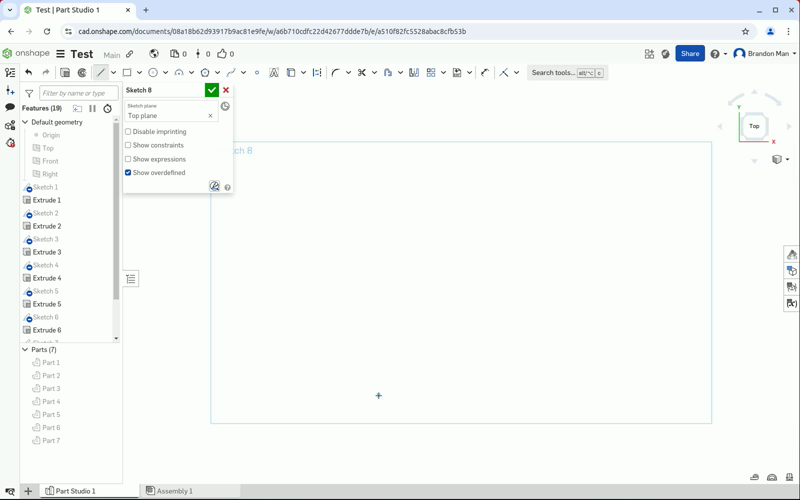
mouse_move(408, 395)
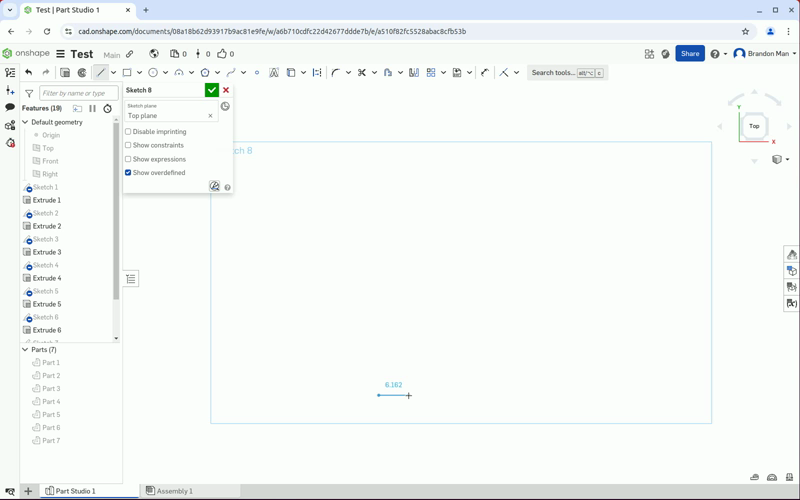
mouse_move(388, 395)
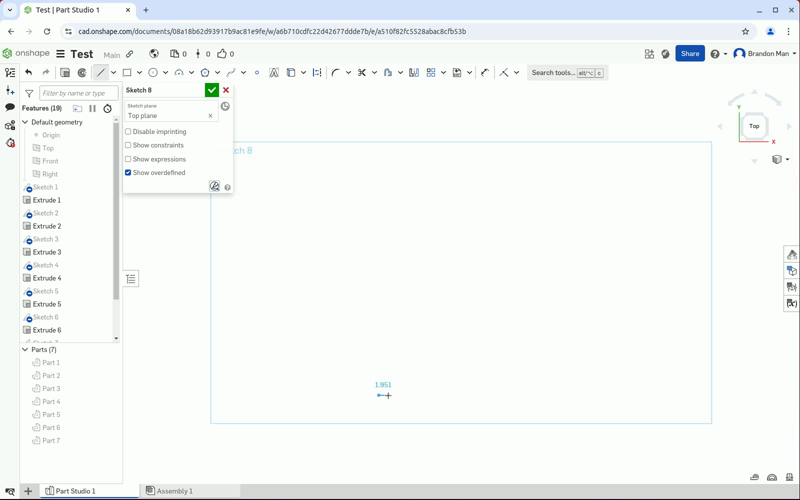
click(388, 395)
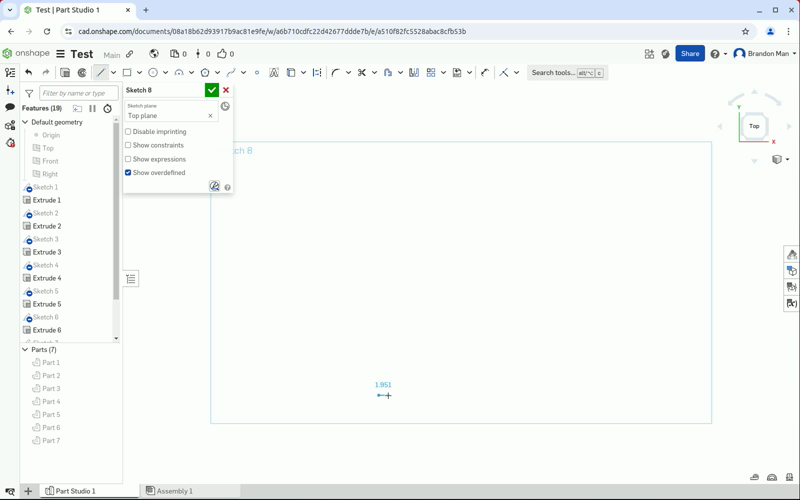
key_up(shift)
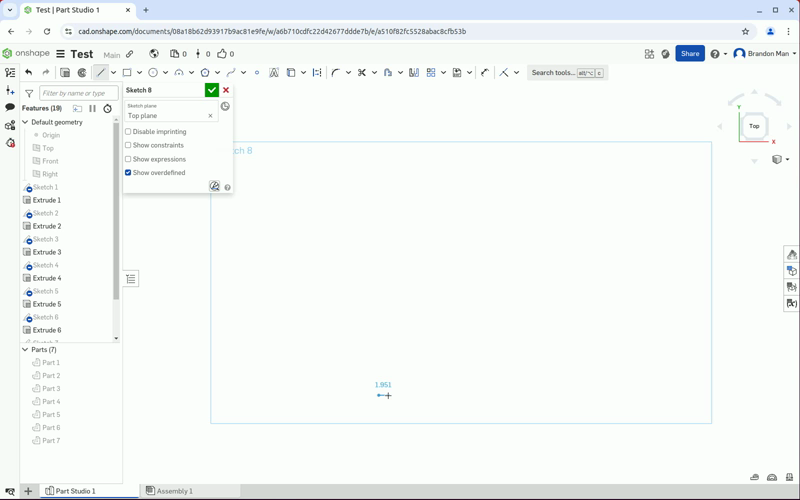
key_down(shift)
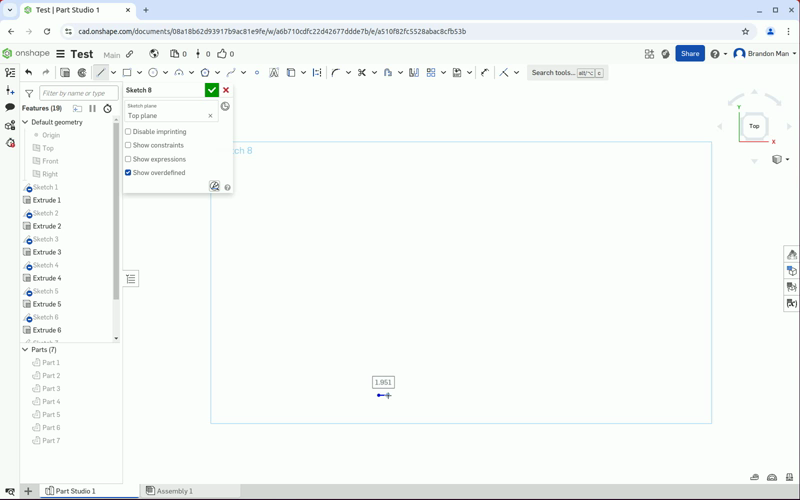
mouse_move(388, 171)
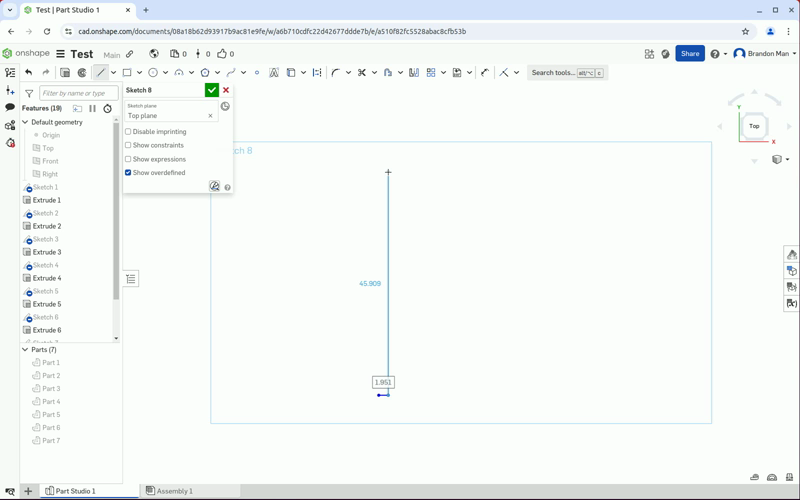
click(388, 171)
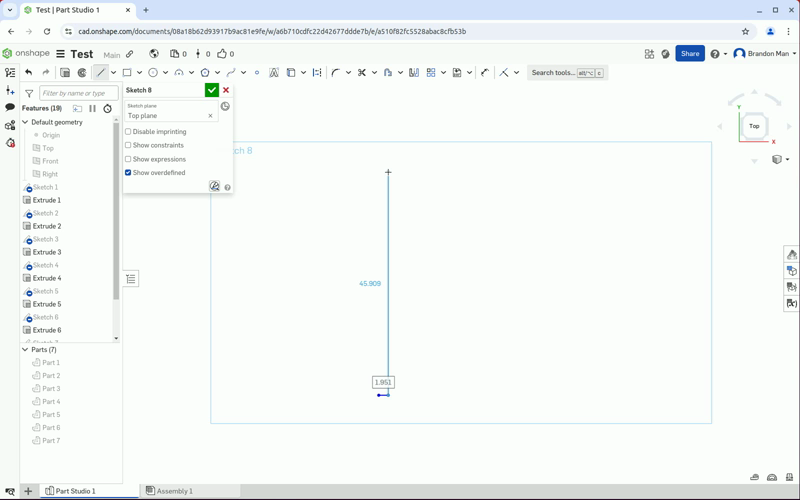
key_up(shift)
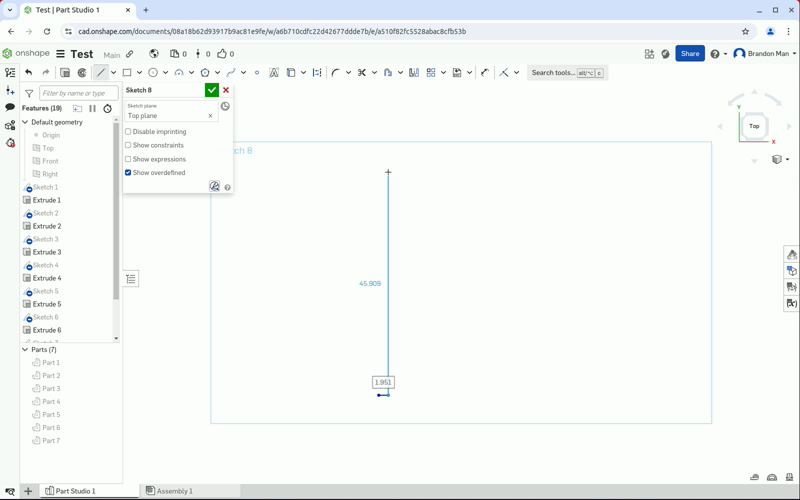
key_down(shift)
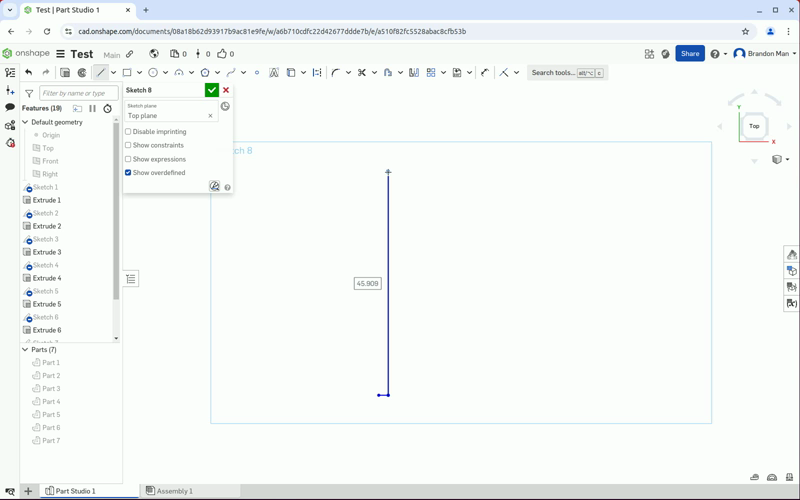
mouse_move(418, 171)
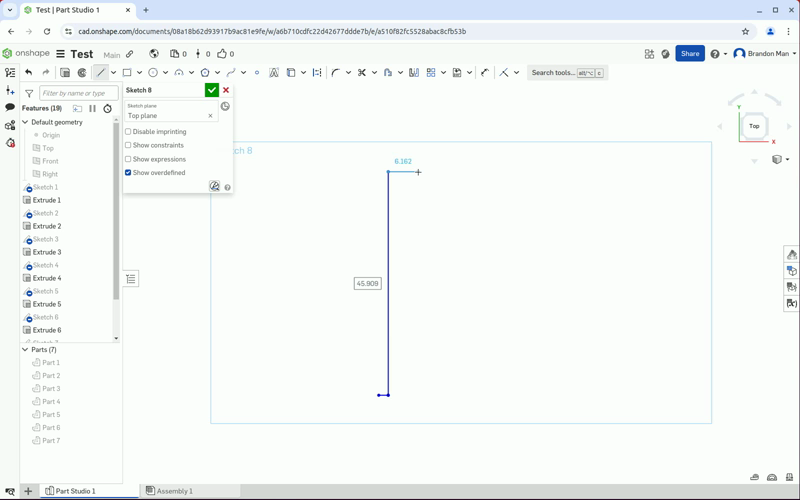
mouse_move(378, 171)
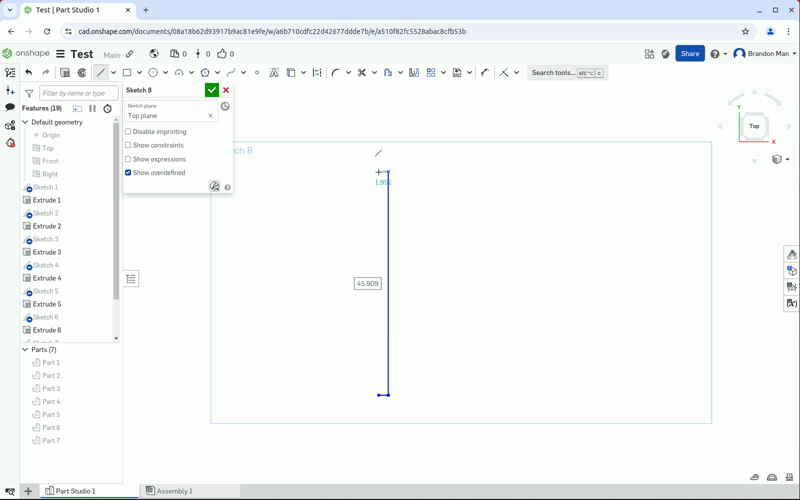
click(378, 171)
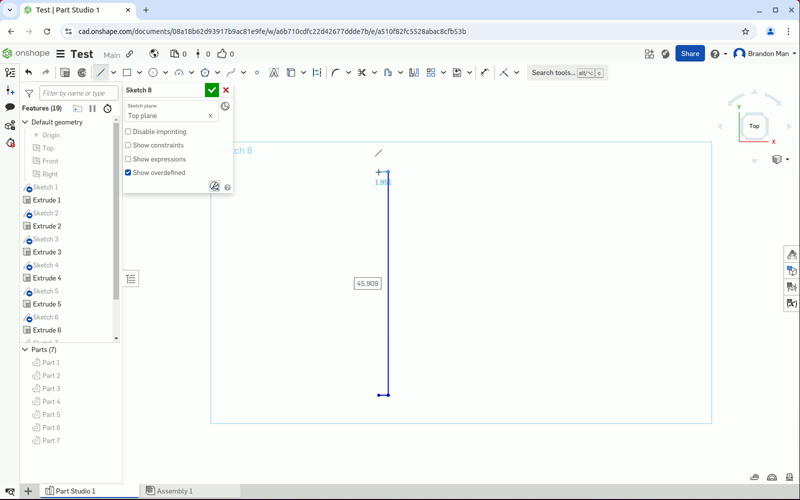
key_up(shift)
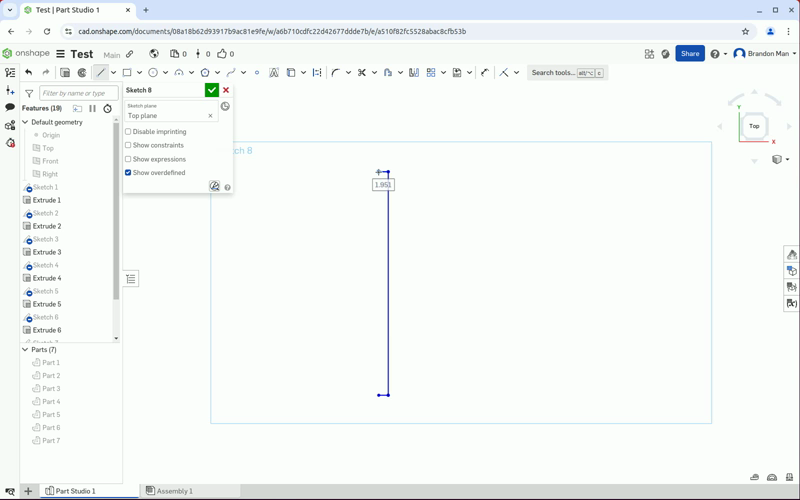
key_down(shift)
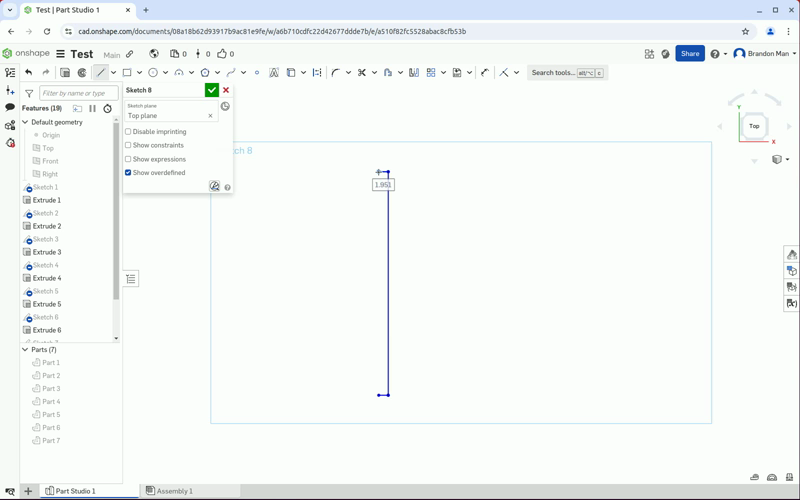
mouse_move(378, 395)
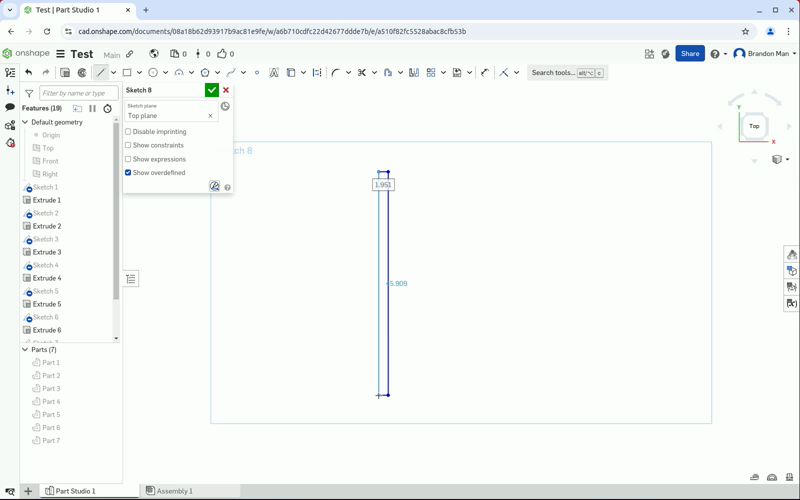
key_up(shift)
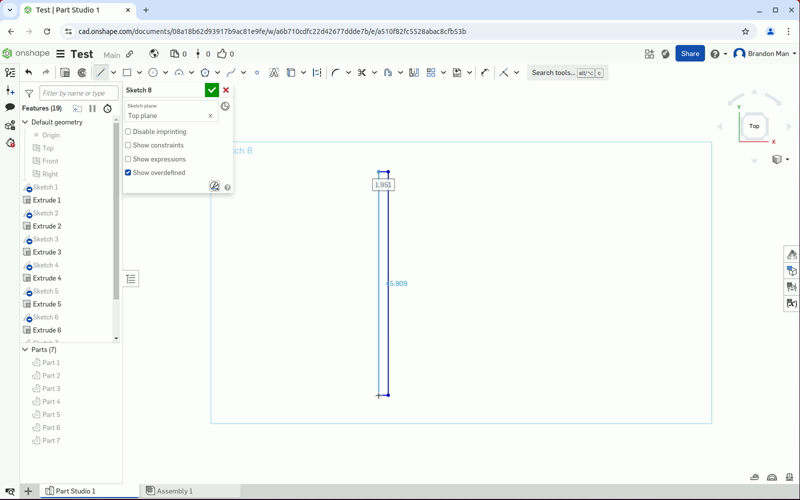
click(378, 395)
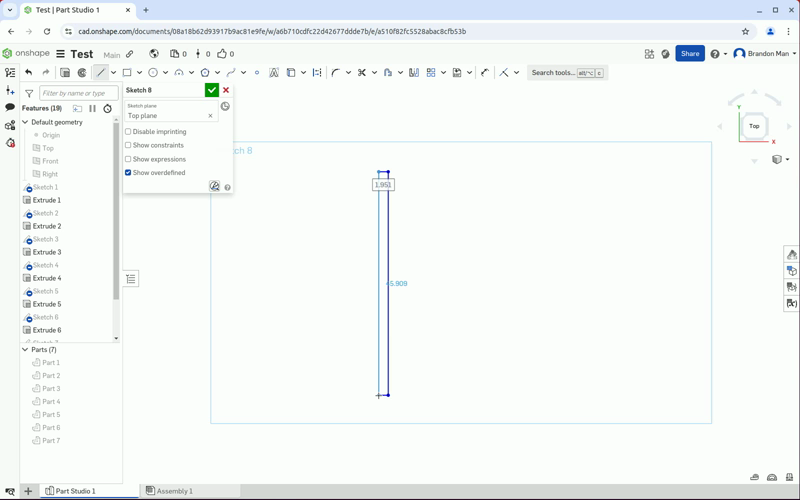
key(esc)
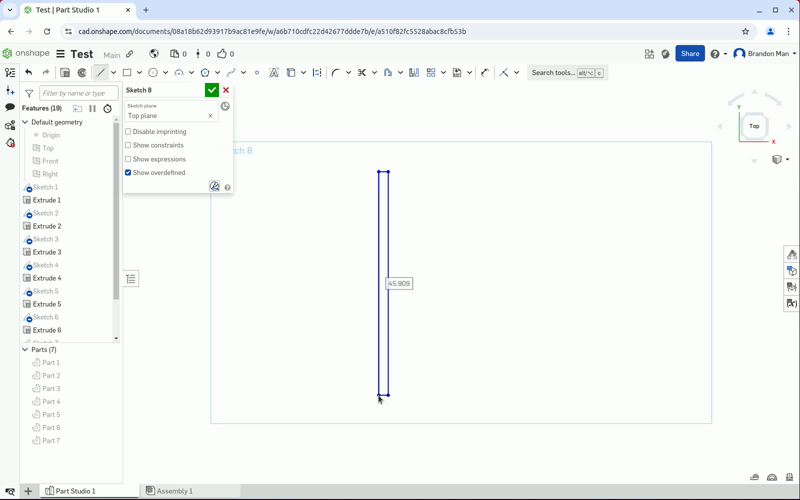
mouse_move(380, 392)
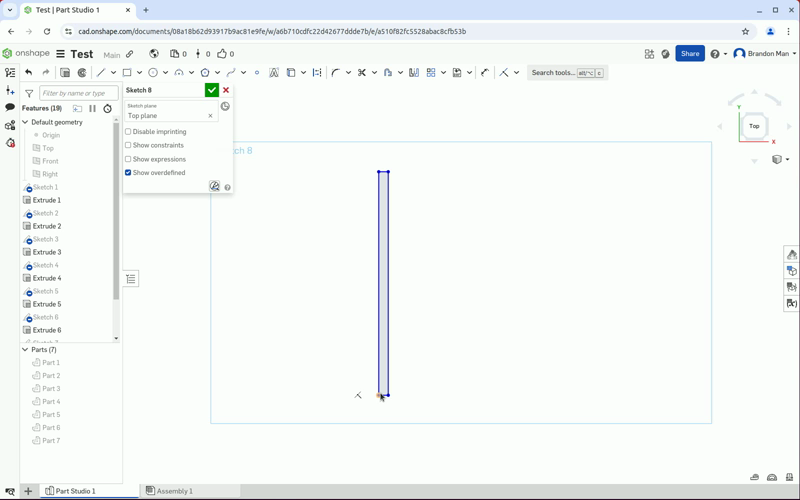
click(380, 392)
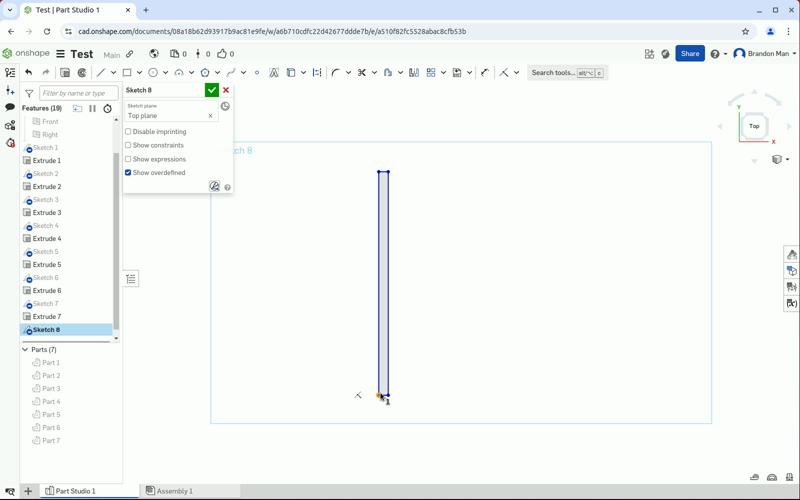
mouse_move(73, 352)
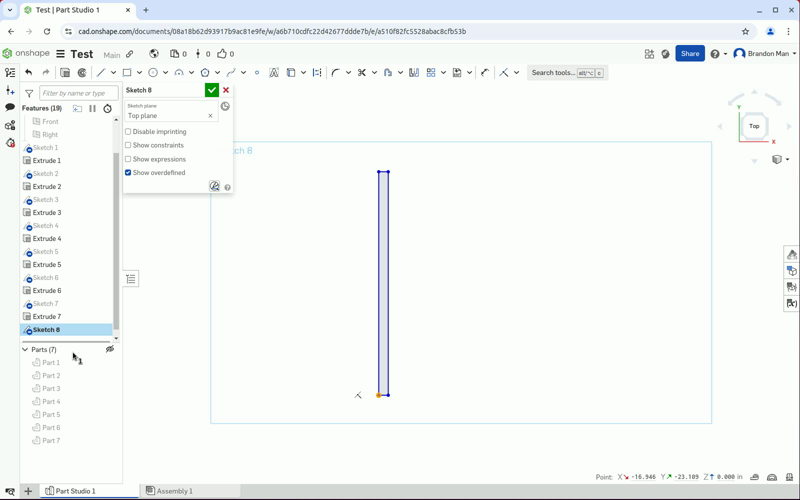
key(shift+y)
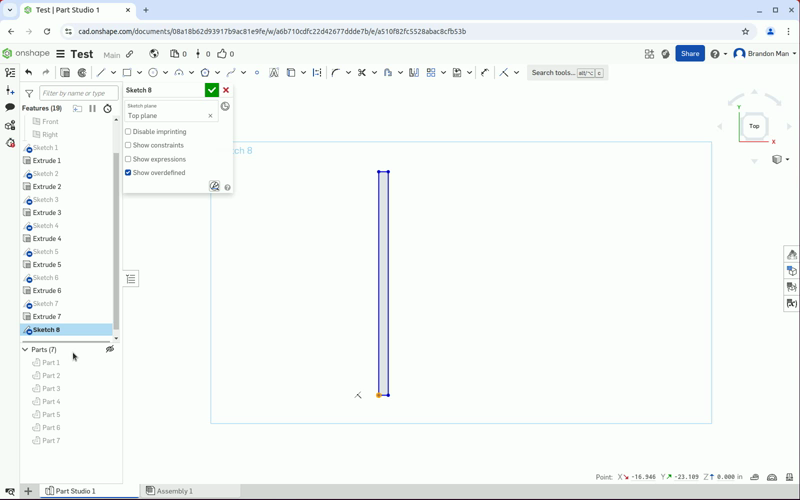
key(shift+e)
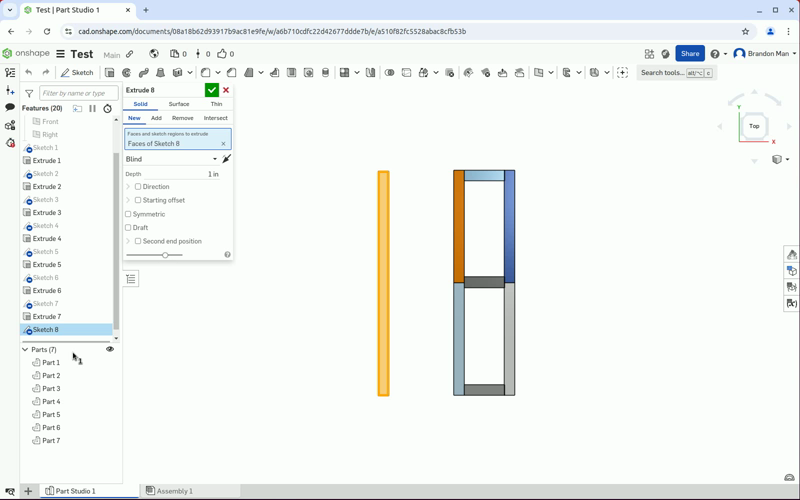
mouse_move(143, 106)
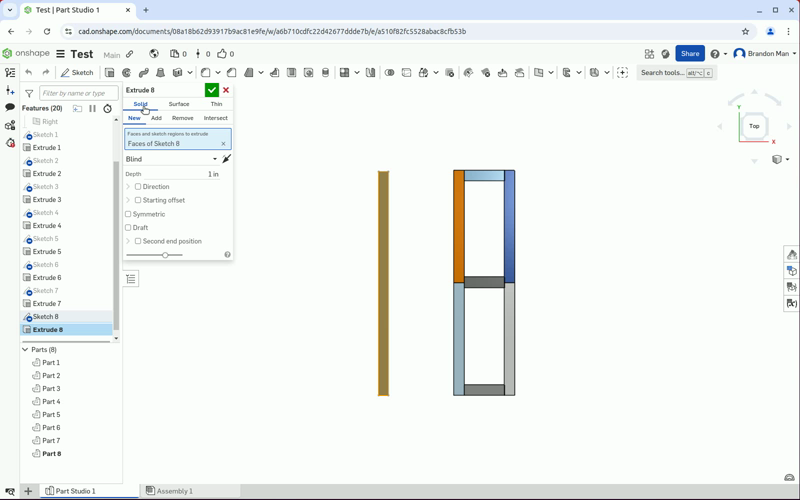
click(143, 106)
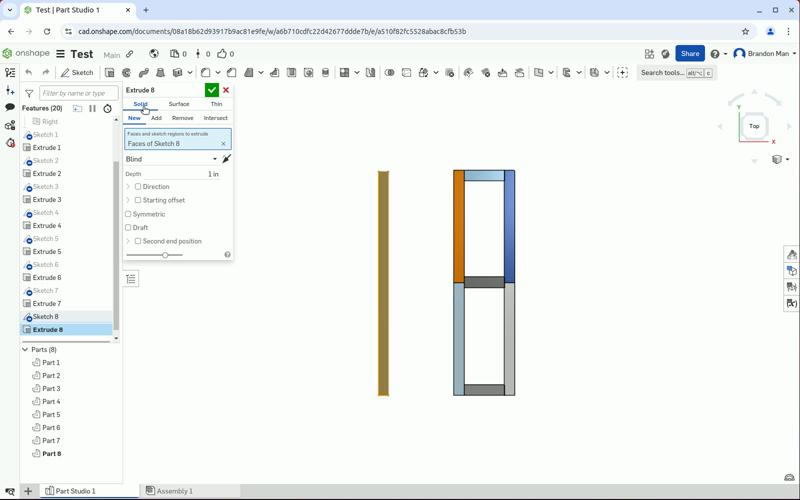
mouse_move(137, 120)
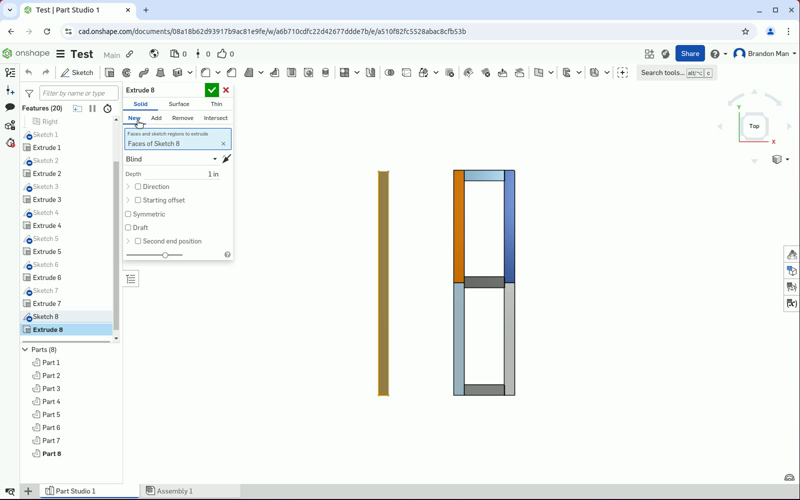
click(137, 120)
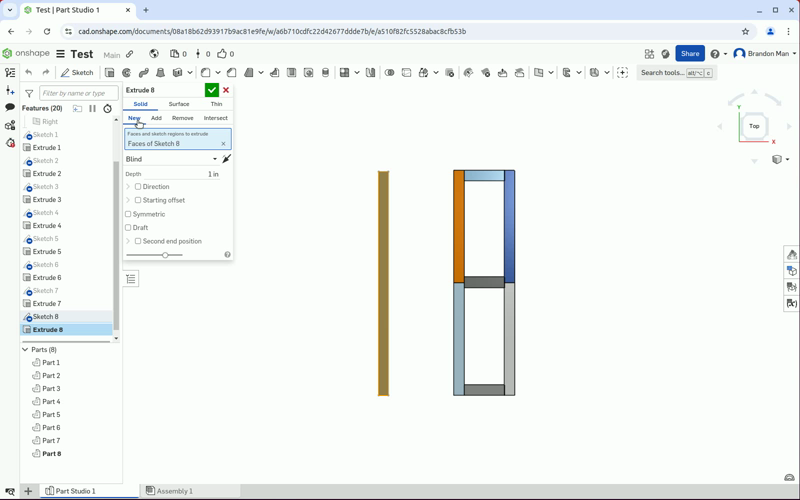
key(tab, 4)
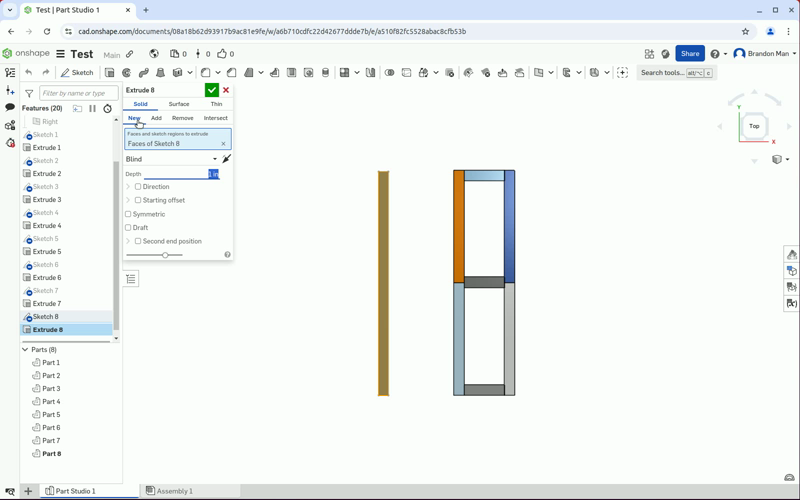
text(0.963)
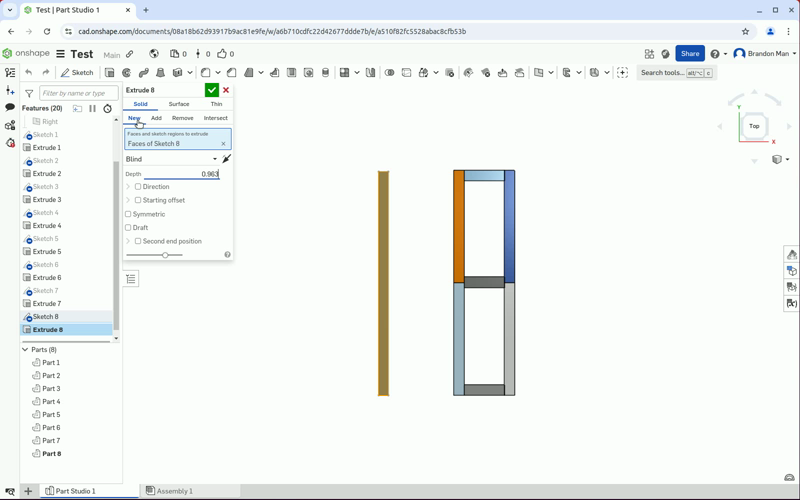
key(enter)
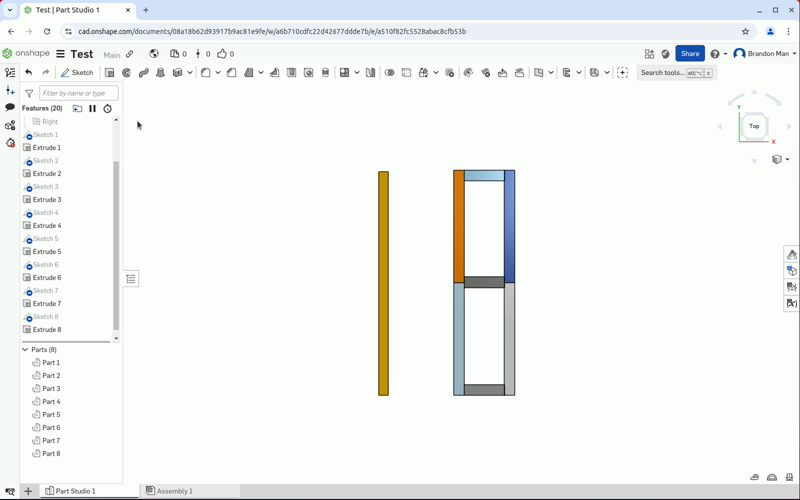
key(shift+h)
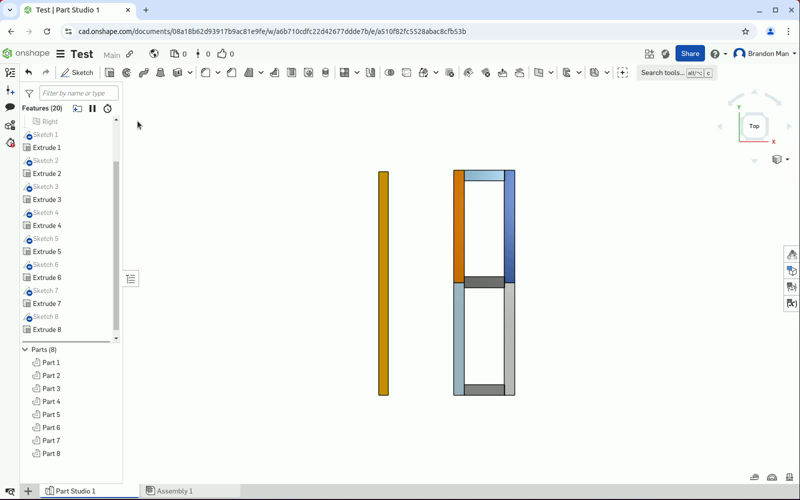
key(shift+h)
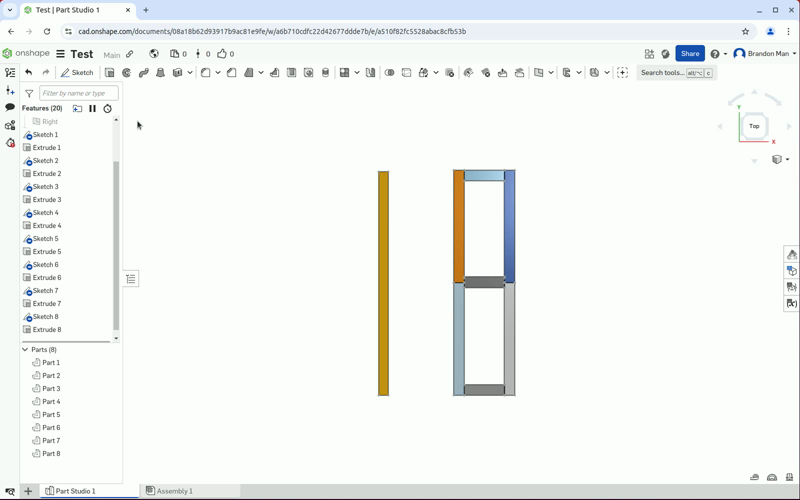
key(shift+7)
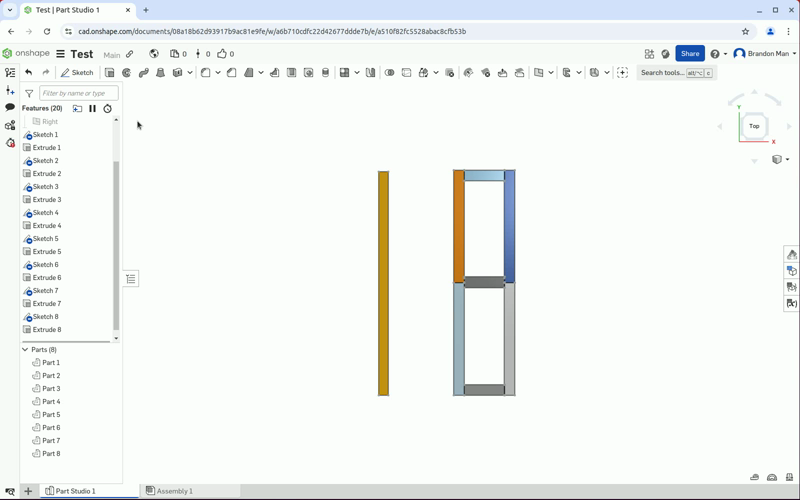
key(up, 3)
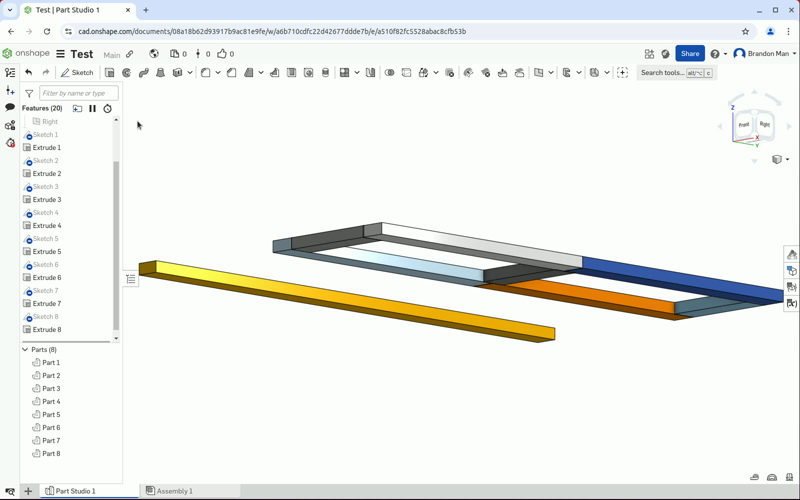
key(left, 3)
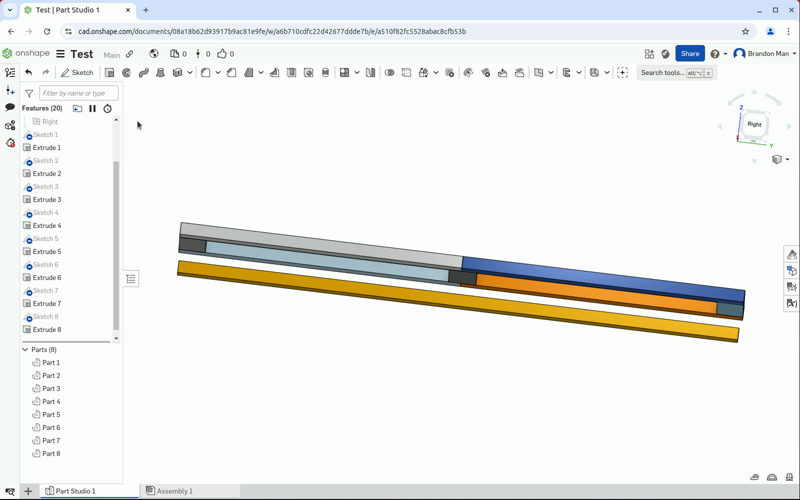
key(right, 3)
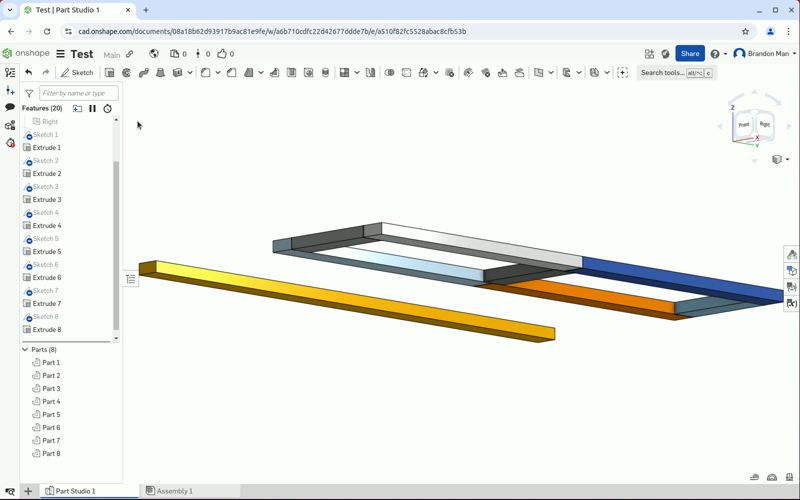
key(down, 3)
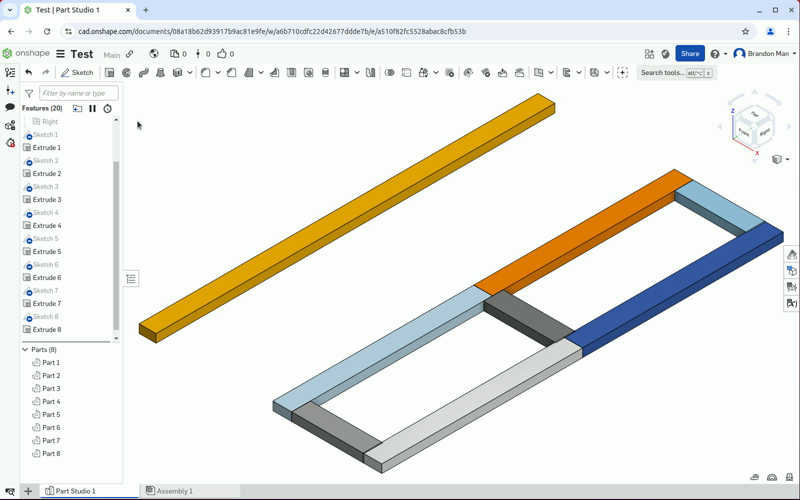
mouse_move(69, 137)
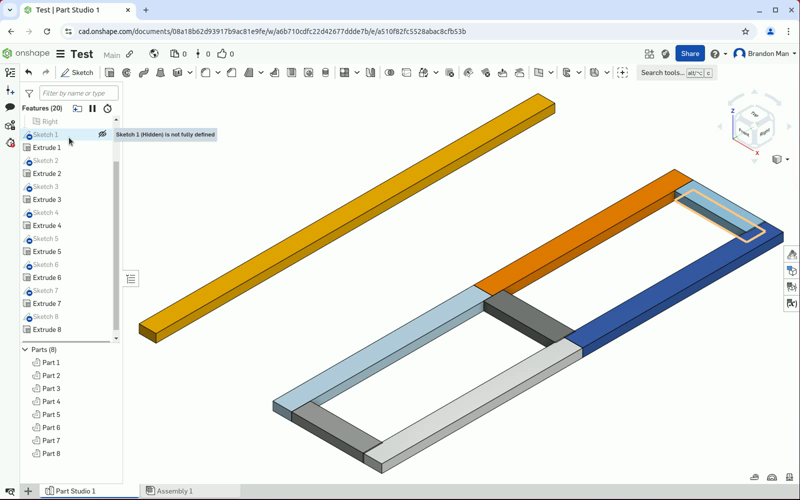
click(69, 137)